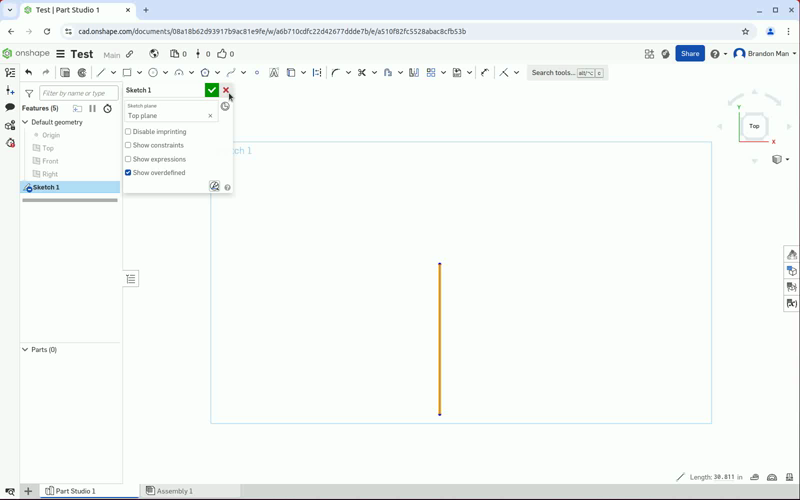
key(shift+h)
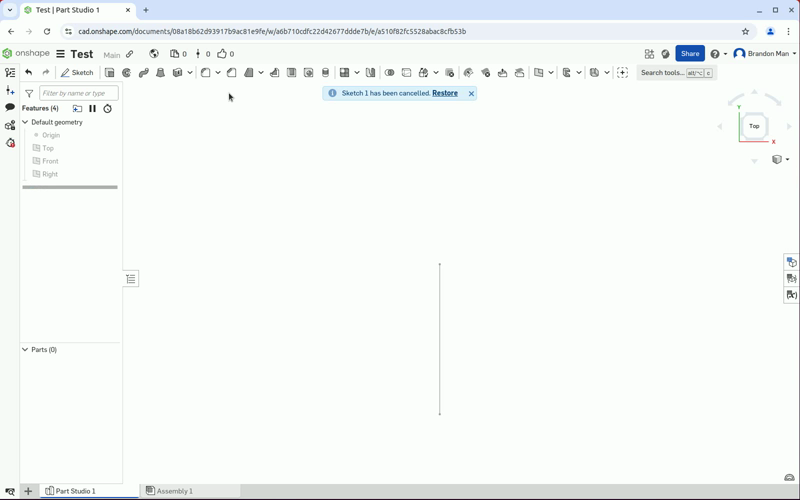
mouse_move(73, 352)
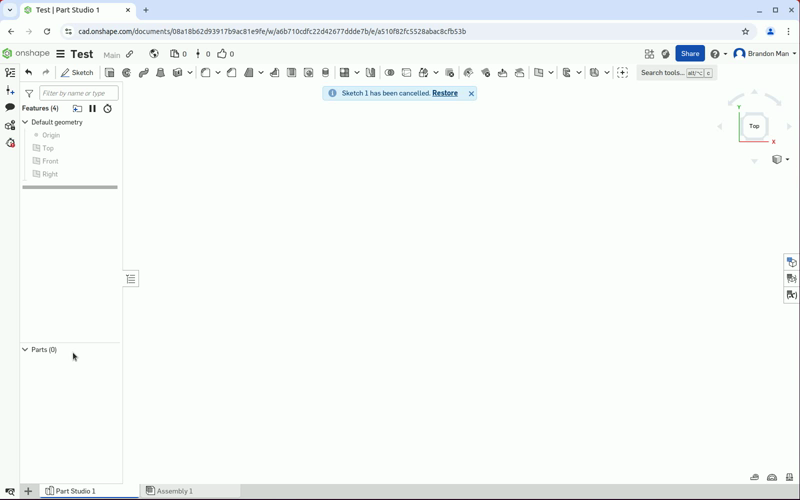
key(y)
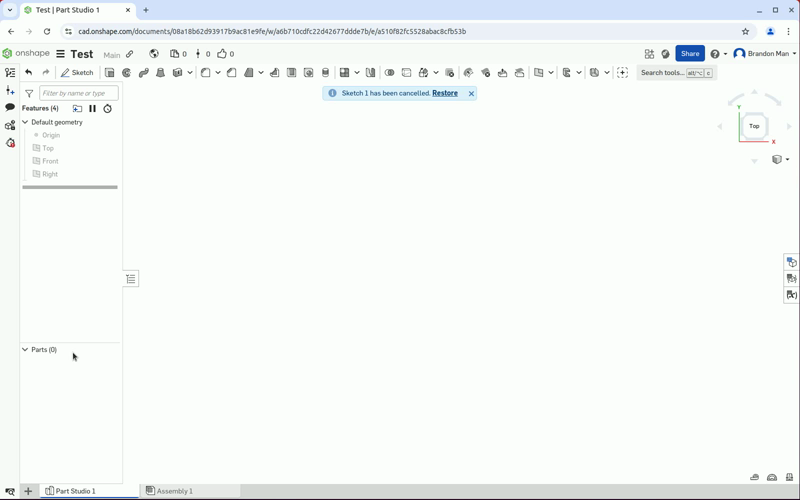
key(shift+p)
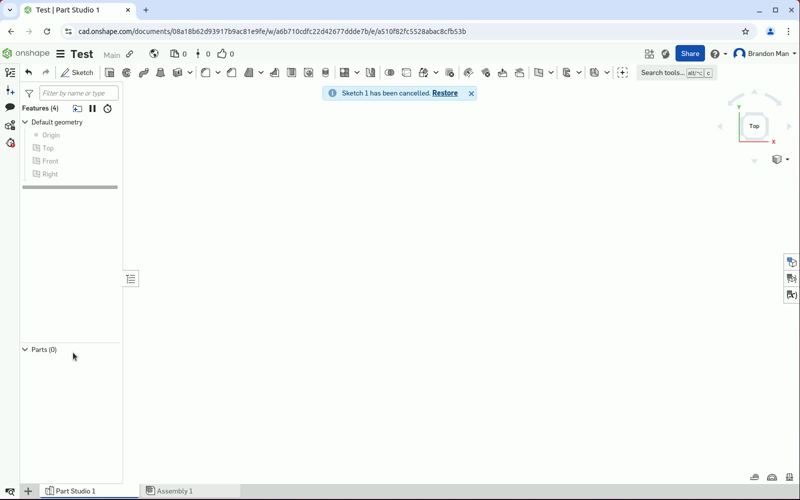
key(space)
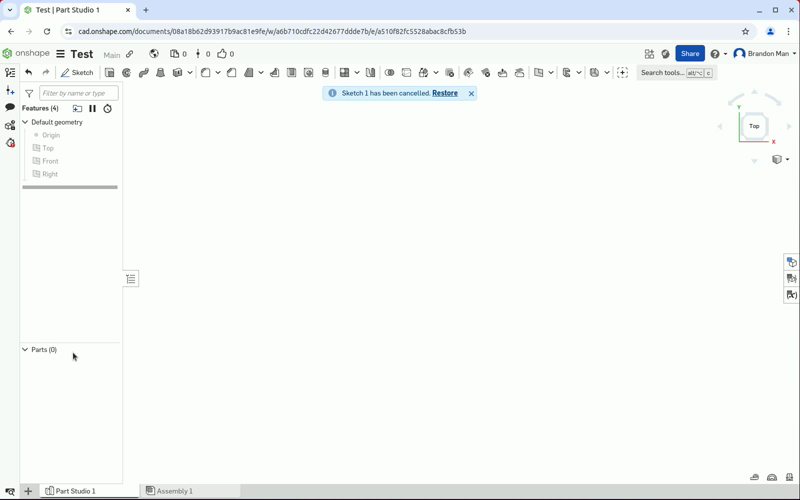
key_down(shift)
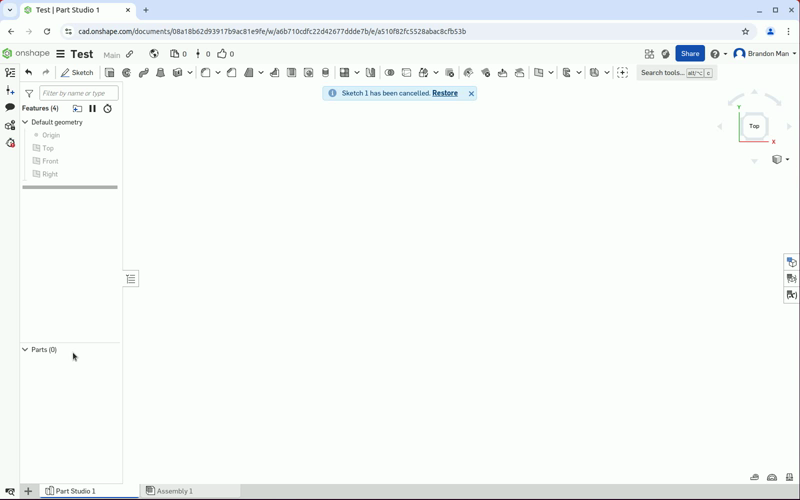
key(up)
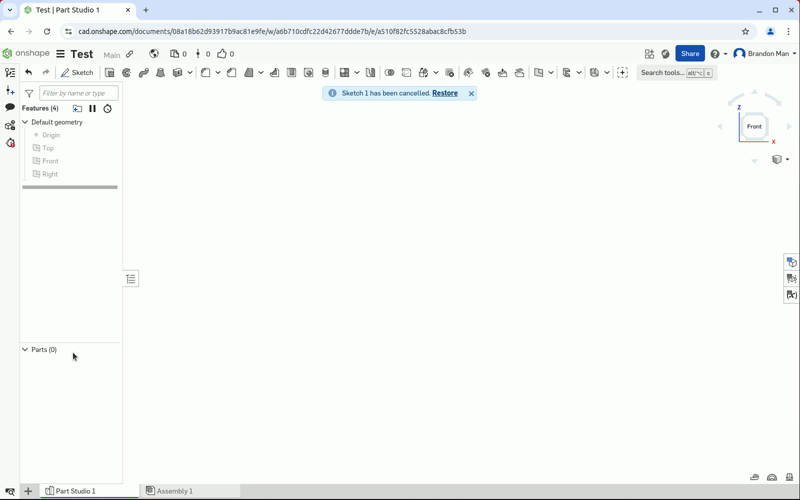
key_up(shift)
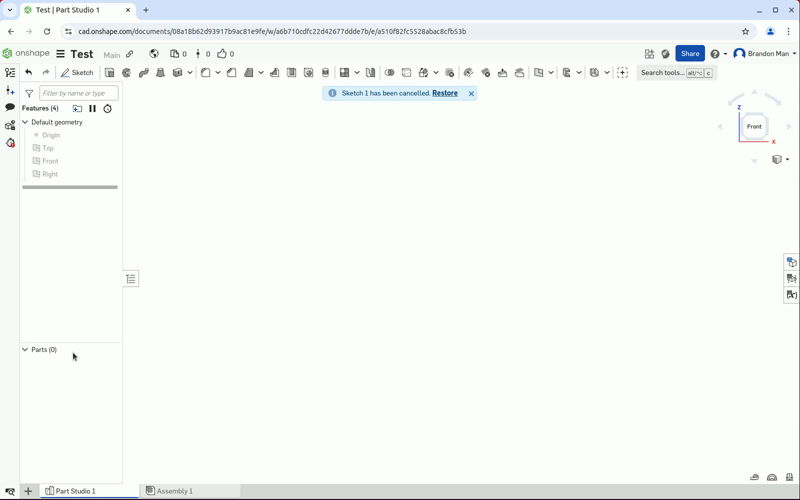
mouse_move(73, 352)
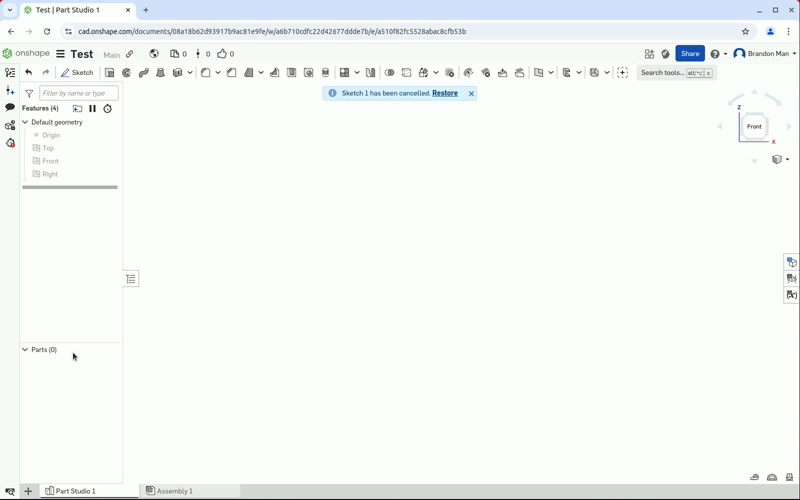
key(shift+y)
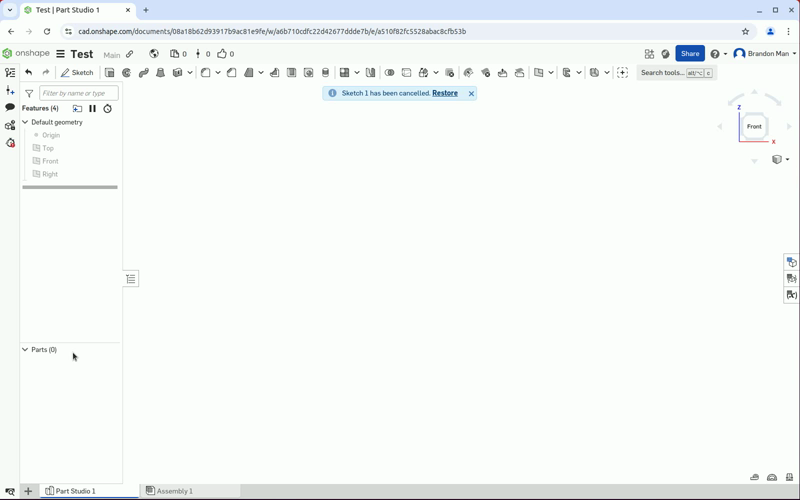
key(shift+s)
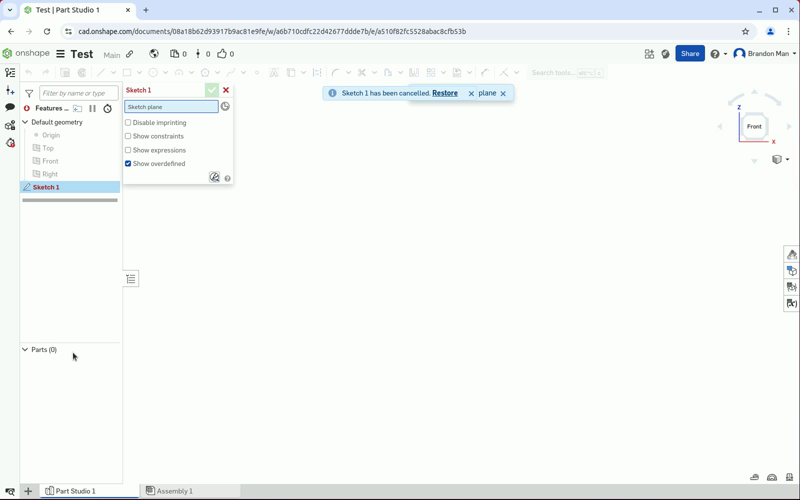
mouse_move(73, 163)
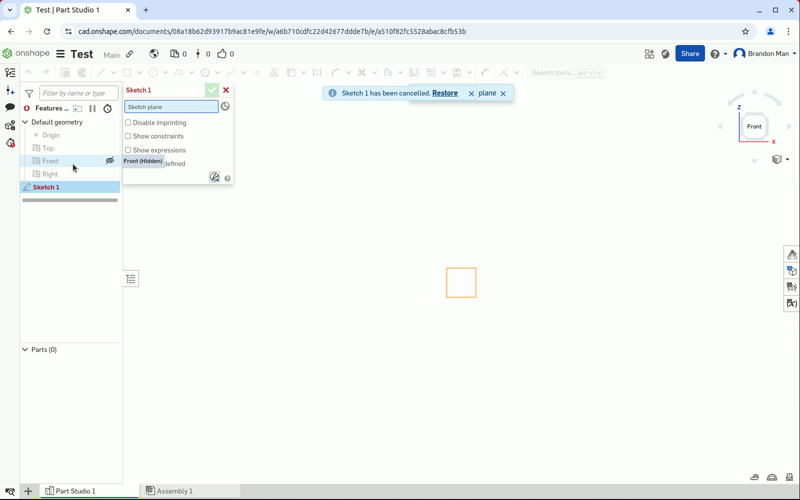
click(73, 163)
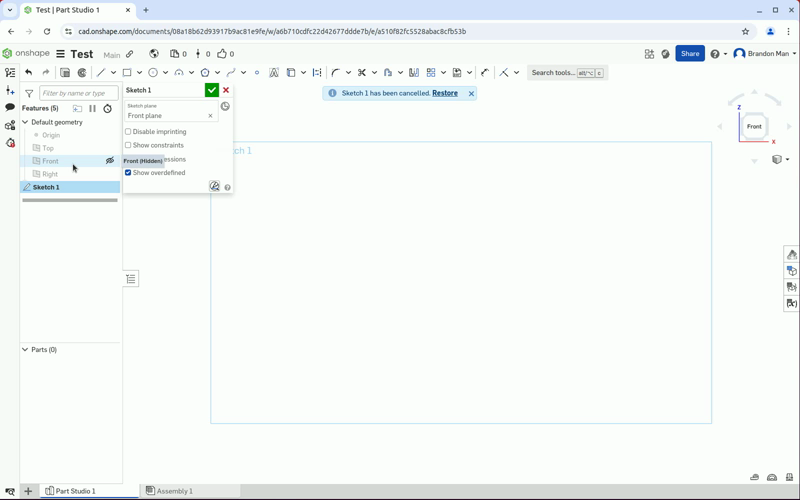
mouse_move(73, 352)
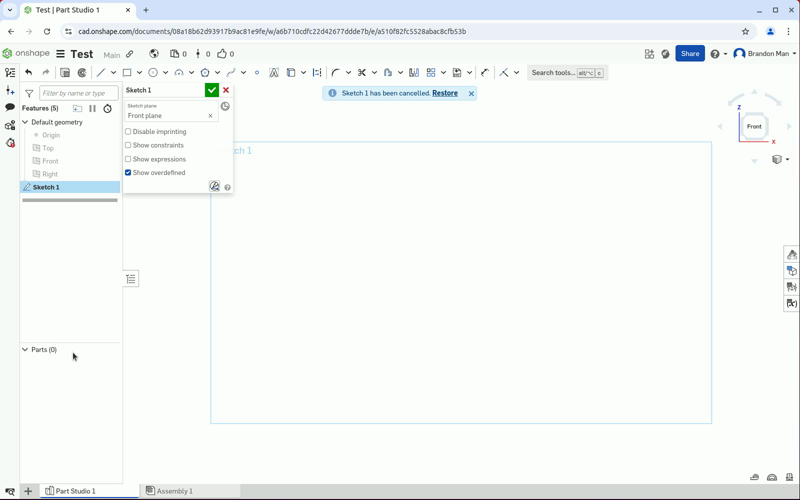
key(y)
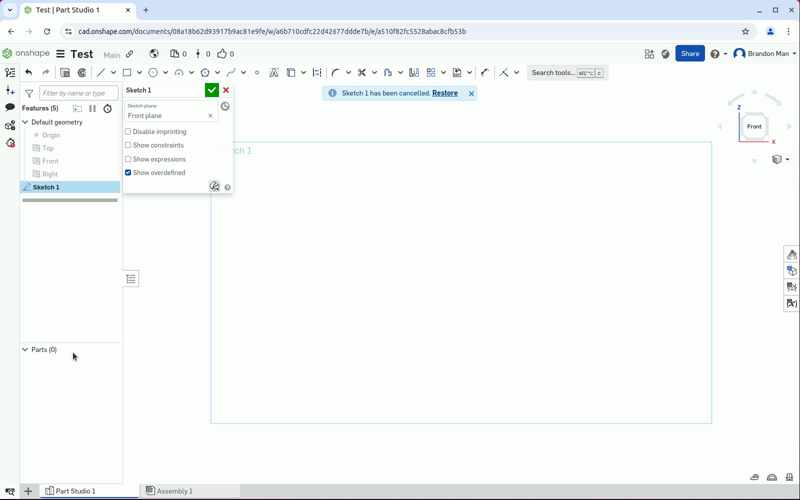
key(c)
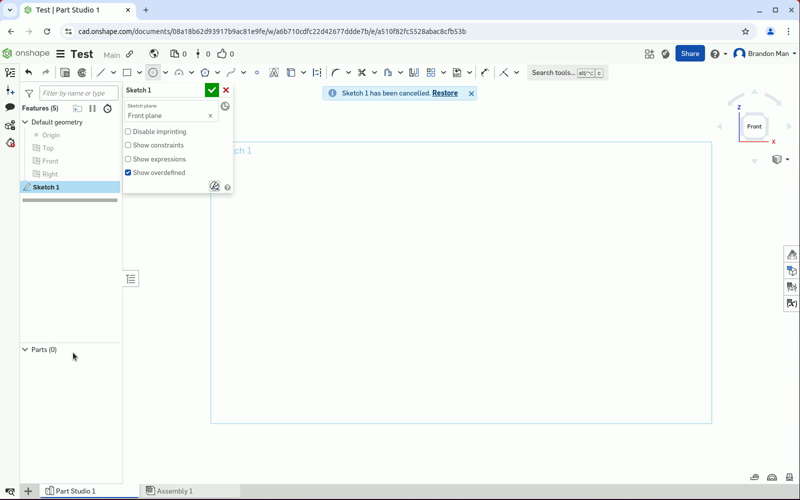
key_down(shift)
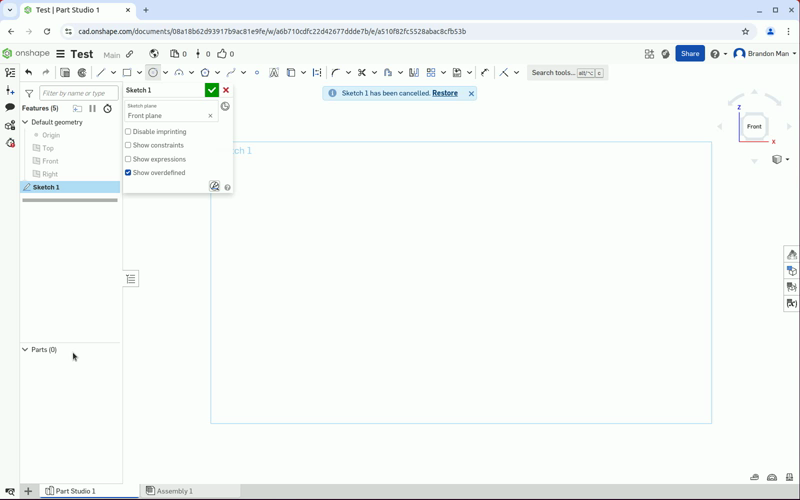
mouse_move(461, 282)
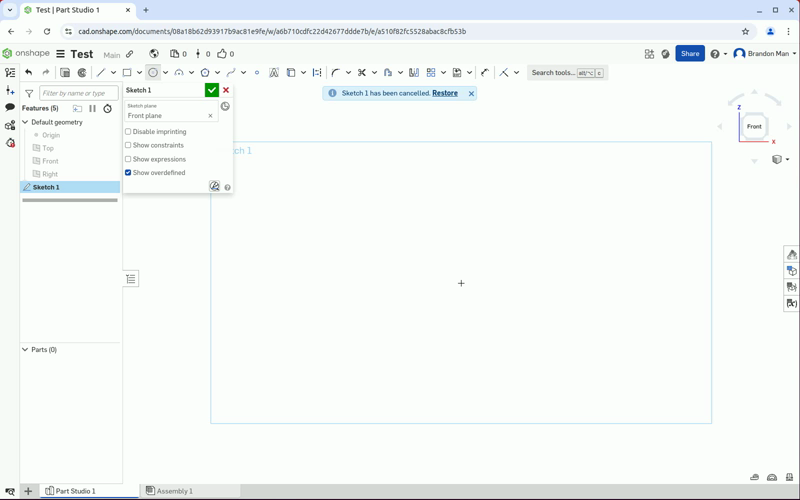
click(461, 282)
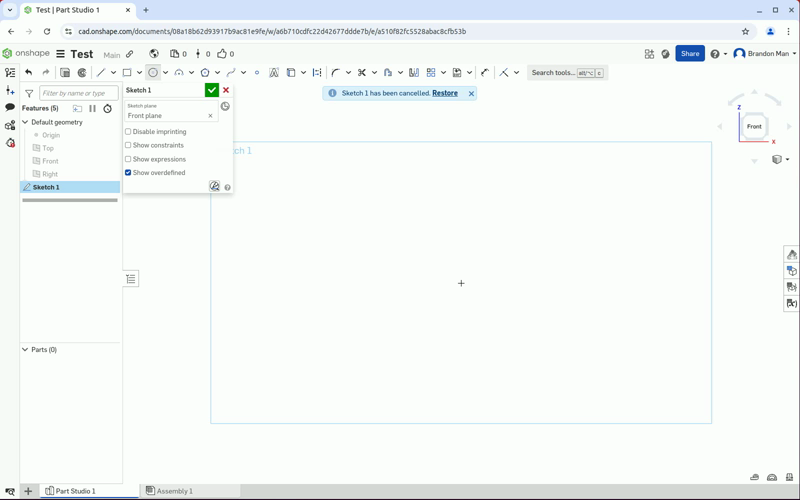
key_up(shift)
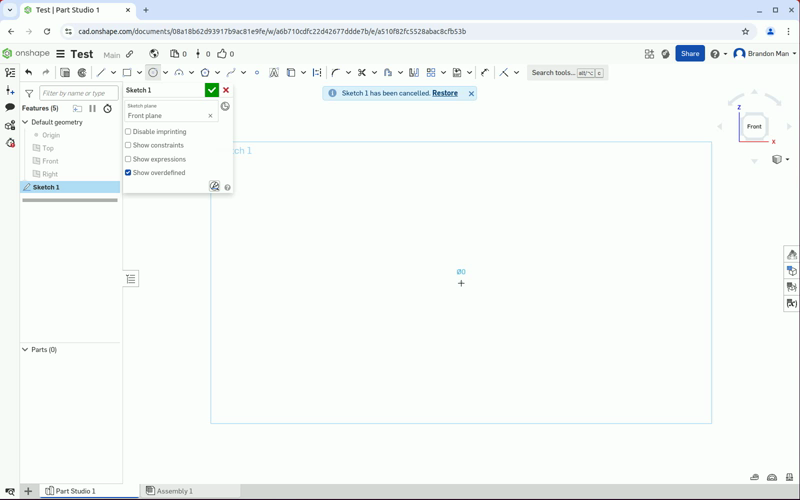
mouse_move(495, 282)
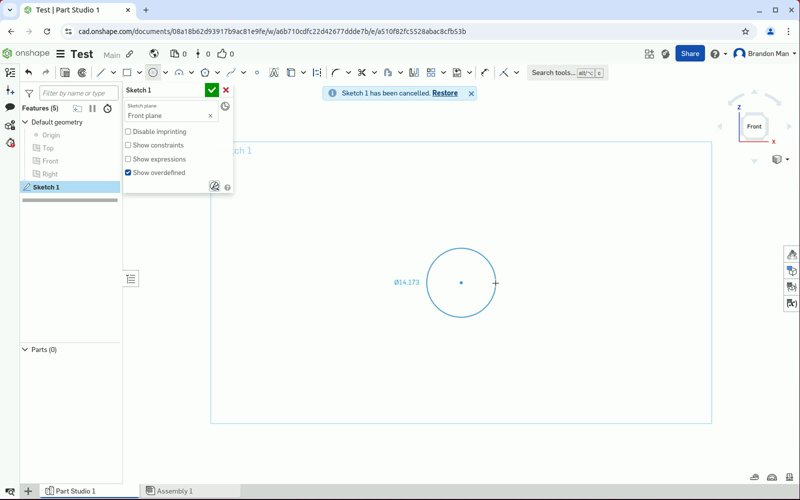
click(495, 282)
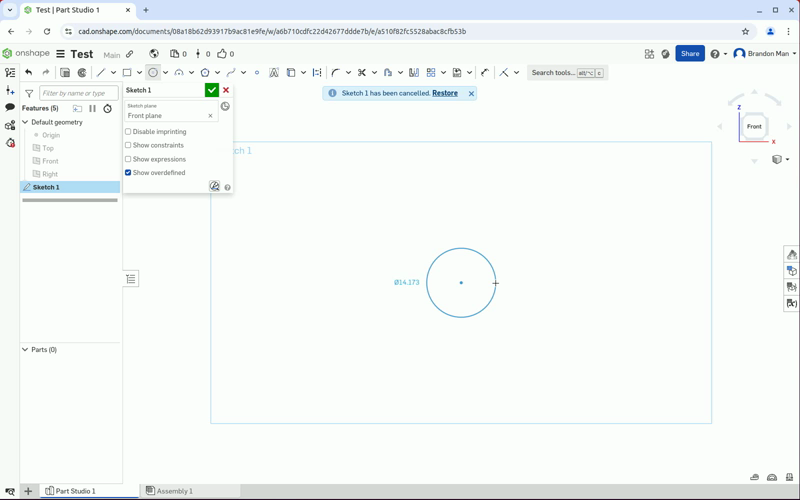
key(esc)
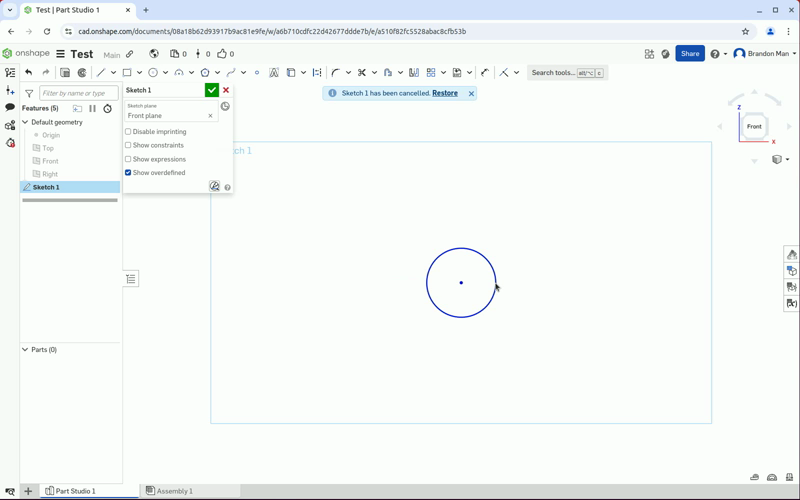
key(c)
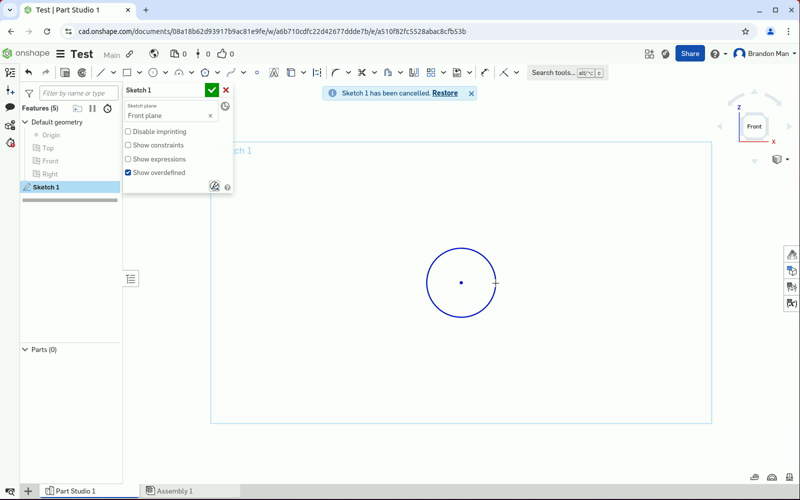
key_down(shift)
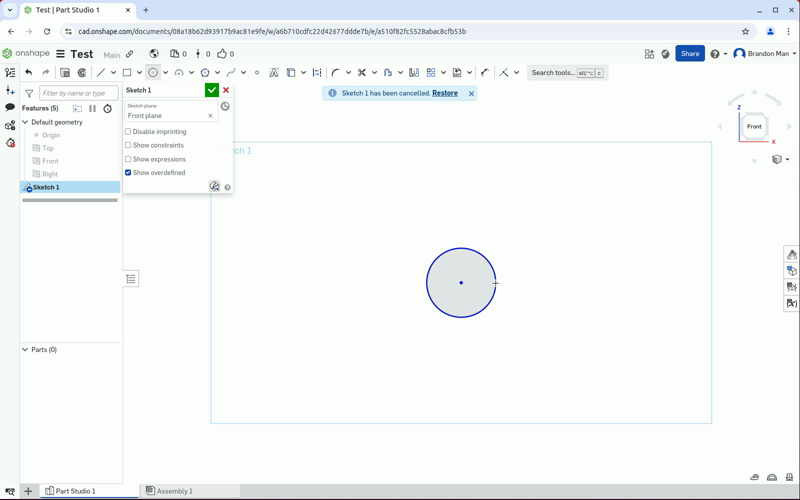
mouse_move(461, 282)
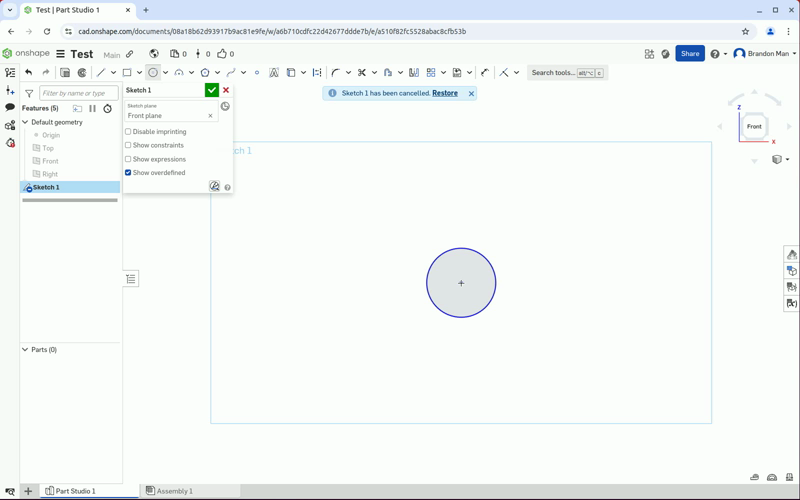
click(461, 282)
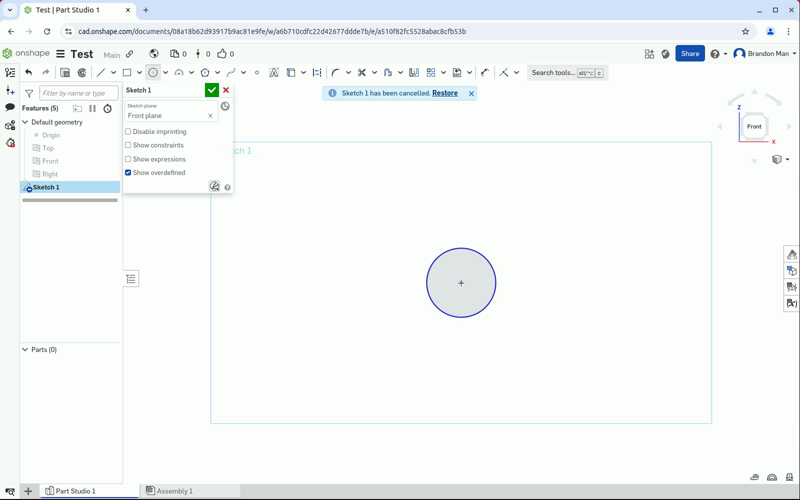
key_up(shift)
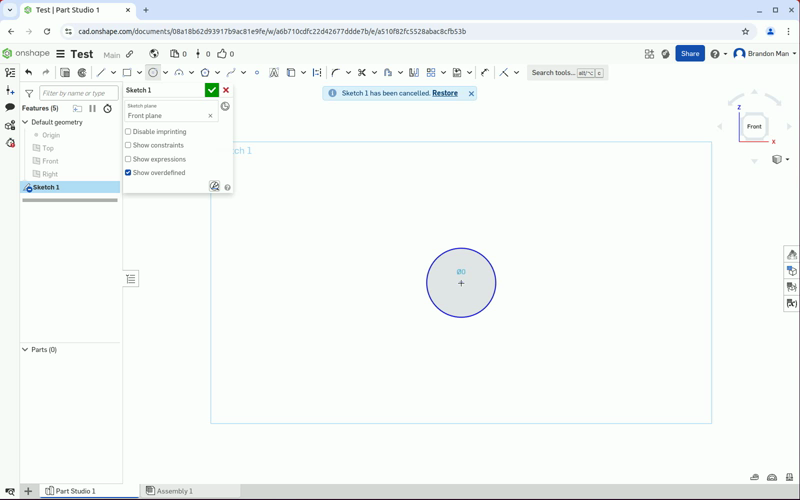
mouse_move(493, 282)
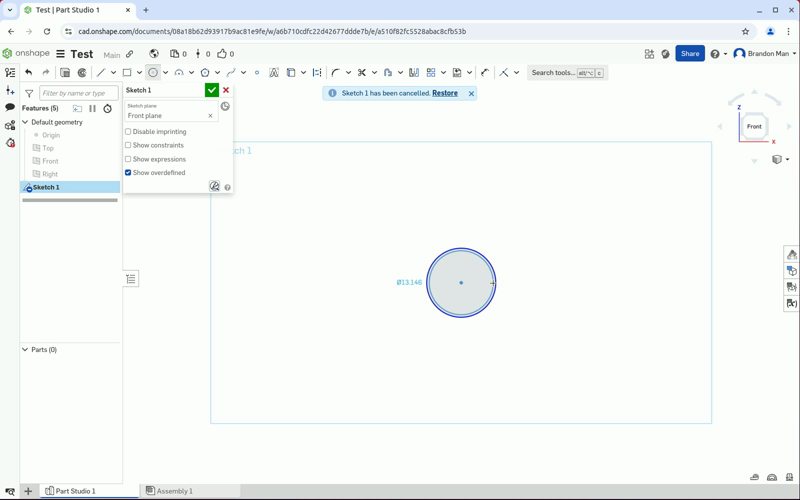
scroll(6)
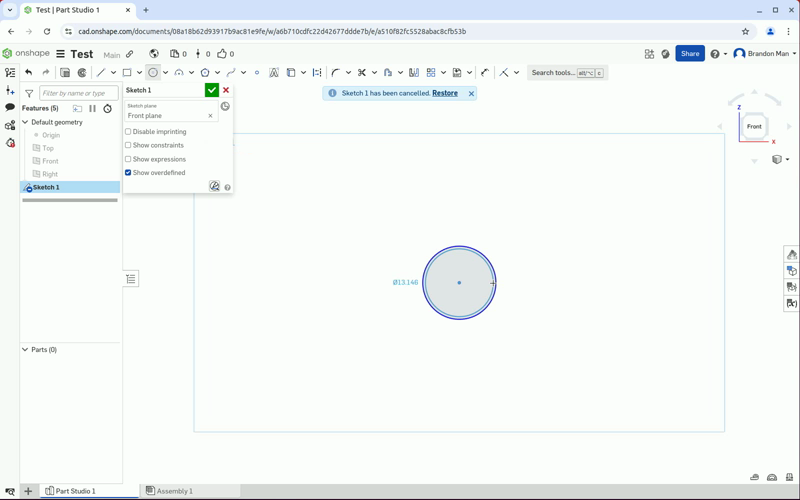
scroll(6)
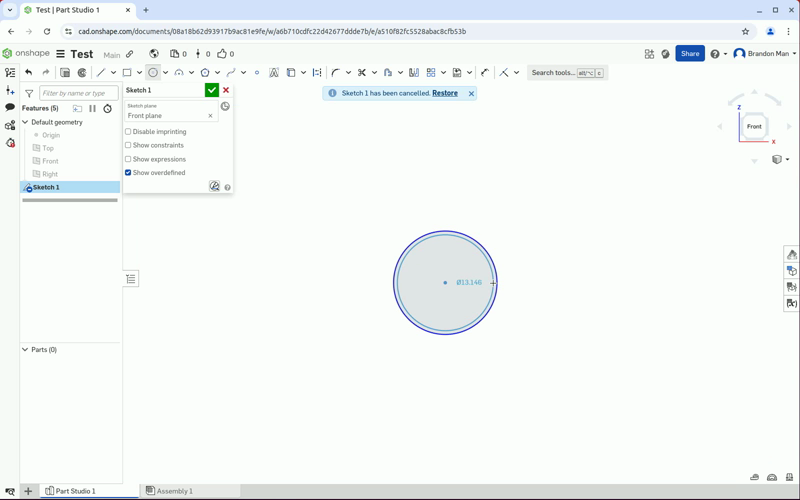
scroll(6)
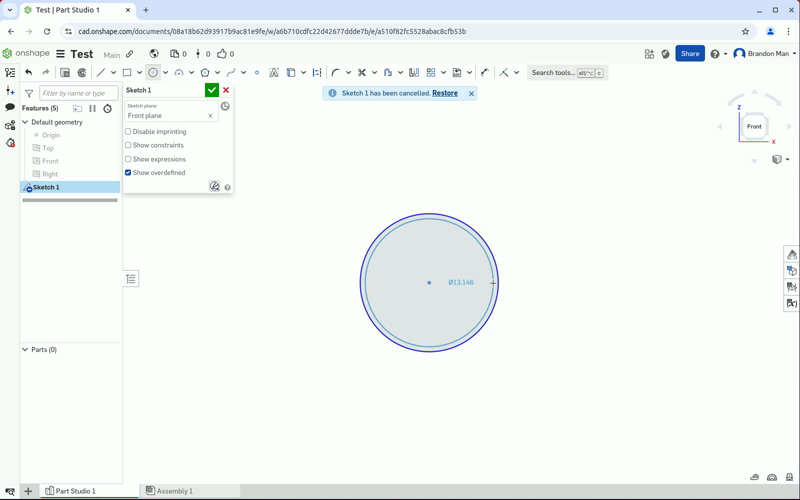
scroll(6)
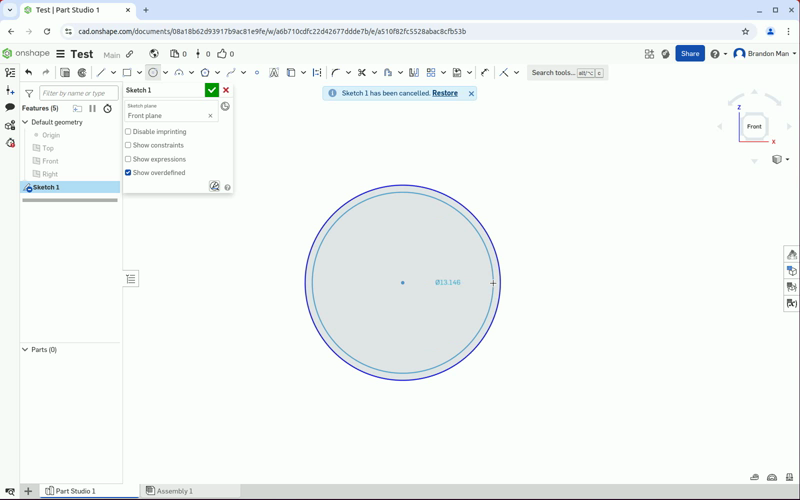
scroll(6)
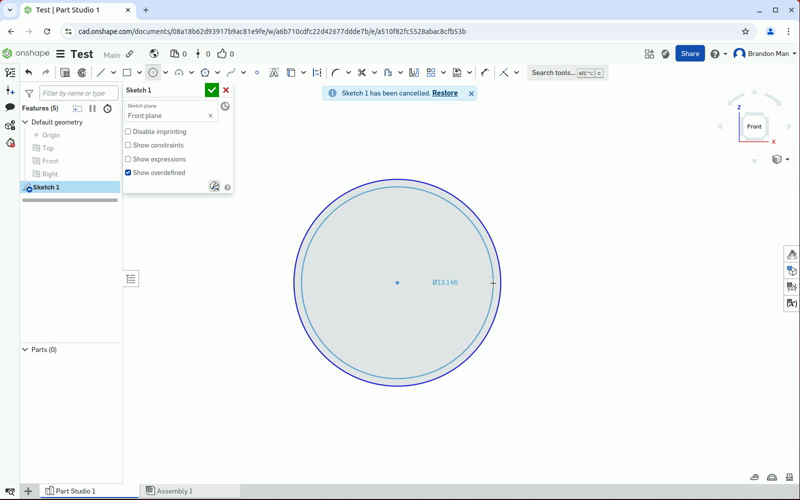
scroll(6)
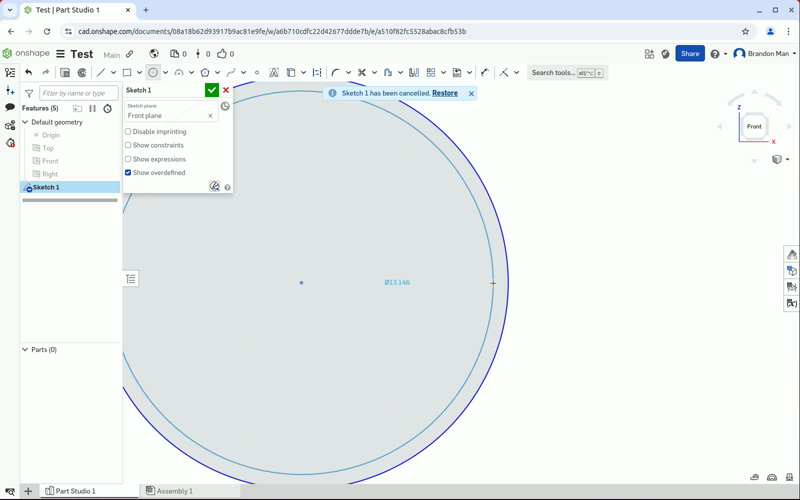
scroll(6)
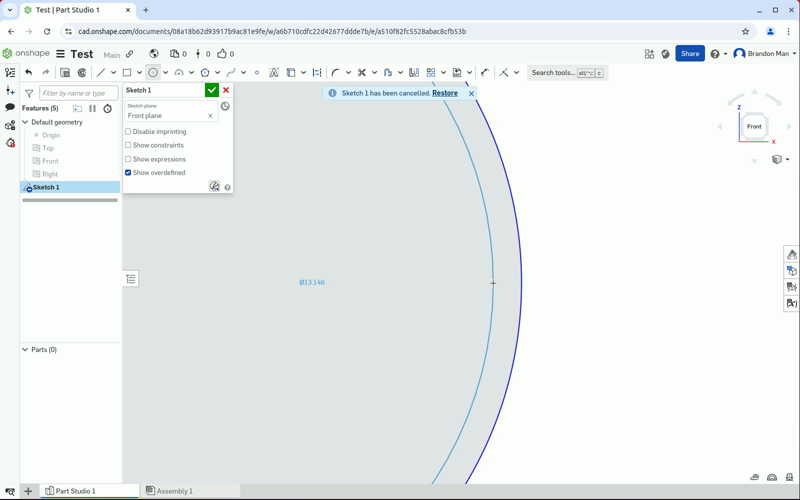
click(493, 282)
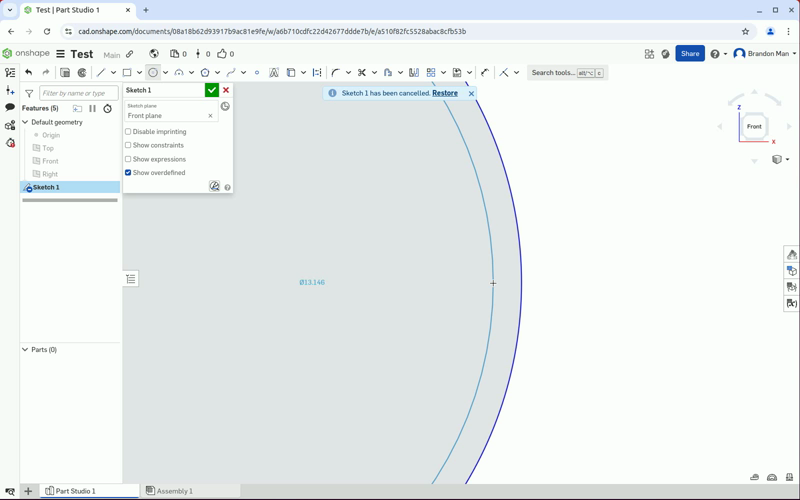
scroll(-6)
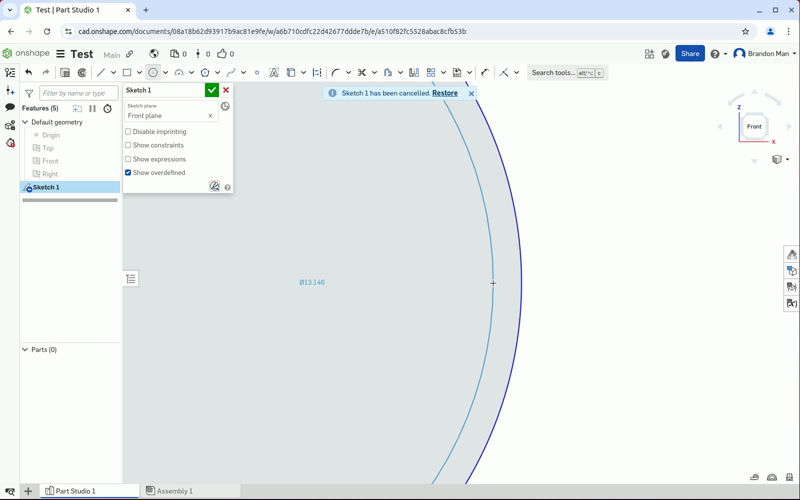
scroll(-6)
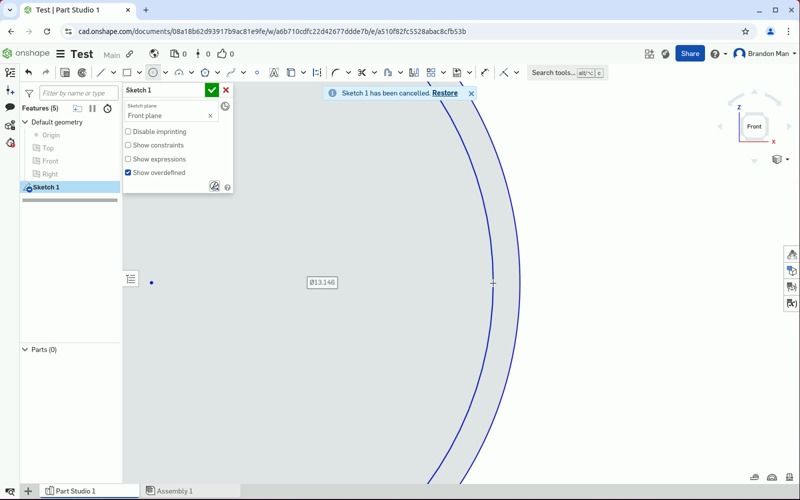
scroll(-6)
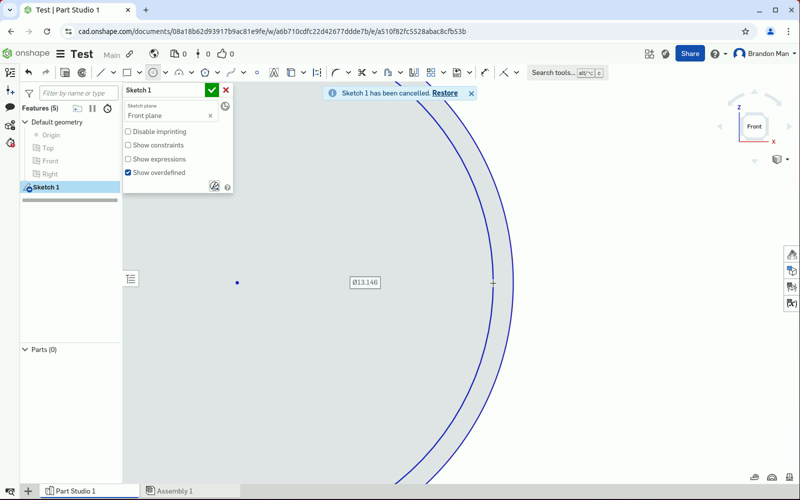
scroll(-6)
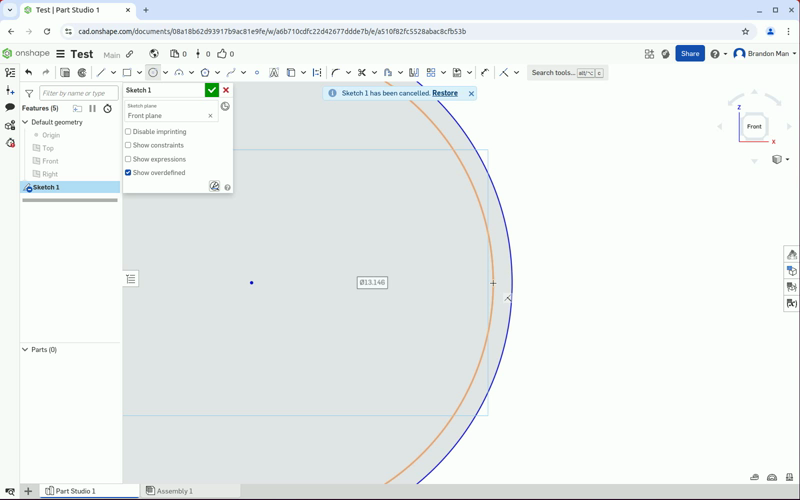
scroll(-6)
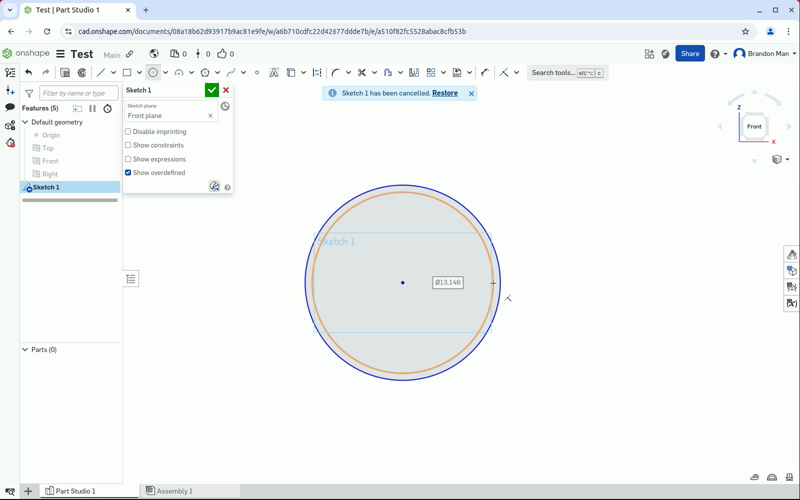
scroll(-6)
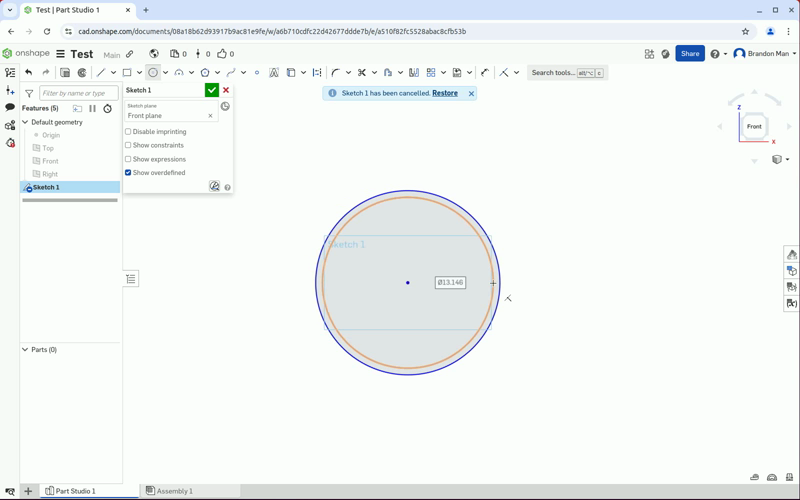
scroll(-6)
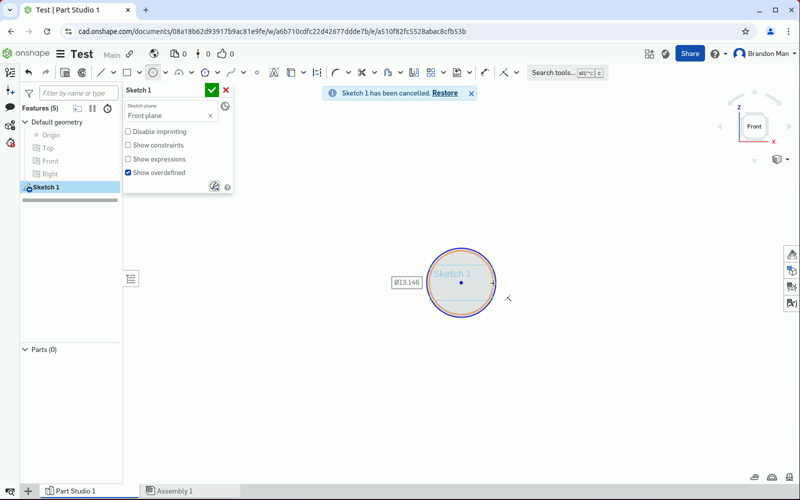
key(esc)
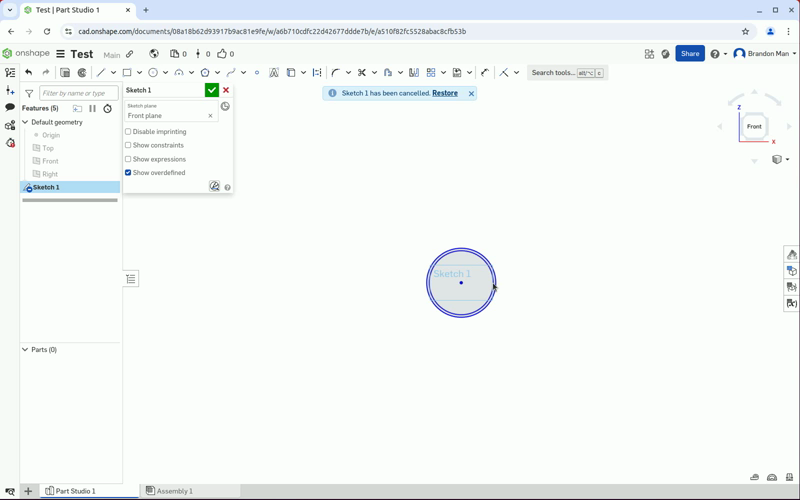
mouse_move(471, 250)
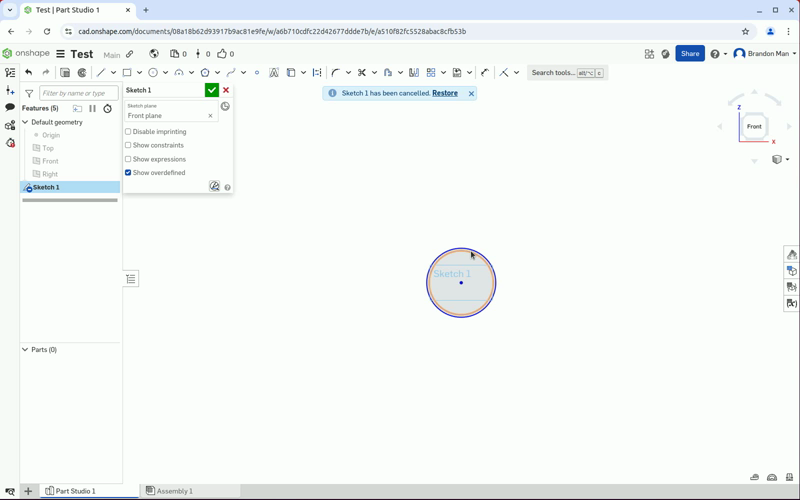
scroll(6)
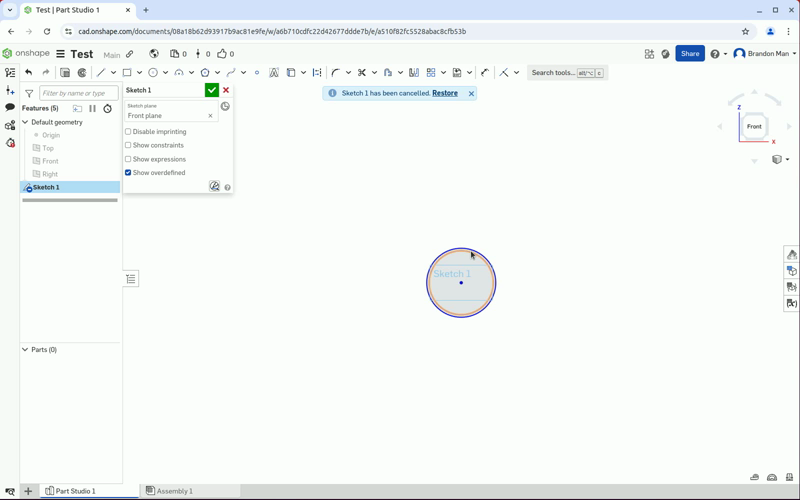
scroll(6)
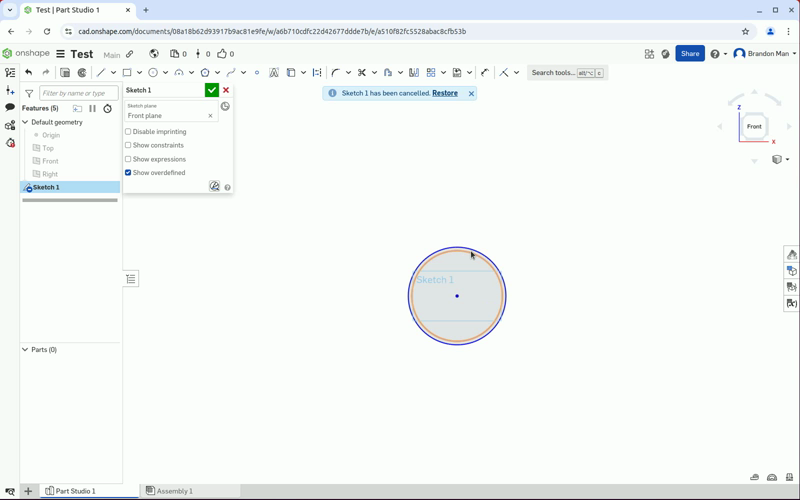
scroll(6)
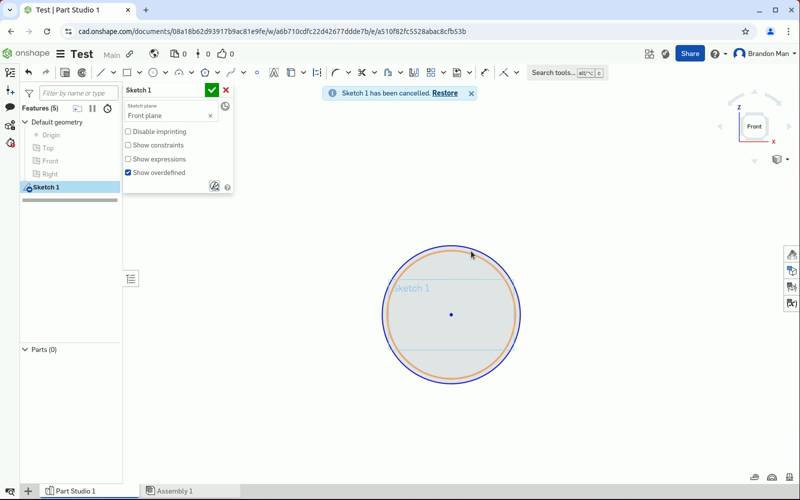
scroll(6)
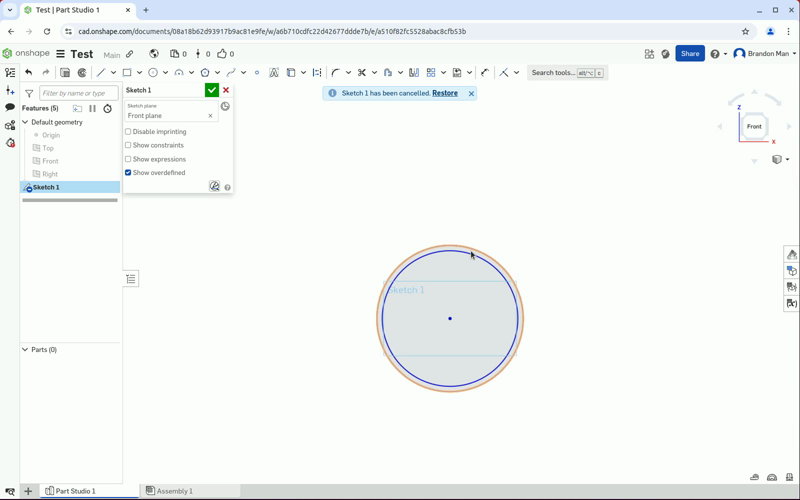
scroll(6)
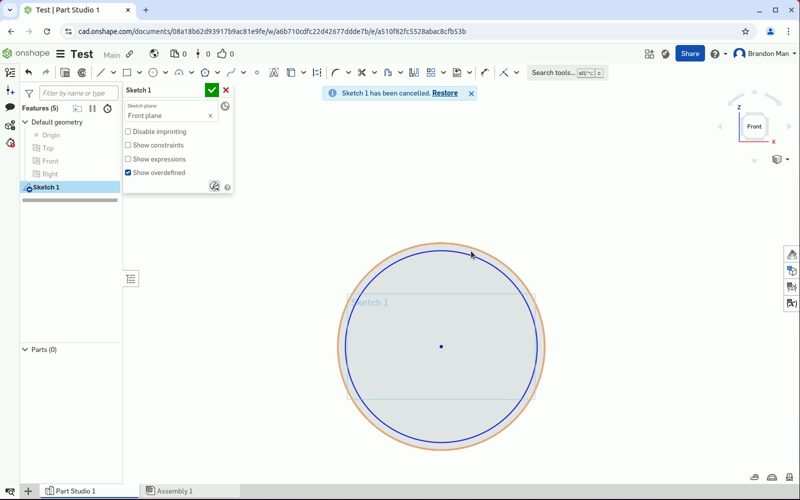
scroll(6)
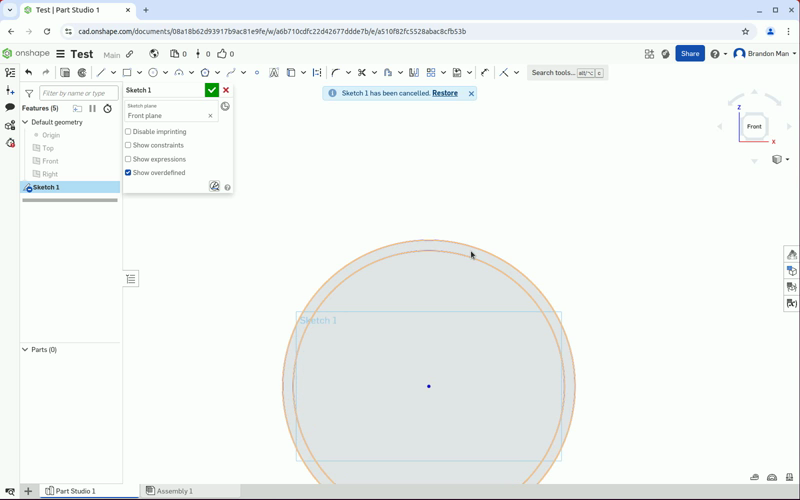
scroll(6)
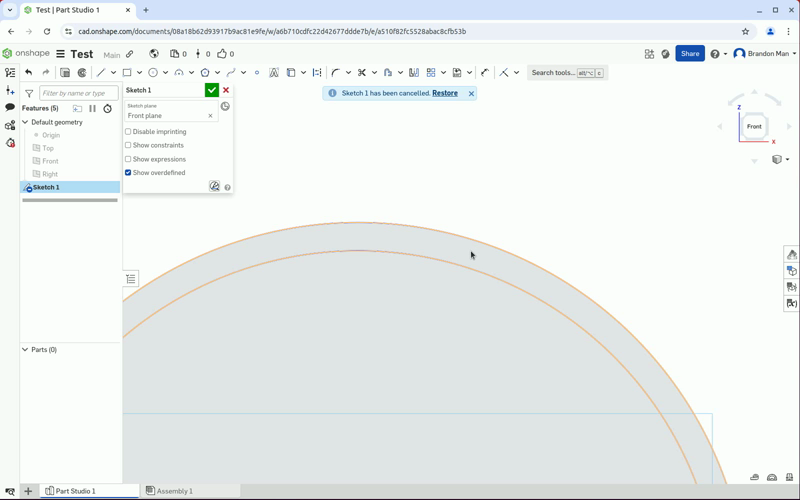
click(471, 250)
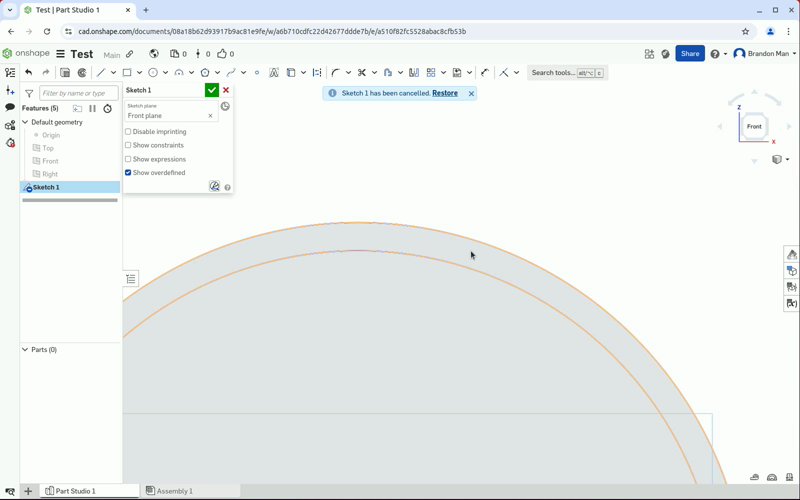
scroll(-6)
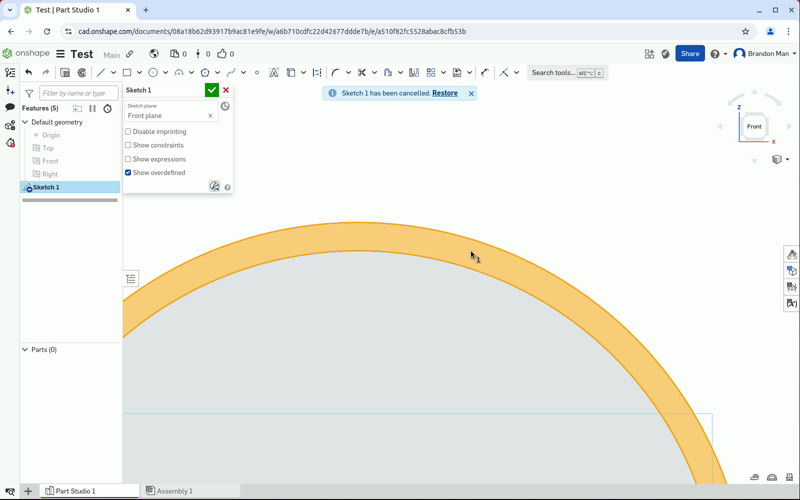
scroll(-6)
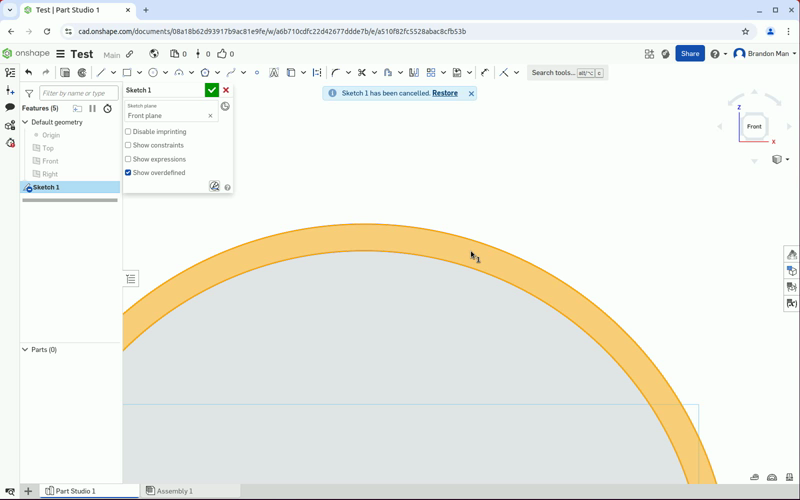
scroll(-6)
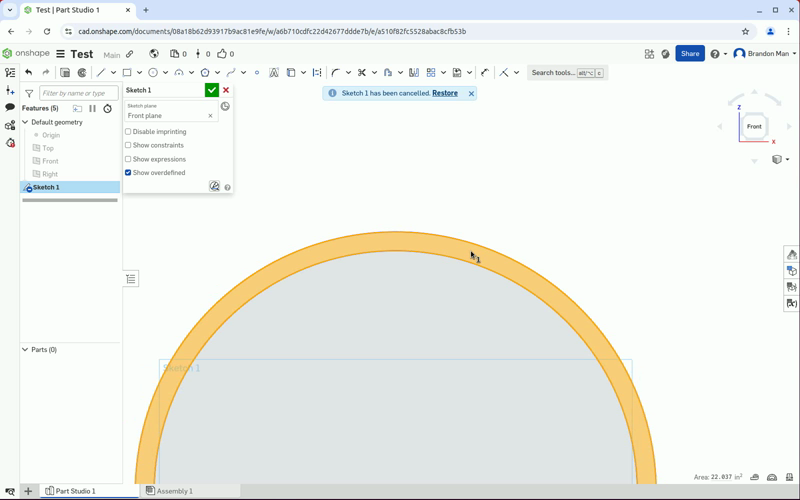
scroll(-6)
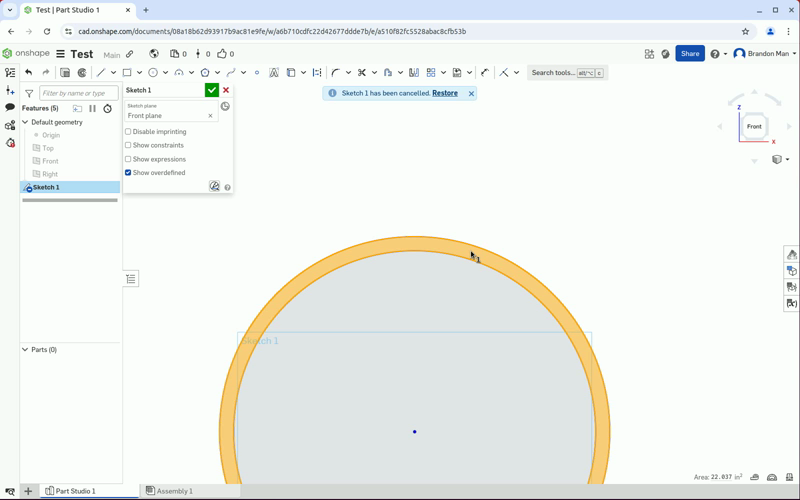
scroll(-6)
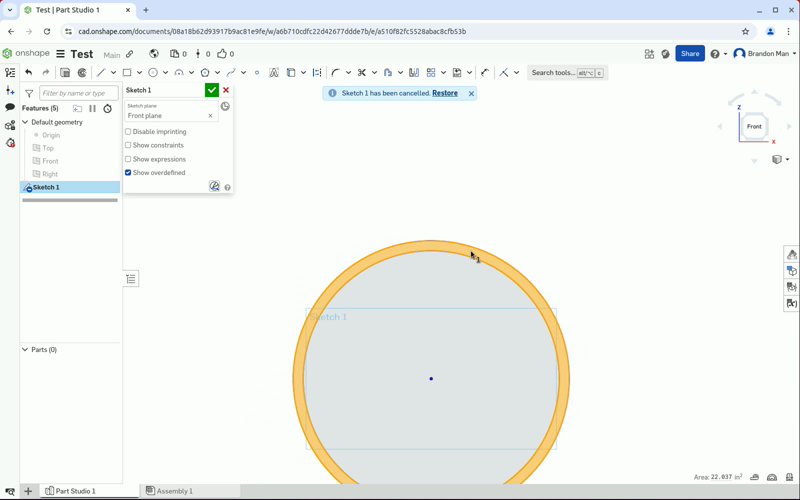
scroll(-6)
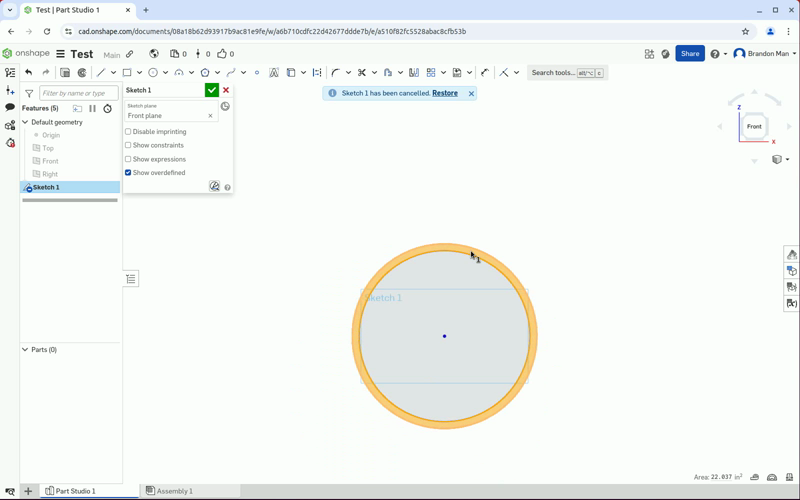
scroll(-6)
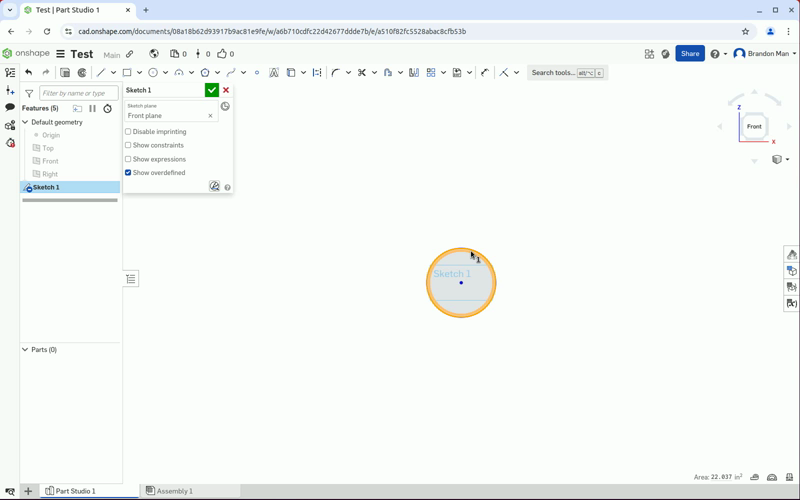
mouse_move(73, 352)
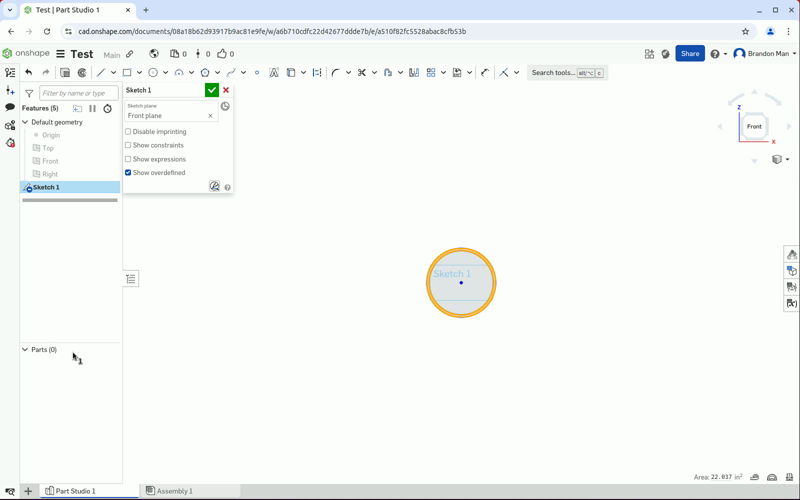
key(shift+y)
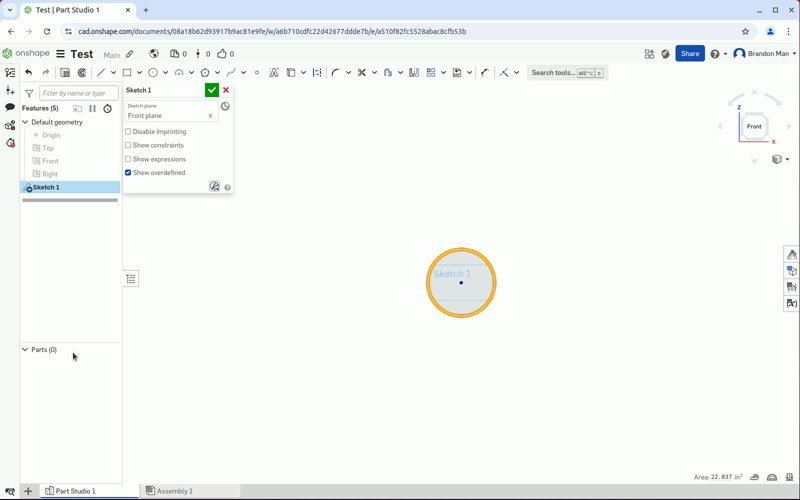
key(shift+e)
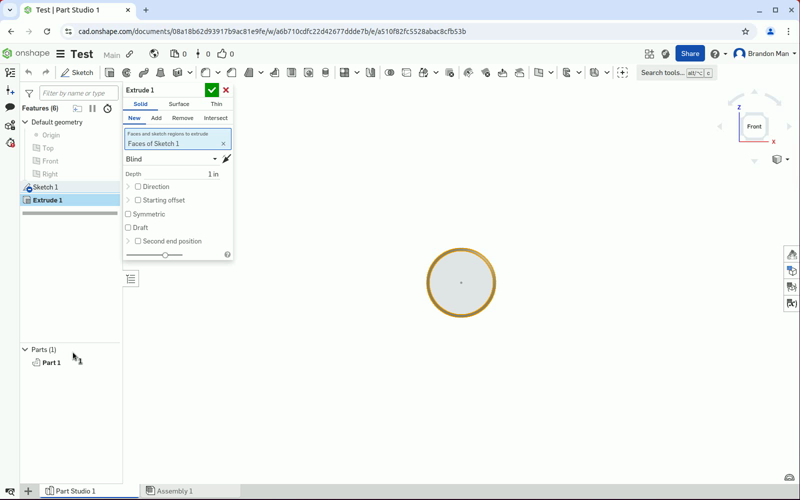
mouse_move(143, 106)
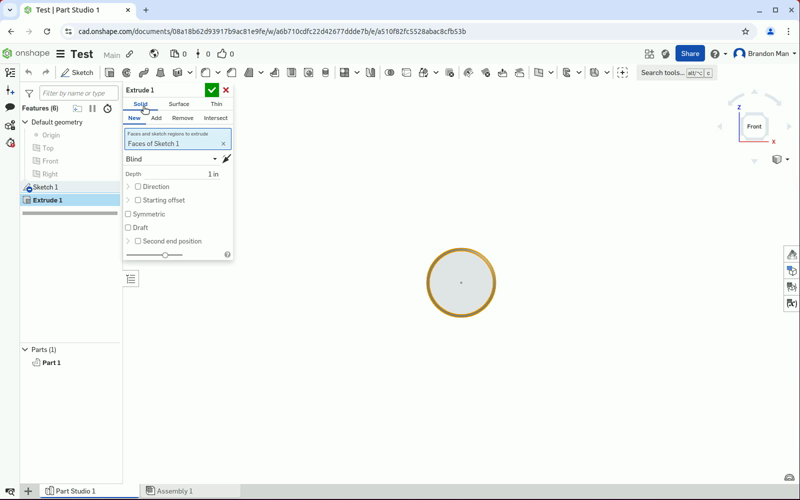
click(143, 106)
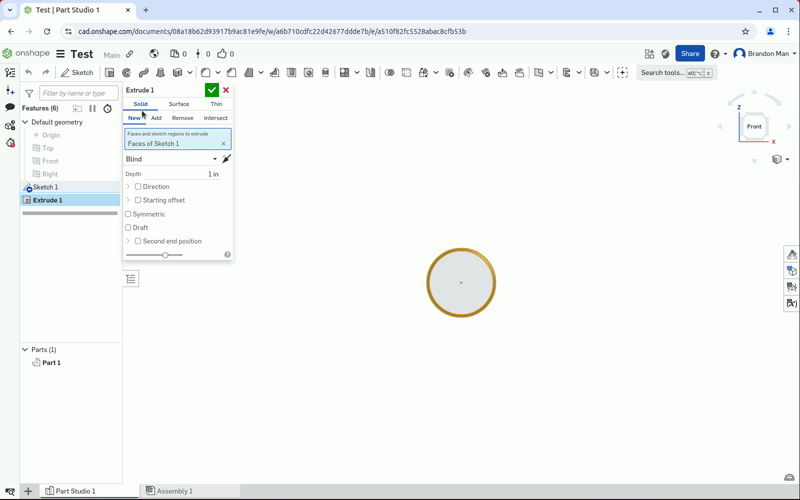
mouse_move(137, 120)
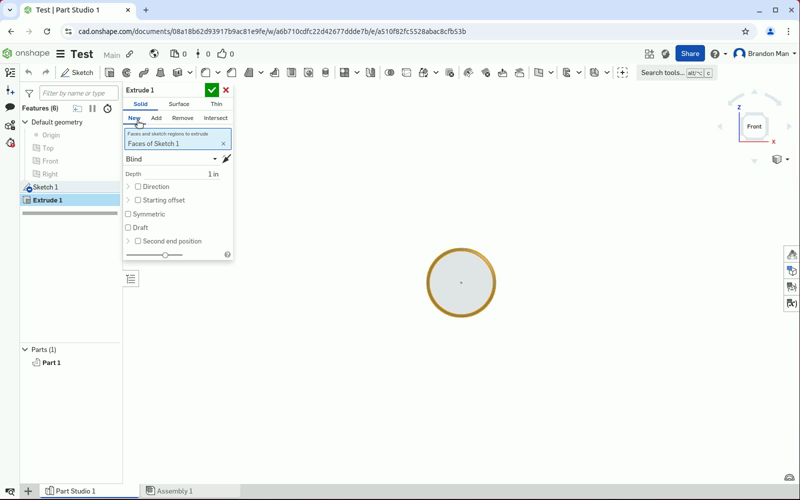
click(137, 120)
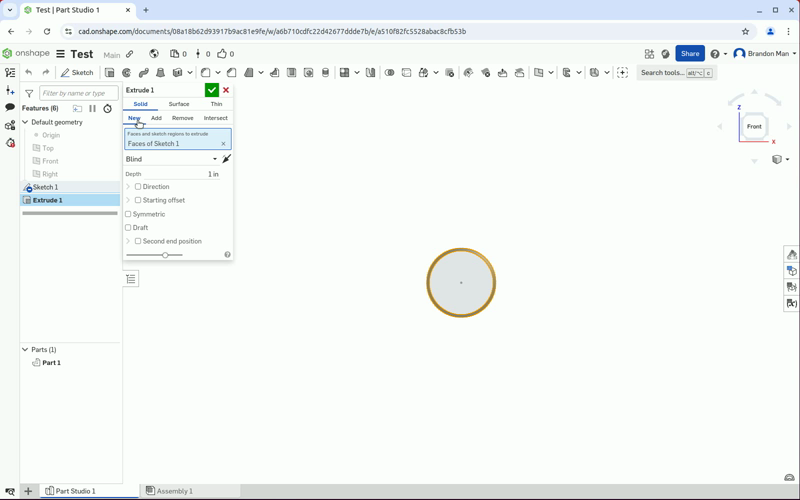
key(tab, 4)
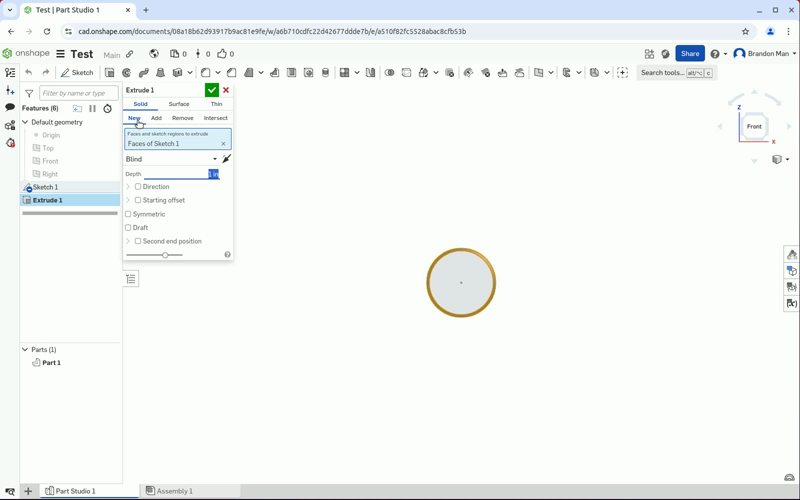
text(23.108)
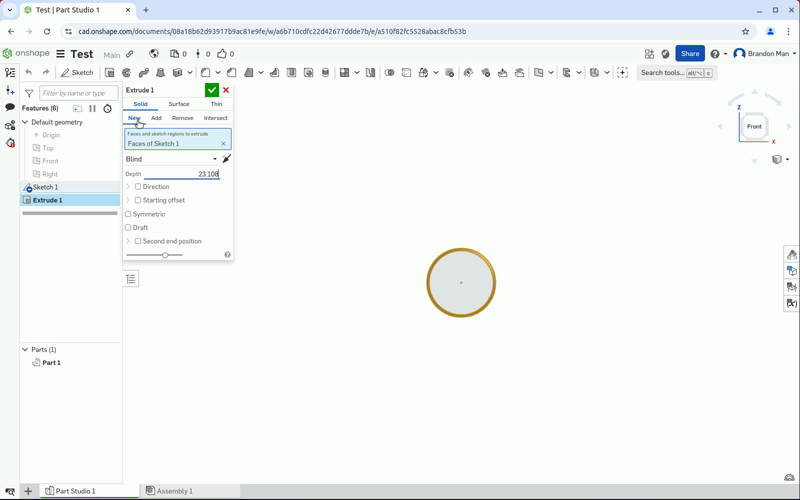
key(enter)
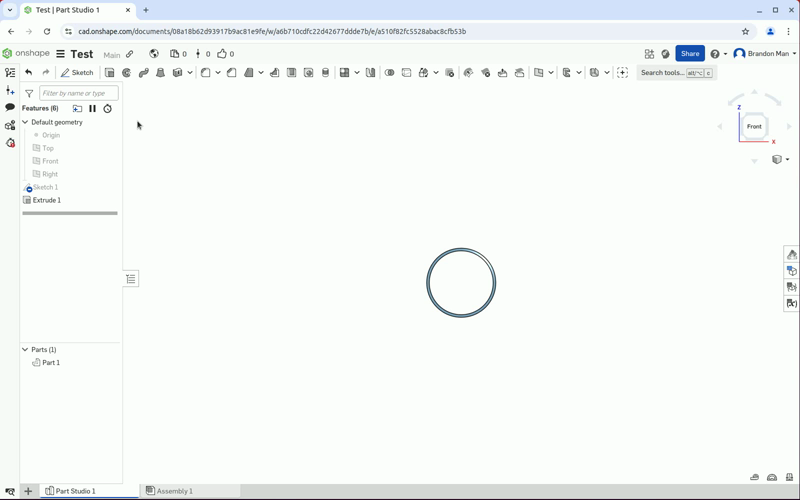
key(shift+h)
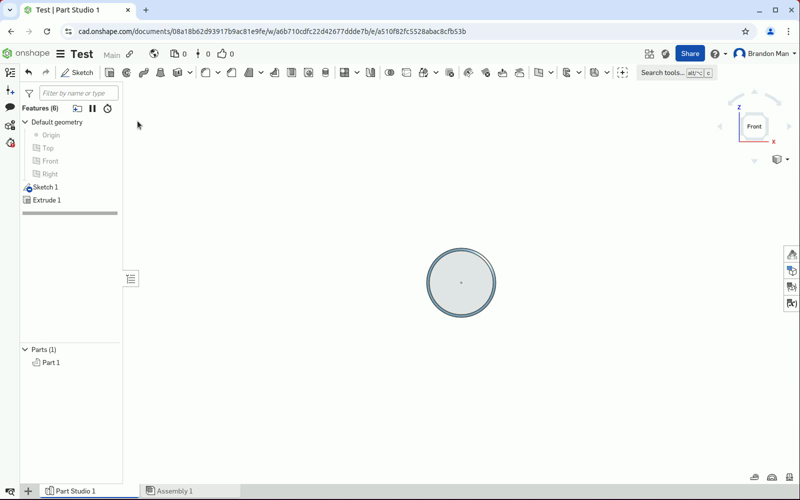
key(shift+h)
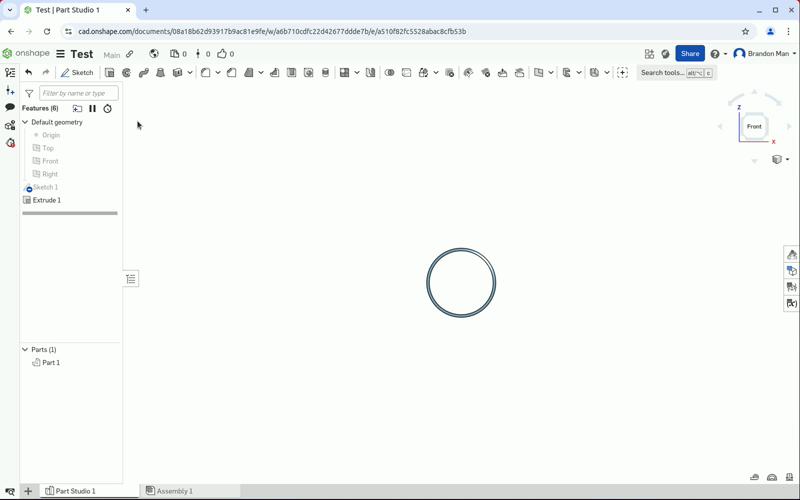
mouse_move(73, 189)
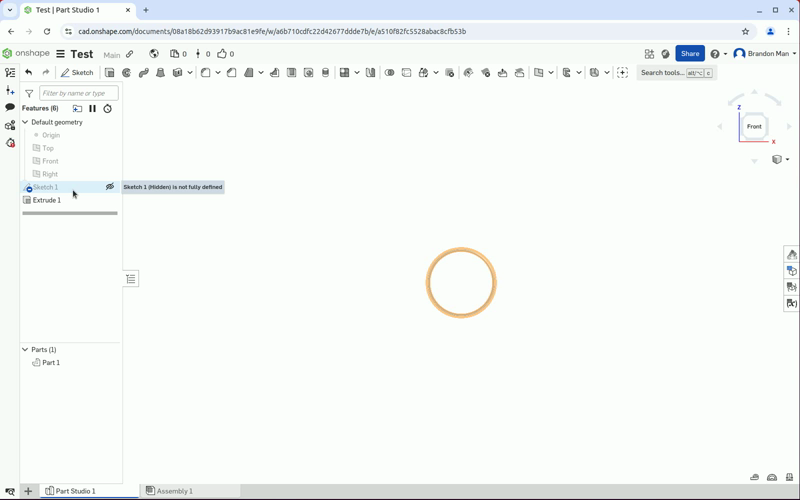
click(73, 189)
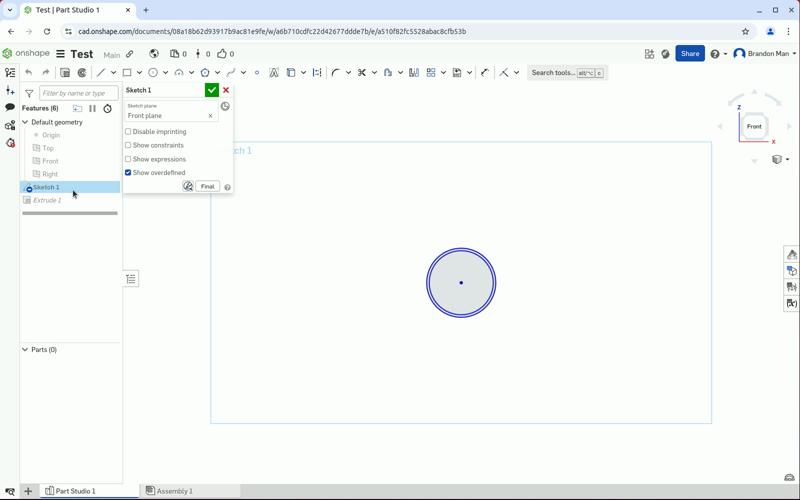
mouse_move(229, 92)
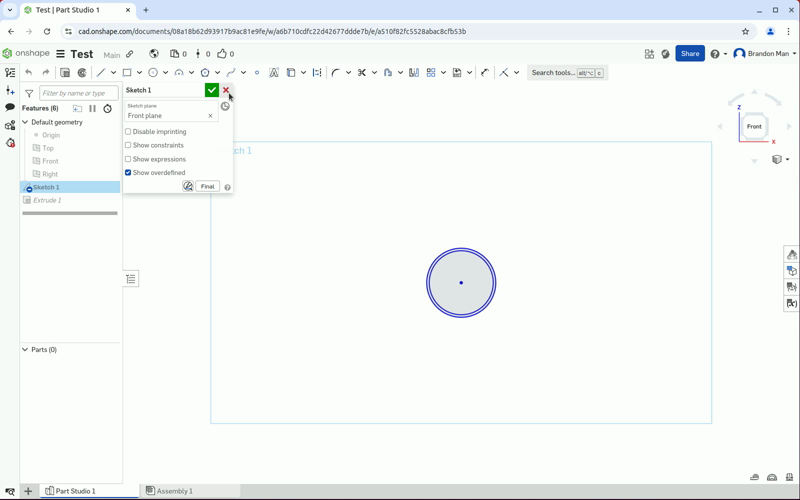
click(229, 92)
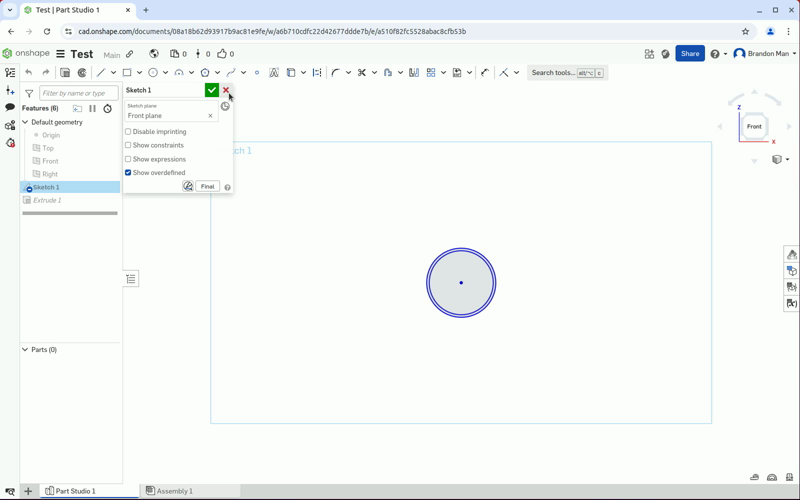
key(shift+s)
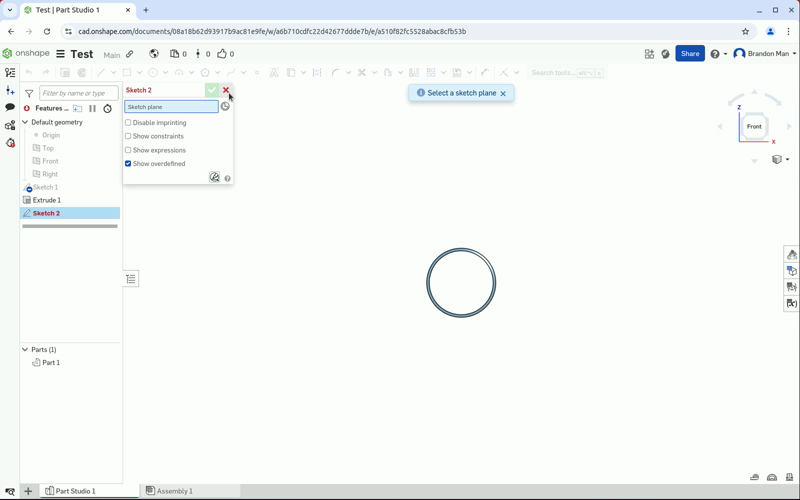
mouse_move(73, 163)
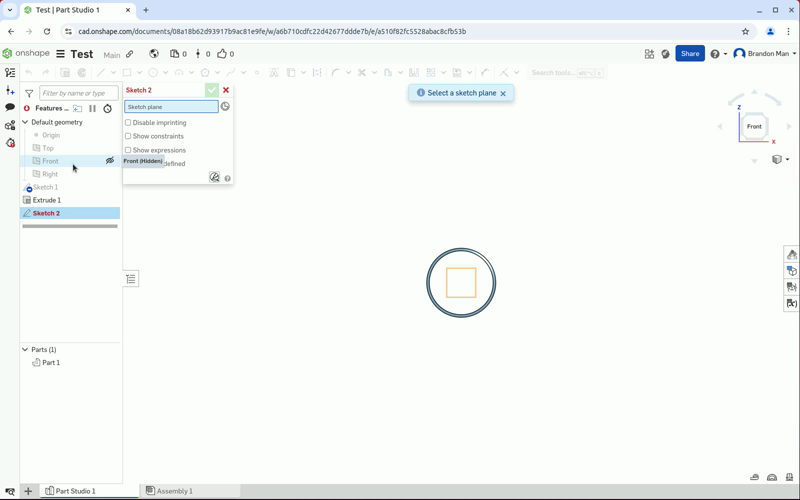
click(73, 163)
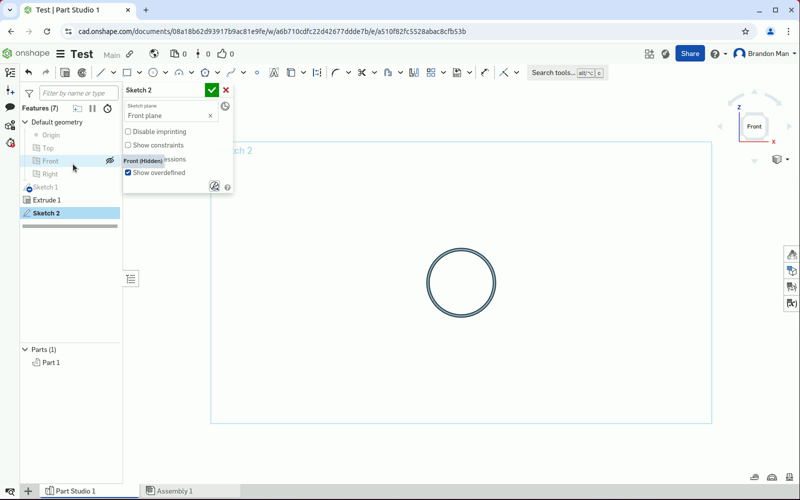
mouse_move(73, 352)
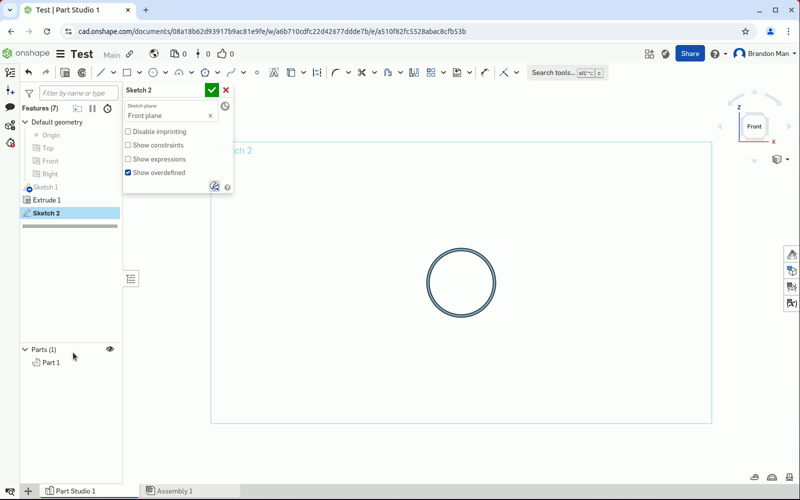
key(y)
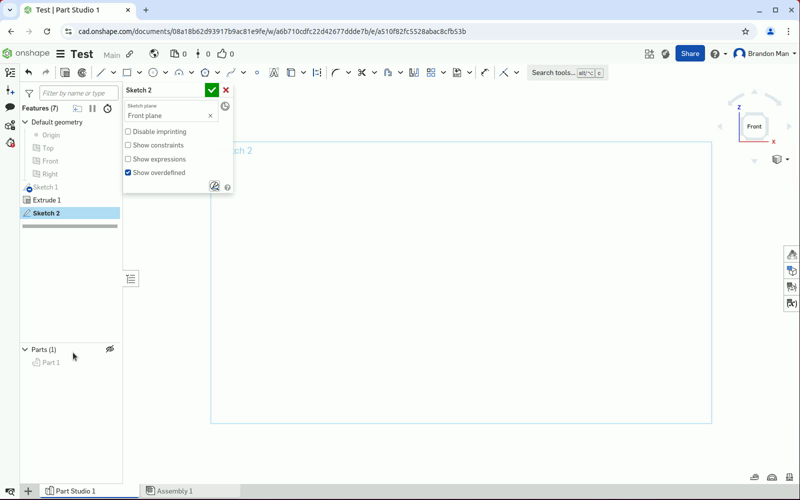
key(c)
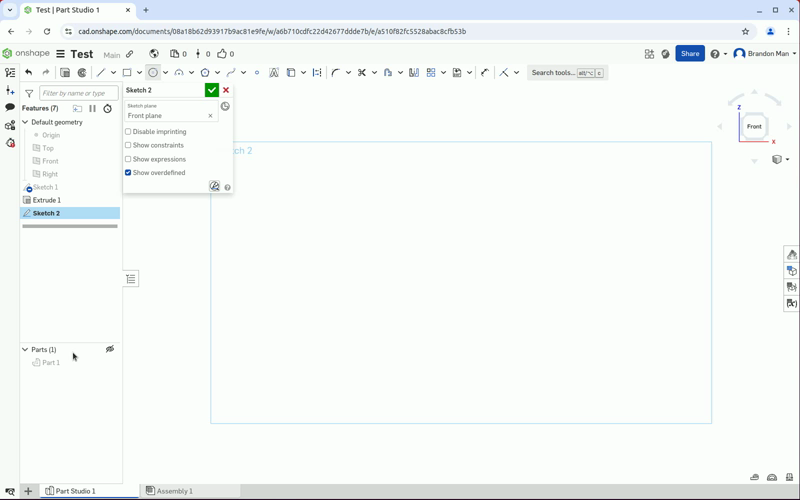
key_down(shift)
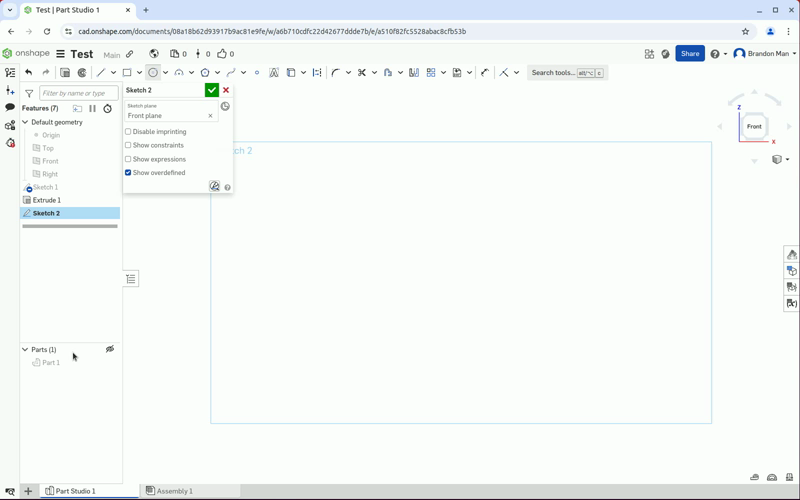
mouse_move(461, 282)
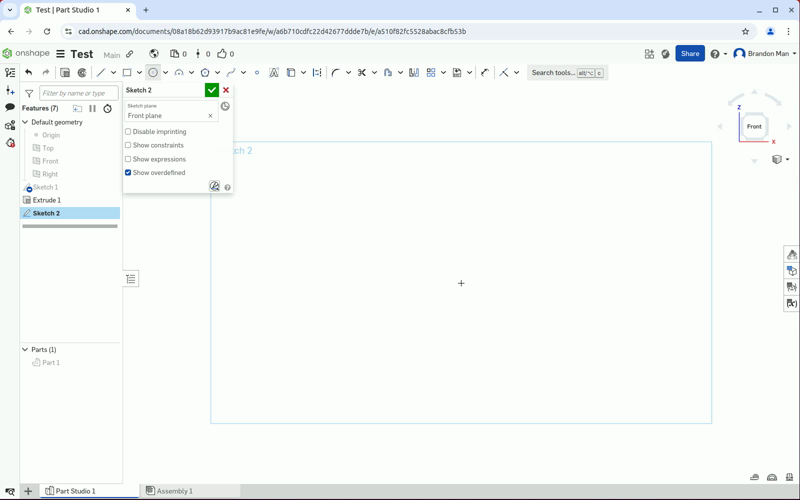
click(461, 282)
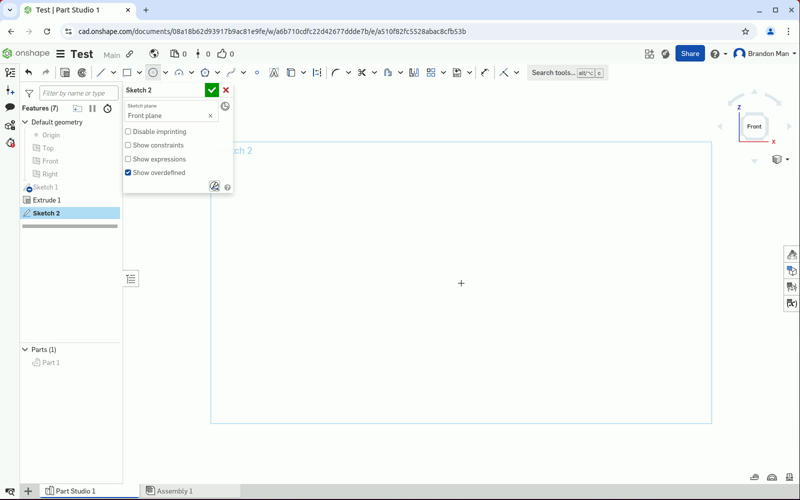
key_up(shift)
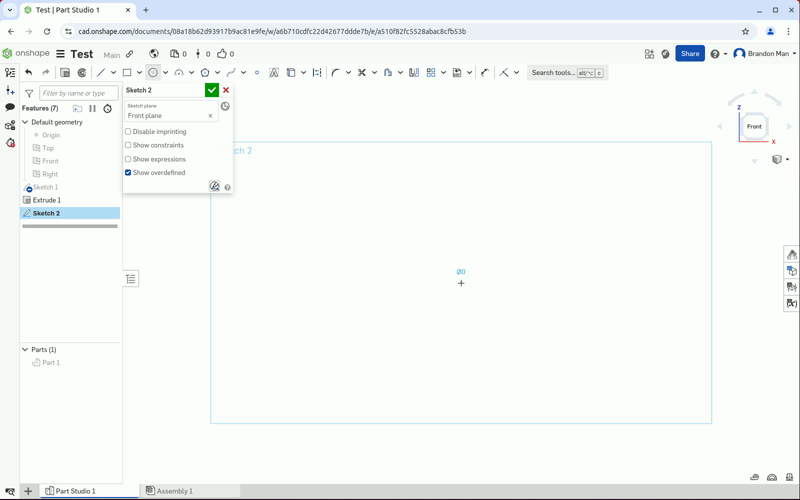
mouse_move(493, 282)
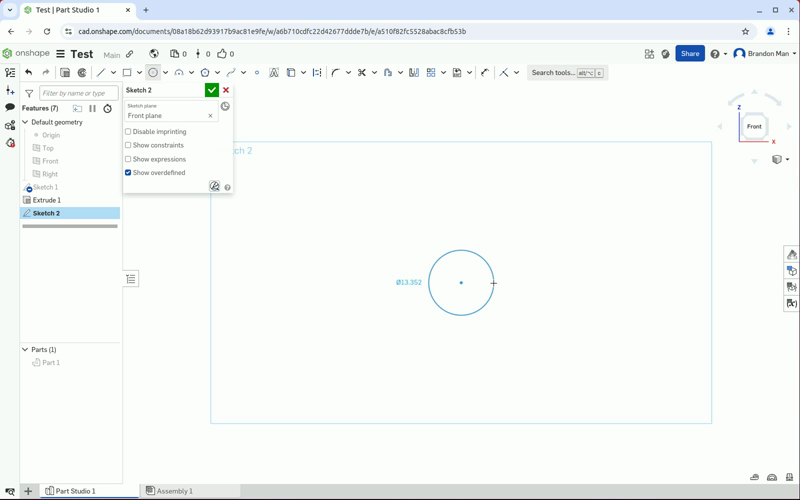
click(493, 282)
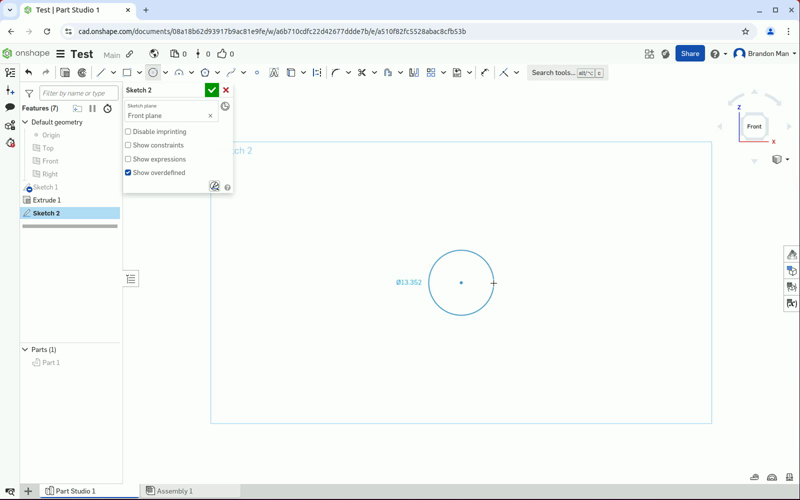
key(esc)
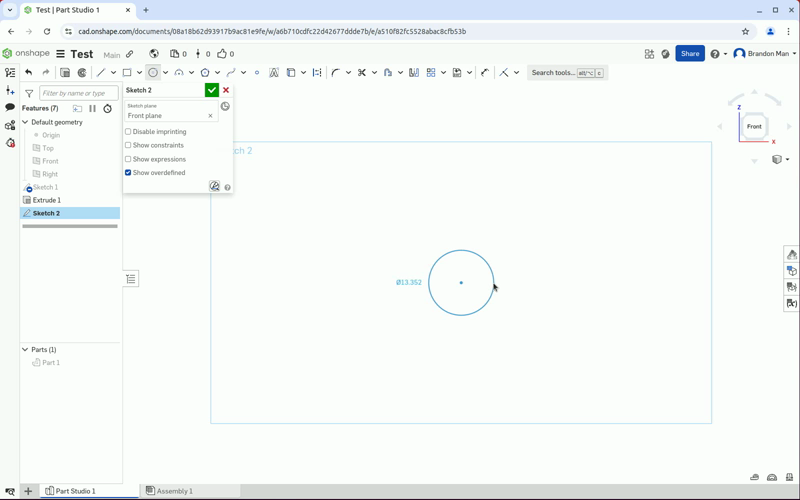
key(c)
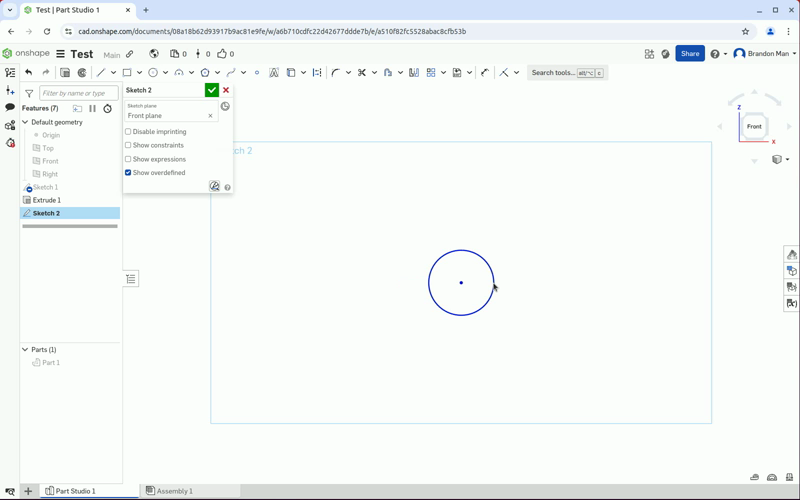
key_down(shift)
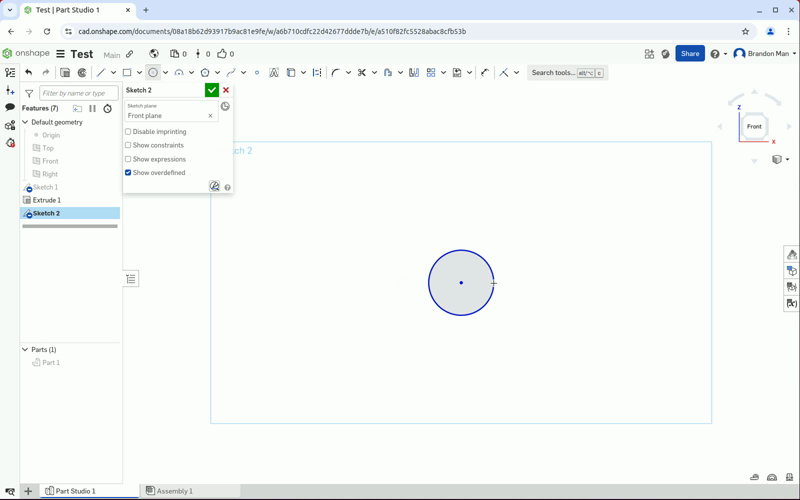
mouse_move(461, 282)
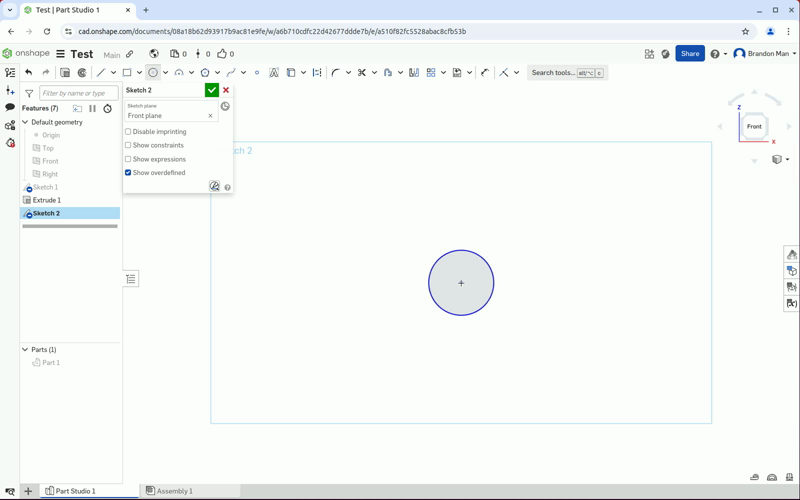
click(461, 282)
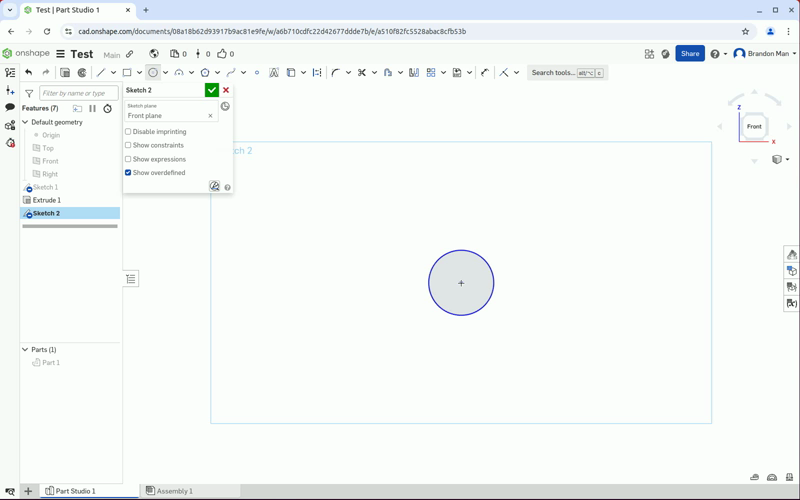
key_up(shift)
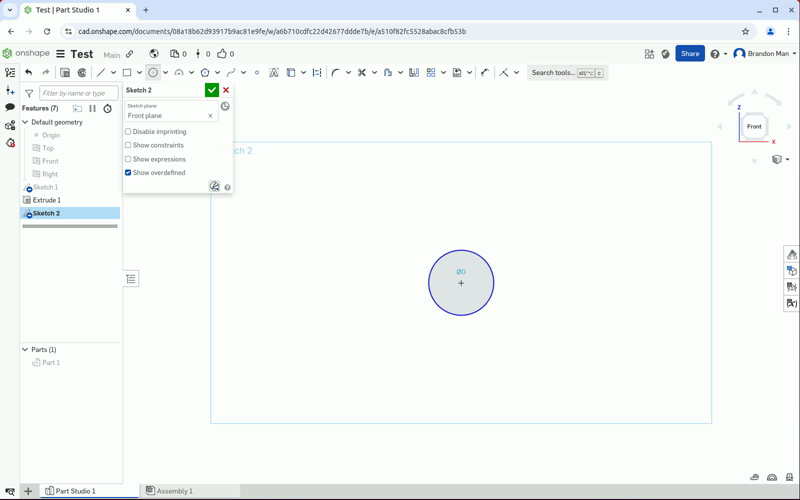
mouse_move(479, 282)
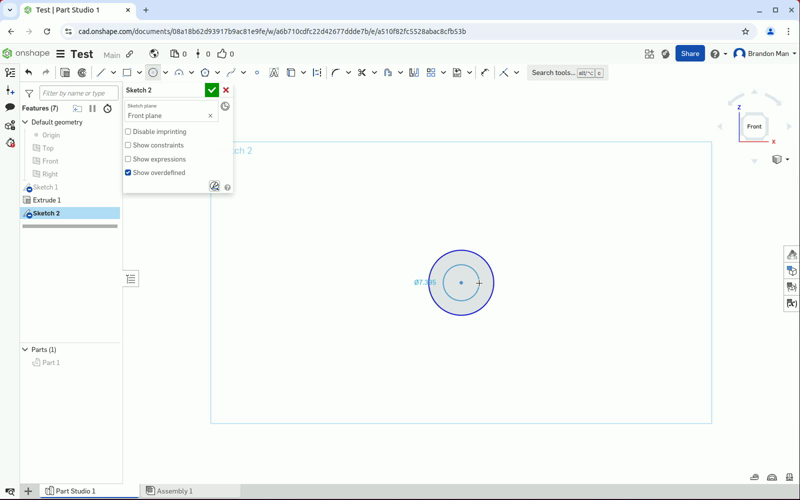
click(479, 282)
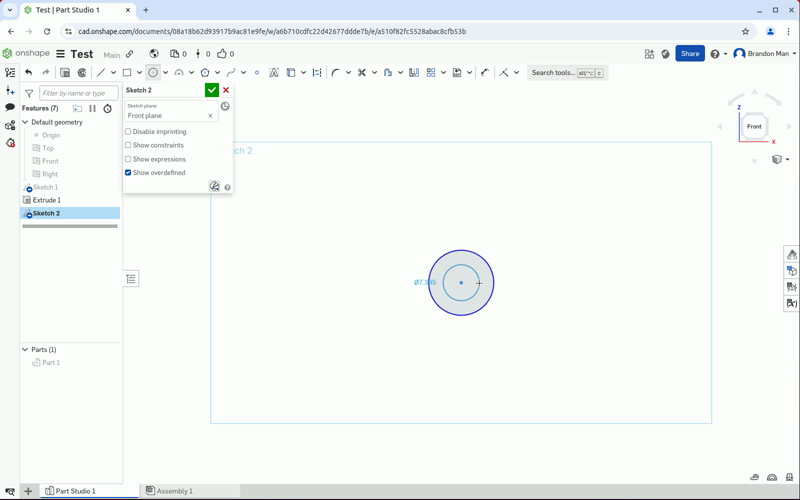
key(esc)
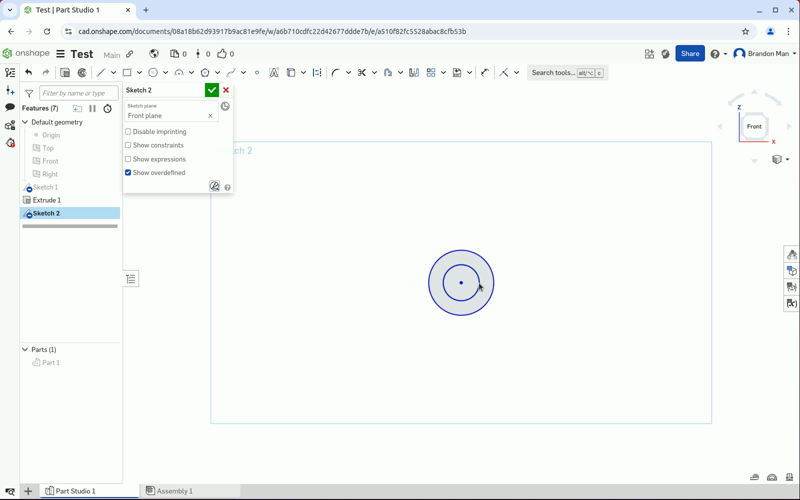
mouse_move(448, 306)
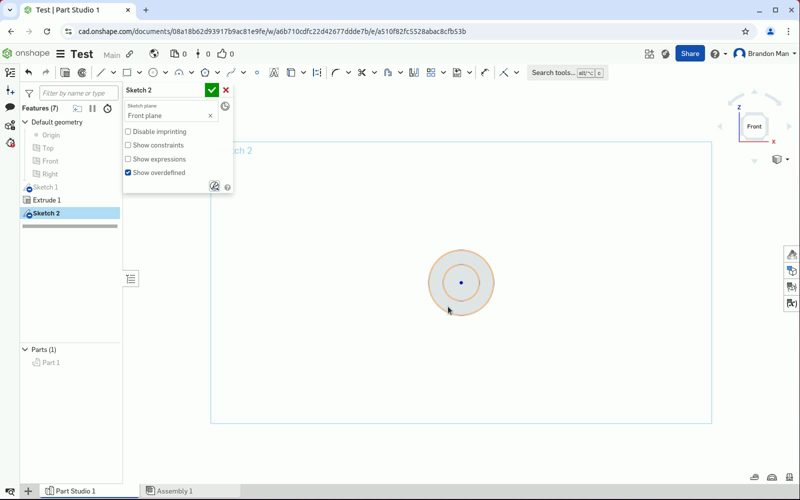
click(448, 306)
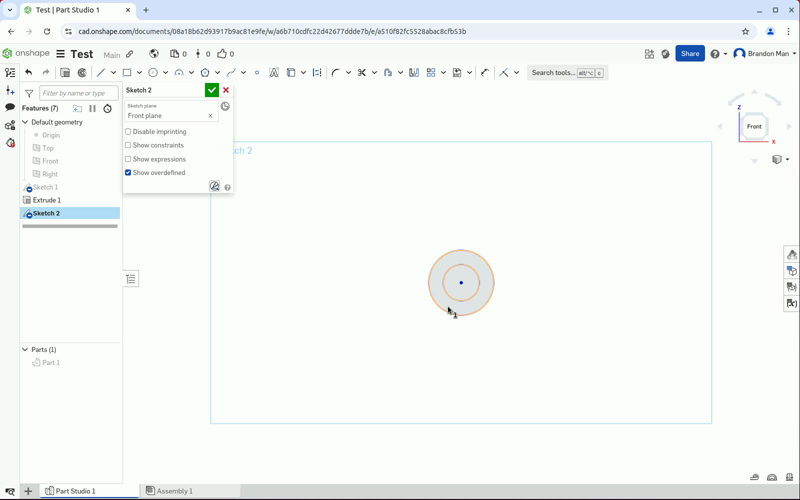
mouse_move(73, 352)
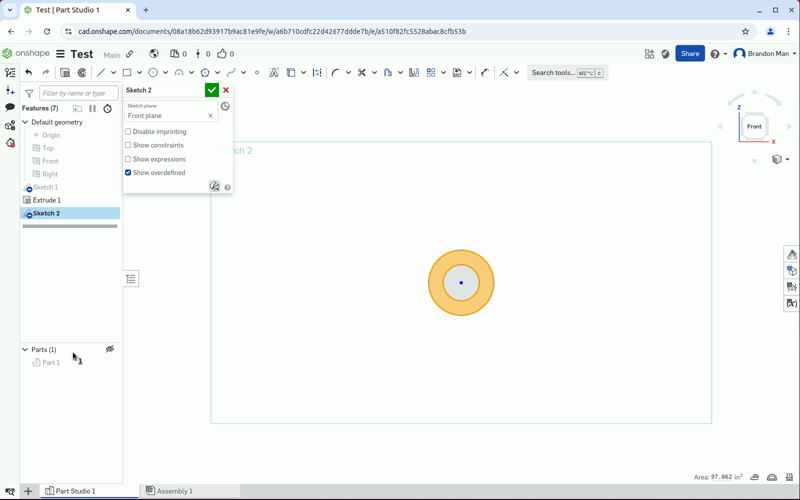
key(shift+y)
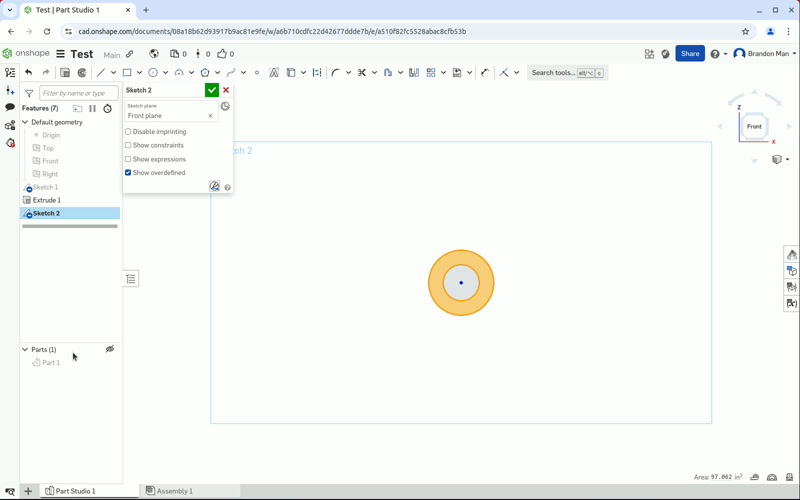
key(shift+e)
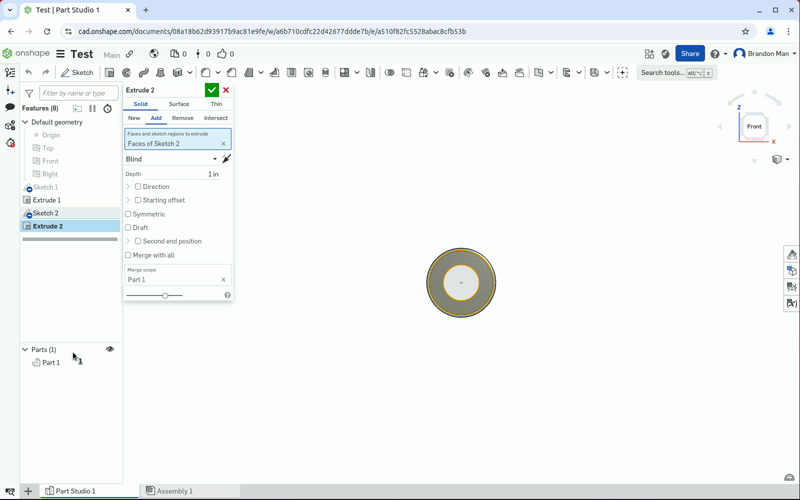
mouse_move(143, 106)
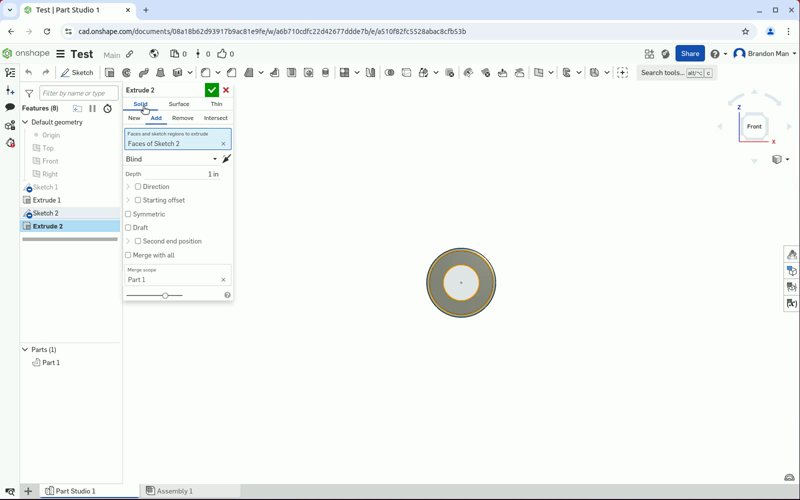
click(143, 106)
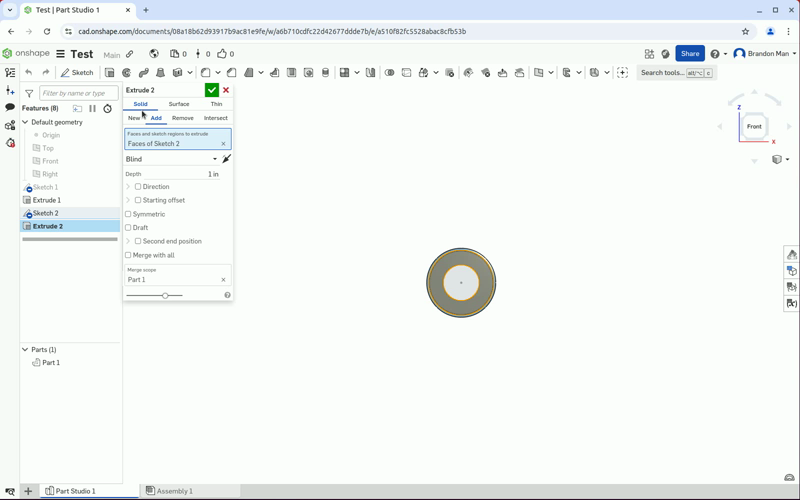
mouse_move(137, 120)
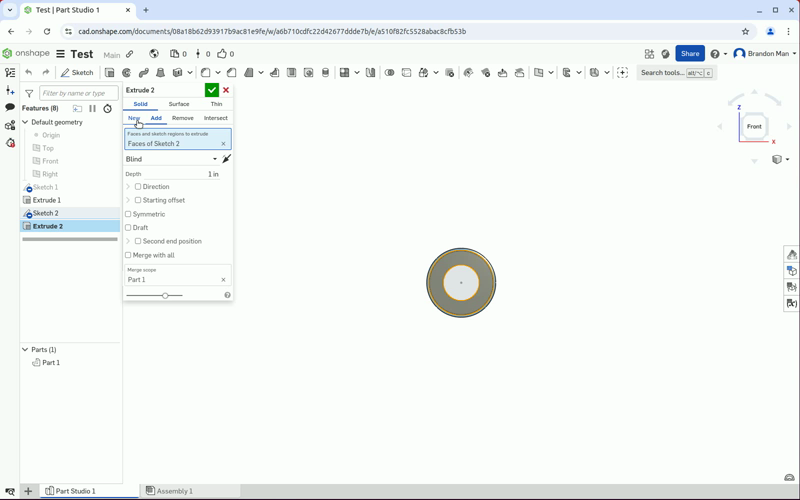
click(137, 120)
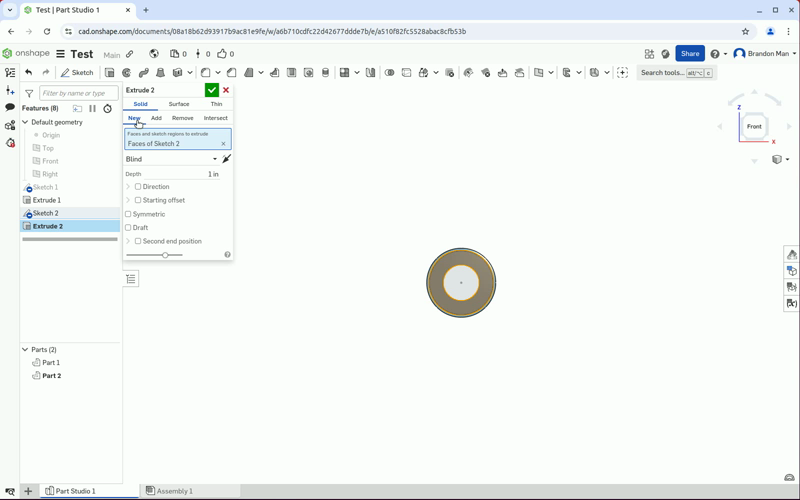
key(tab, 4)
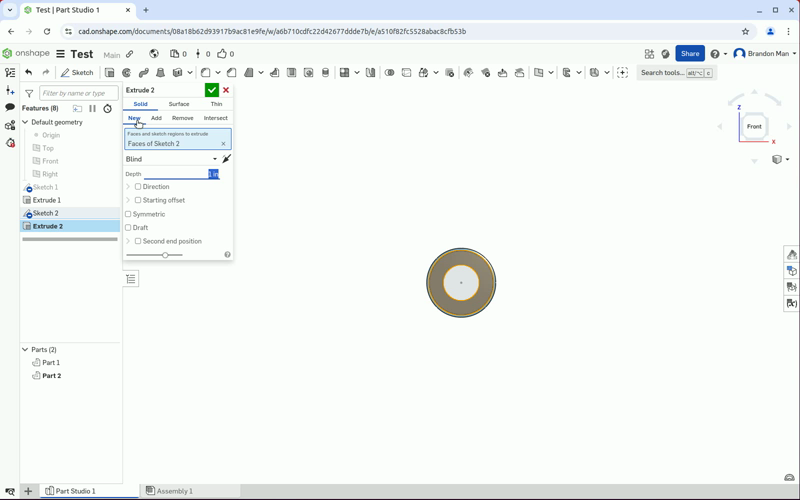
text(23.108)
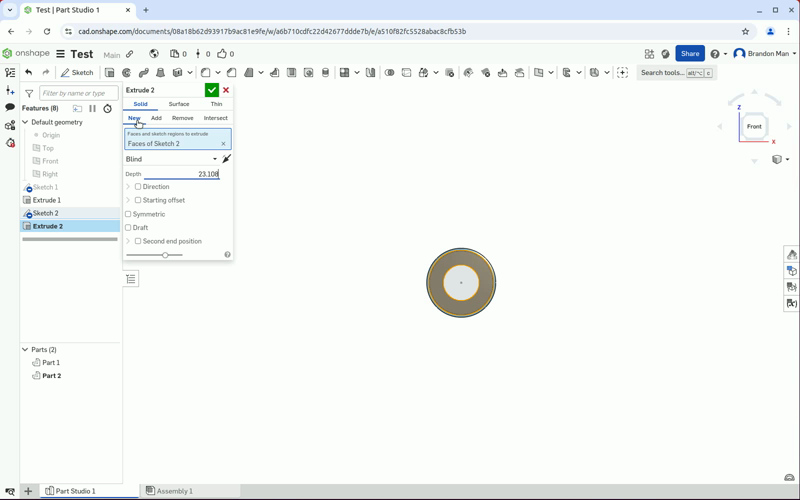
key(enter)
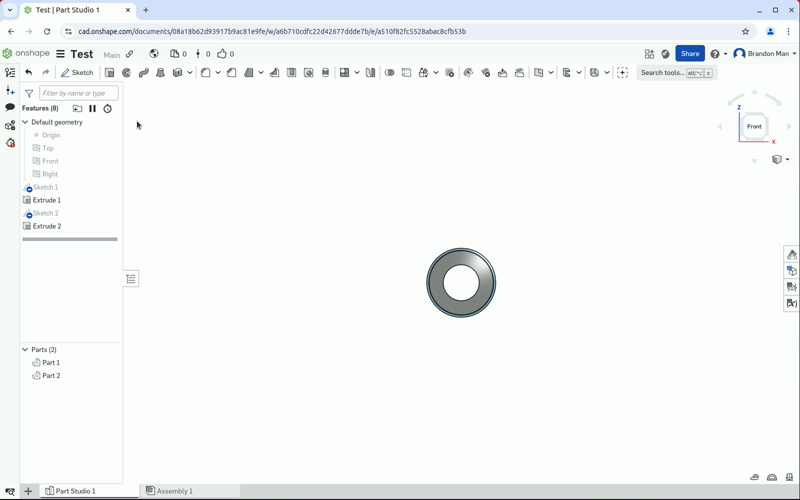
key(shift+h)
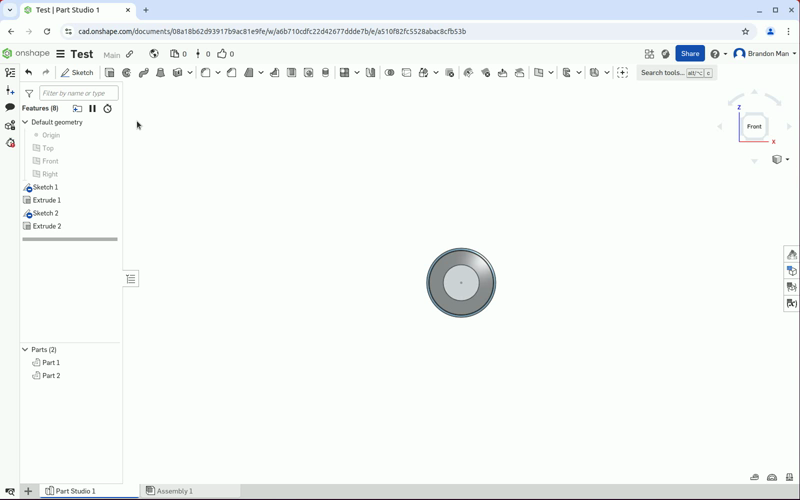
key(shift+h)
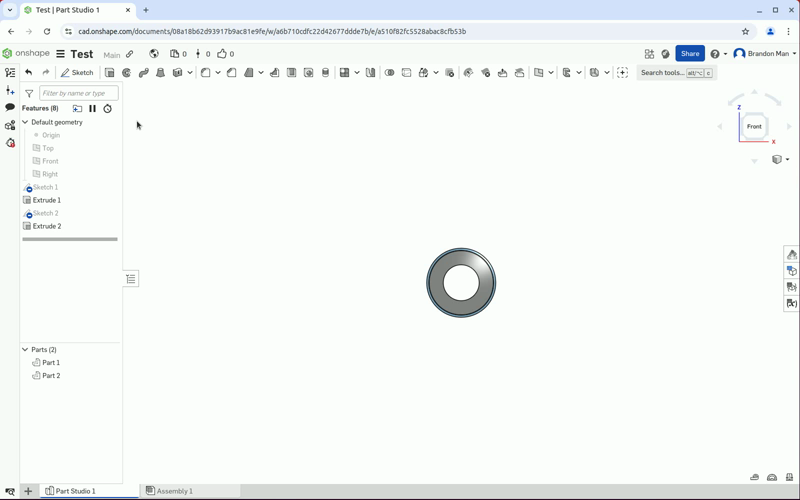
mouse_move(73, 189)
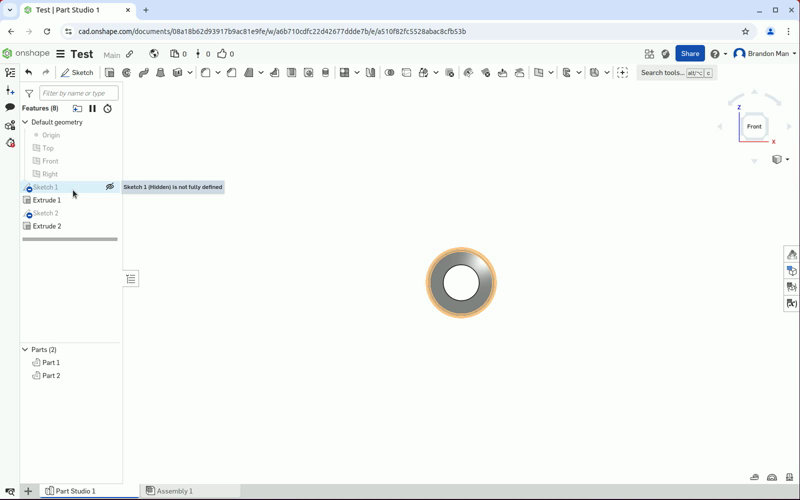
click(73, 189)
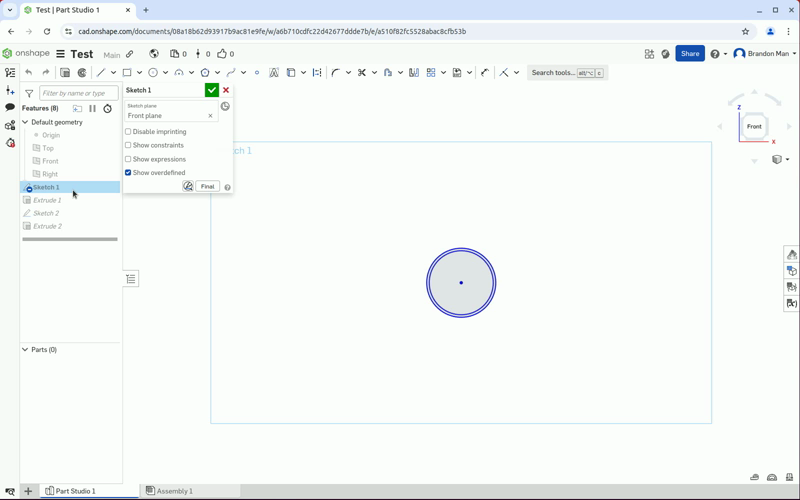
mouse_move(229, 92)
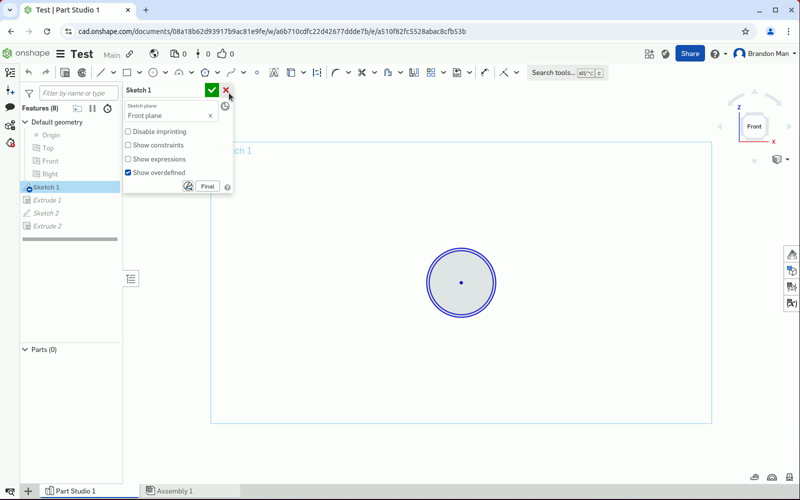
click(229, 92)
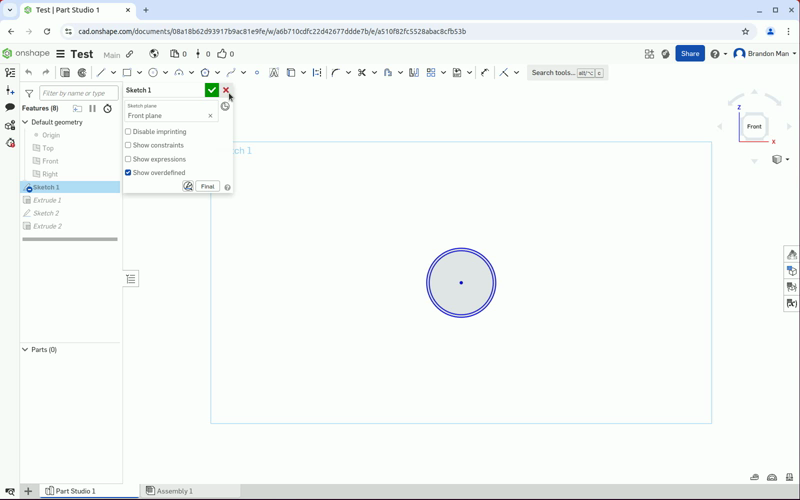
key(shift+s)
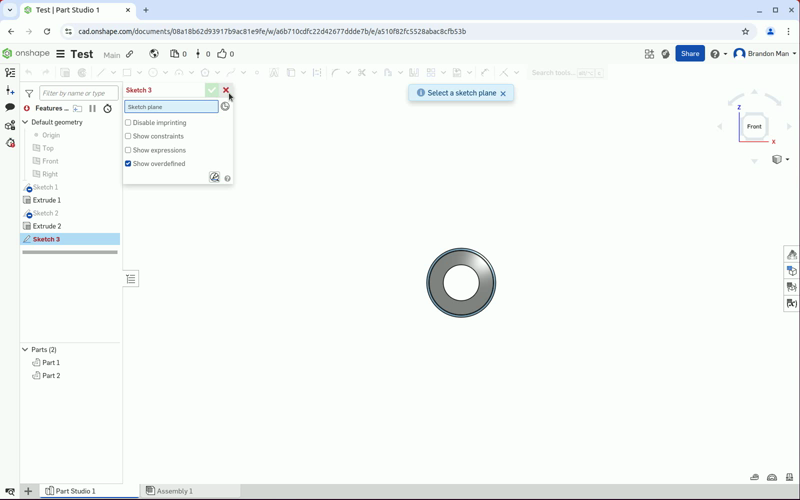
mouse_move(73, 163)
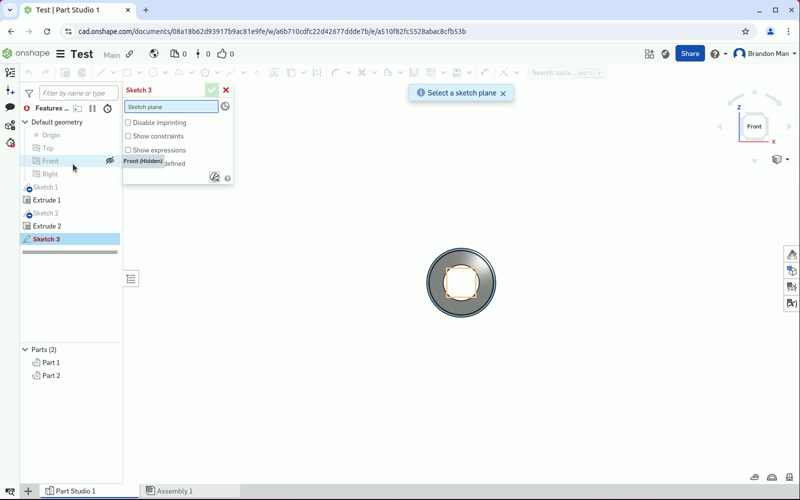
click(73, 163)
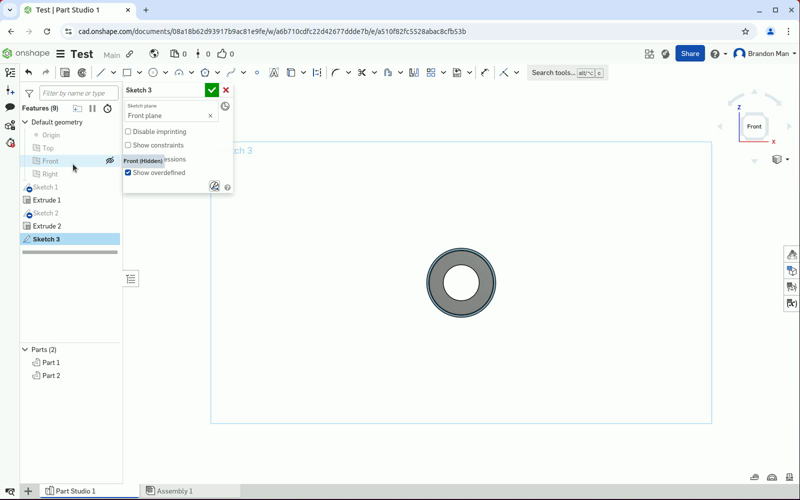
mouse_move(73, 352)
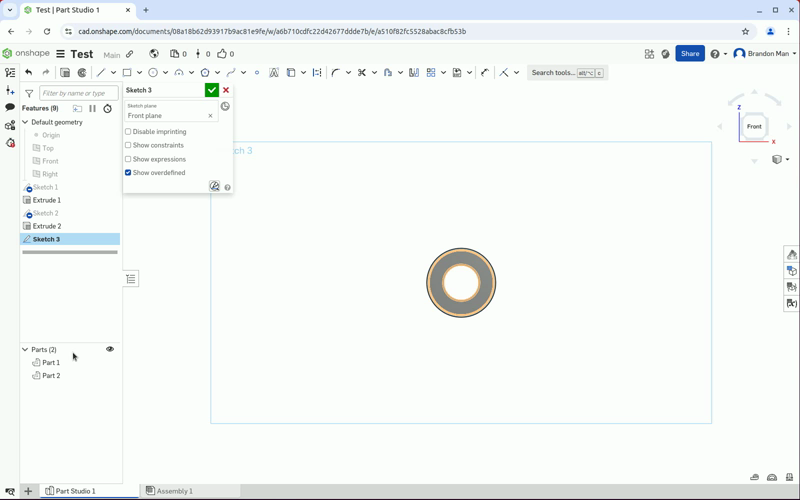
key(y)
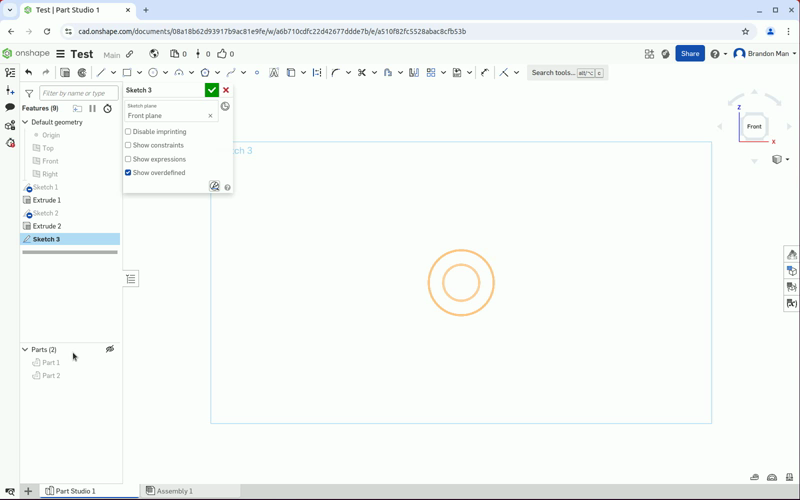
key(c)
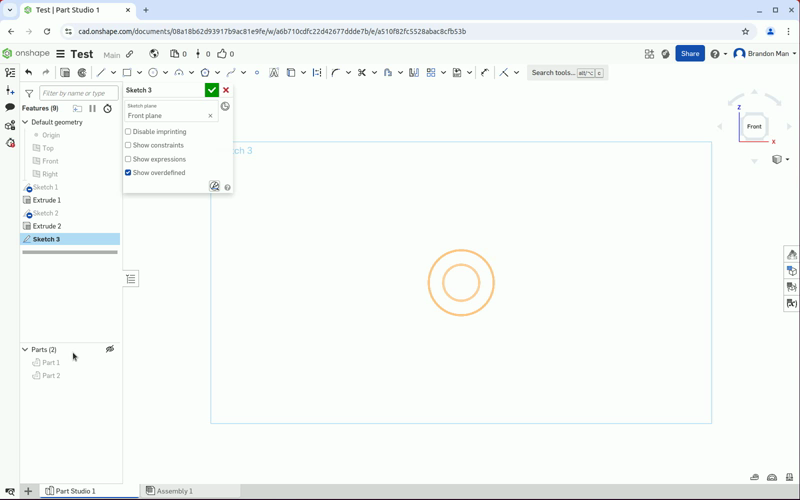
key_down(shift)
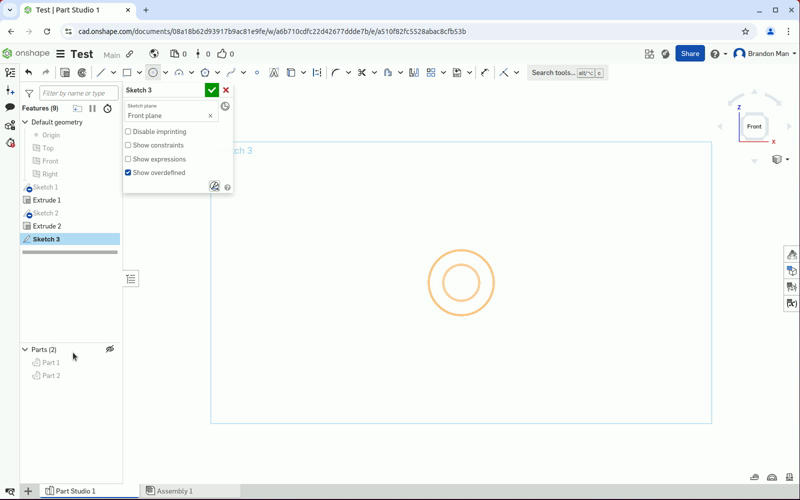
mouse_move(460, 282)
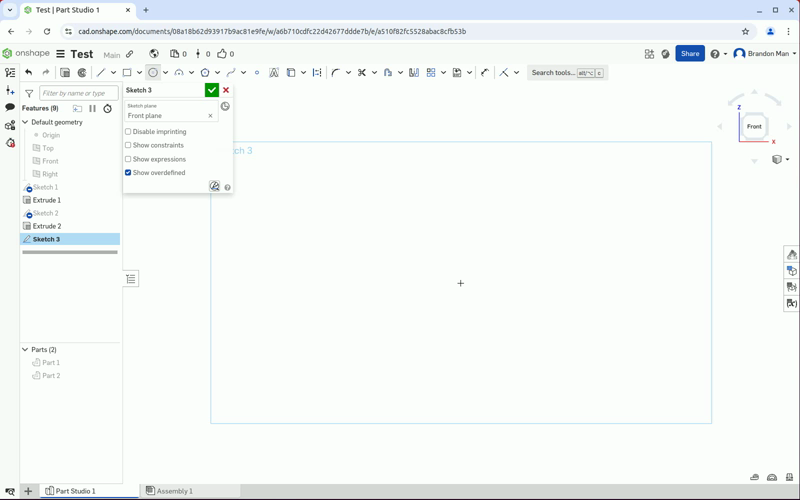
click(460, 282)
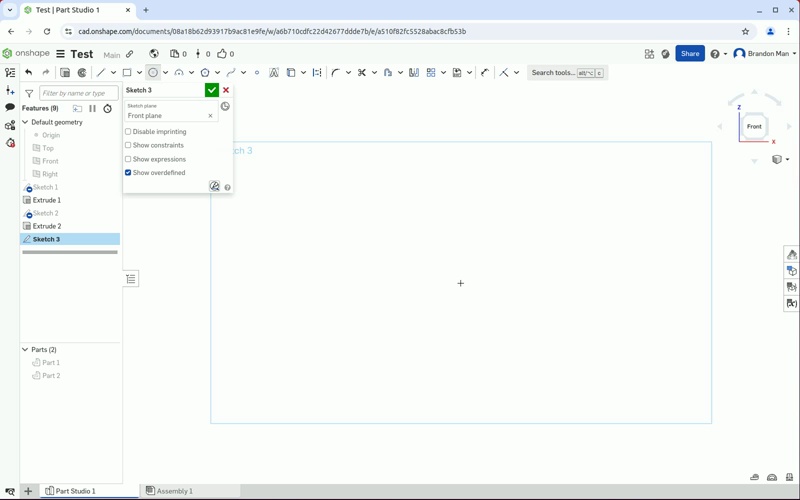
key_up(shift)
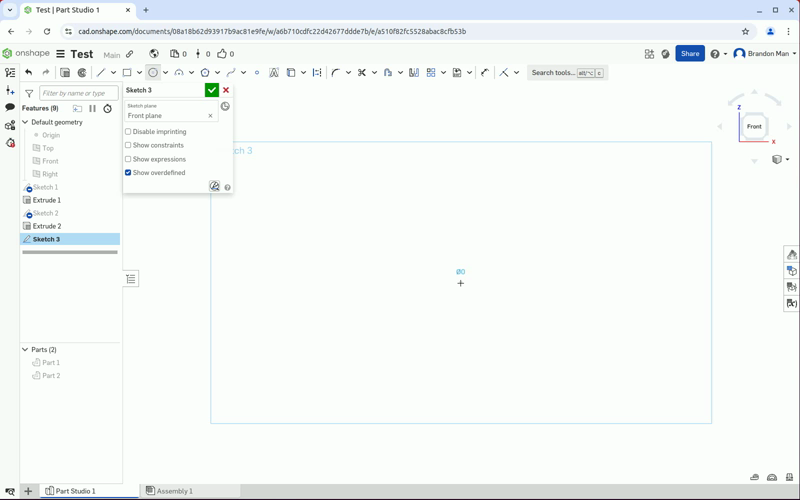
mouse_move(499, 282)
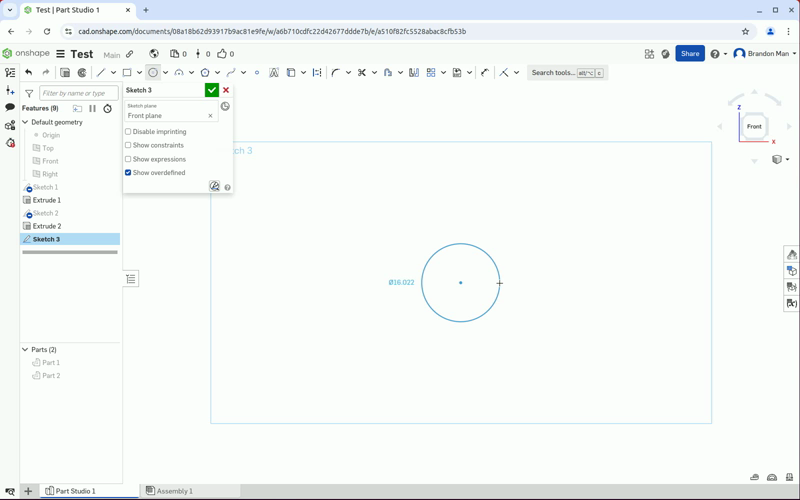
click(499, 282)
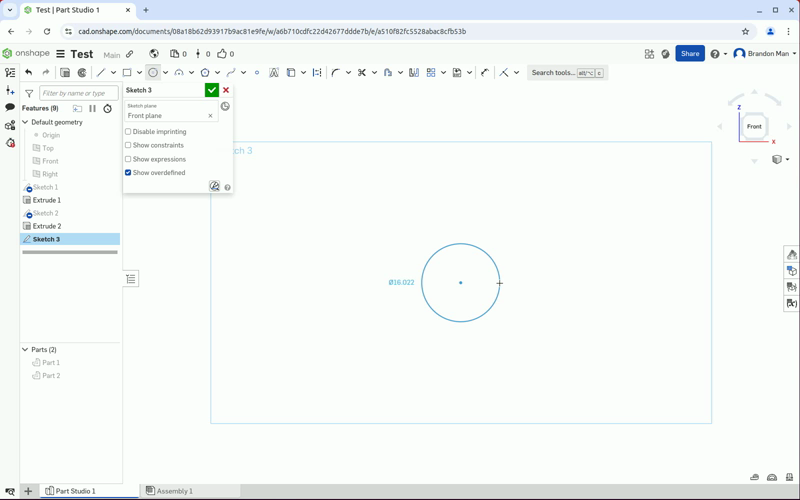
key(esc)
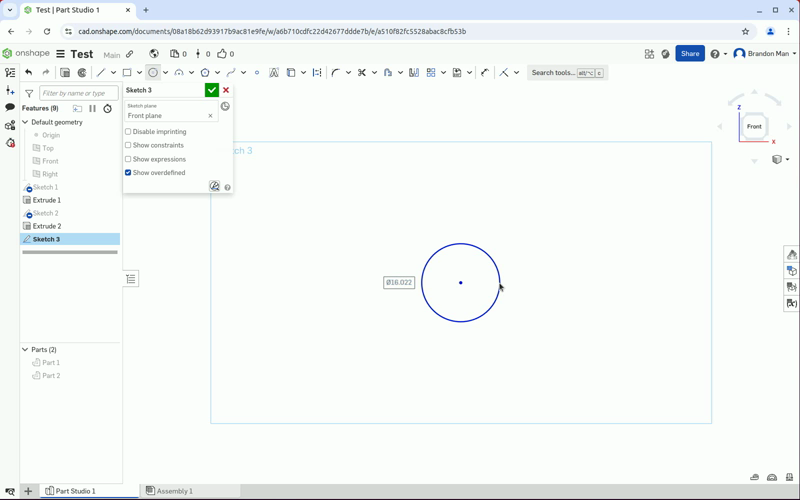
key(c)
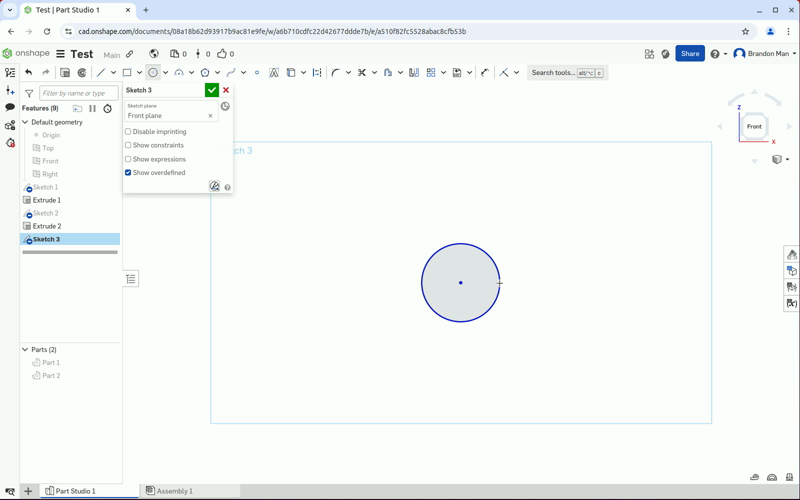
key_down(shift)
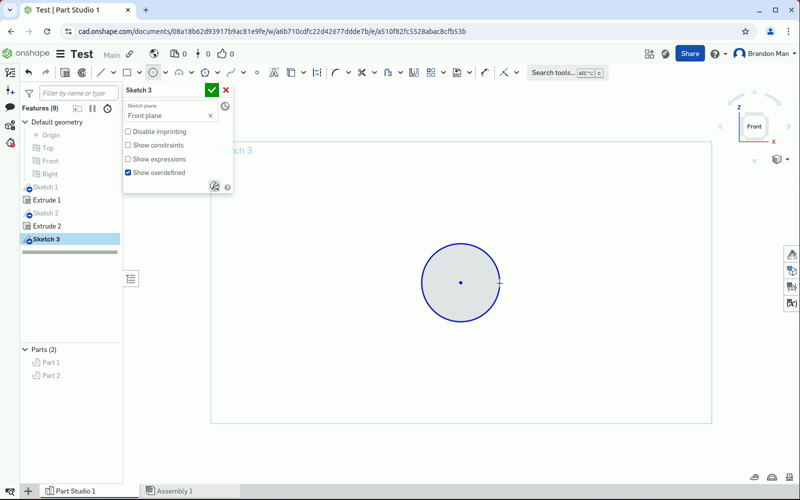
mouse_move(460, 282)
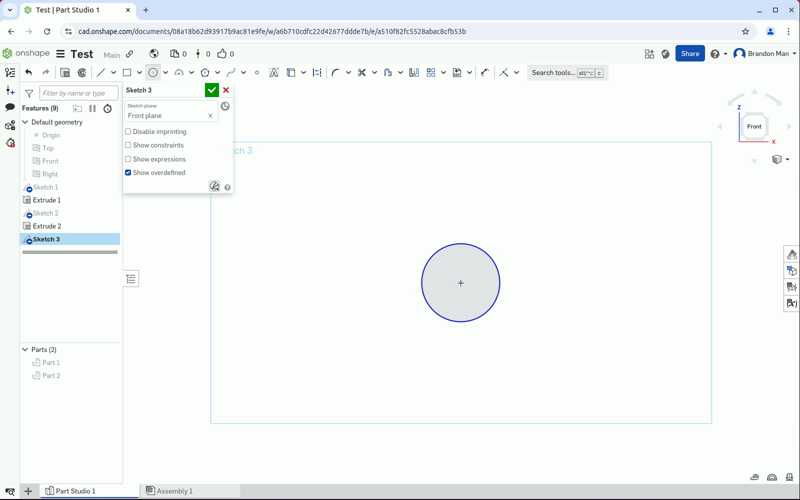
click(460, 282)
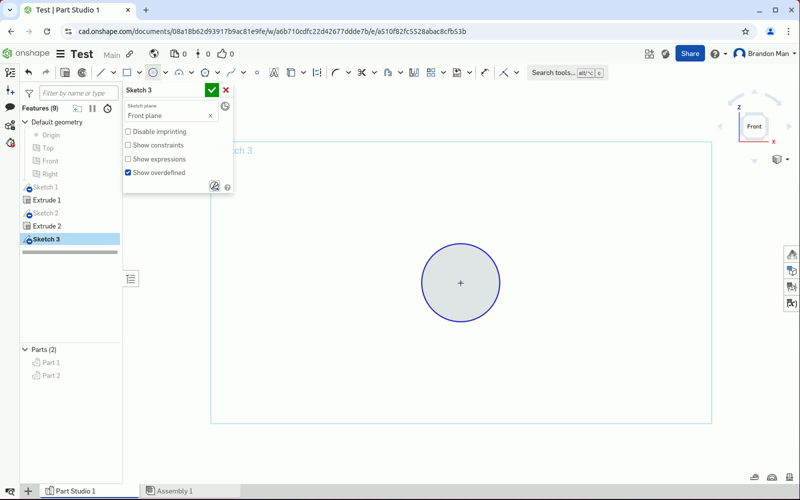
key_up(shift)
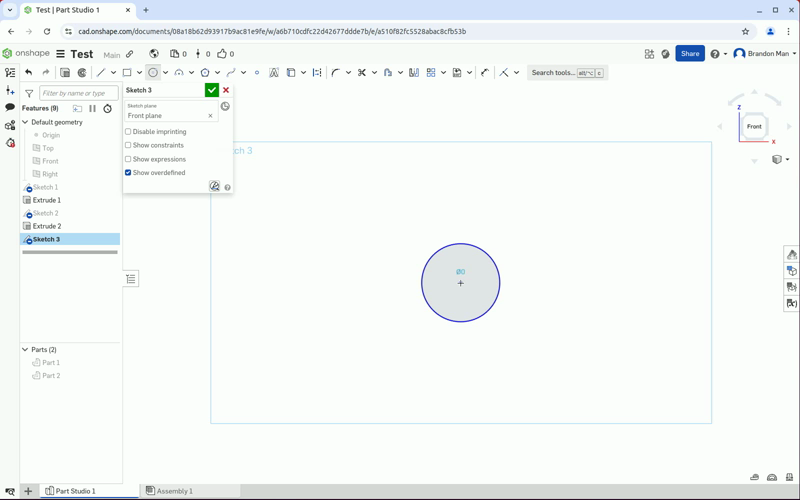
mouse_move(494, 282)
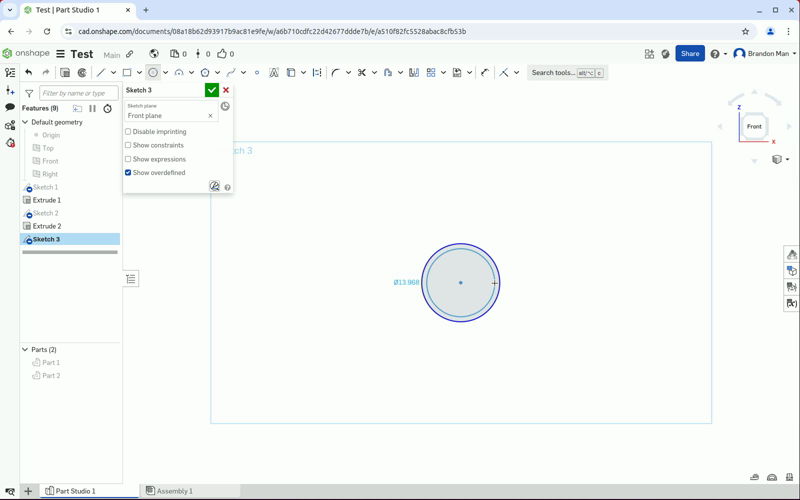
click(494, 282)
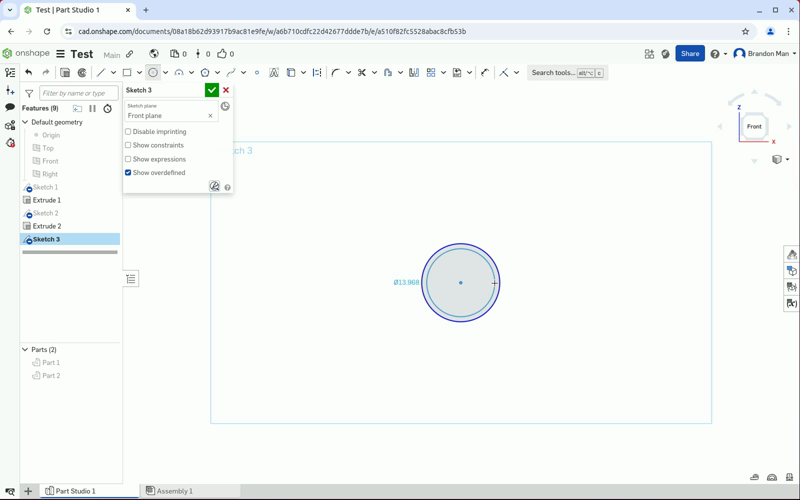
key(esc)
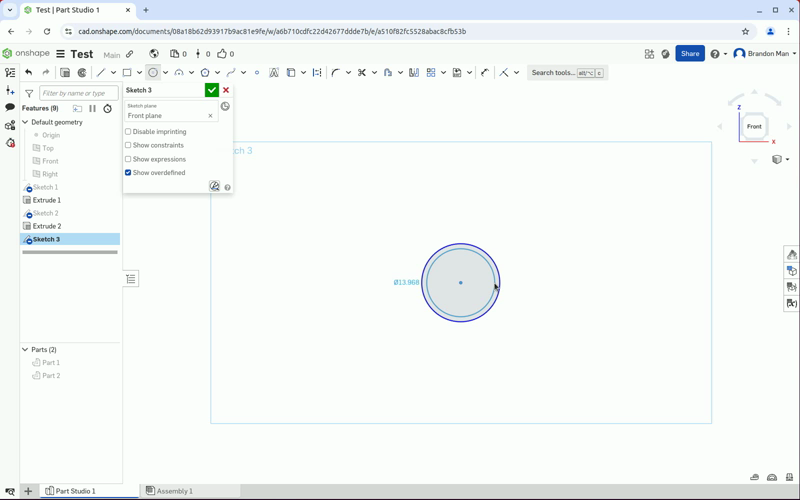
mouse_move(496, 292)
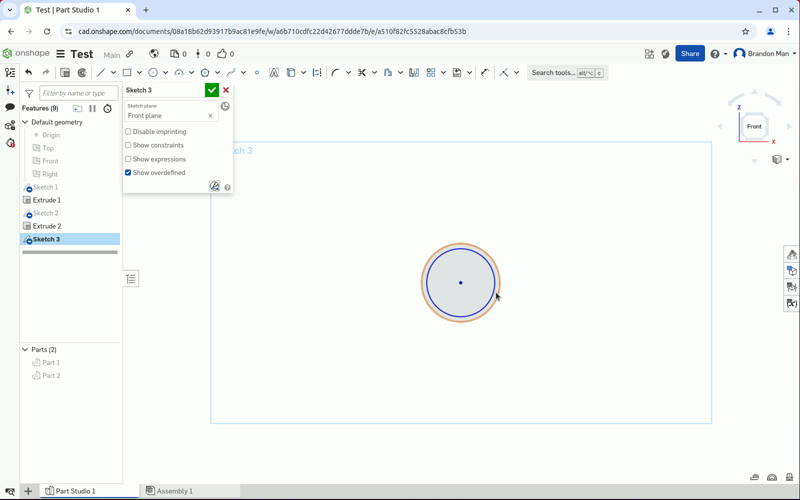
scroll(6)
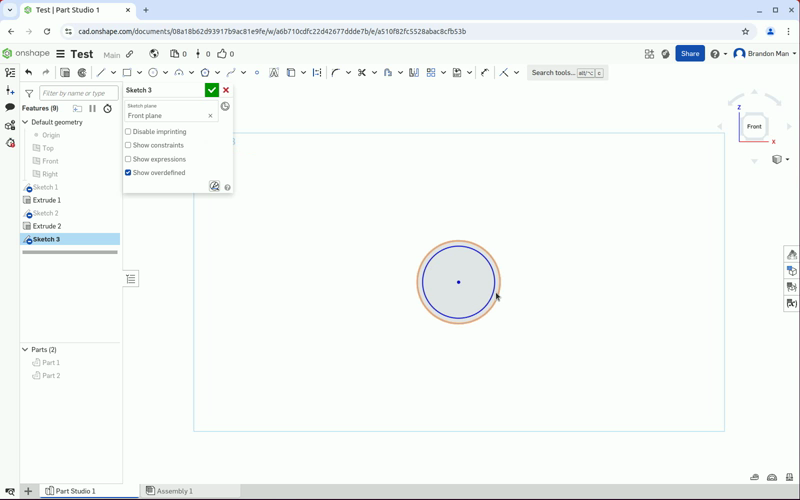
scroll(6)
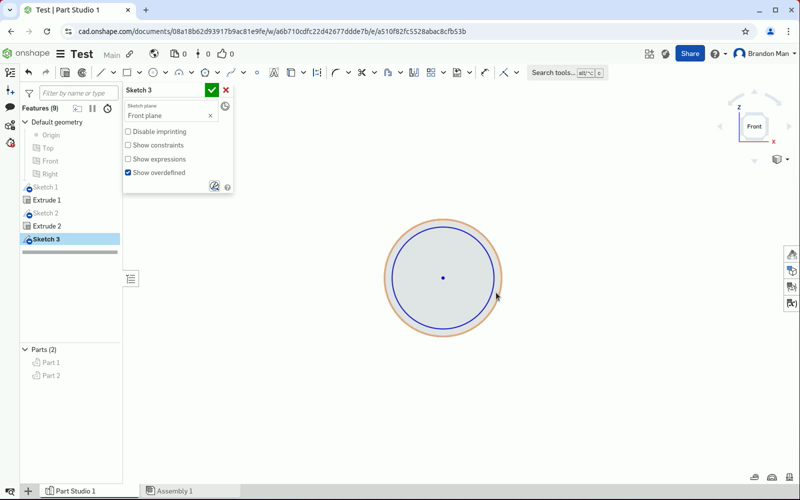
scroll(6)
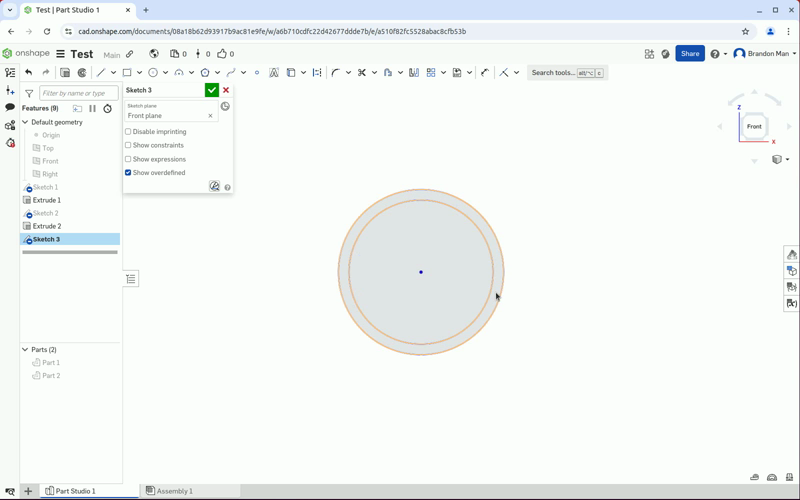
scroll(6)
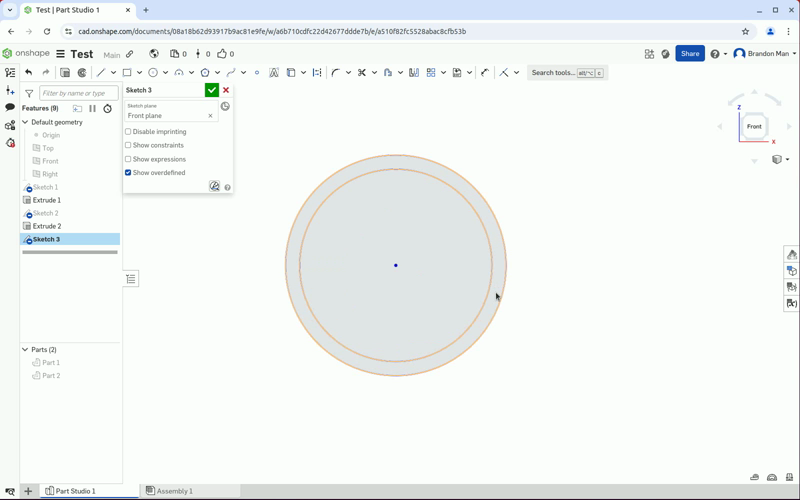
scroll(6)
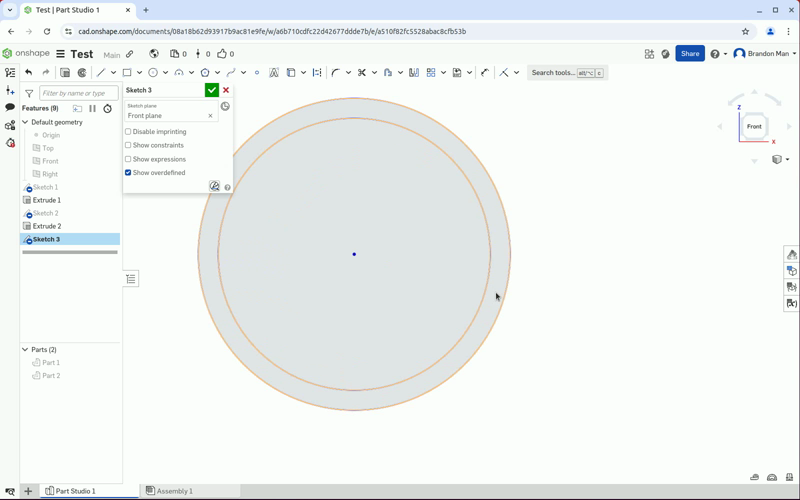
scroll(6)
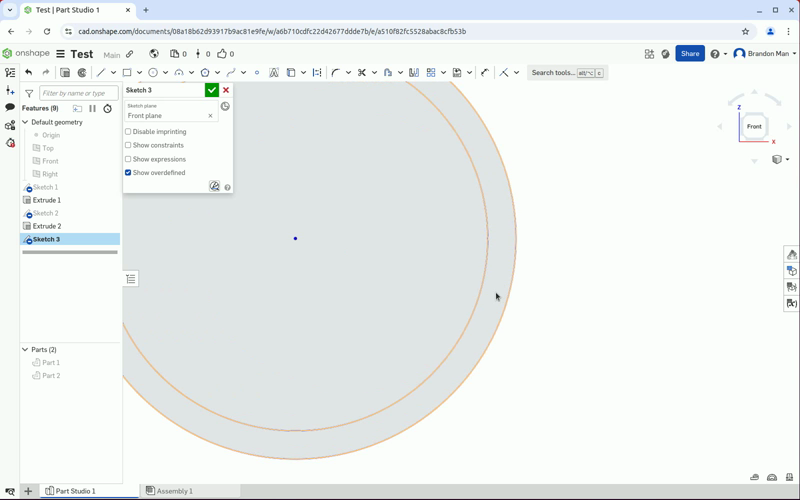
scroll(6)
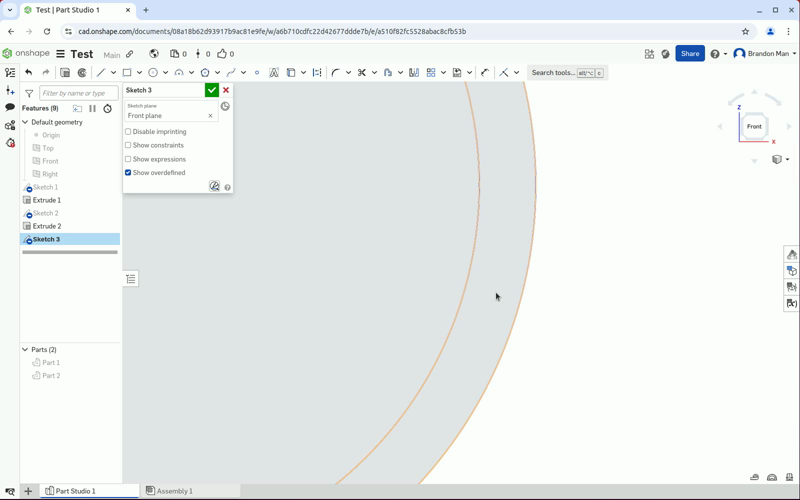
click(496, 292)
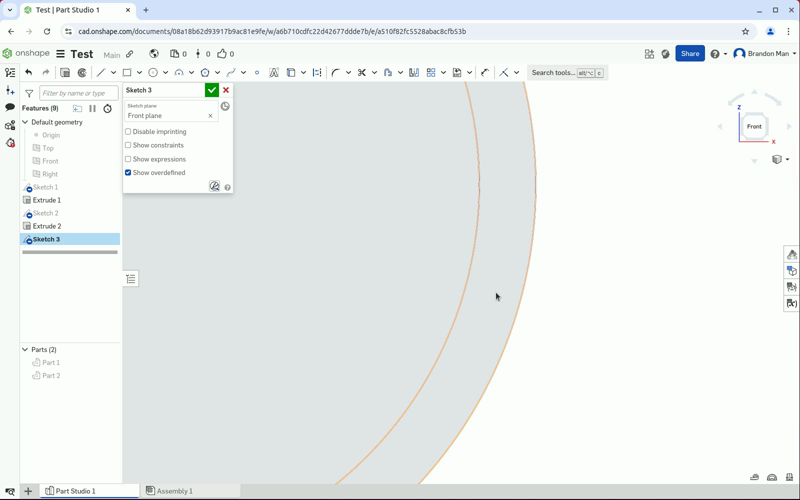
scroll(-6)
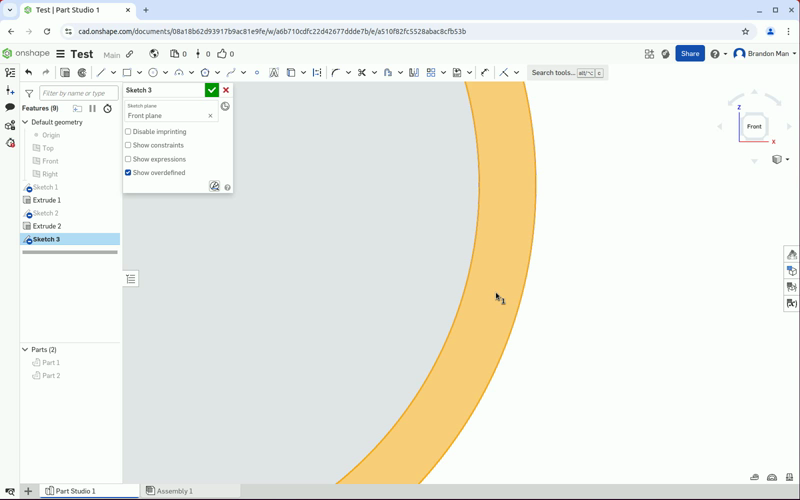
scroll(-6)
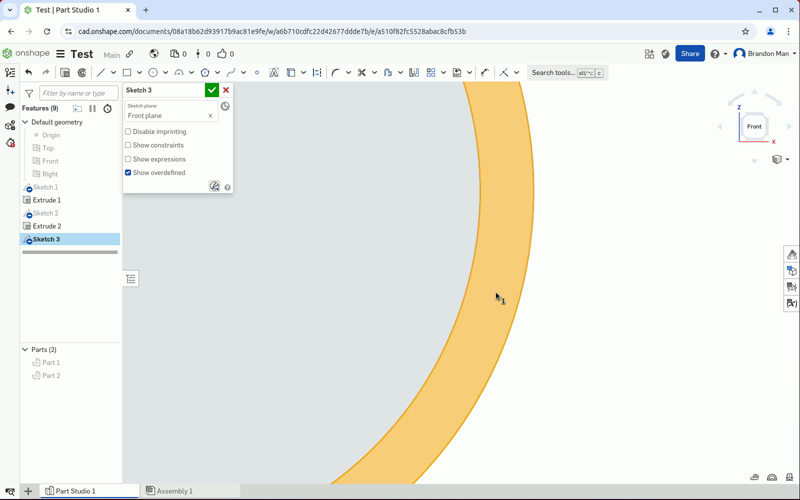
scroll(-6)
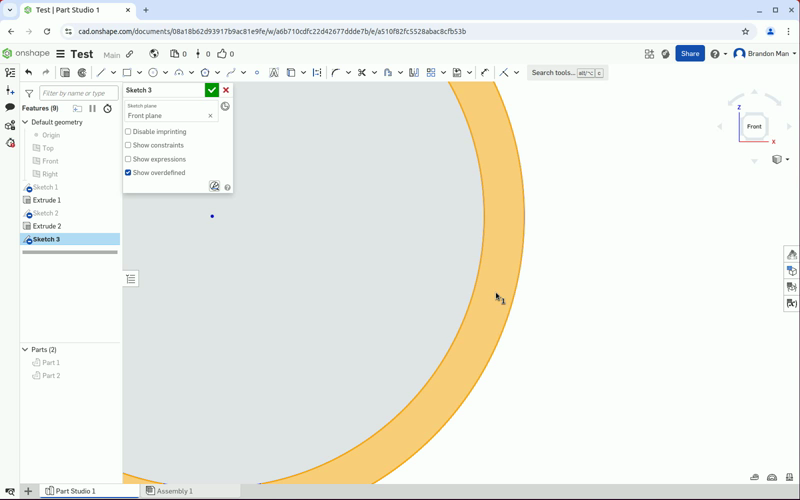
scroll(-6)
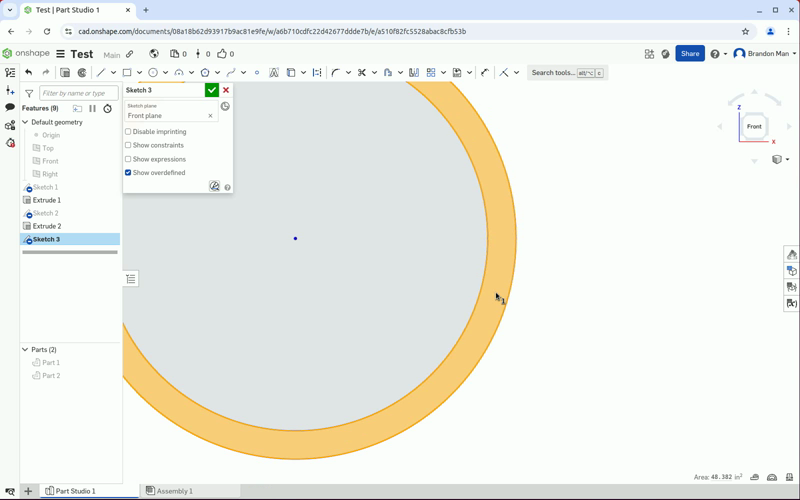
scroll(-6)
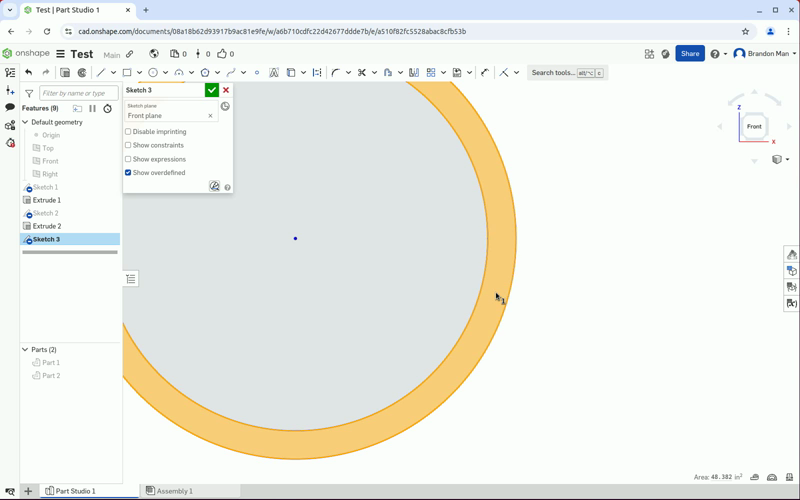
scroll(-6)
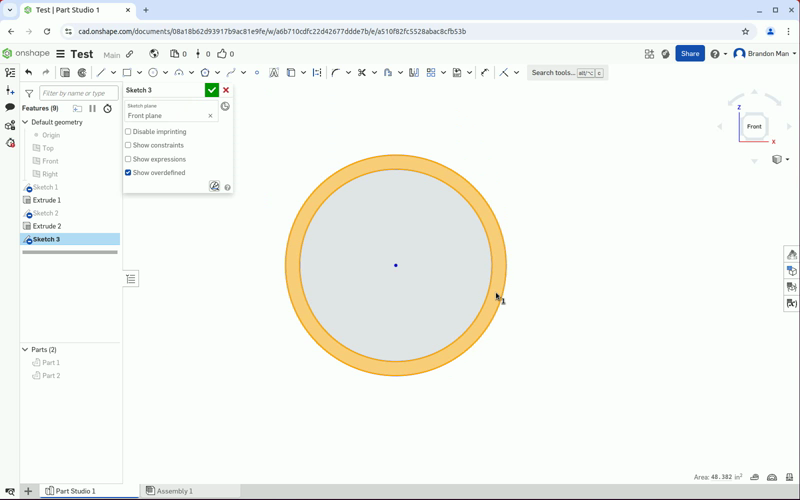
scroll(-6)
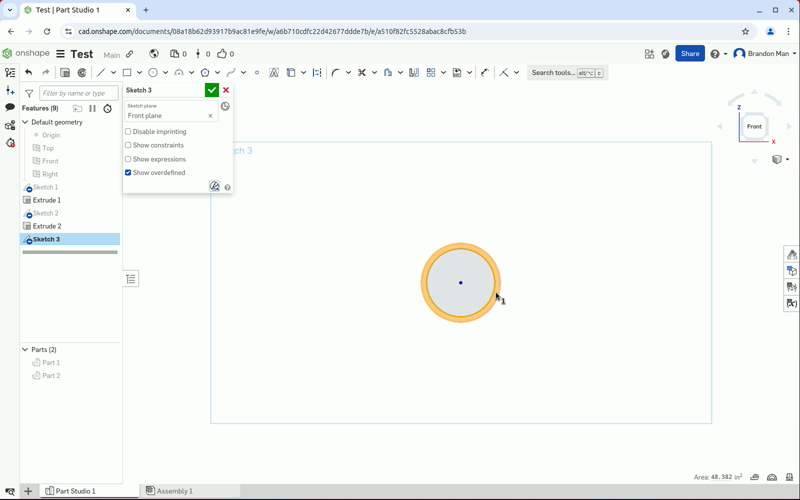
mouse_move(73, 352)
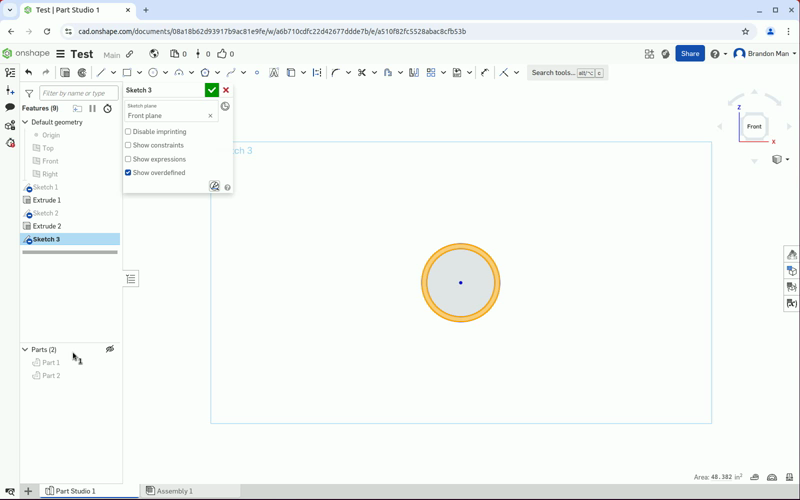
key(shift+y)
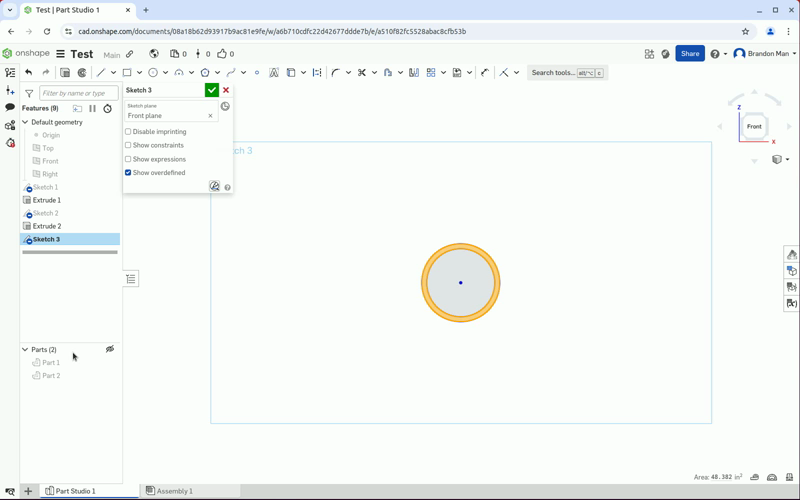
key(shift+e)
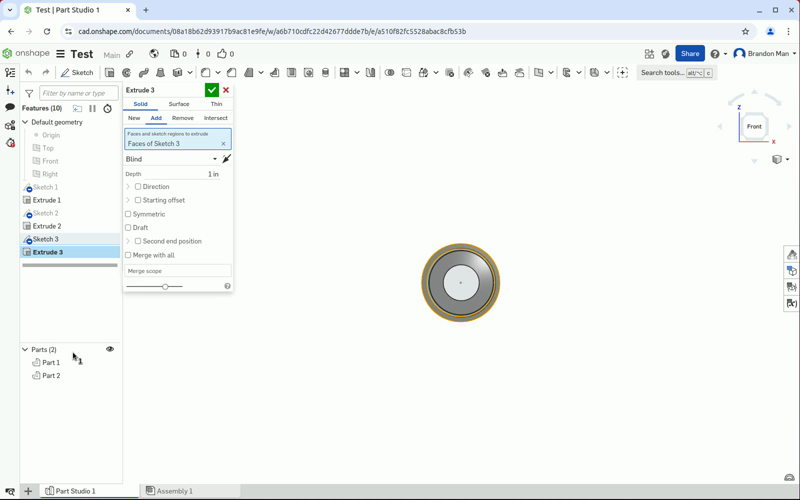
mouse_move(143, 106)
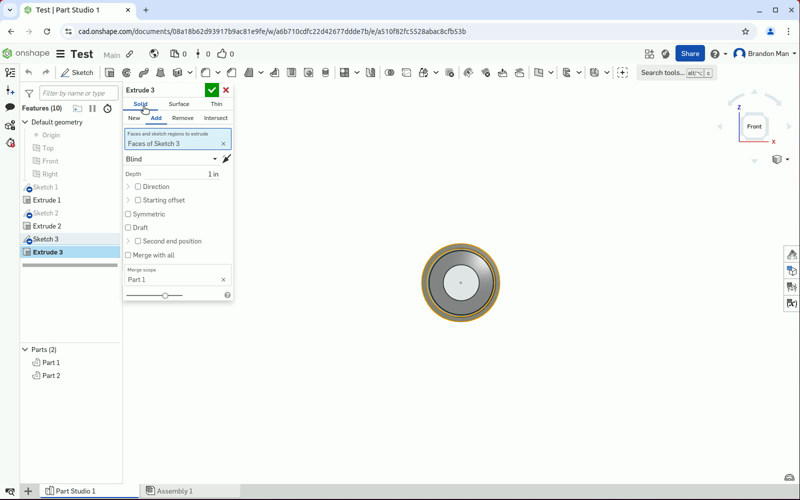
click(143, 106)
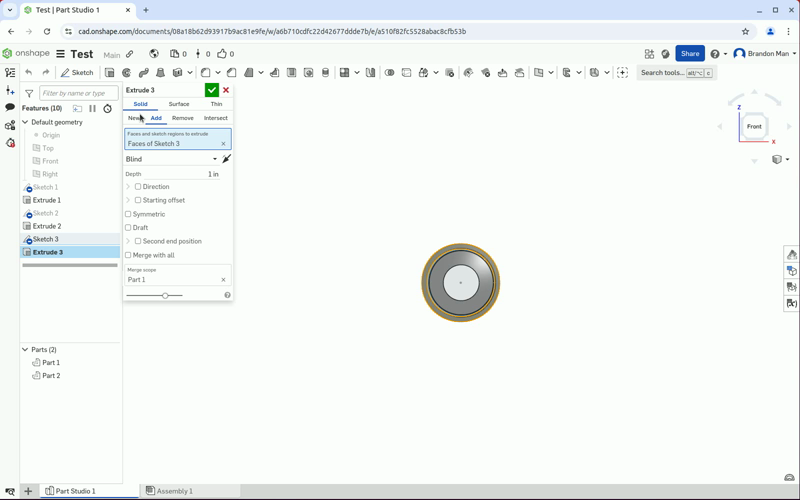
mouse_move(137, 120)
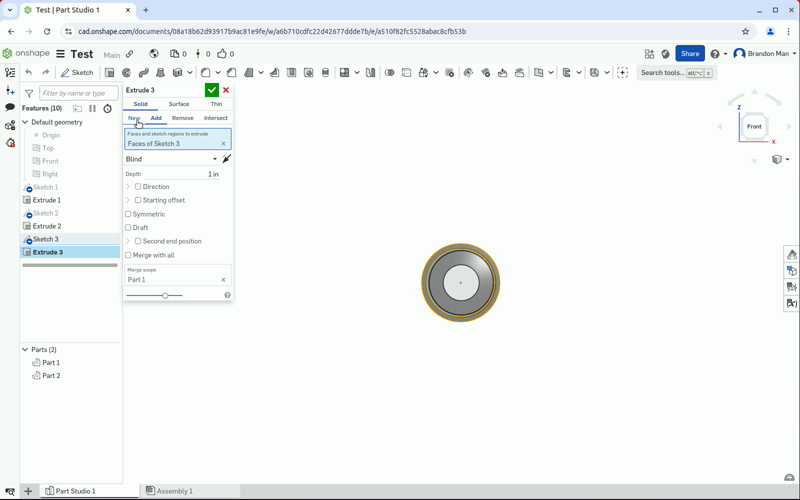
click(137, 120)
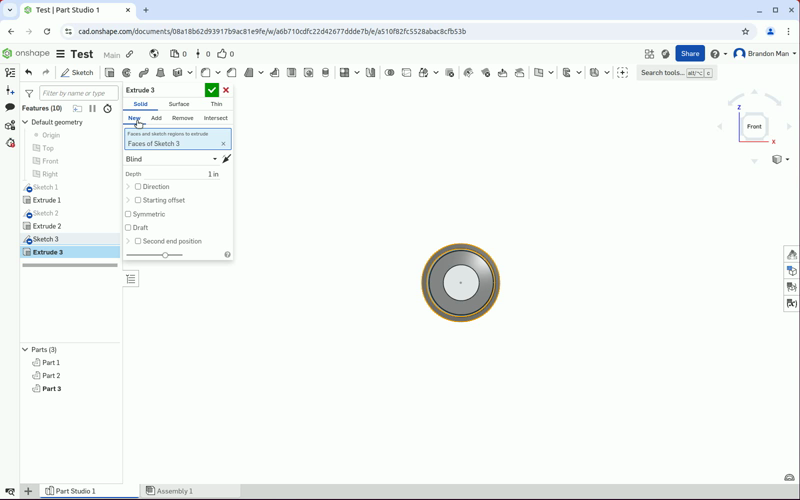
key(tab, 4)
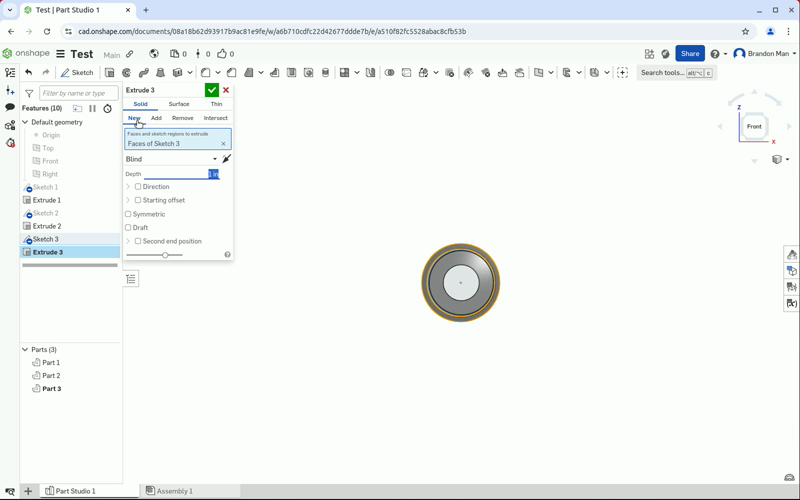
text(23.108)
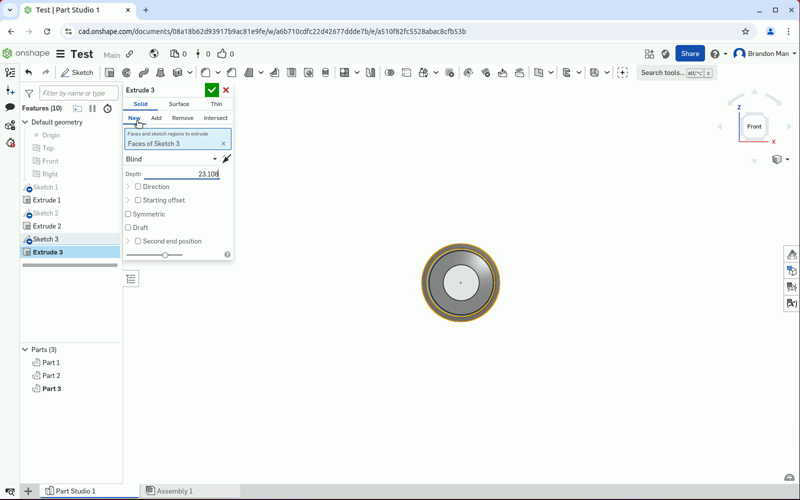
key(enter)
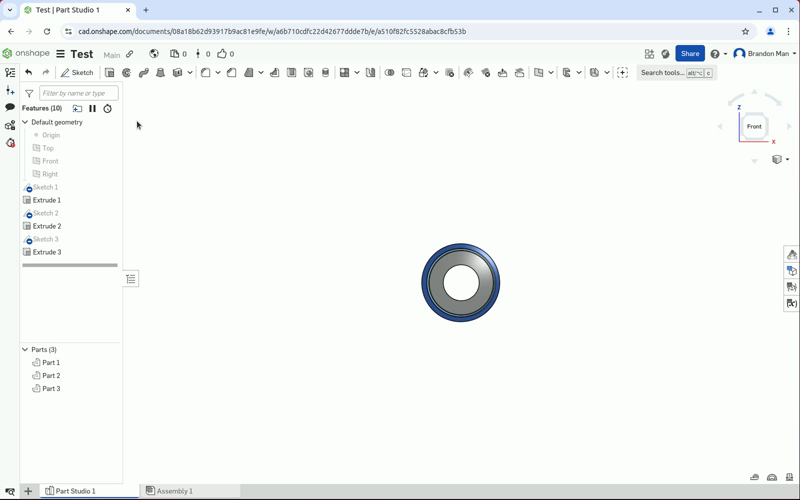
key(shift+h)
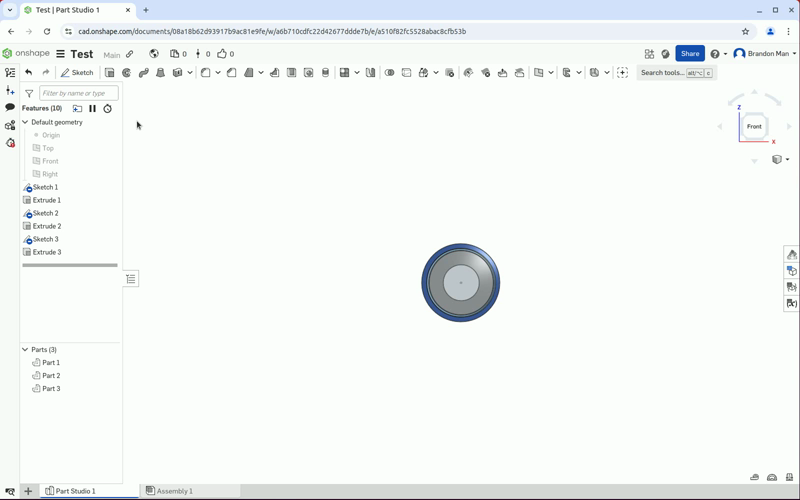
key(shift+h)
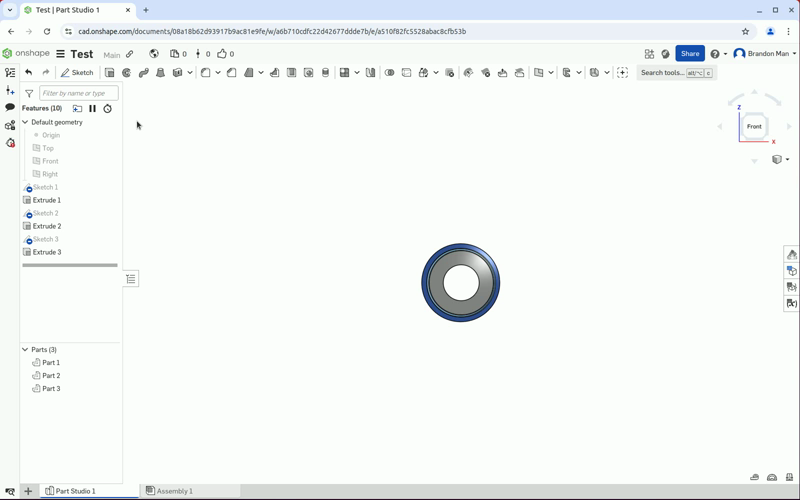
mouse_move(73, 189)
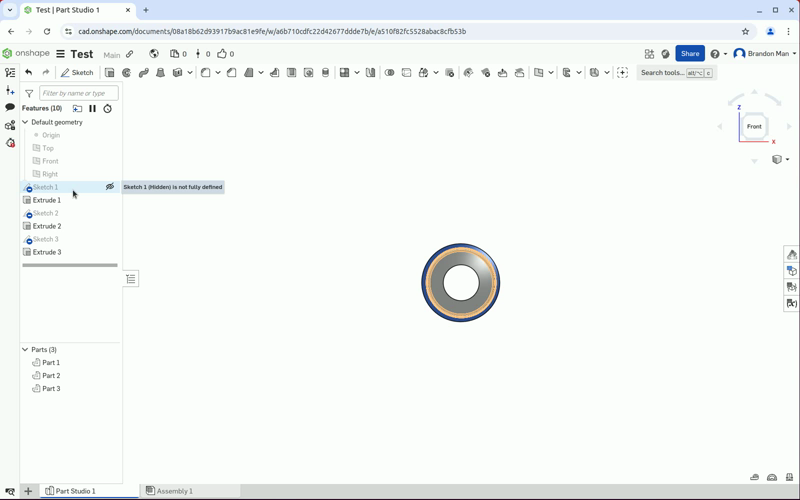
click(73, 189)
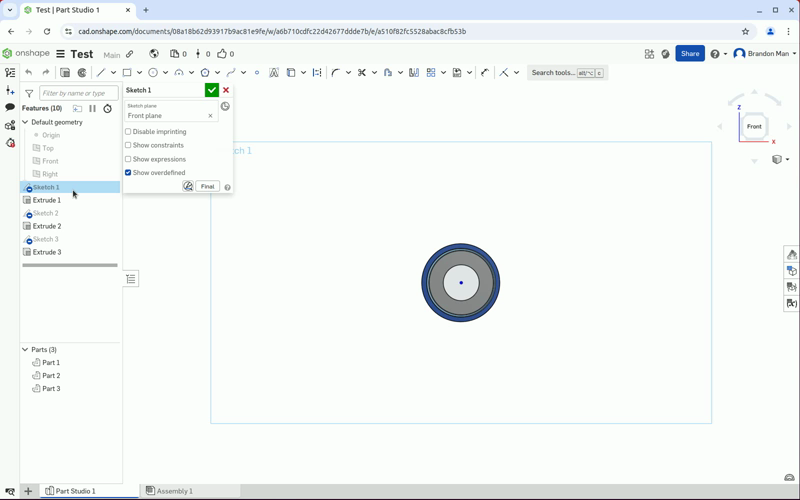
mouse_move(229, 92)
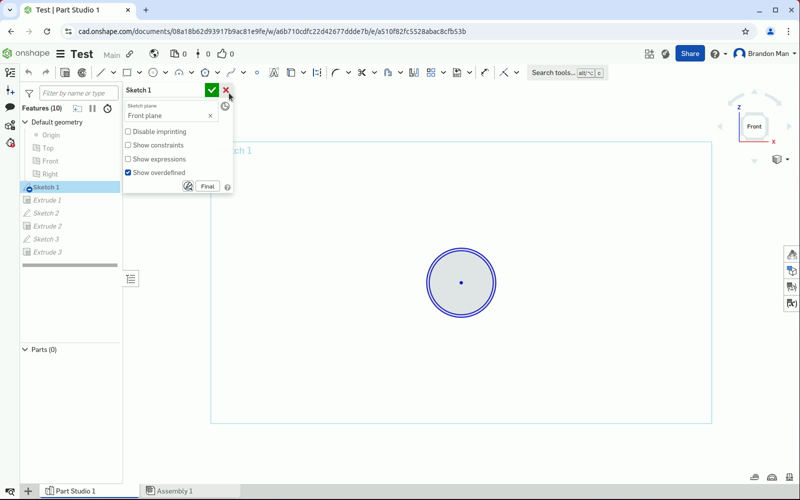
click(229, 92)
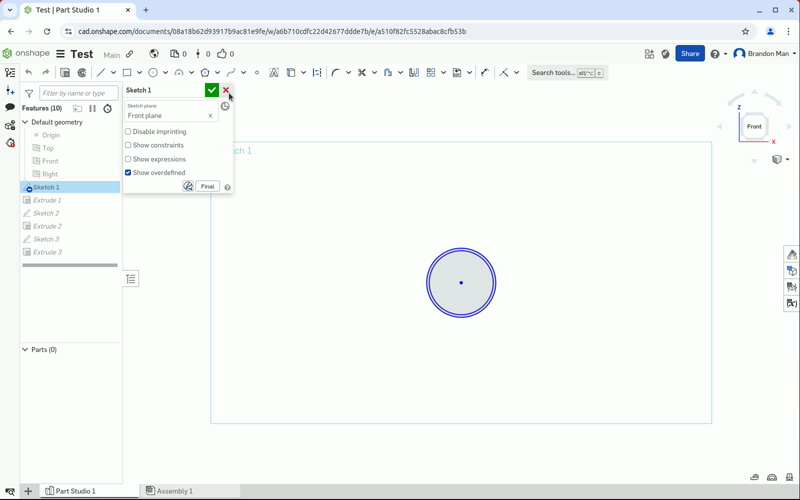
key(shift+s)
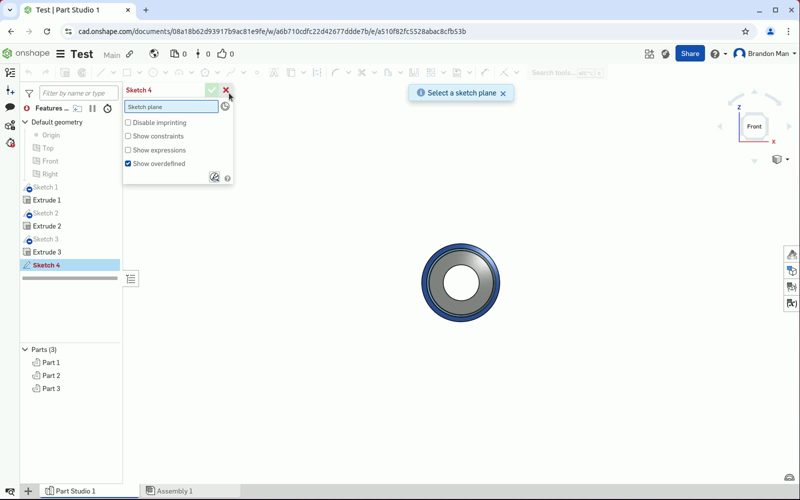
mouse_move(73, 163)
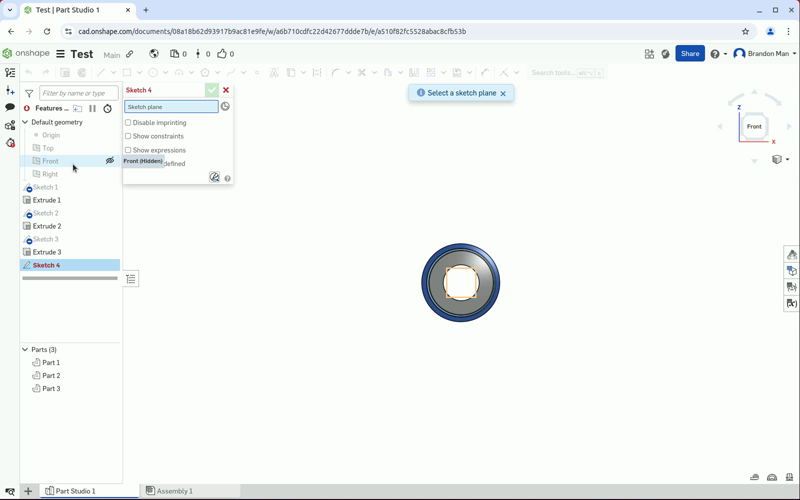
click(73, 163)
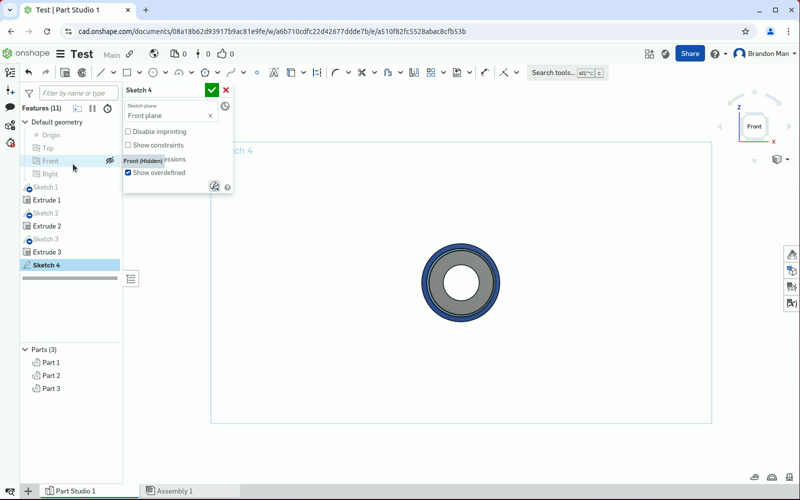
mouse_move(73, 352)
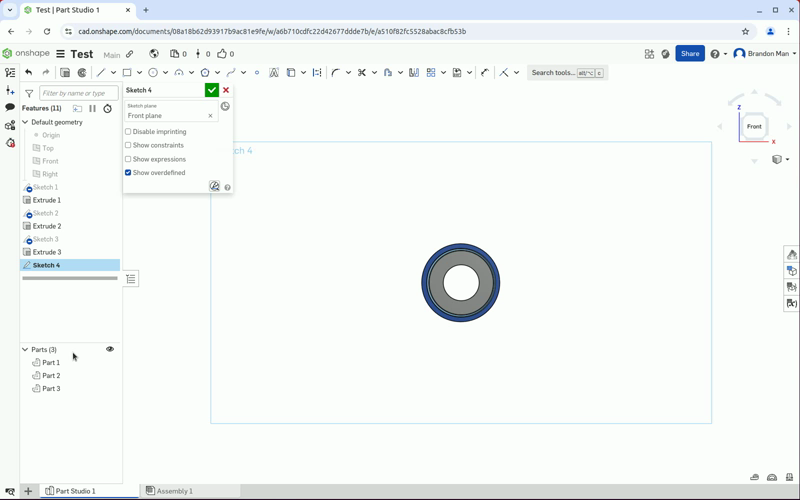
key(y)
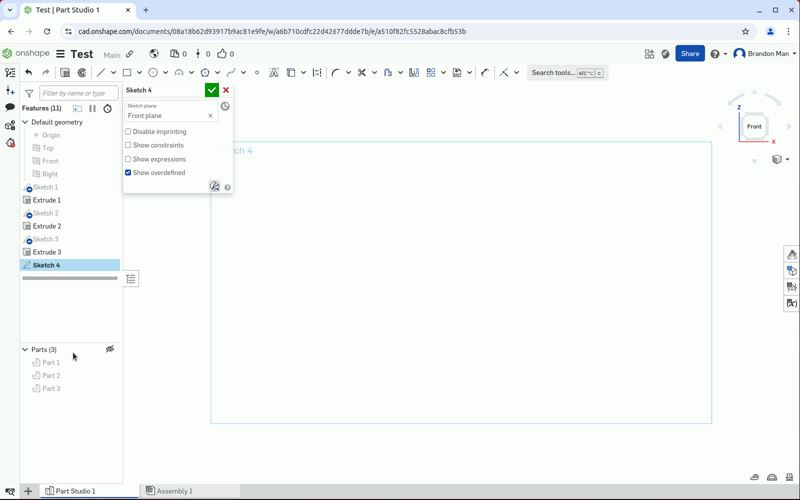
key(c)
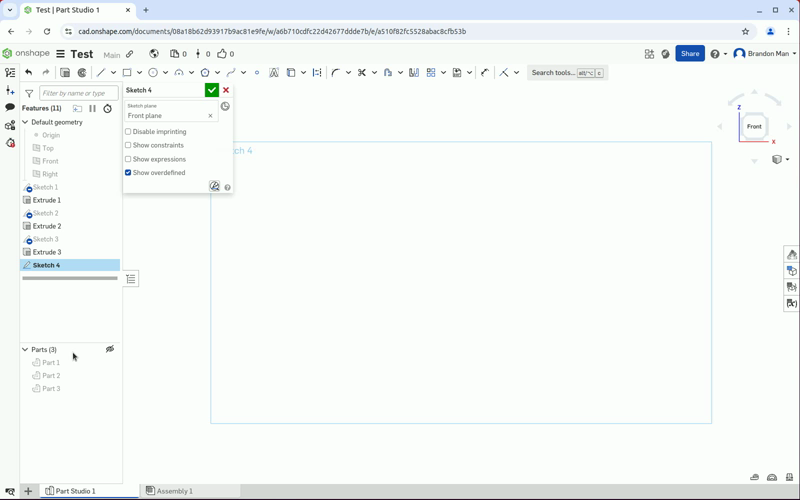
key_down(shift)
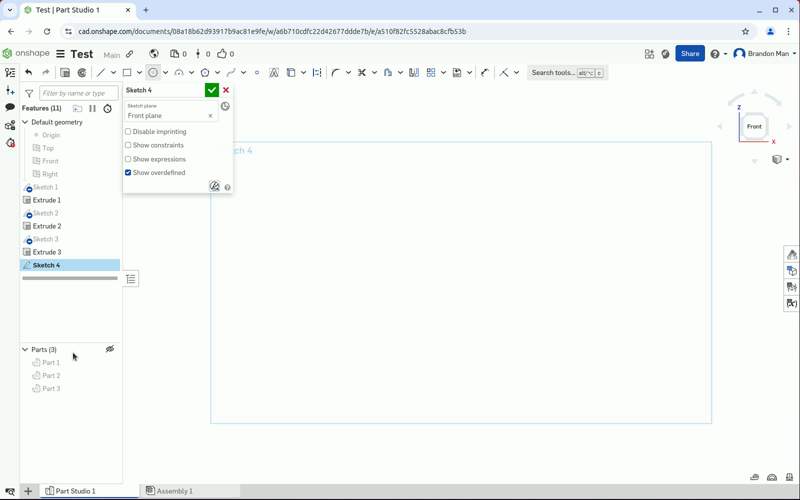
mouse_move(460, 282)
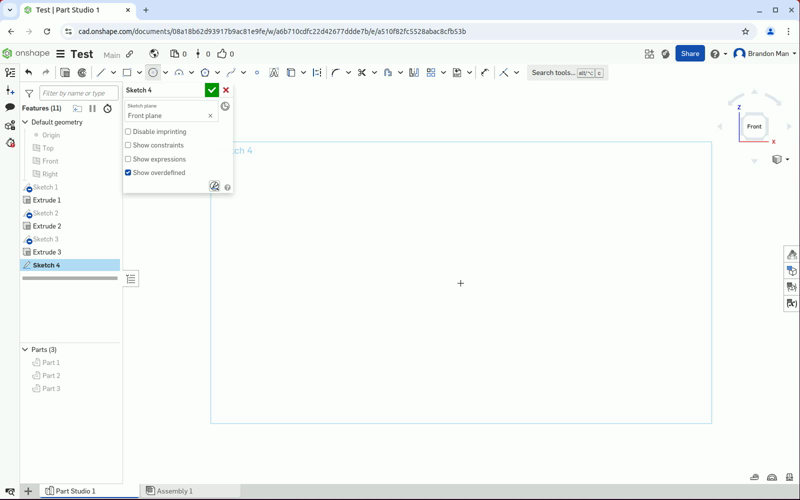
click(460, 282)
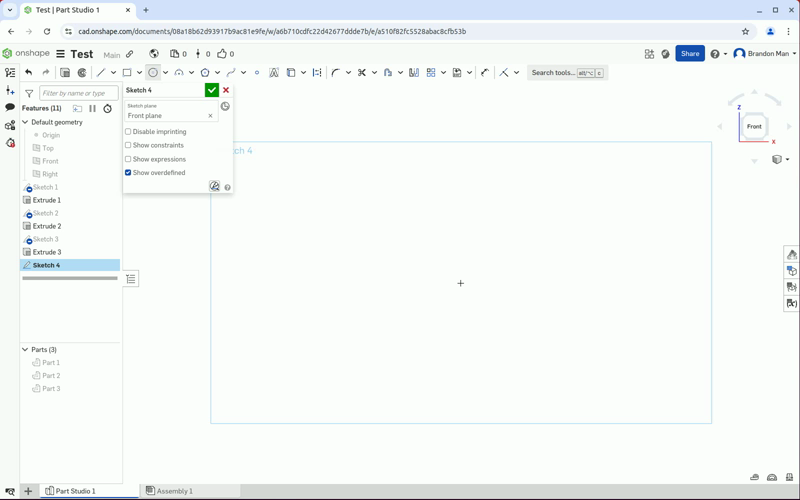
key_up(shift)
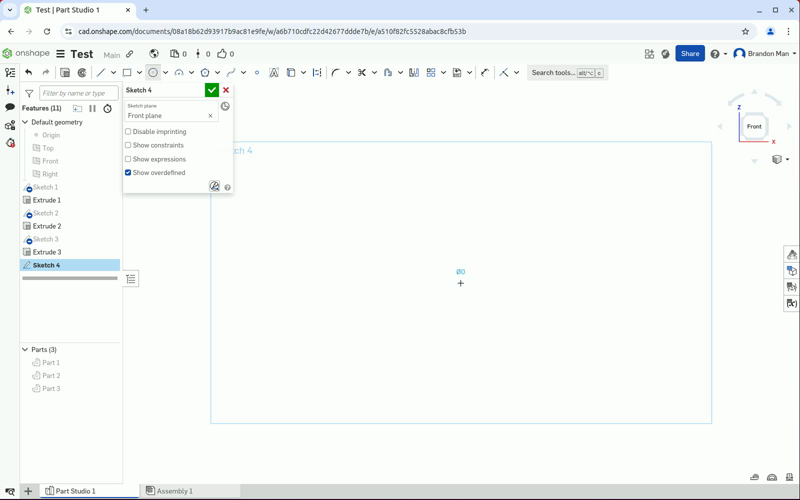
mouse_move(499, 282)
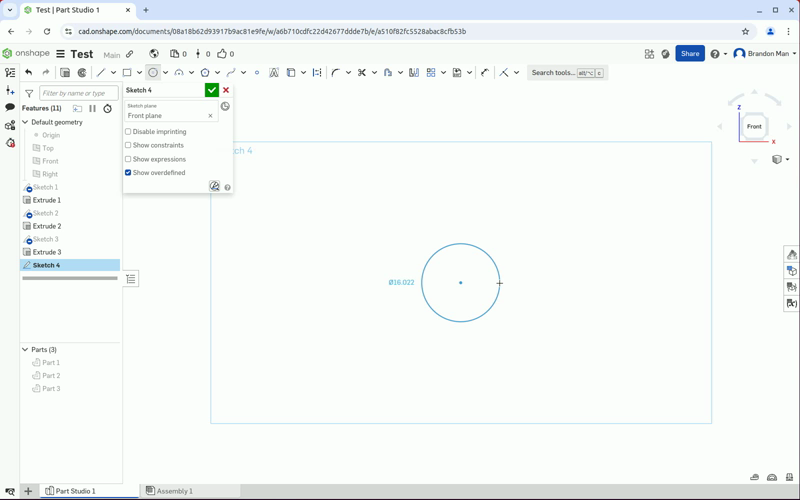
click(499, 282)
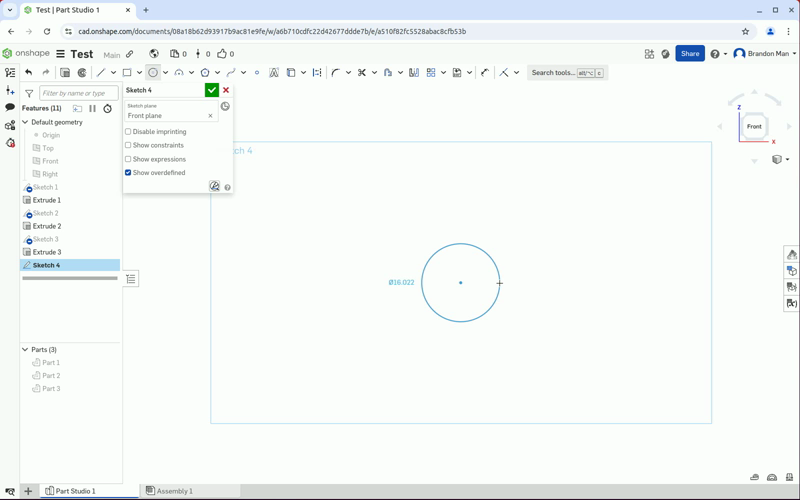
key(esc)
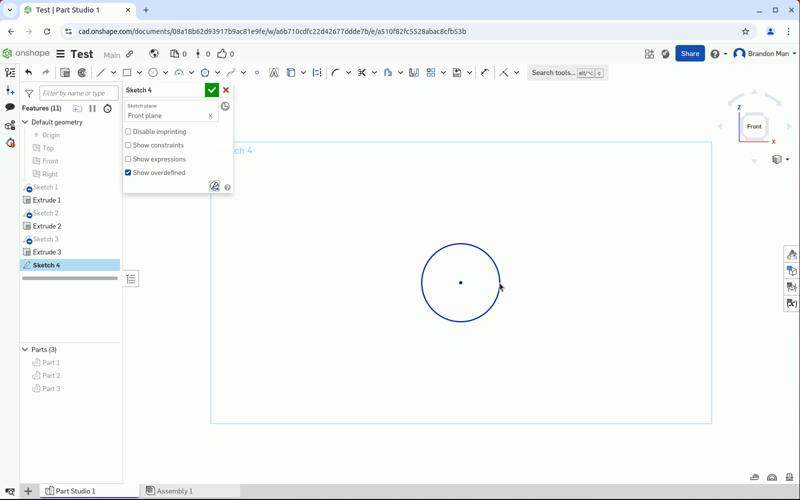
key(c)
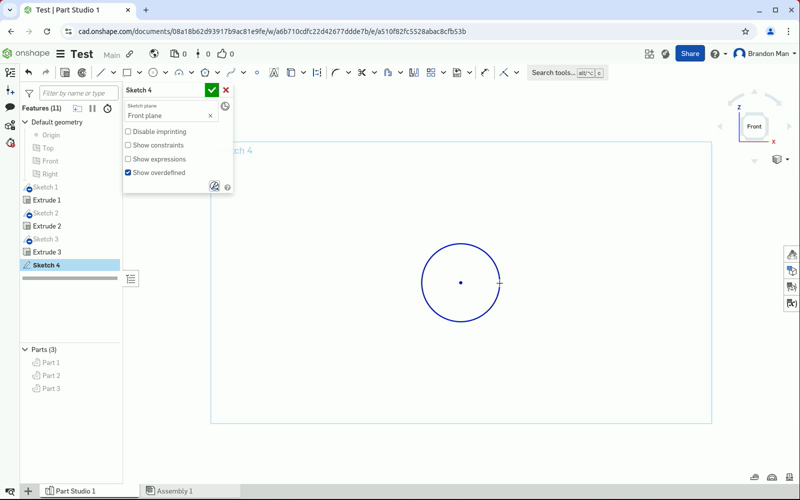
key_down(shift)
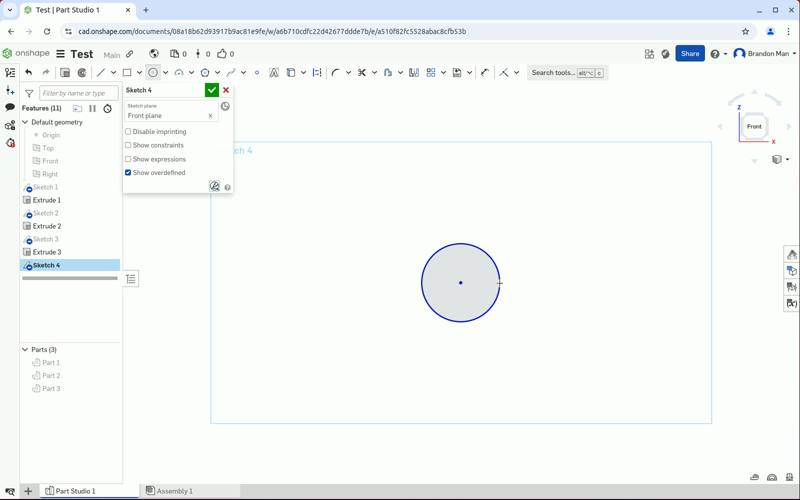
mouse_move(460, 282)
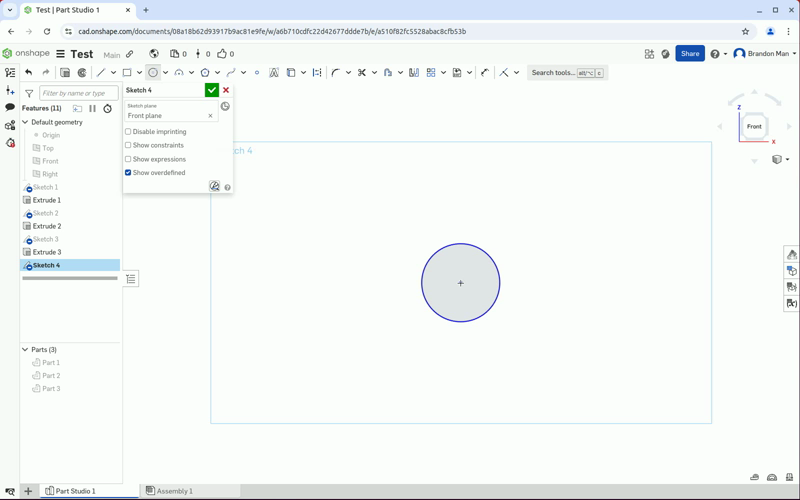
click(460, 282)
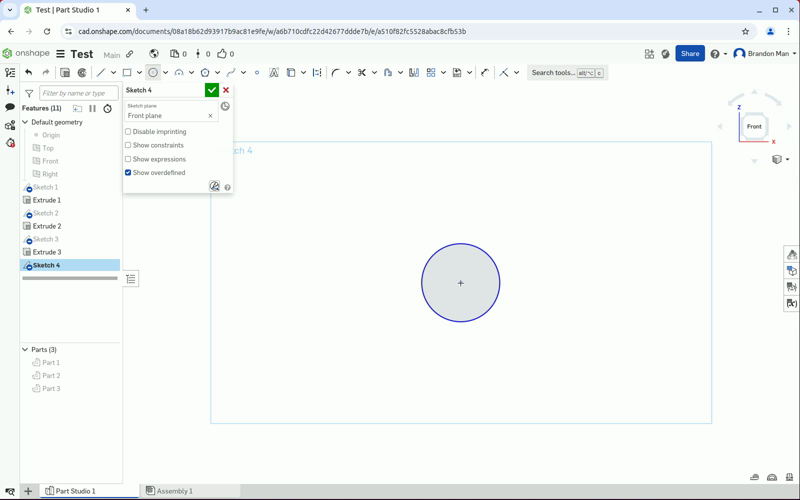
key_up(shift)
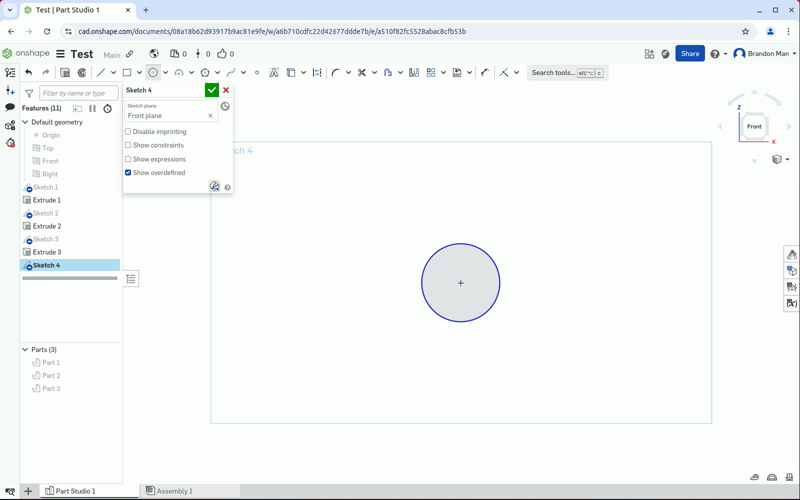
mouse_move(494, 282)
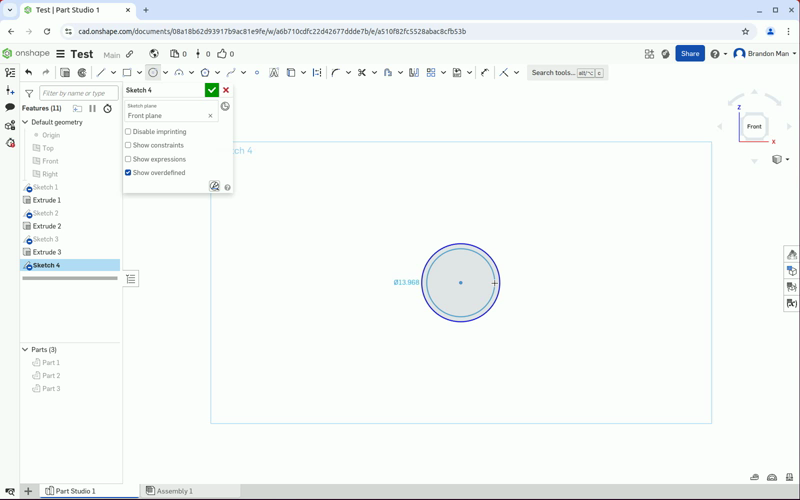
click(494, 282)
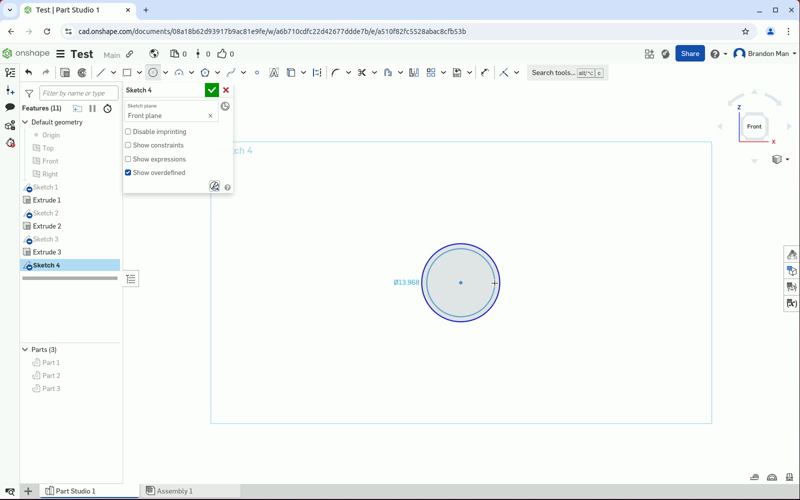
key(esc)
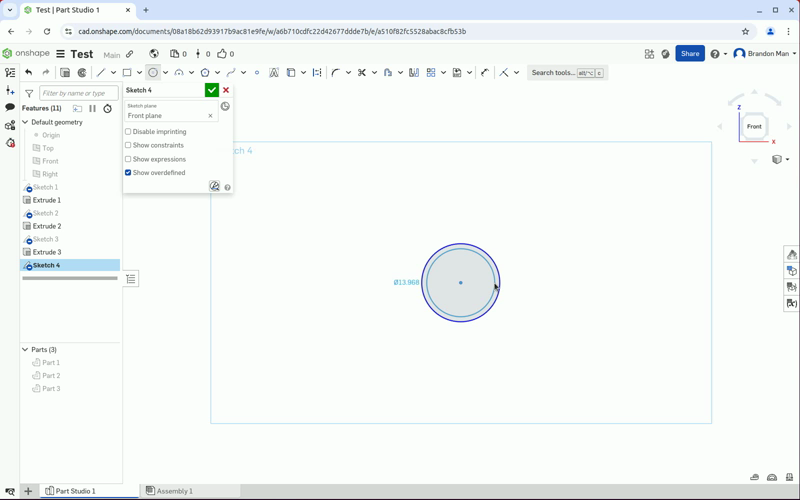
mouse_move(495, 286)
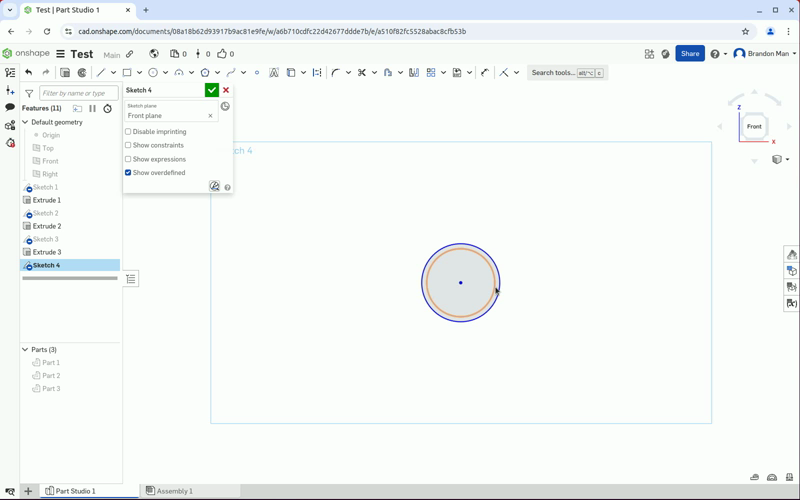
scroll(6)
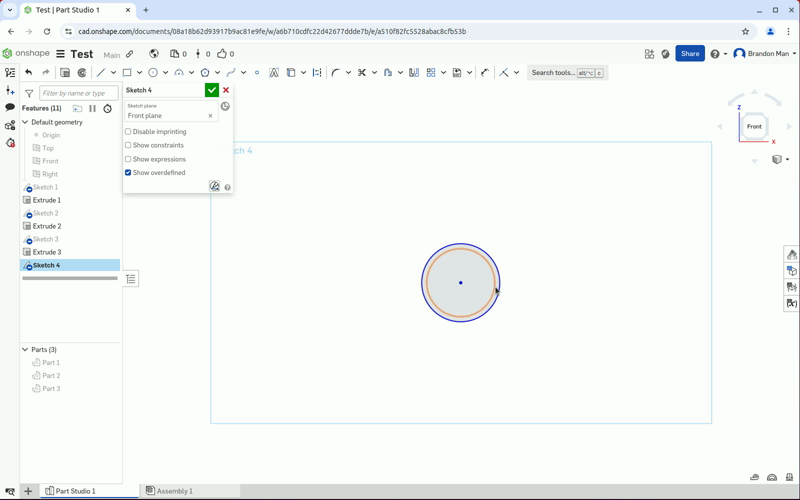
scroll(6)
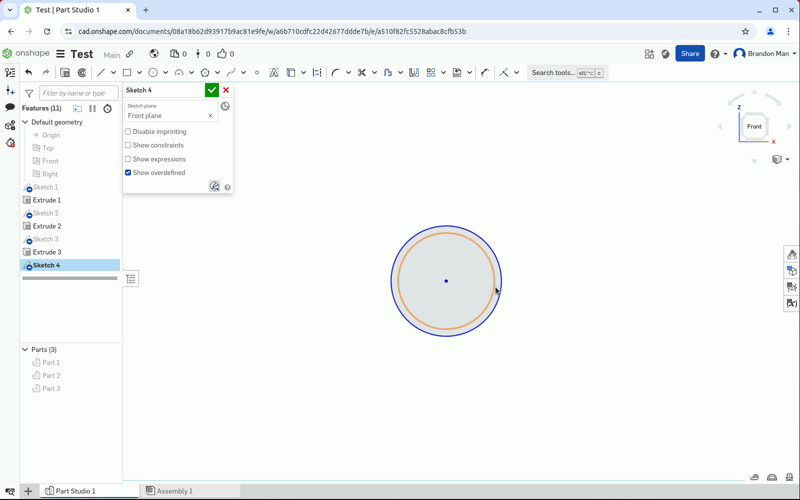
scroll(6)
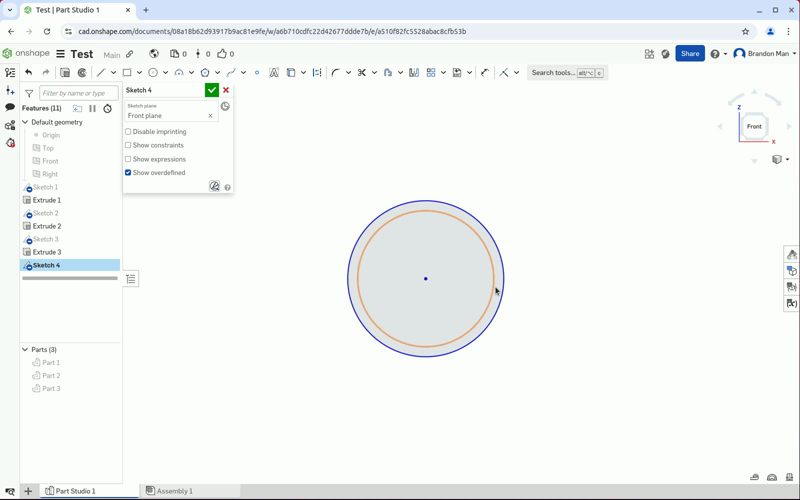
scroll(6)
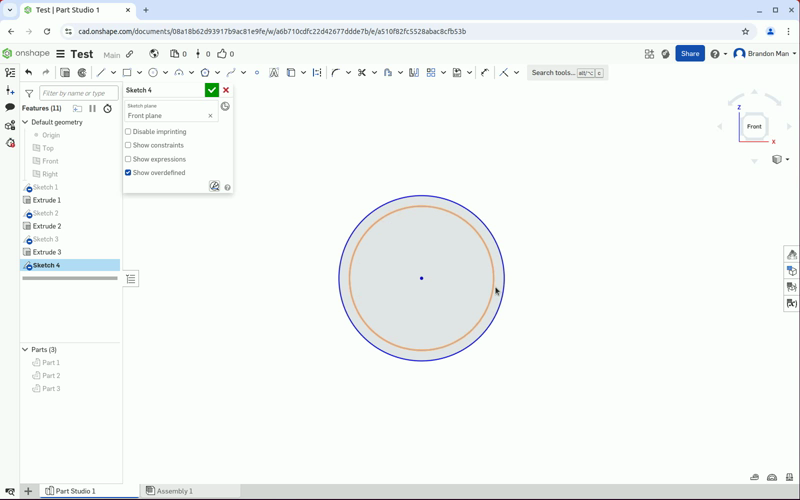
scroll(6)
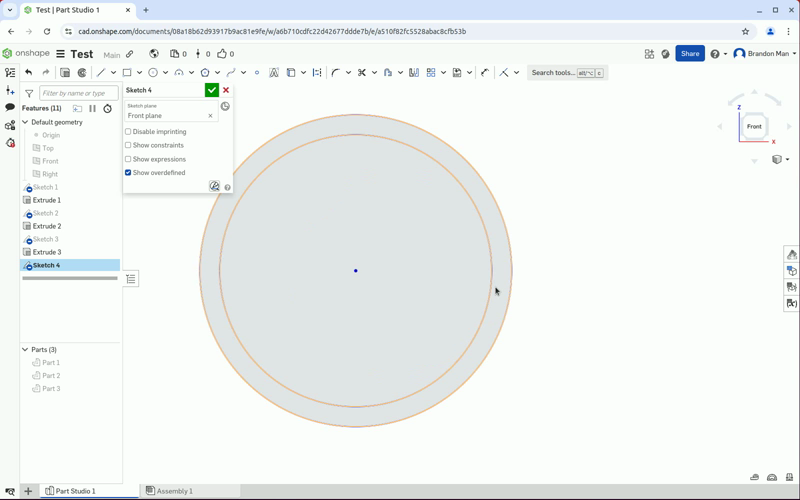
scroll(6)
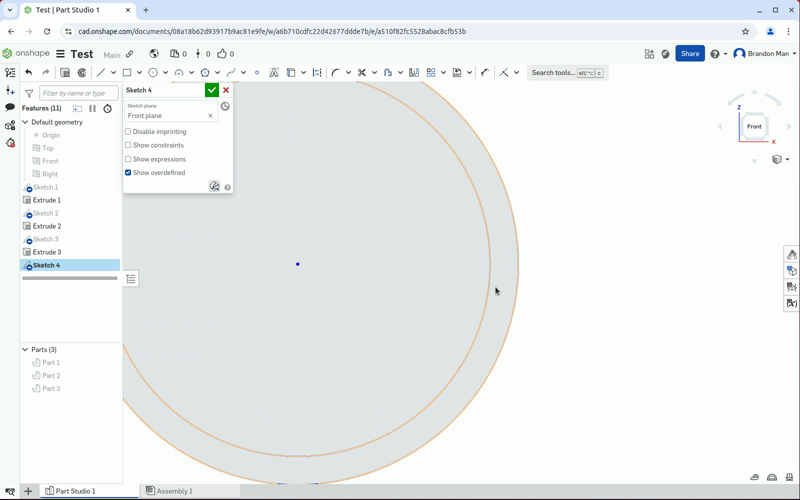
scroll(6)
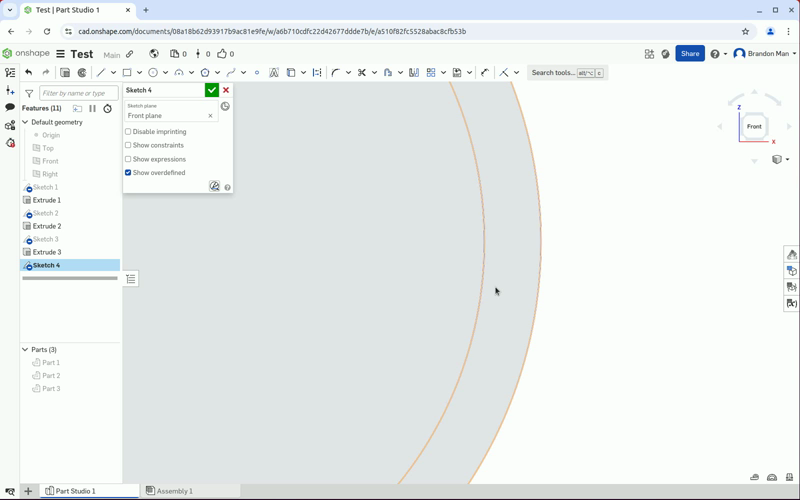
click(495, 286)
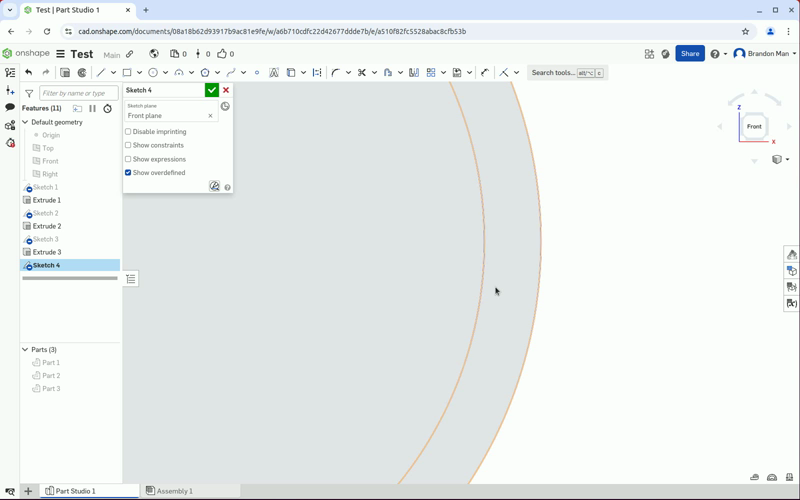
scroll(-6)
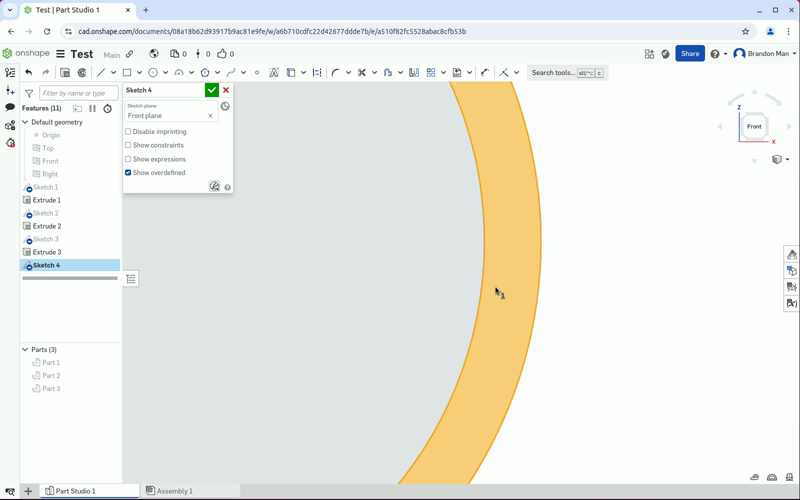
scroll(-6)
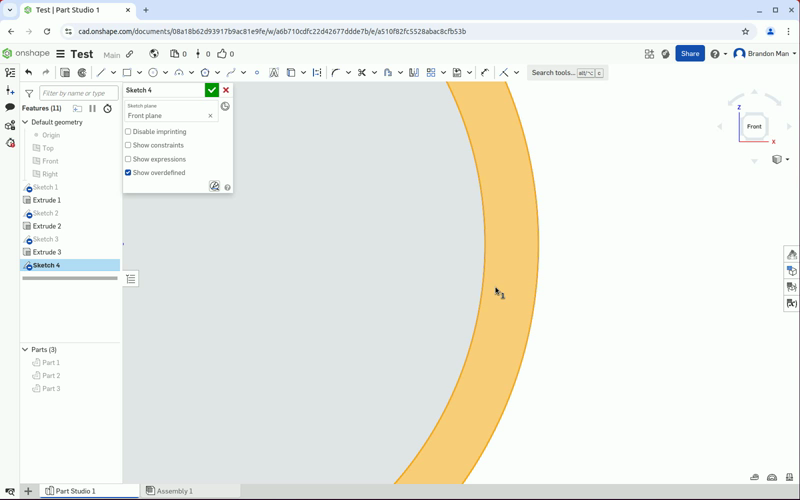
scroll(-6)
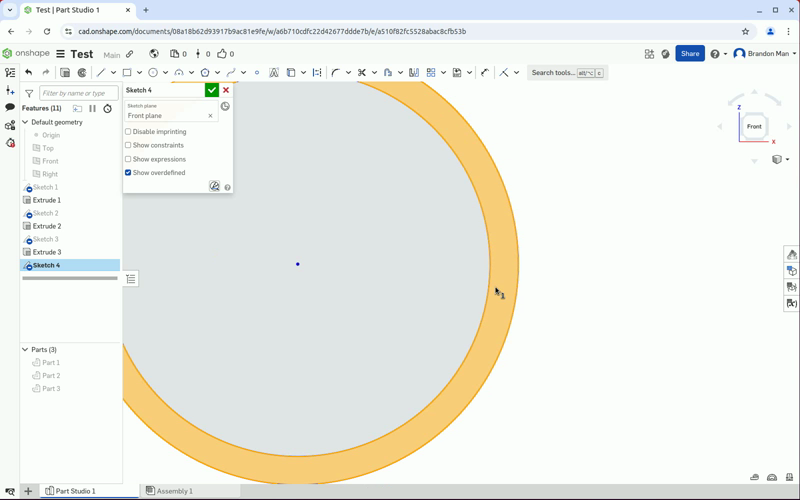
scroll(-6)
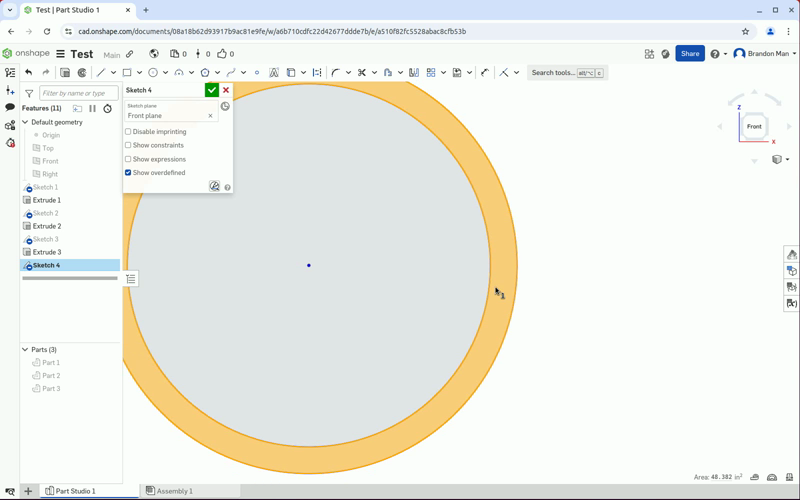
scroll(-6)
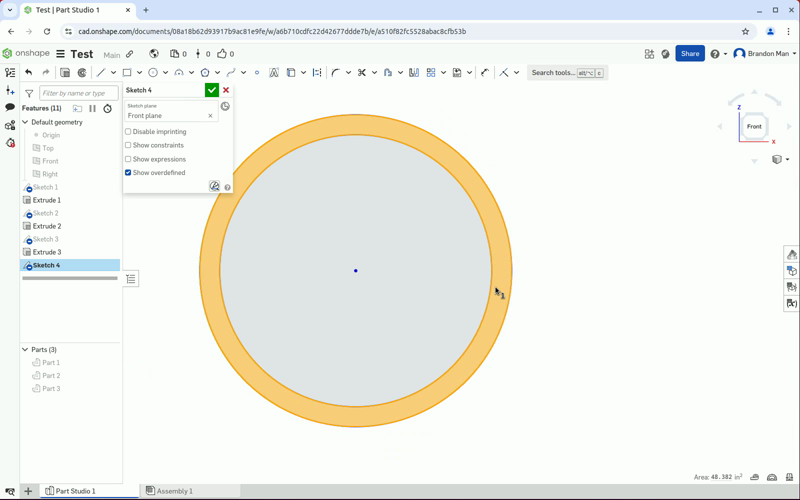
scroll(-6)
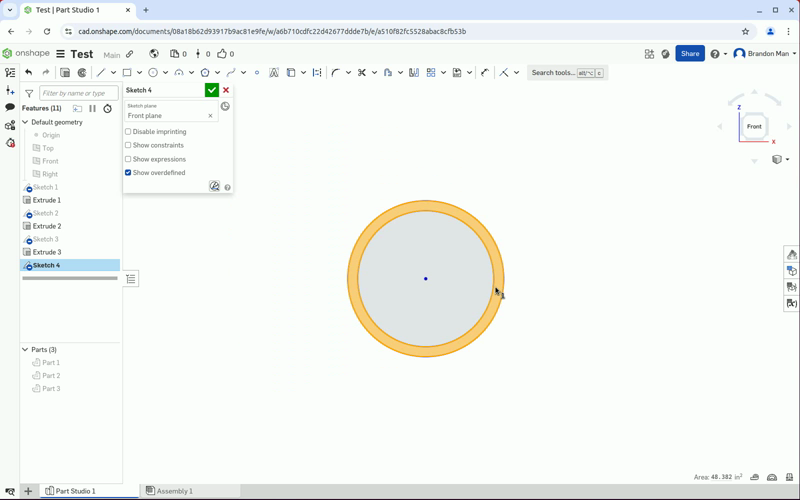
scroll(-6)
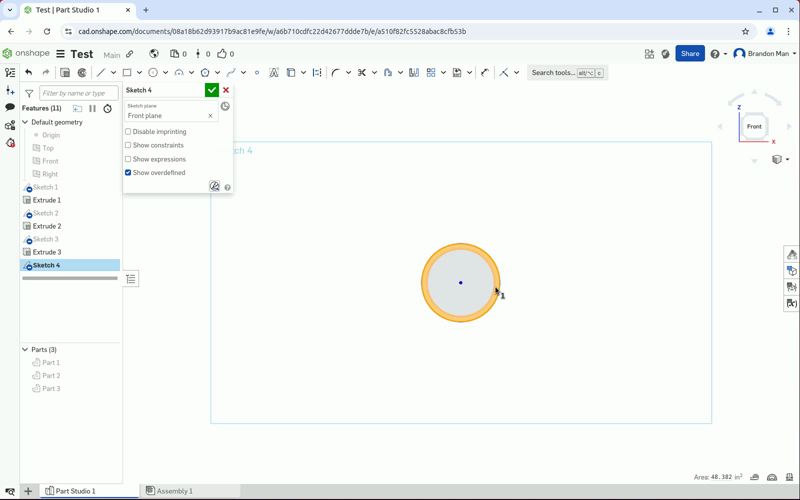
mouse_move(73, 352)
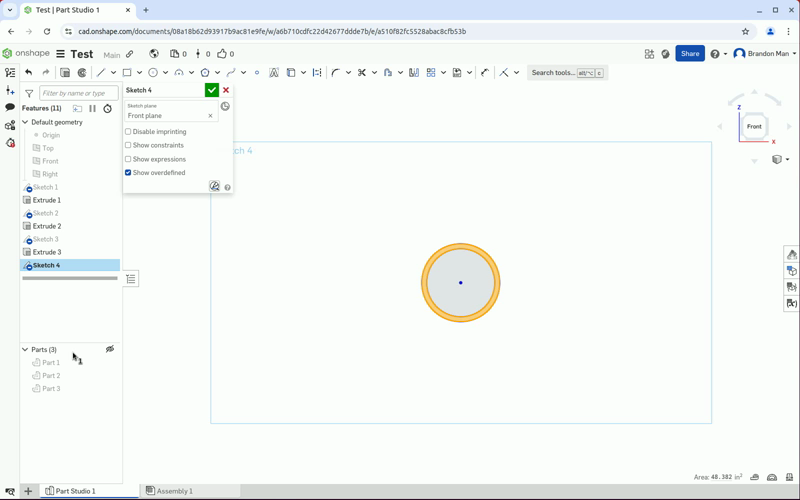
key(shift+y)
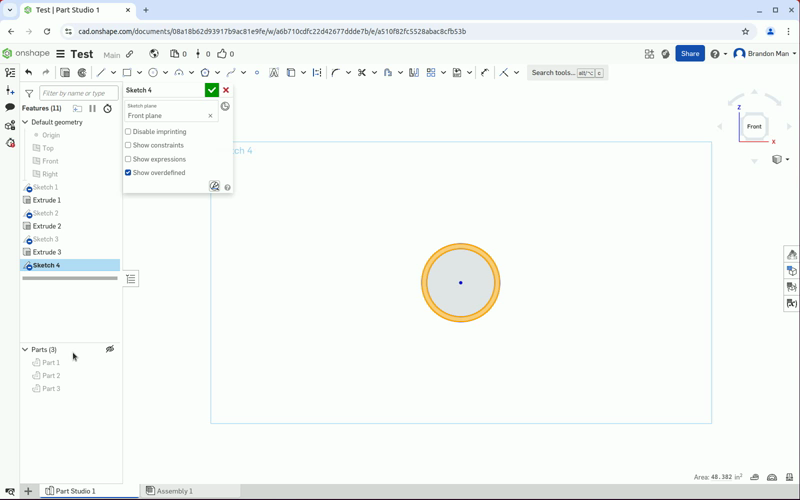
key(shift+e)
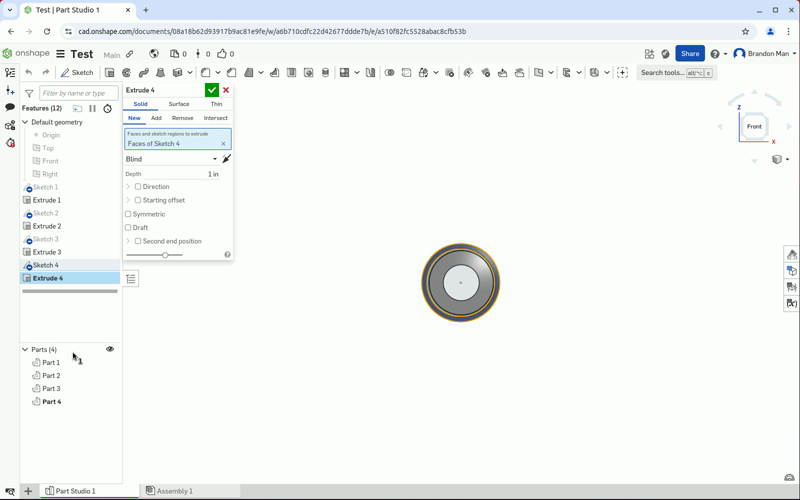
mouse_move(143, 106)
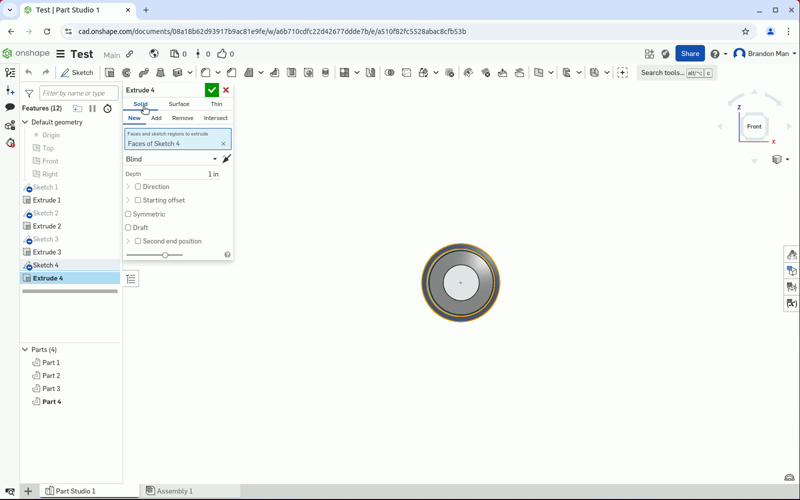
click(143, 106)
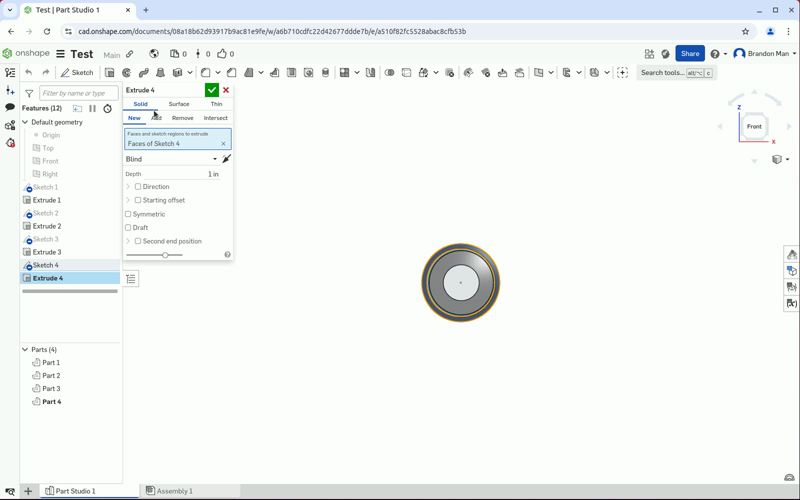
mouse_move(186, 120)
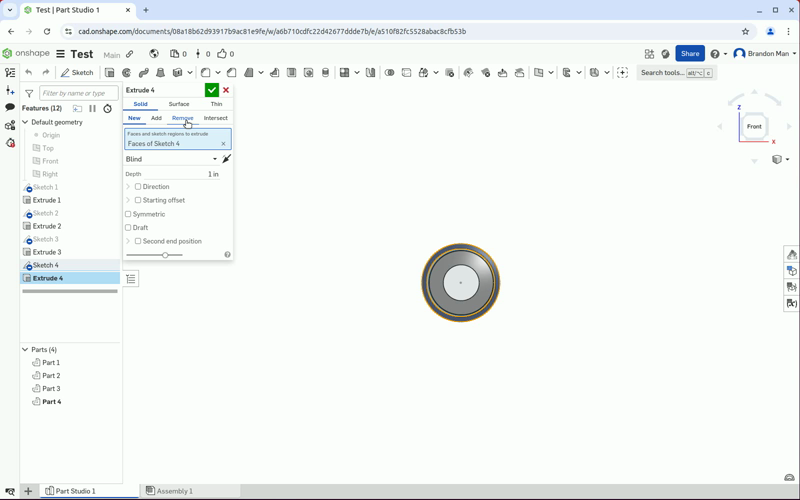
click(186, 120)
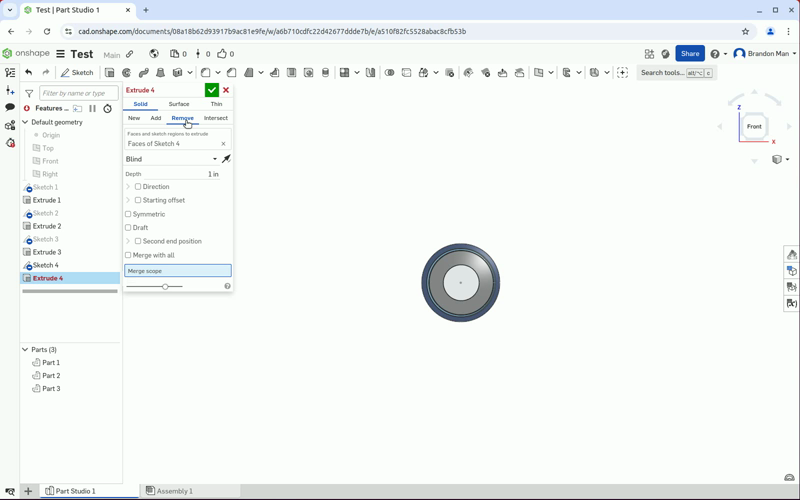
key(tab, 4)
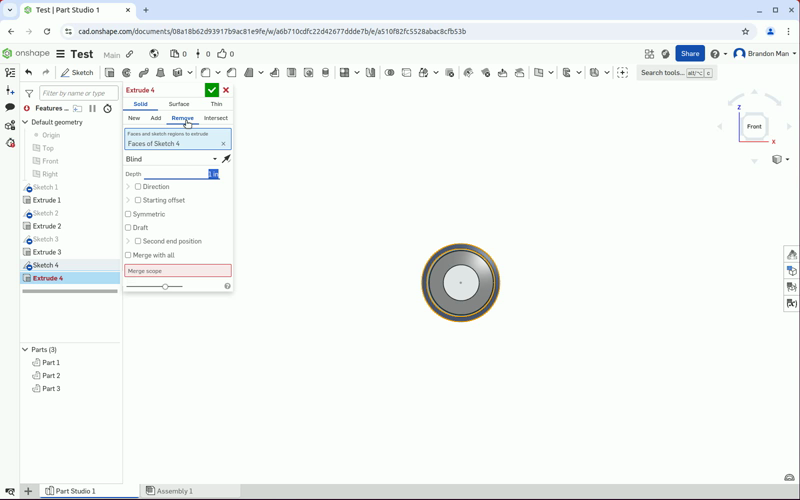
text(-21.183)
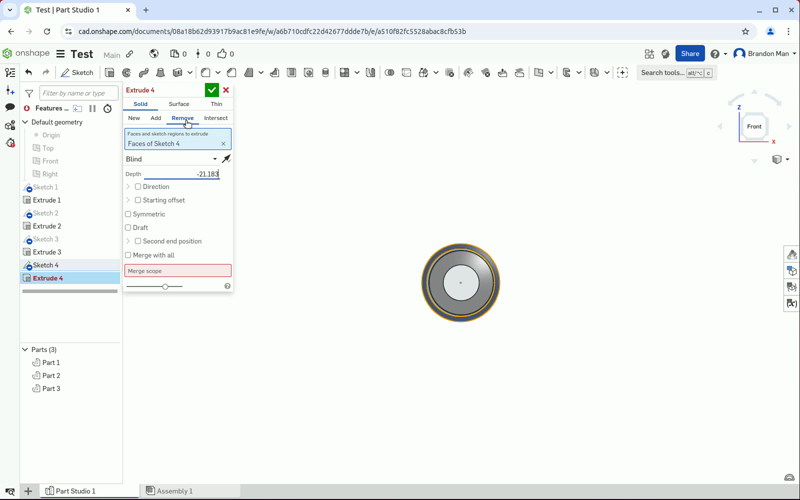
key(tab, 6)
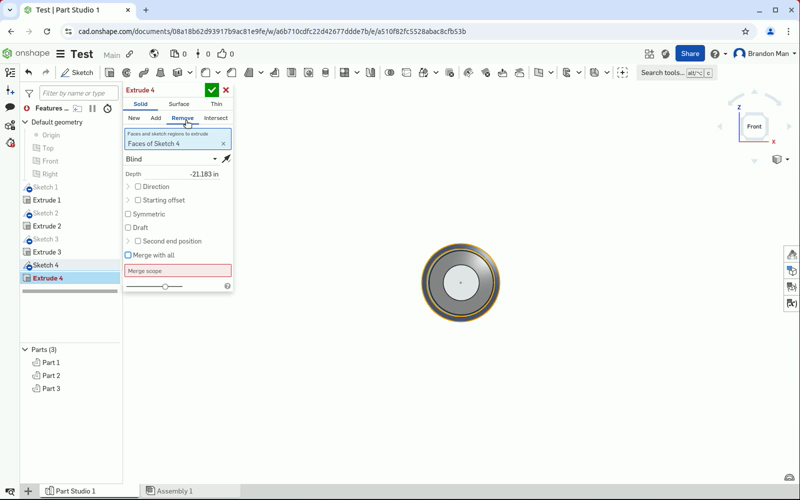
key(space)
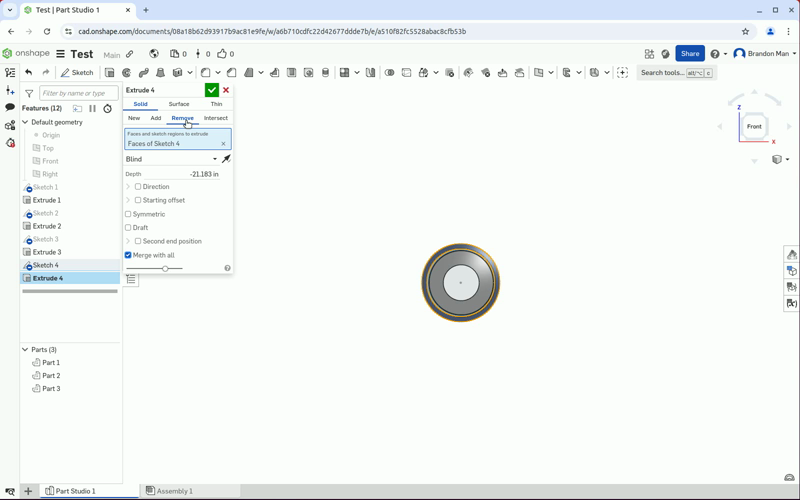
key(enter)
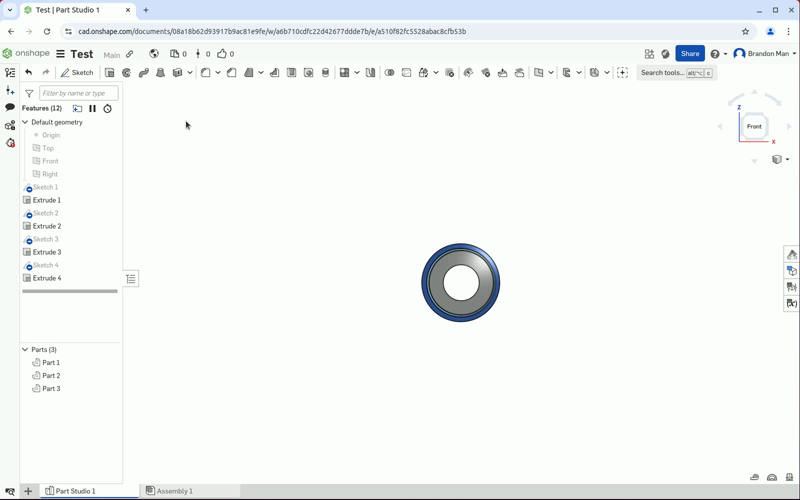
key(shift+h)
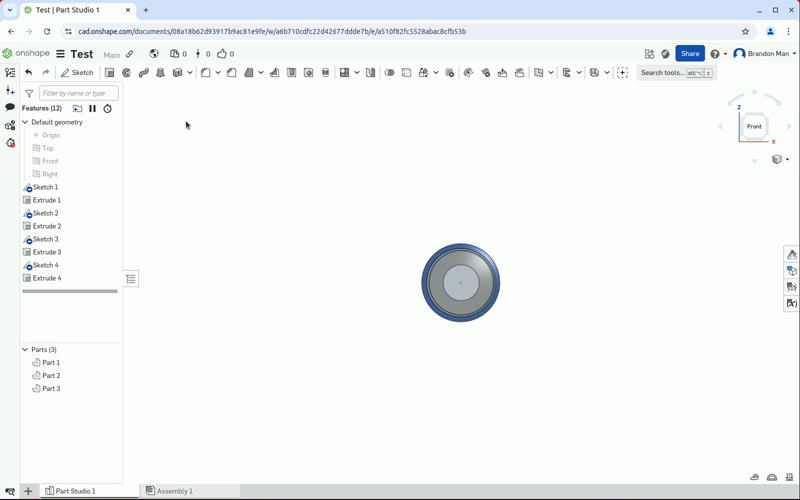
key(shift+h)
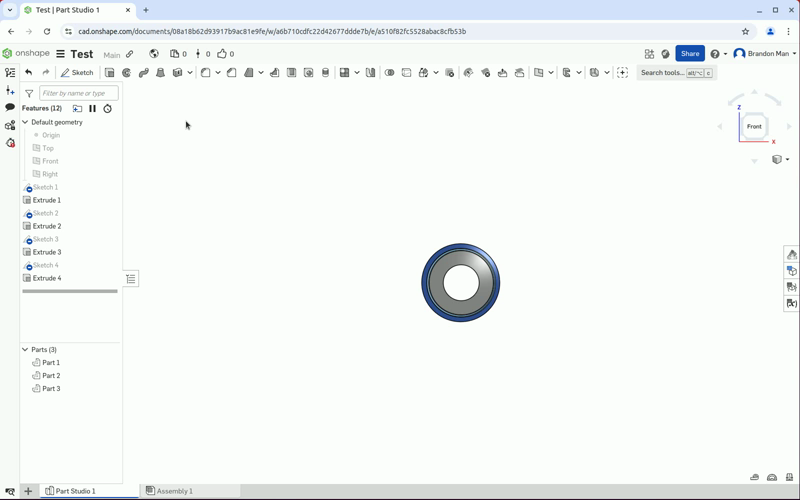
mouse_move(73, 189)
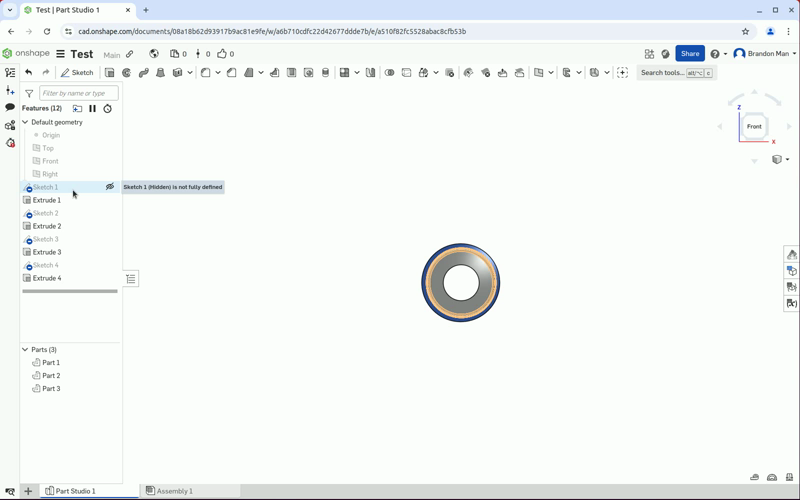
click(73, 189)
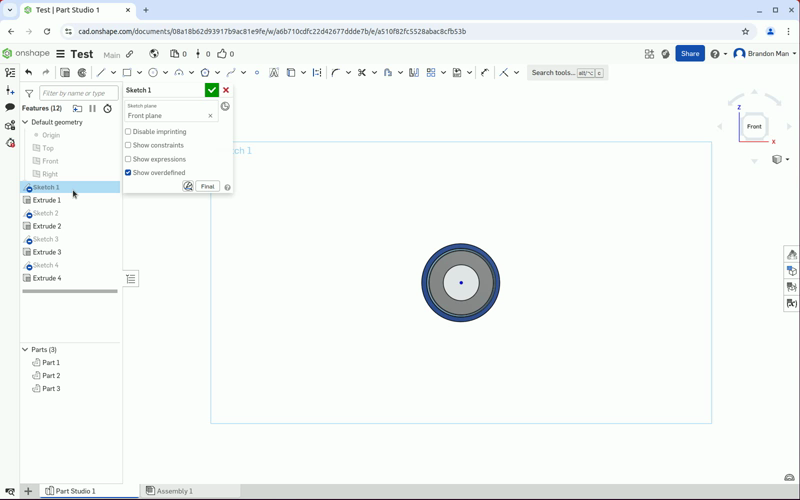
mouse_move(229, 92)
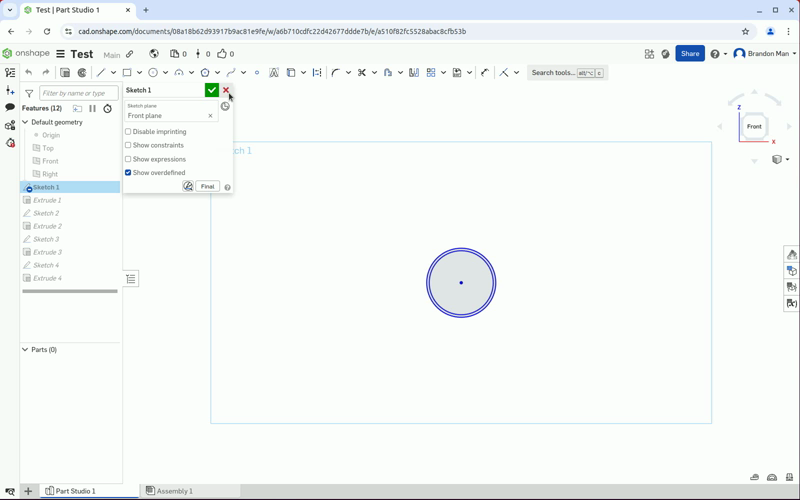
click(229, 92)
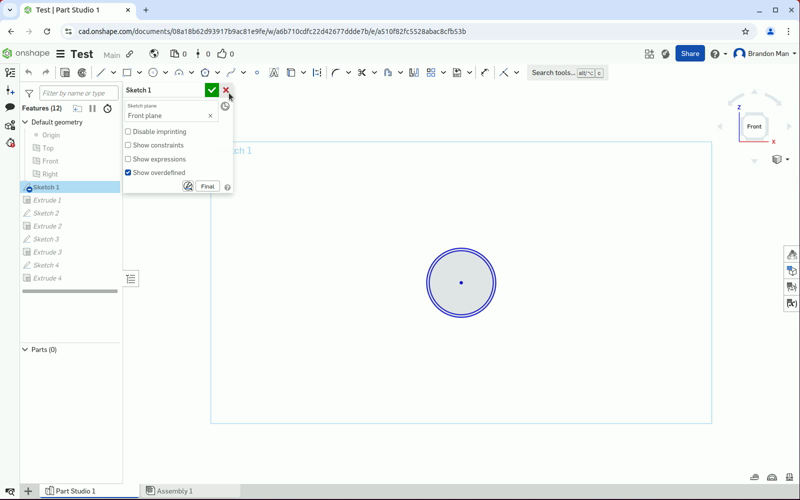
key(shift+s)
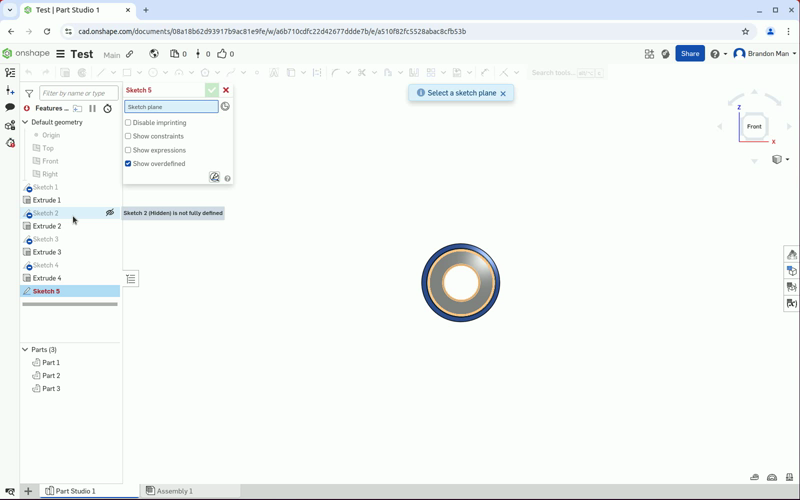
scroll(3)
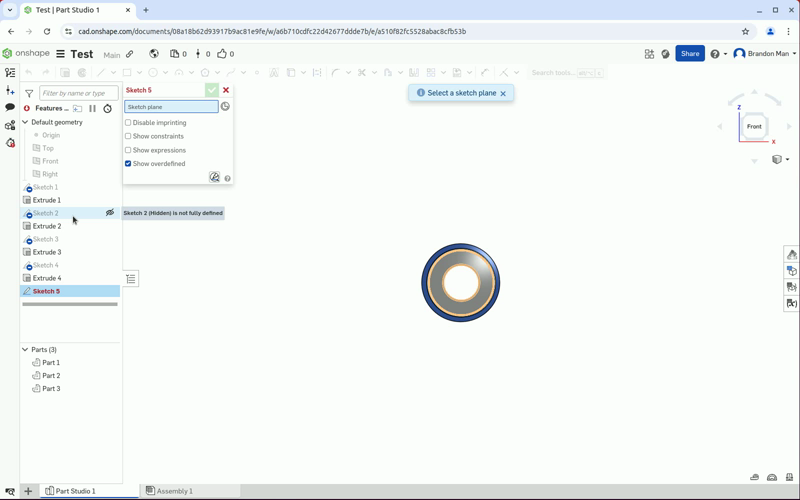
mouse_move(73, 163)
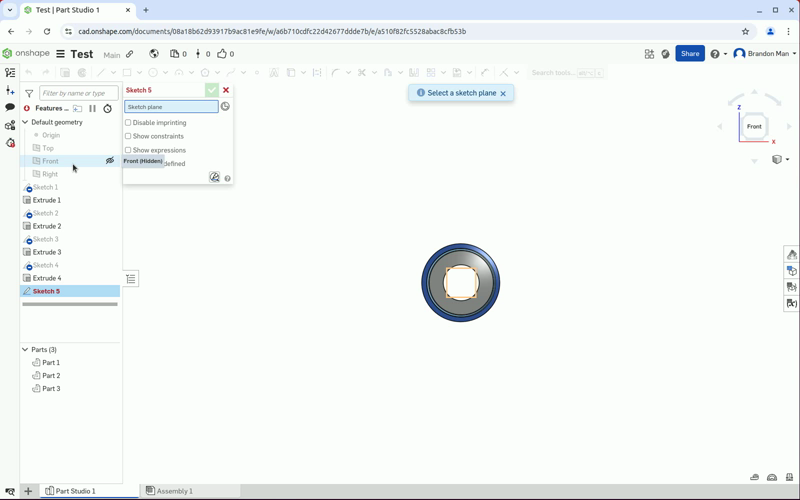
click(73, 163)
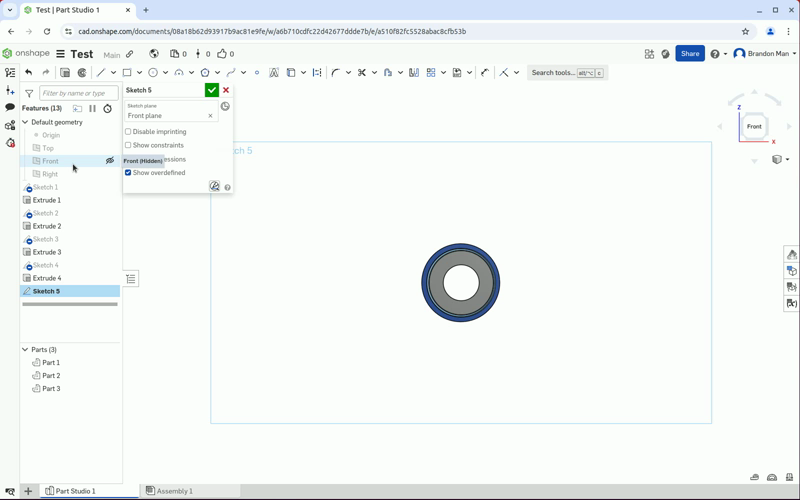
mouse_move(73, 352)
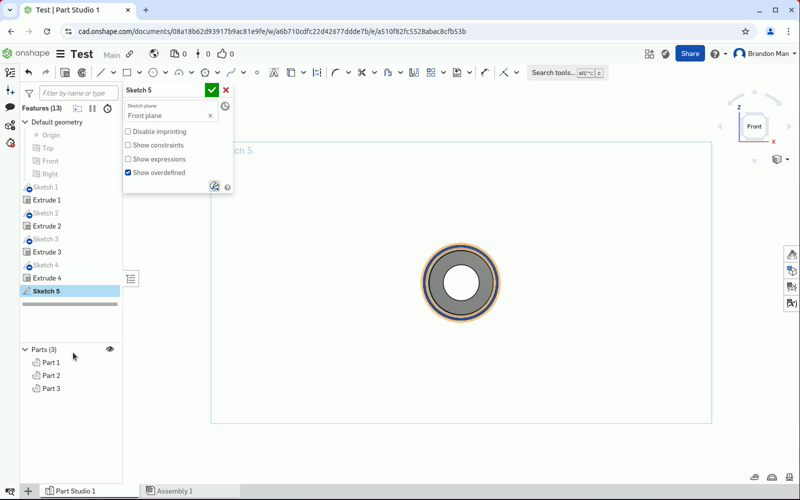
key(y)
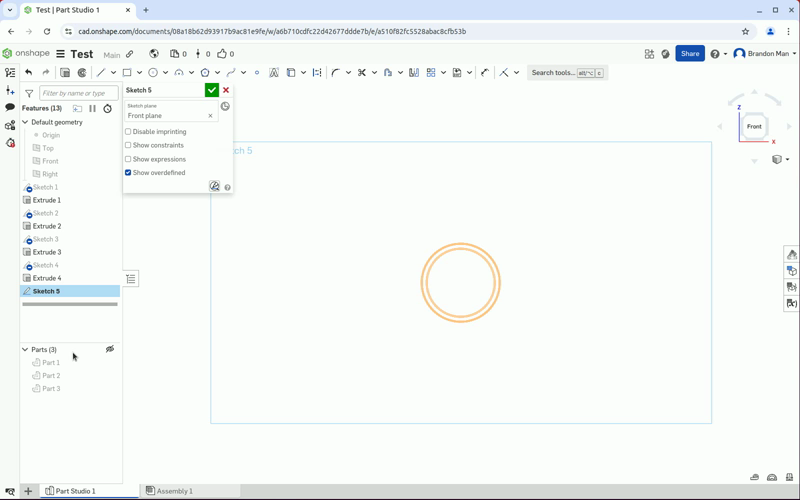
key(c)
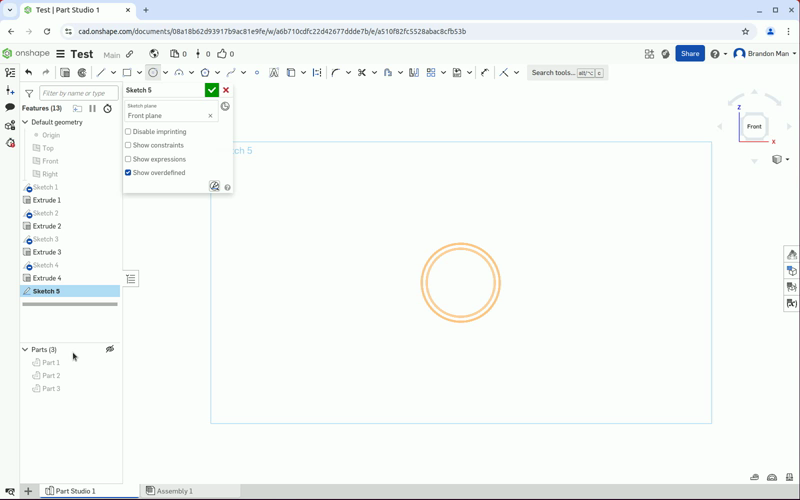
key_down(shift)
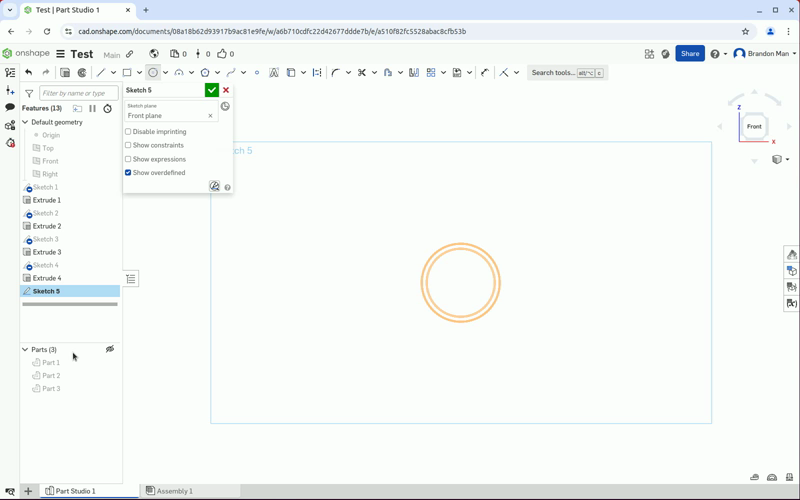
mouse_move(461, 282)
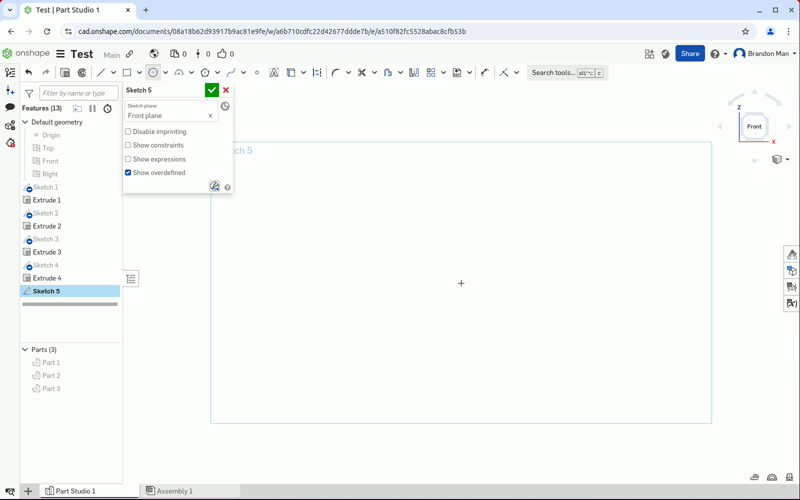
click(461, 282)
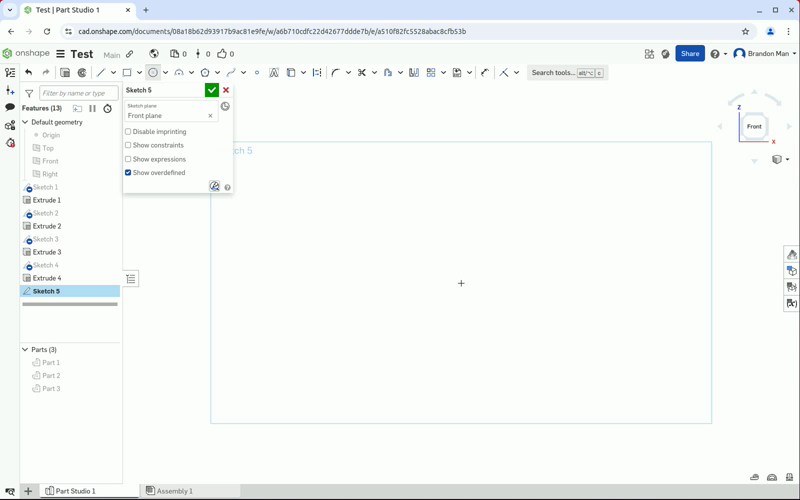
key_up(shift)
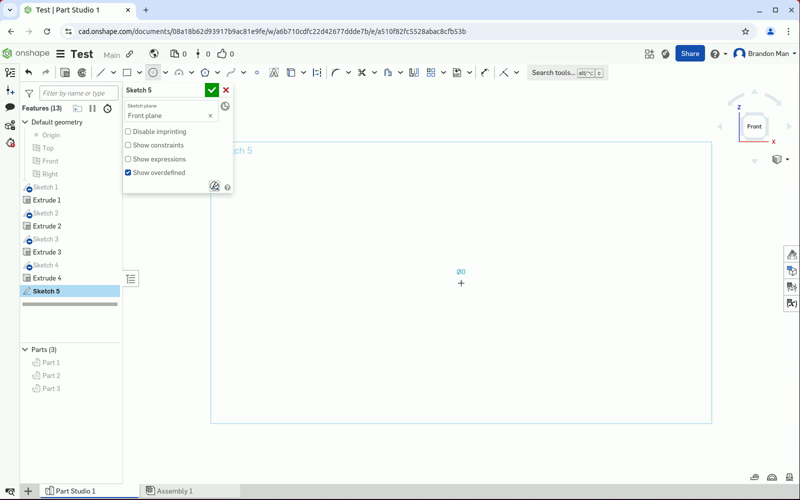
mouse_move(495, 282)
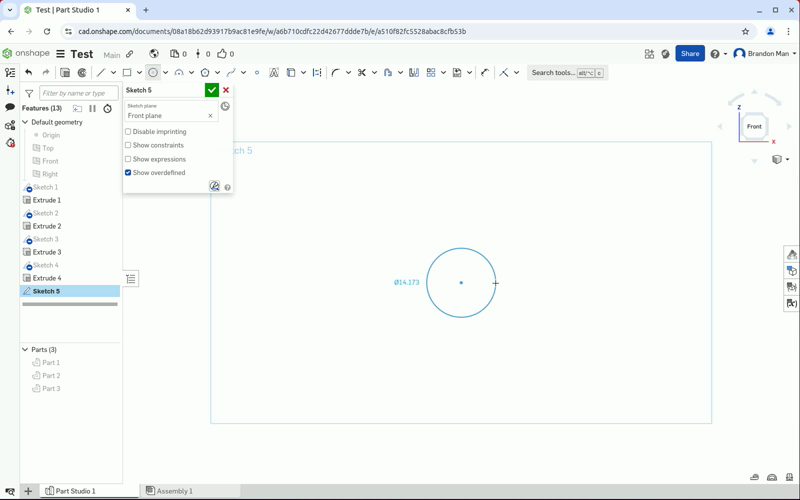
click(495, 282)
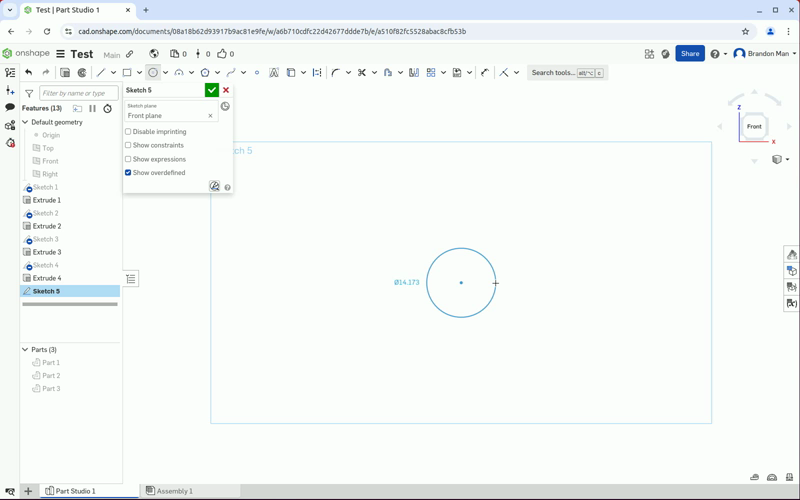
key(esc)
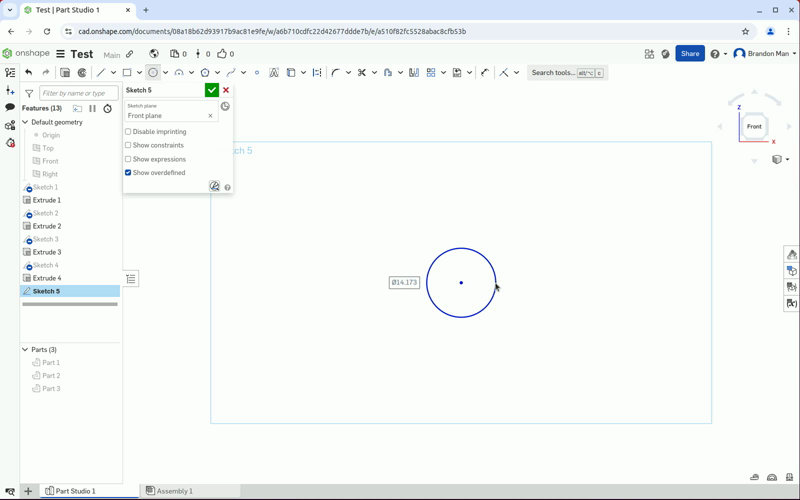
key(c)
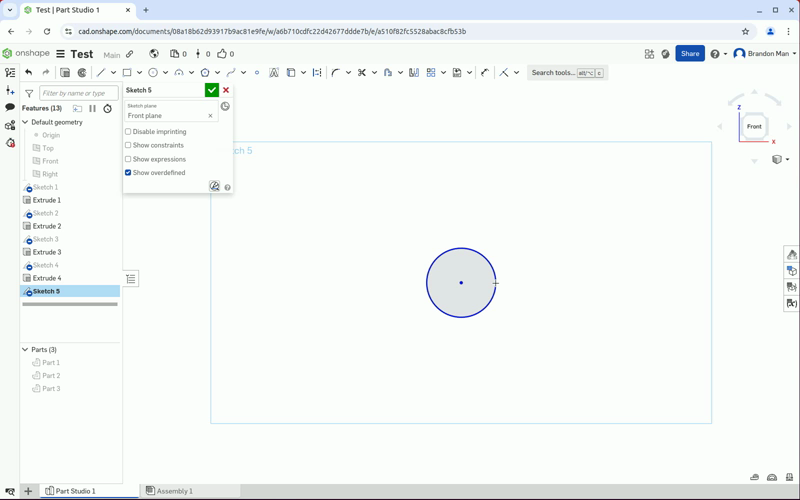
key_down(shift)
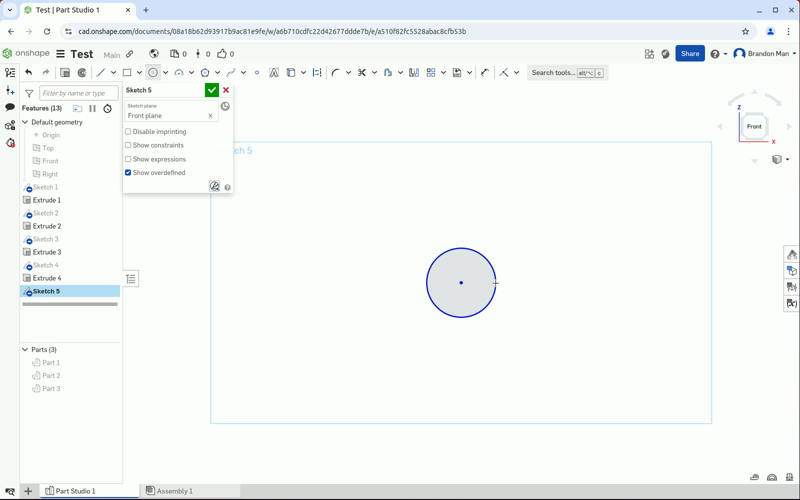
mouse_move(461, 282)
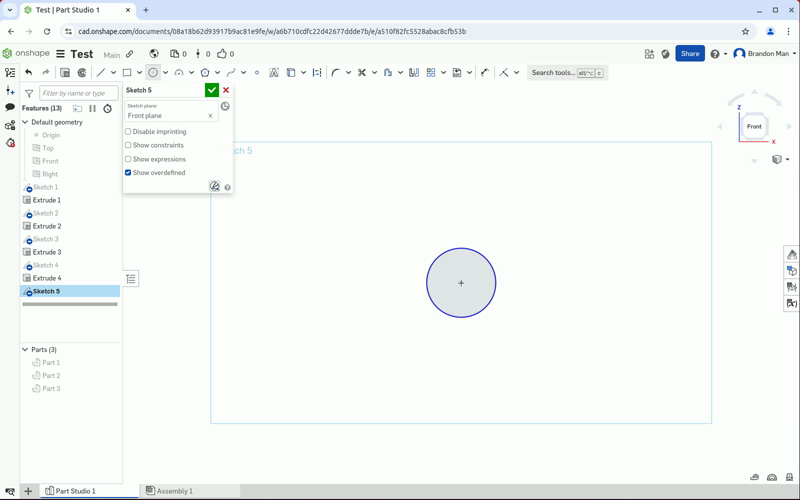
click(461, 282)
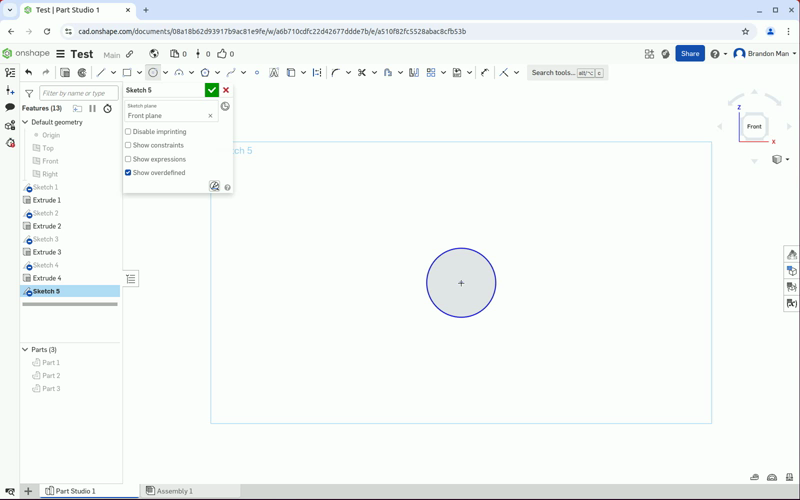
key_up(shift)
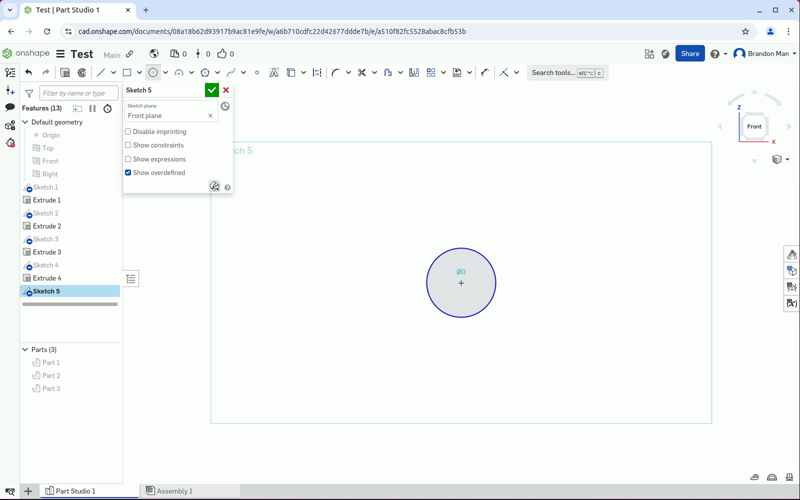
mouse_move(493, 282)
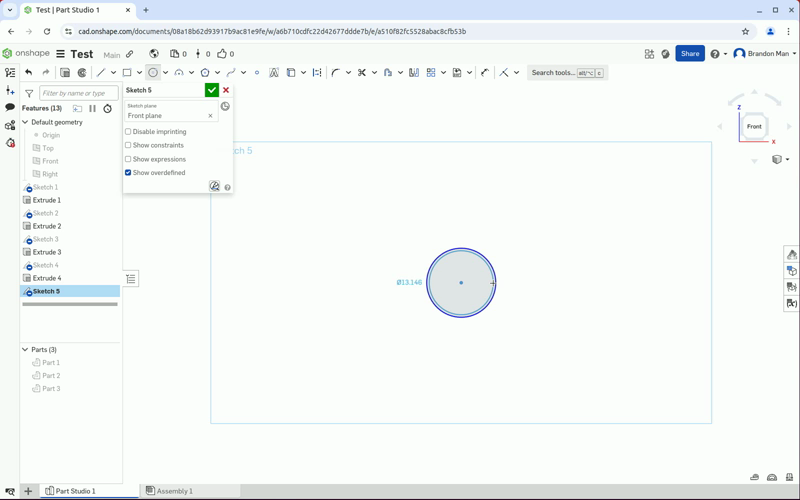
scroll(6)
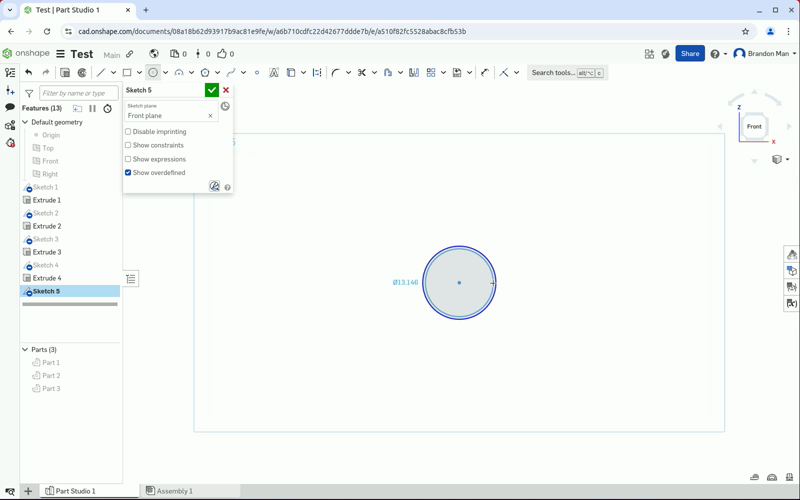
scroll(6)
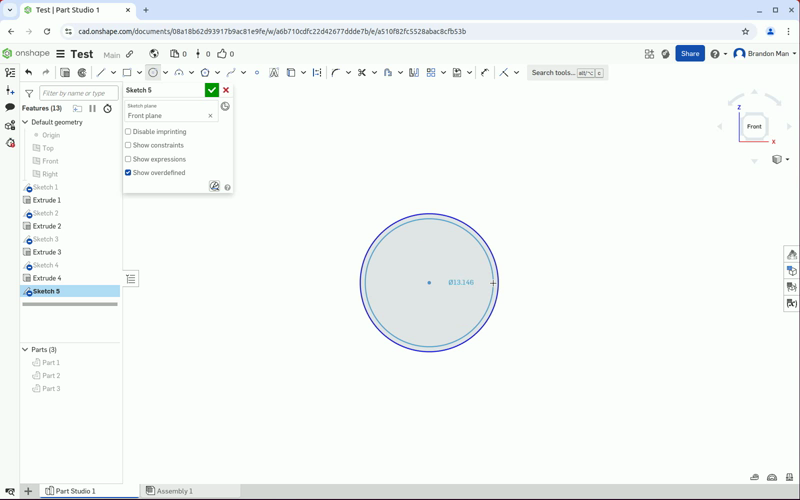
scroll(6)
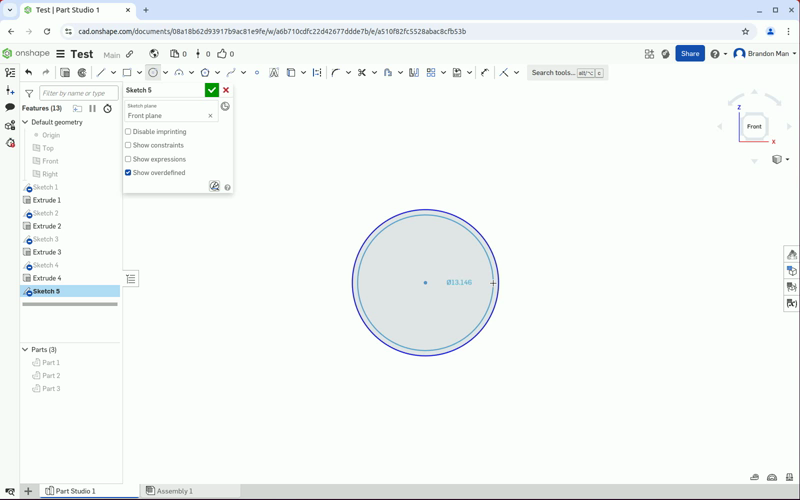
scroll(6)
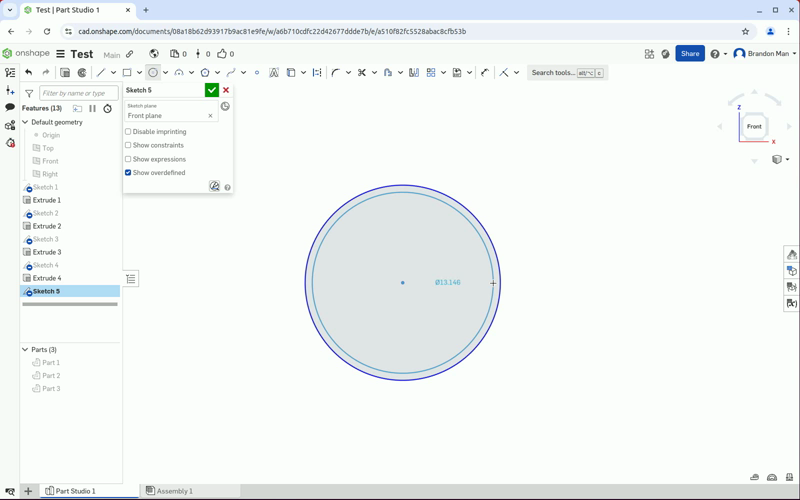
scroll(6)
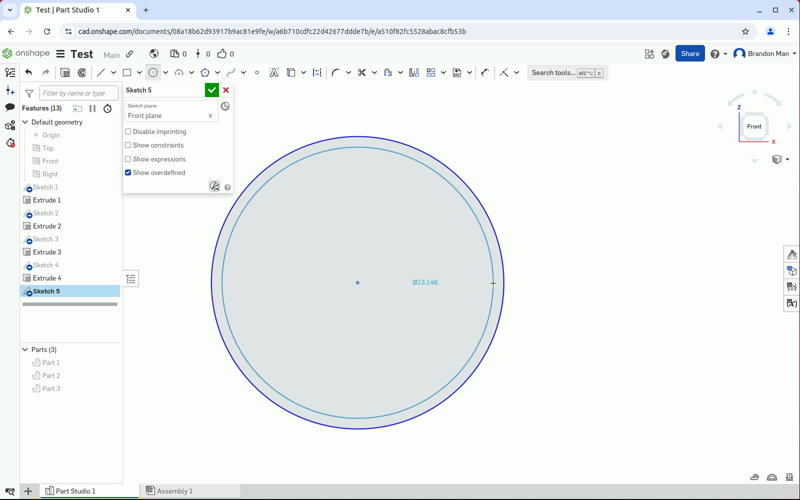
scroll(6)
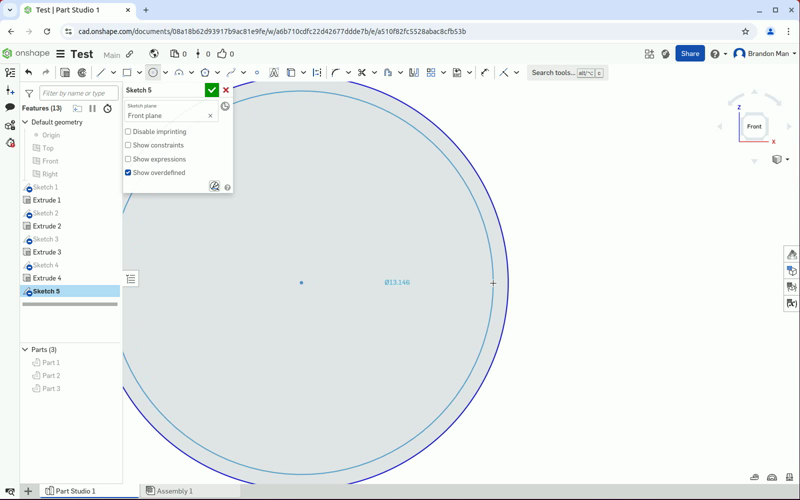
scroll(6)
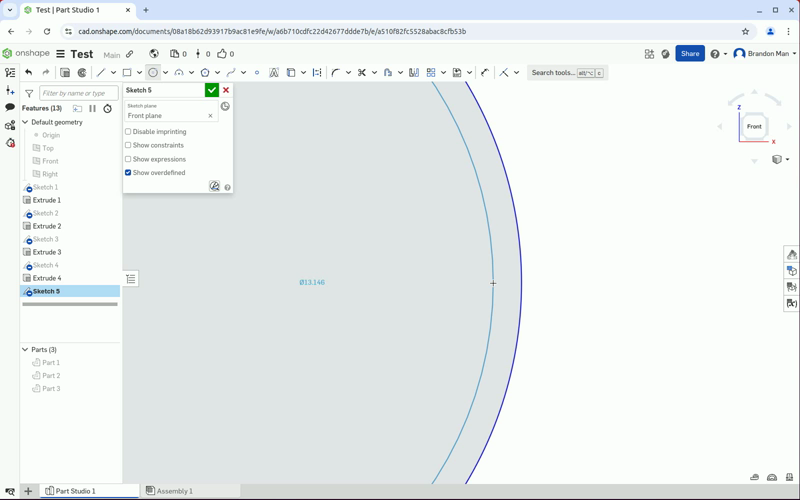
click(493, 282)
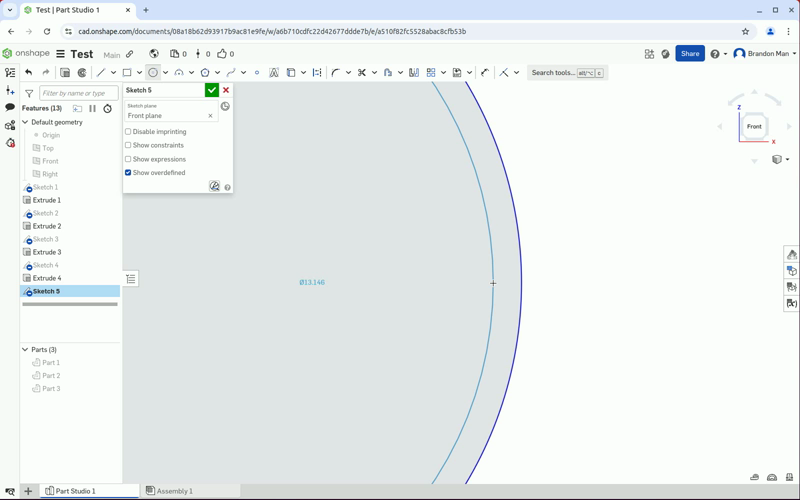
scroll(-6)
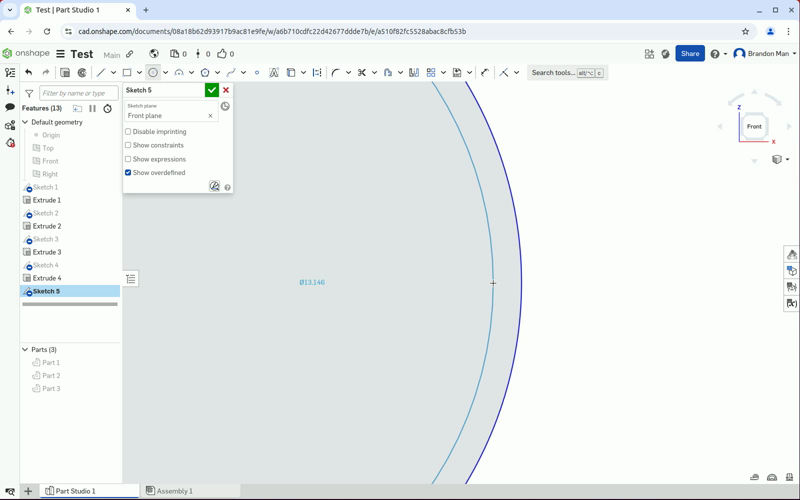
scroll(-6)
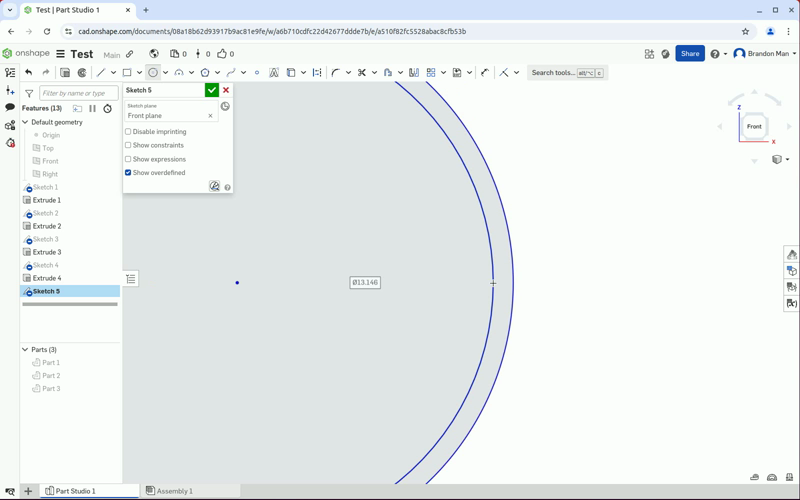
scroll(-6)
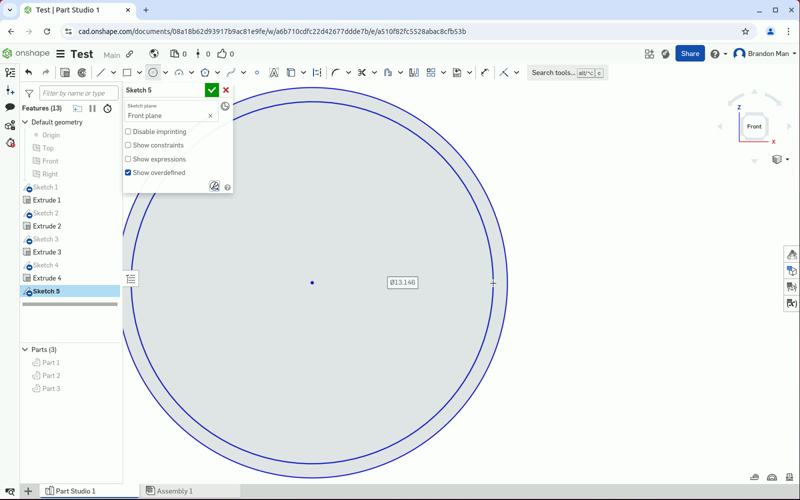
scroll(-6)
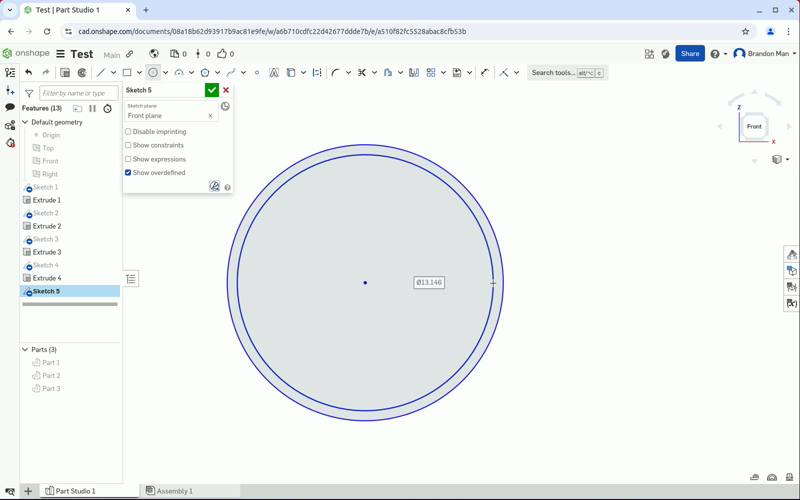
scroll(-6)
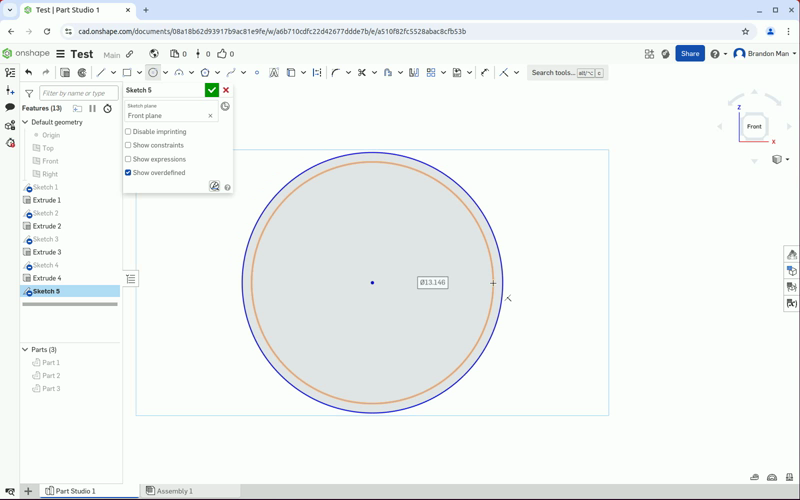
scroll(-6)
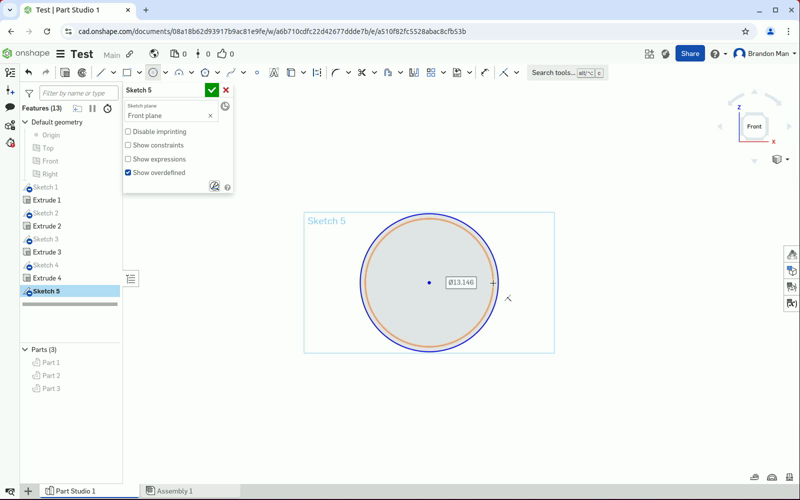
scroll(-6)
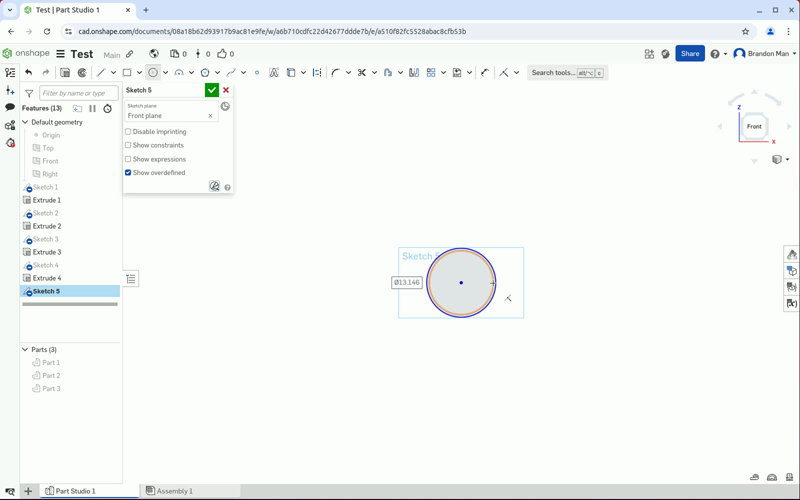
key(esc)
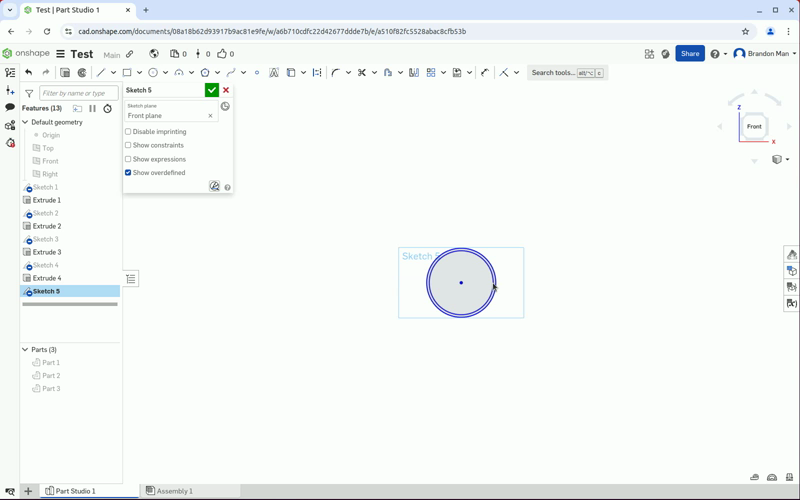
mouse_move(478, 254)
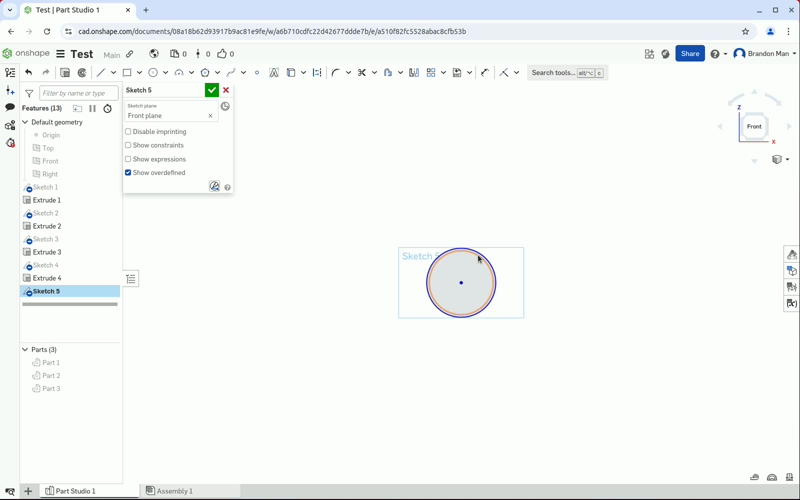
scroll(6)
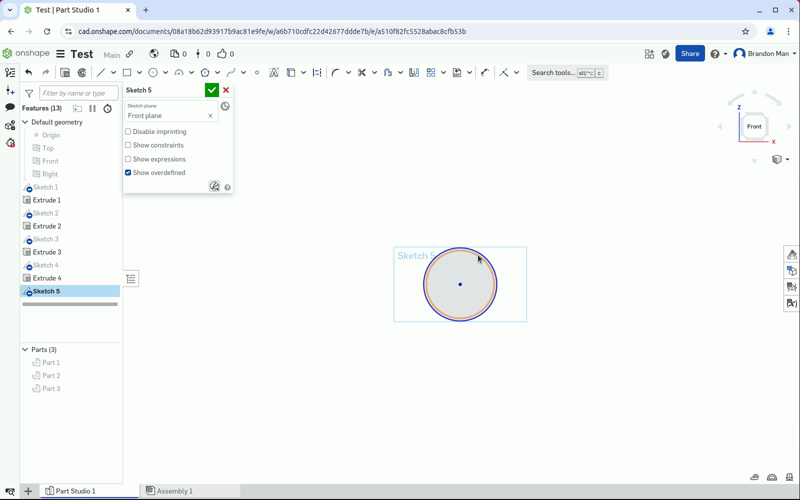
scroll(6)
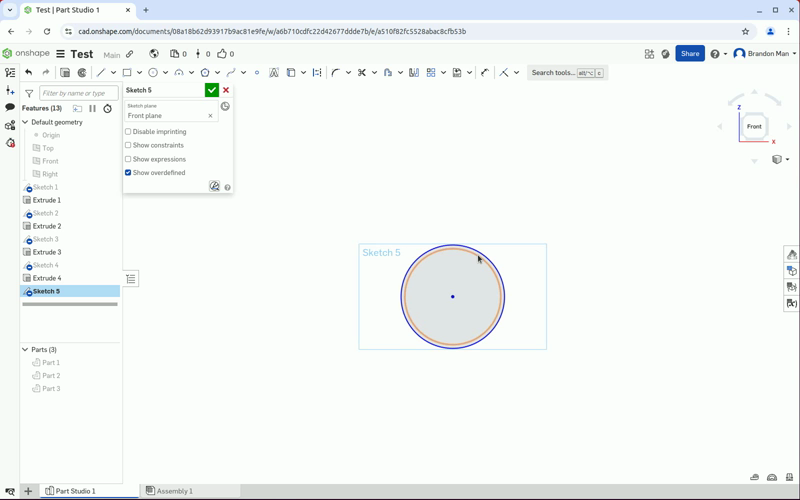
scroll(6)
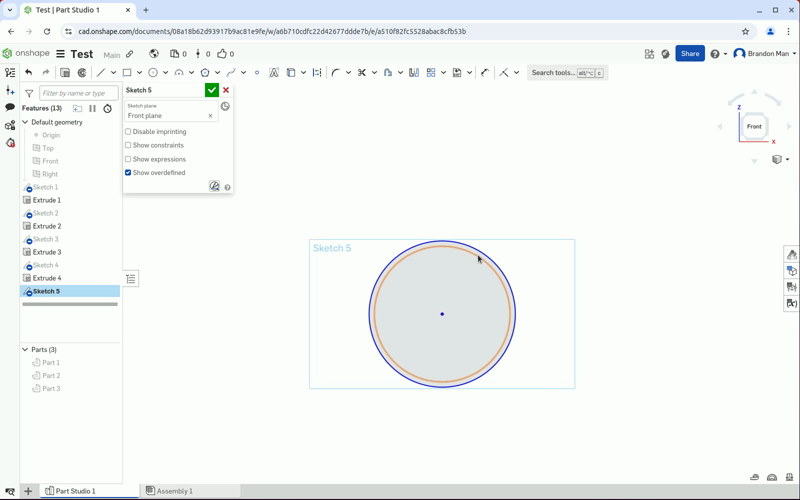
scroll(6)
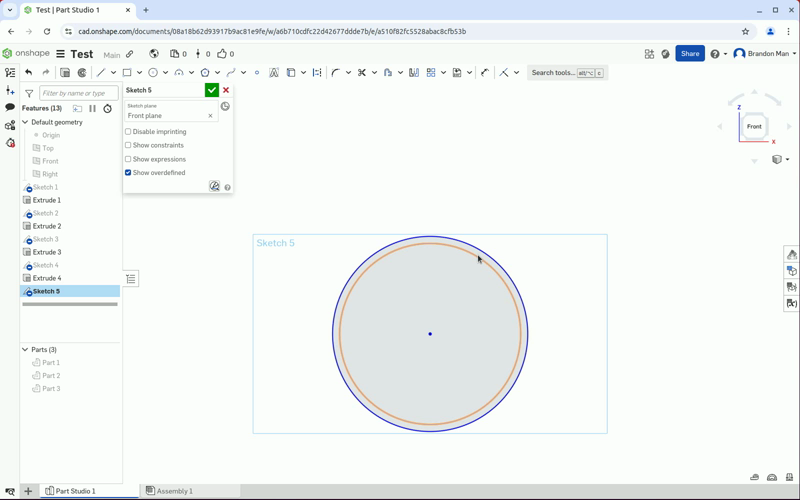
scroll(6)
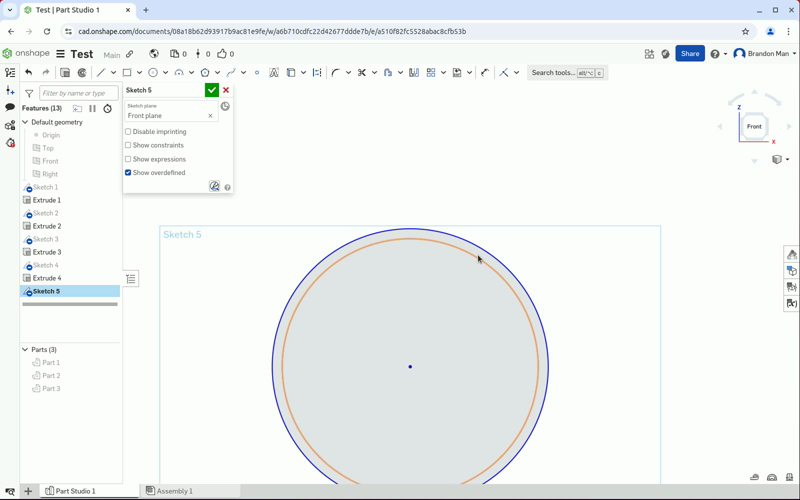
scroll(6)
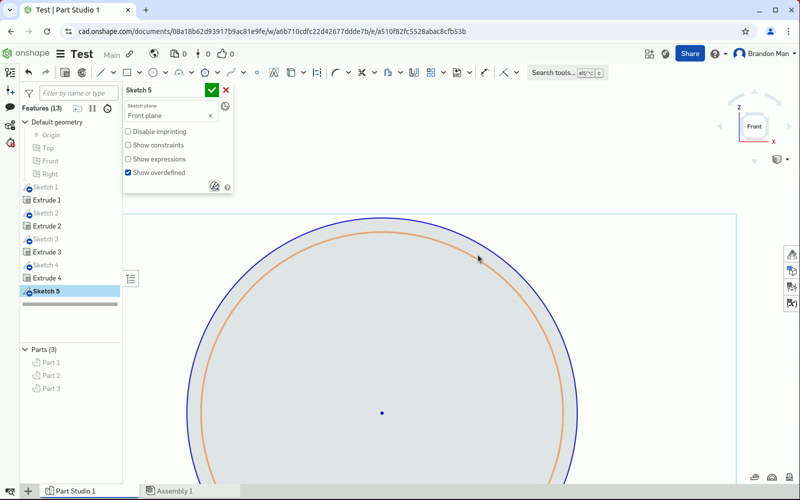
scroll(6)
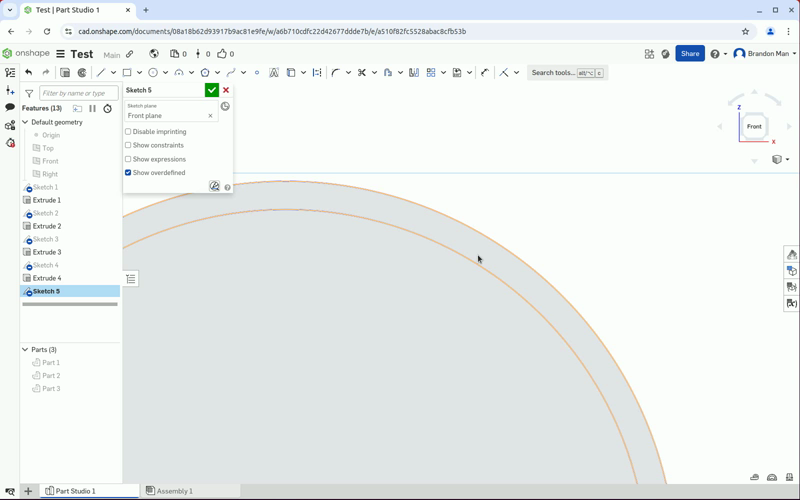
click(478, 254)
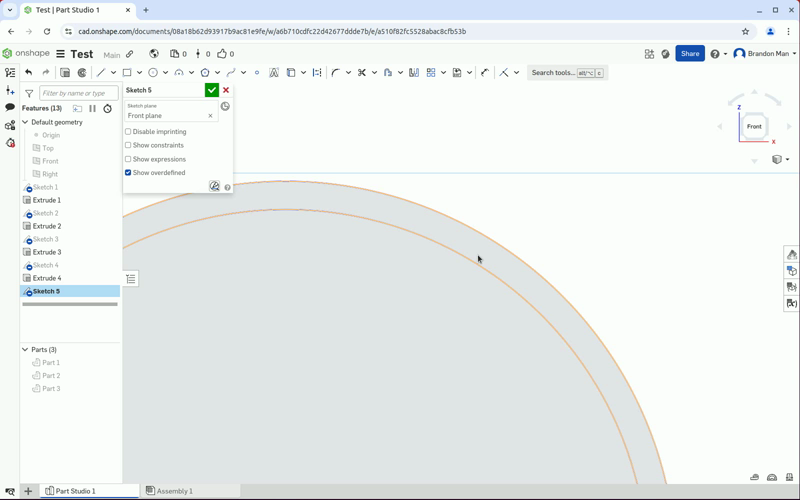
scroll(-6)
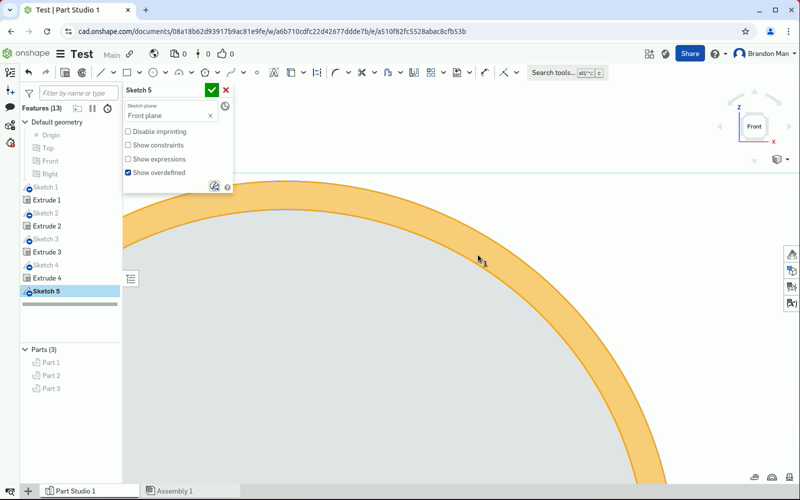
scroll(-6)
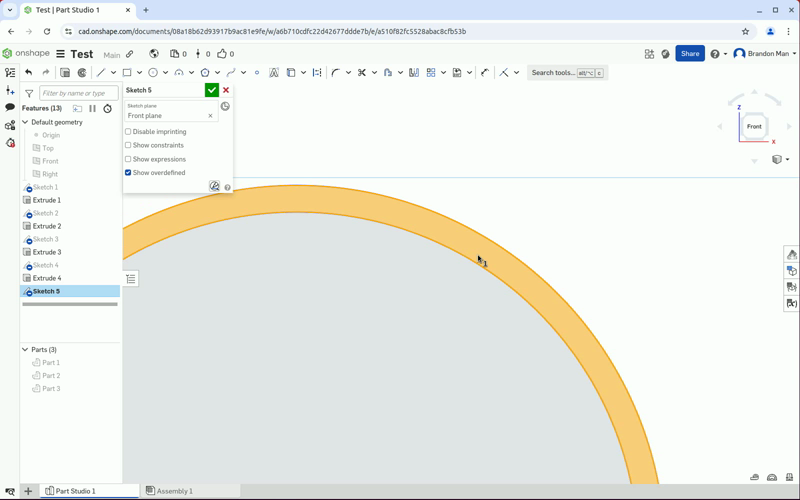
scroll(-6)
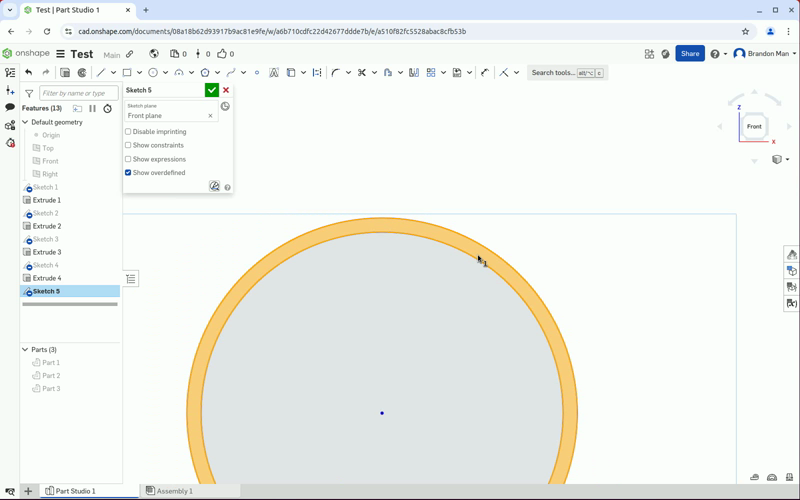
scroll(-6)
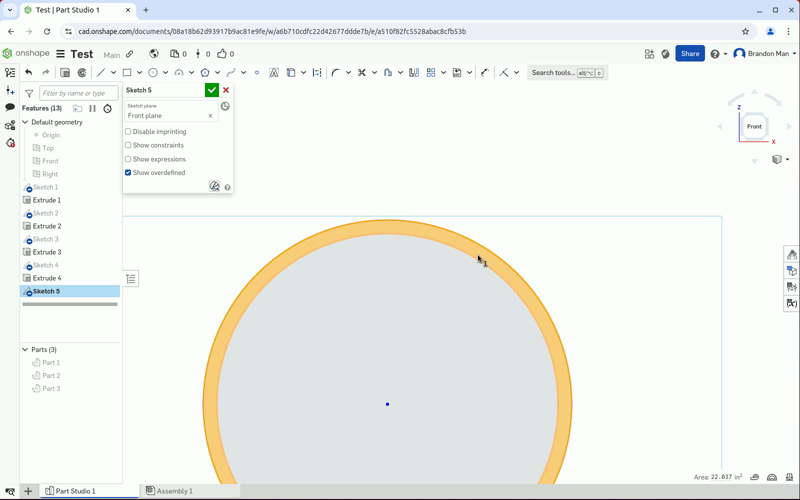
scroll(-6)
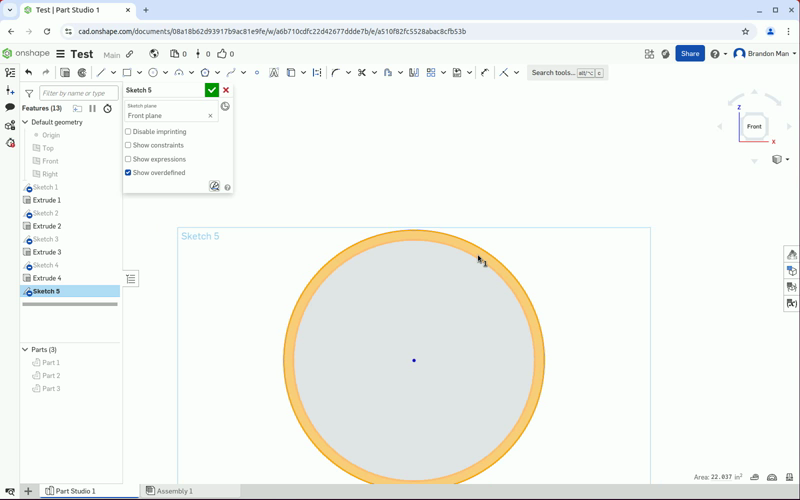
scroll(-6)
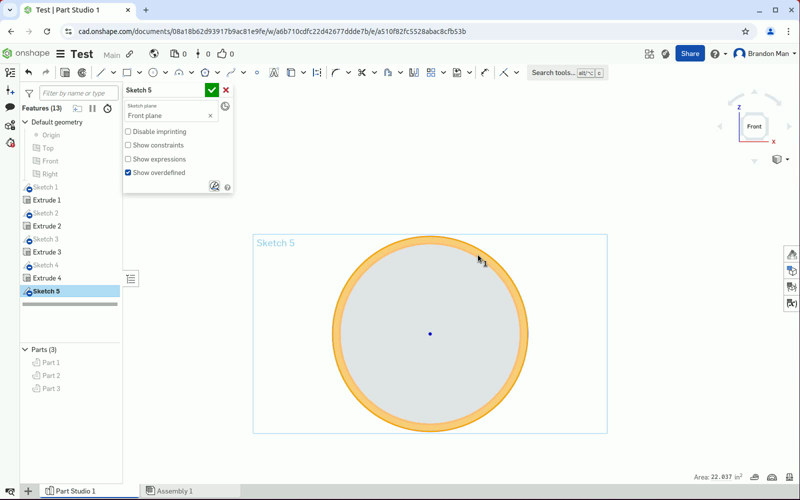
scroll(-6)
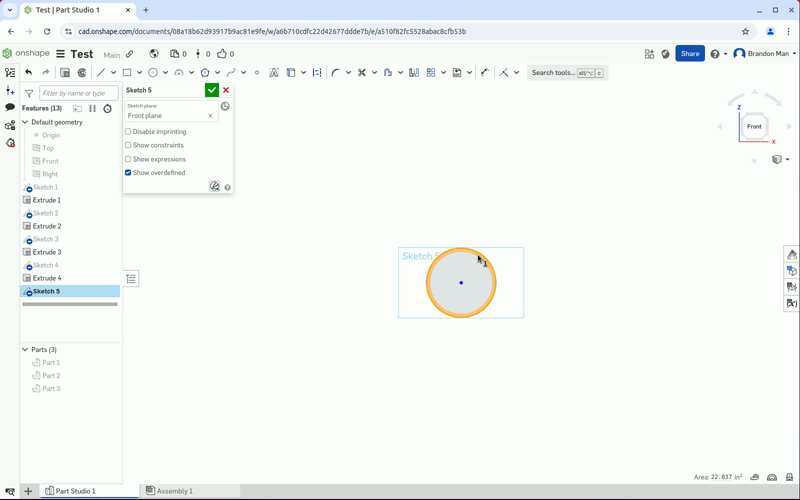
mouse_move(73, 352)
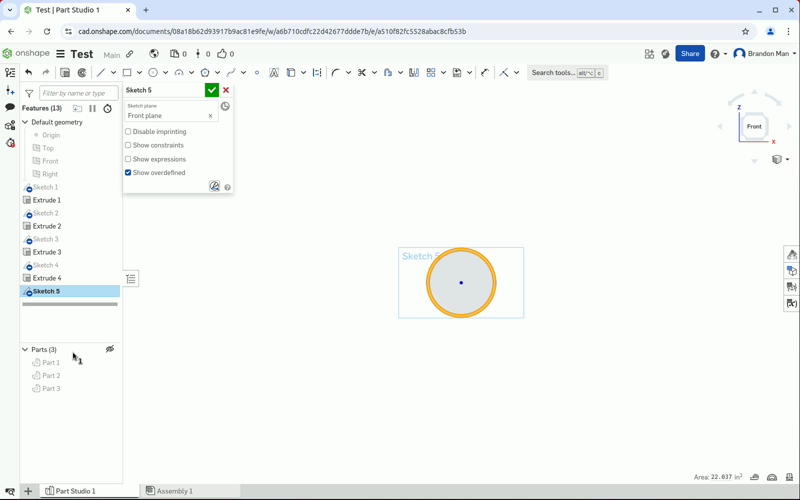
key(shift+y)
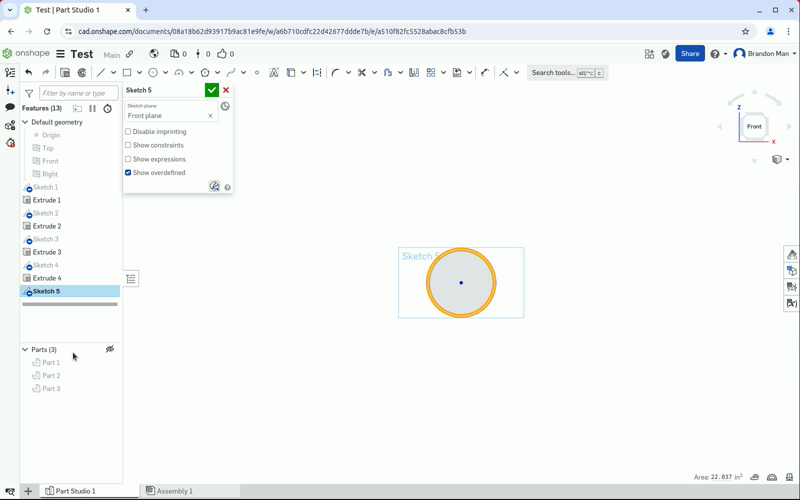
key(shift+e)
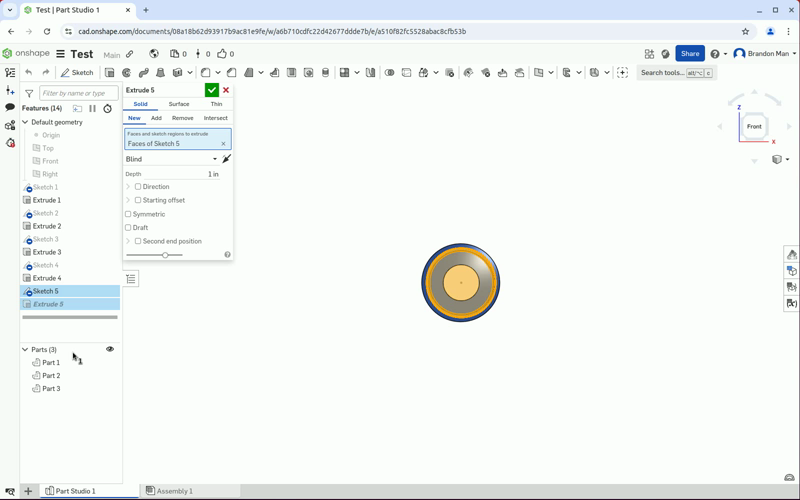
mouse_move(143, 106)
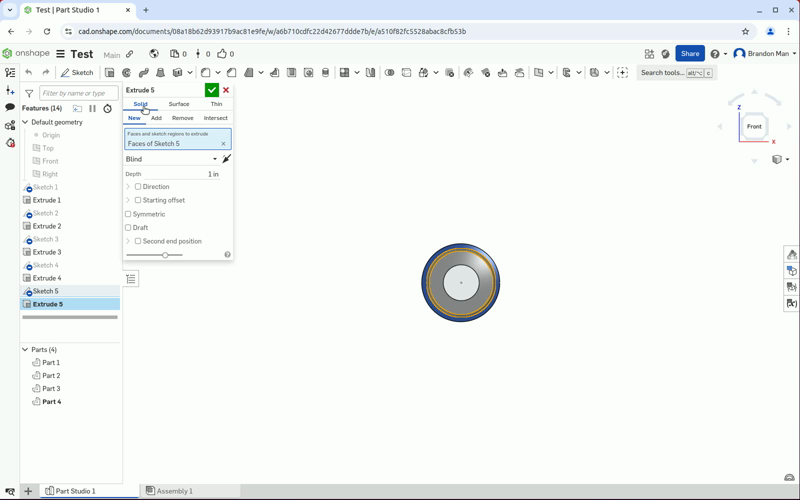
click(143, 106)
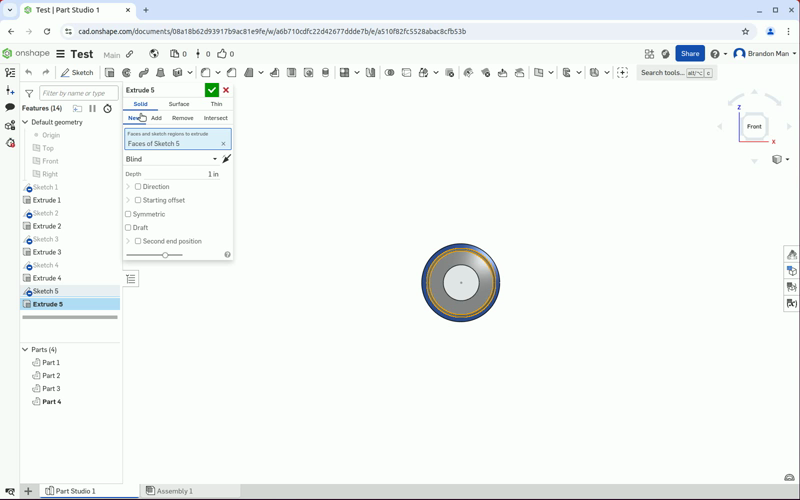
mouse_move(137, 120)
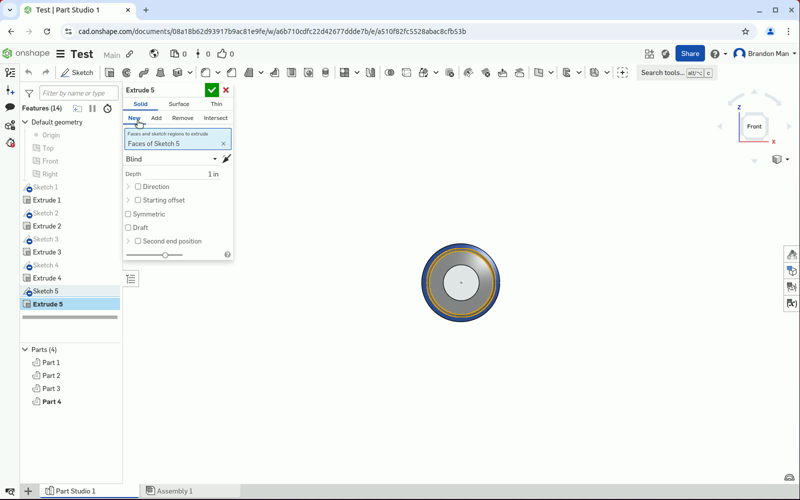
click(137, 120)
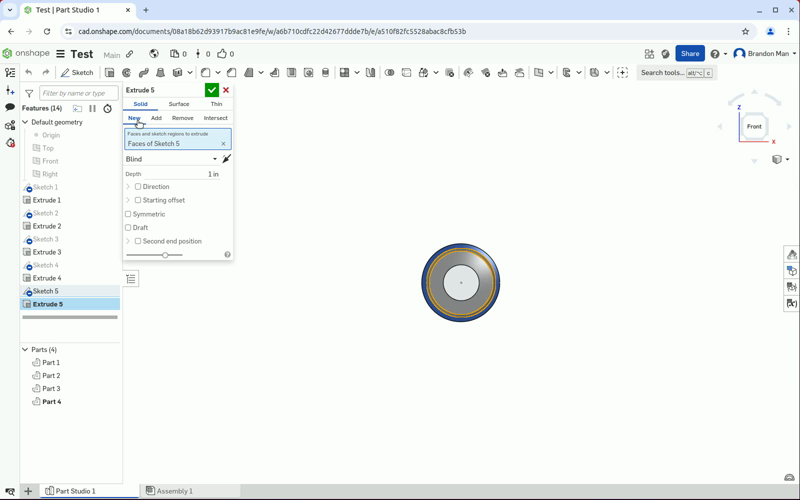
key(tab, 4)
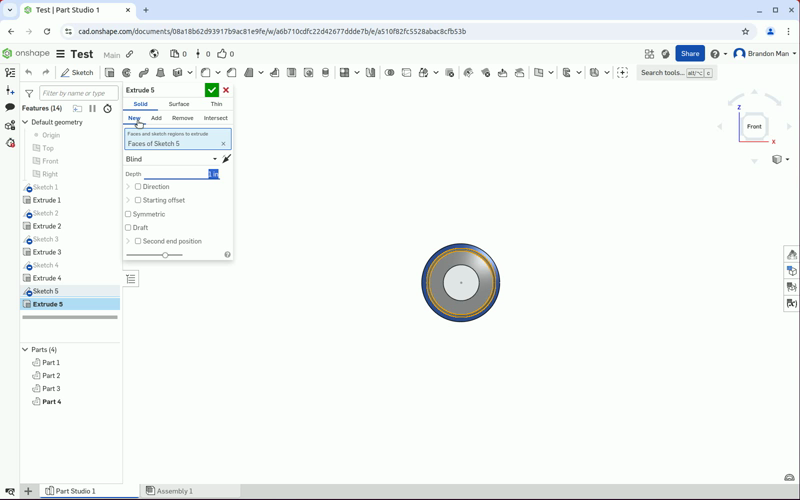
text(-1.926)
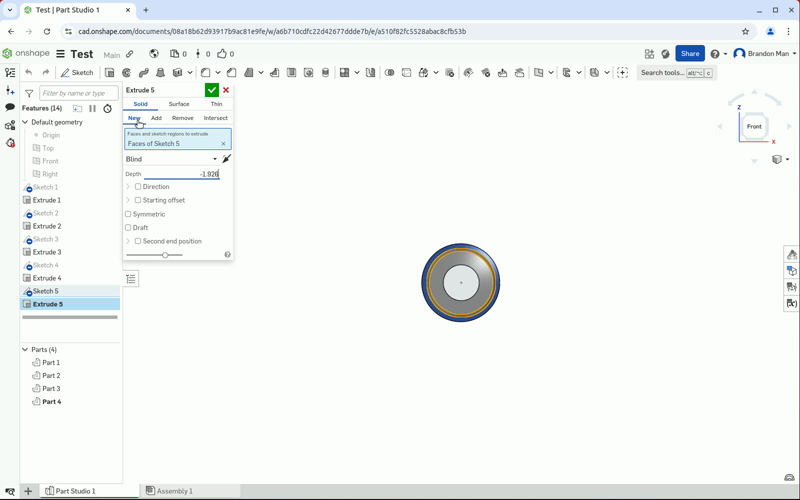
key(enter)
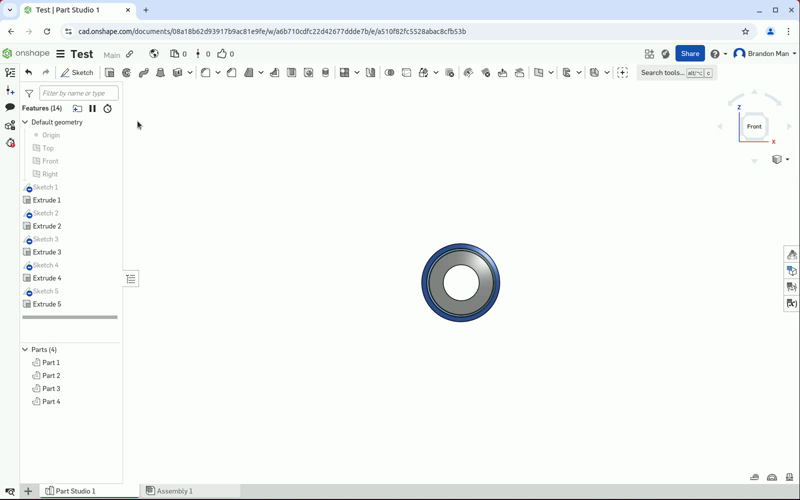
key(shift+h)
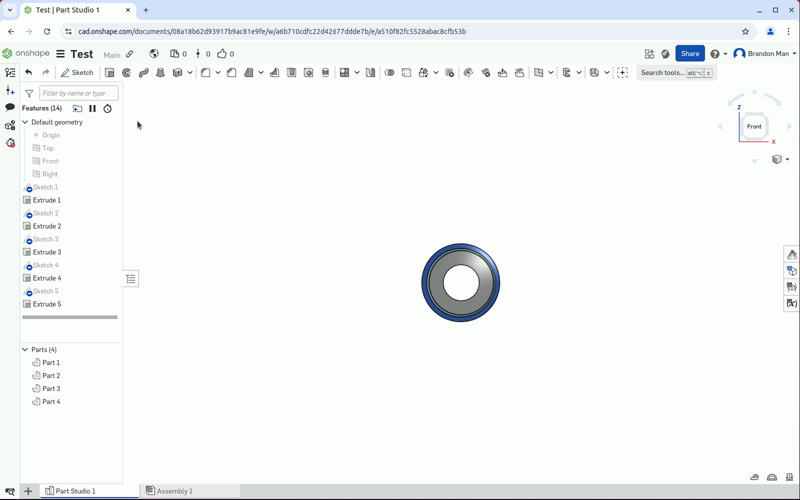
key(shift+h)
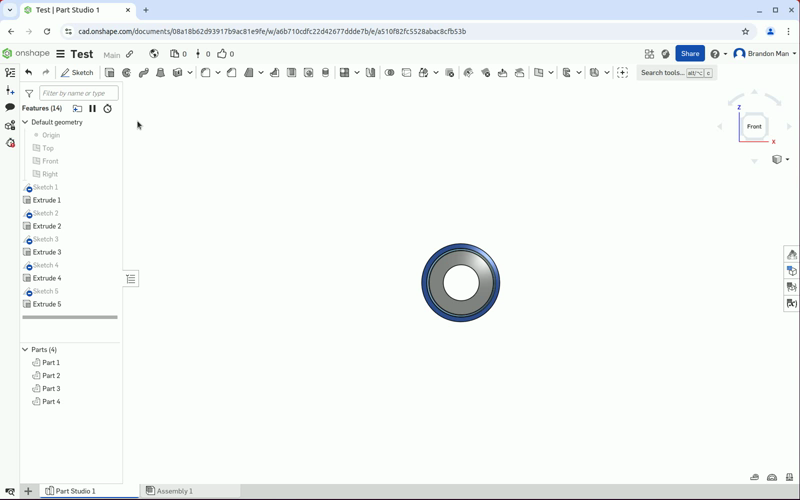
mouse_move(73, 189)
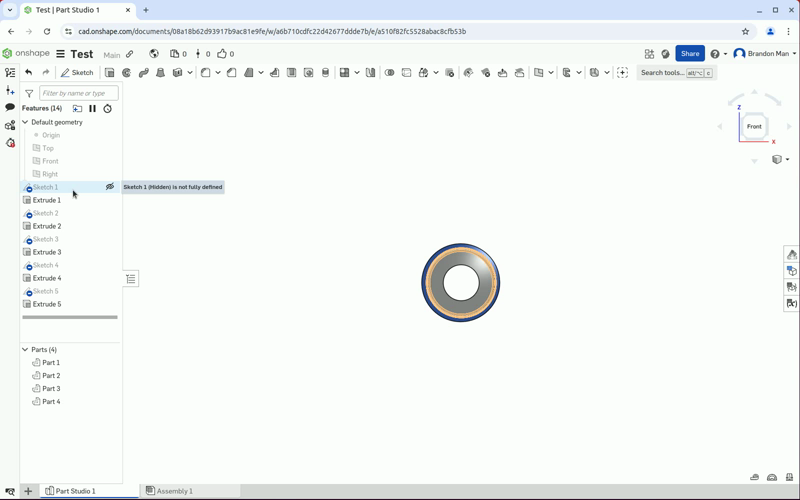
click(73, 189)
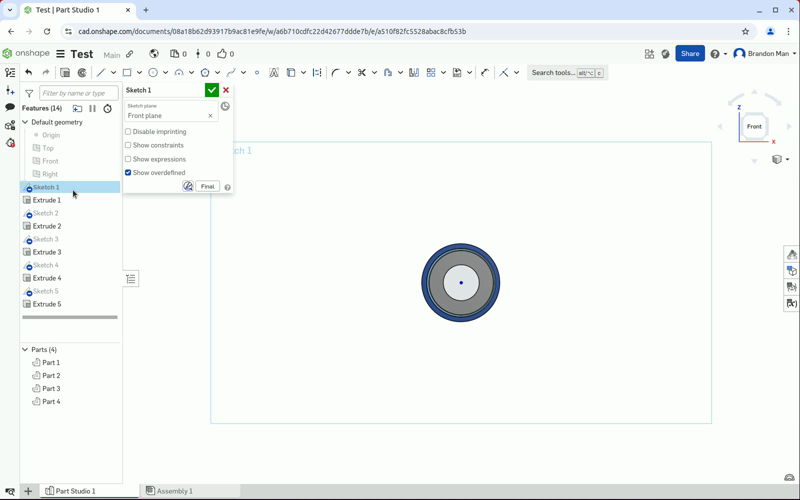
mouse_move(229, 92)
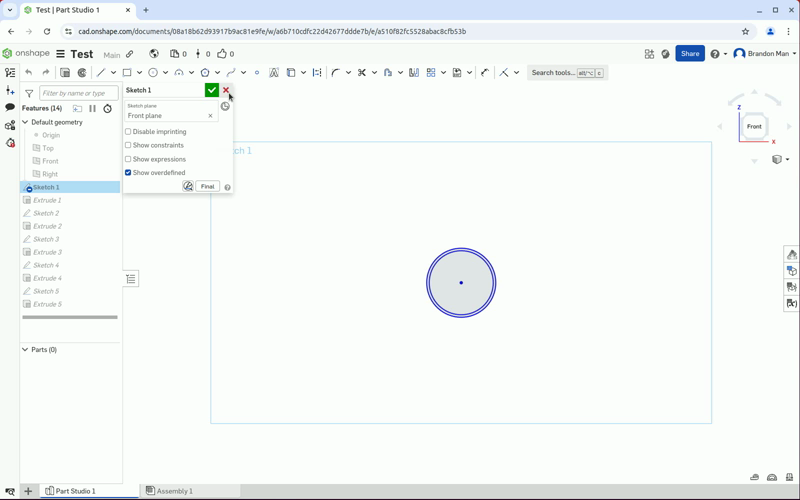
click(229, 92)
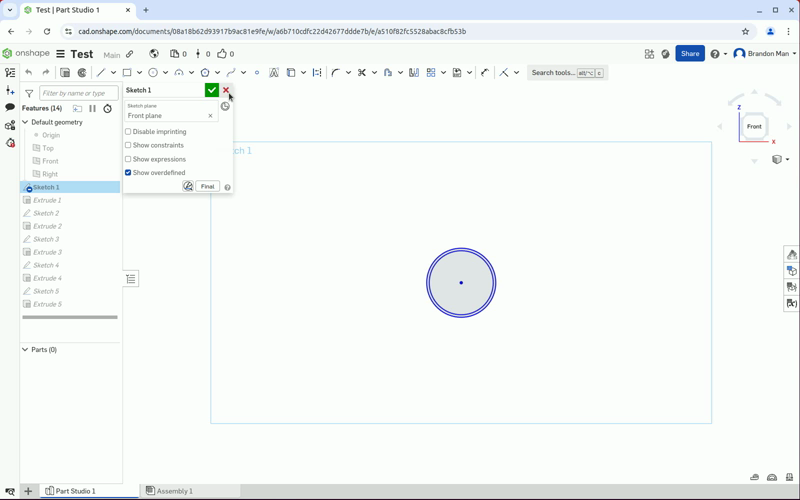
key(shift+s)
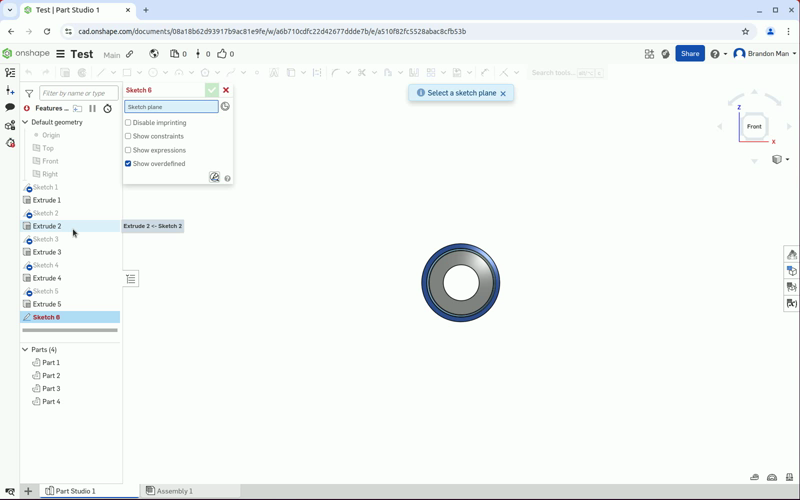
scroll(3)
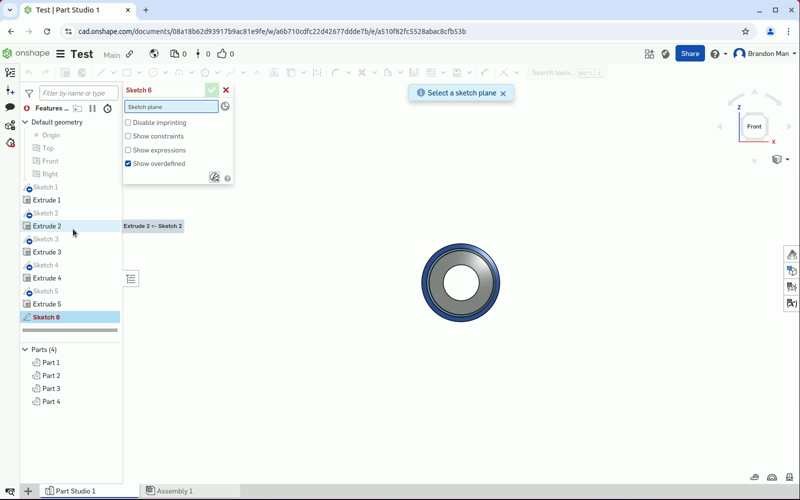
mouse_move(73, 163)
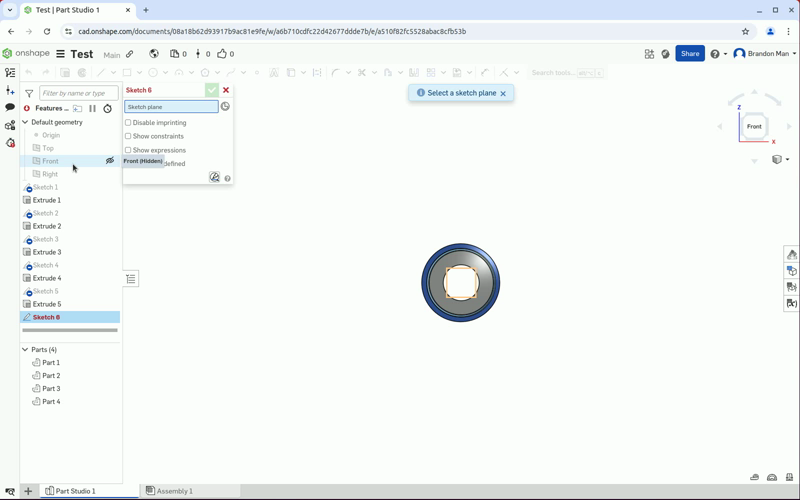
click(73, 163)
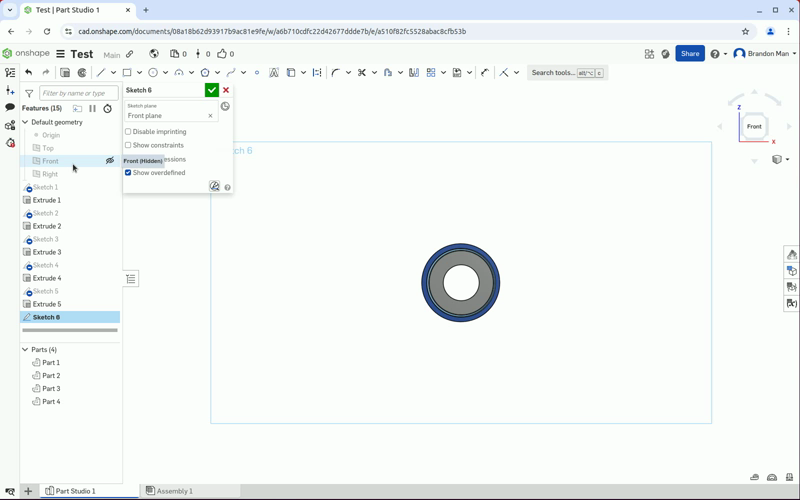
mouse_move(73, 352)
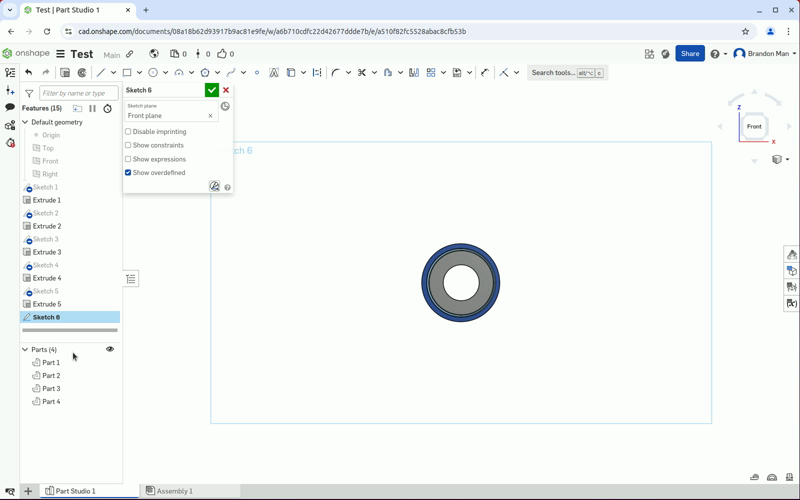
key(y)
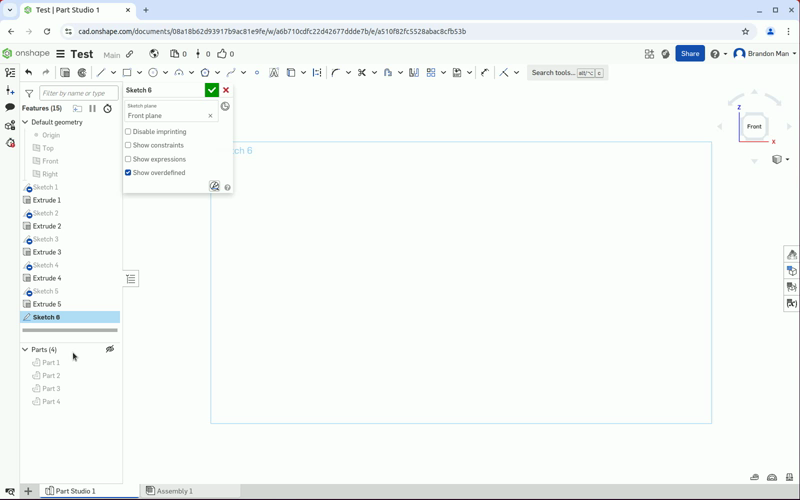
key(c)
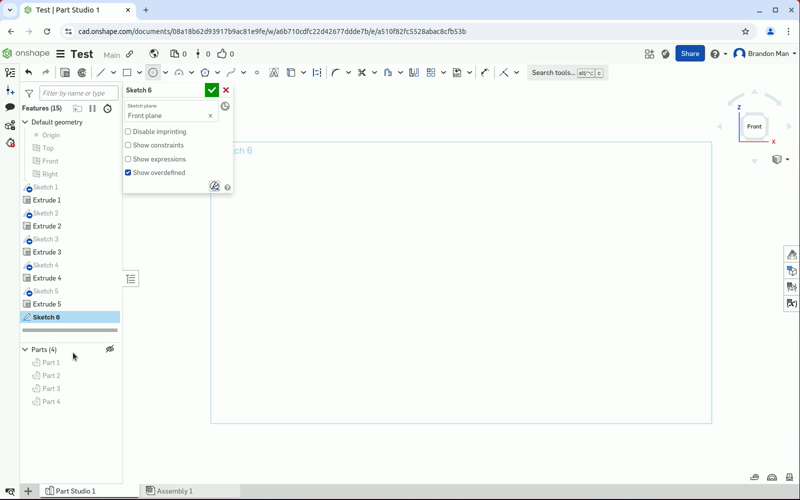
key_down(shift)
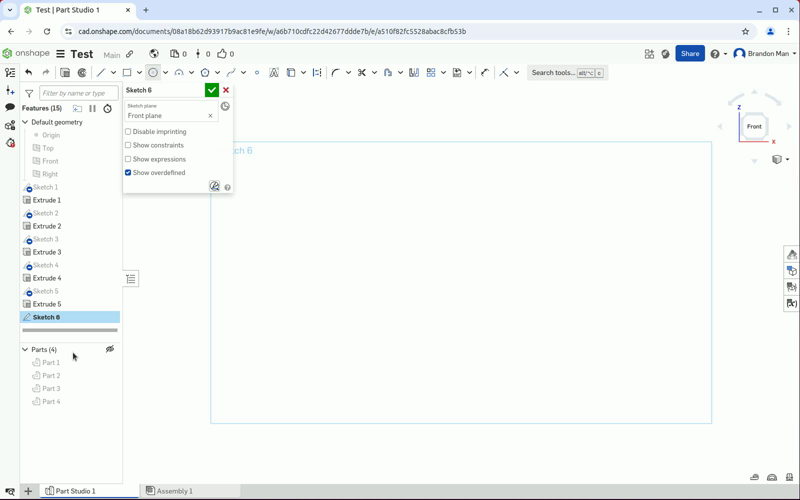
mouse_move(461, 282)
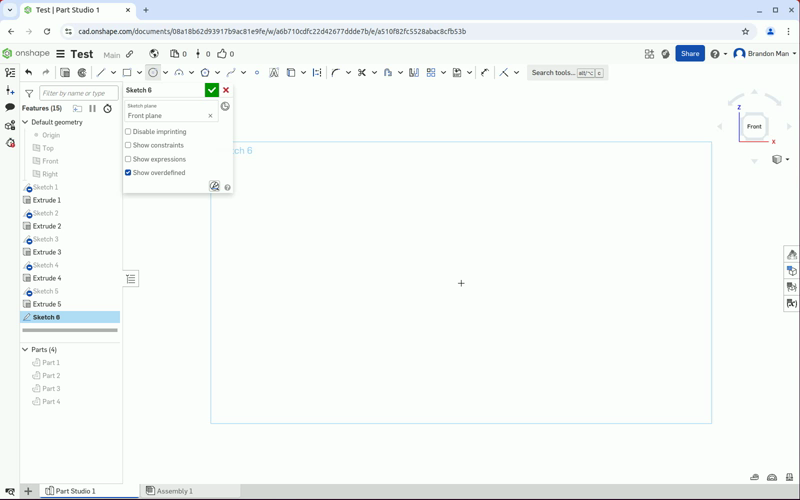
click(461, 282)
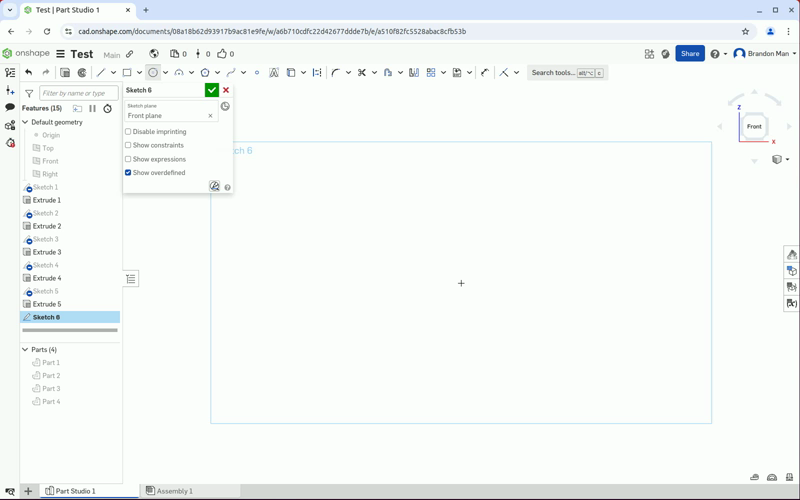
key_up(shift)
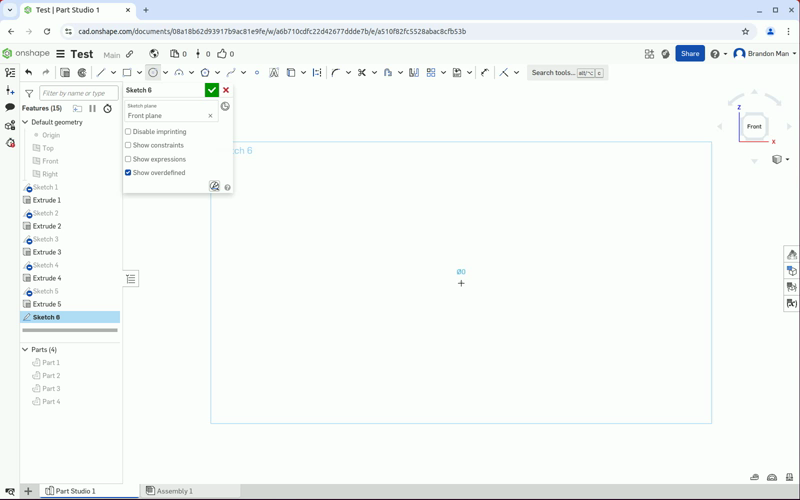
mouse_move(493, 282)
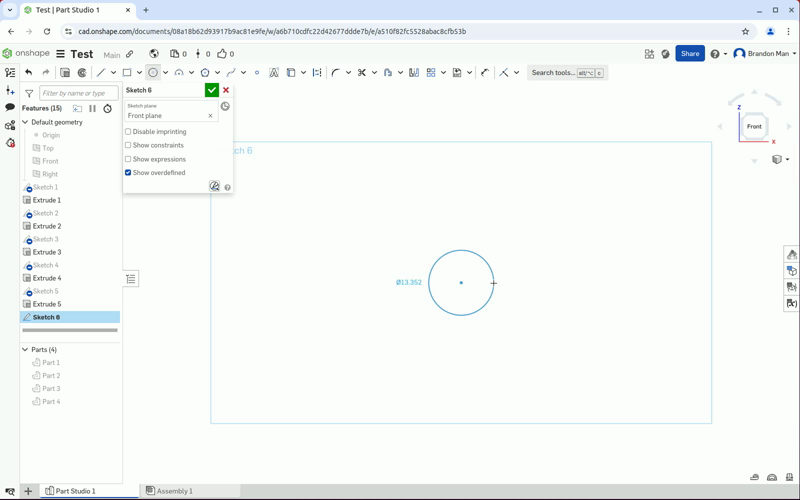
click(493, 282)
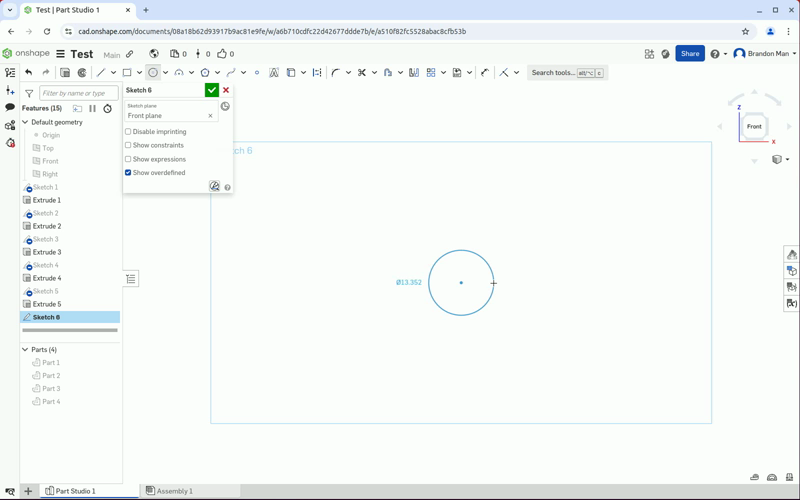
key(esc)
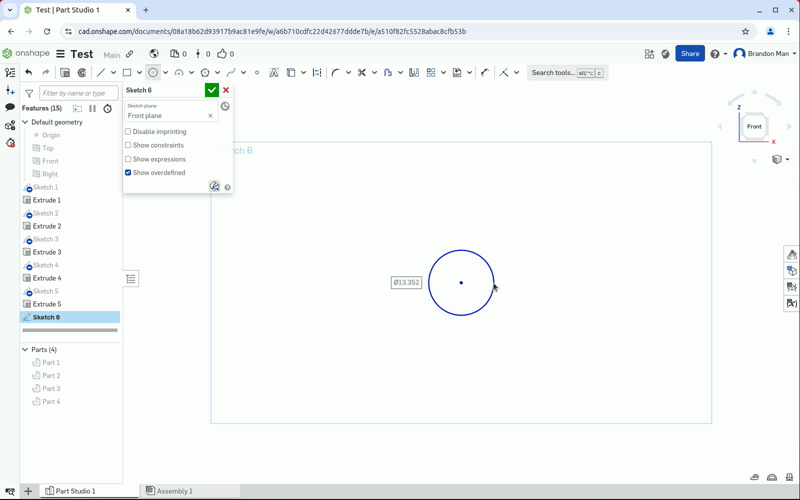
key(c)
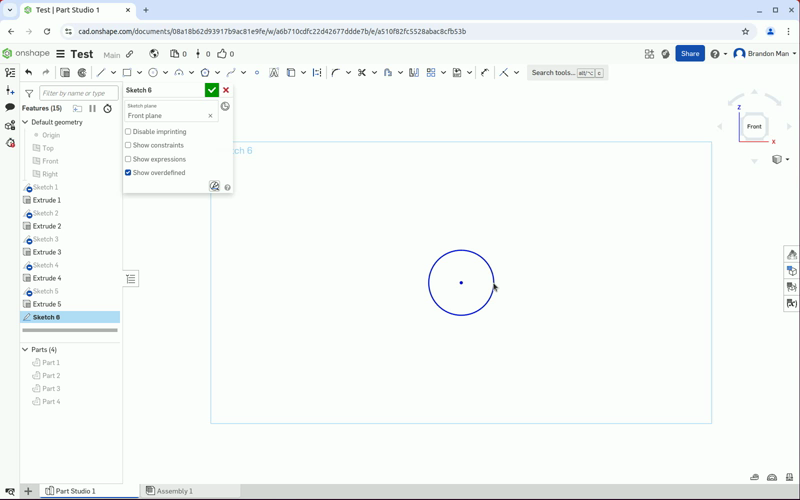
key_down(shift)
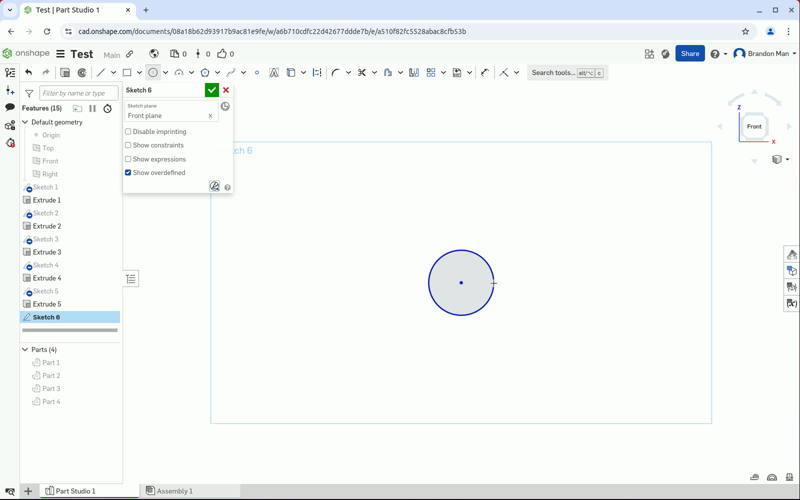
mouse_move(461, 282)
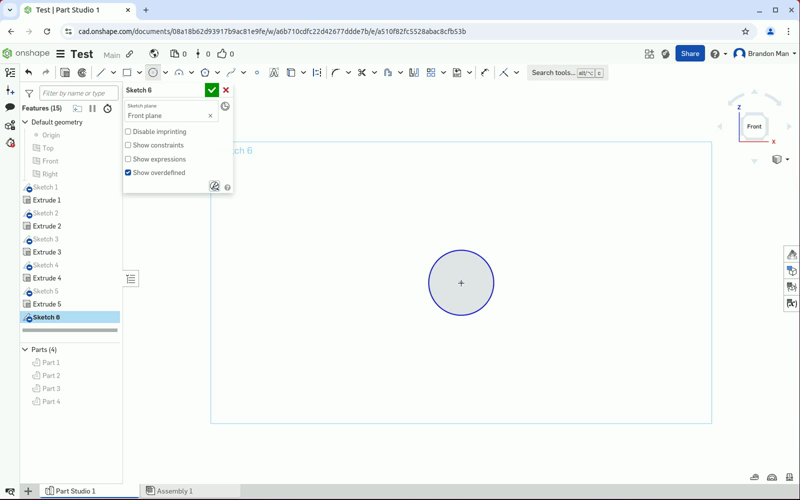
click(461, 282)
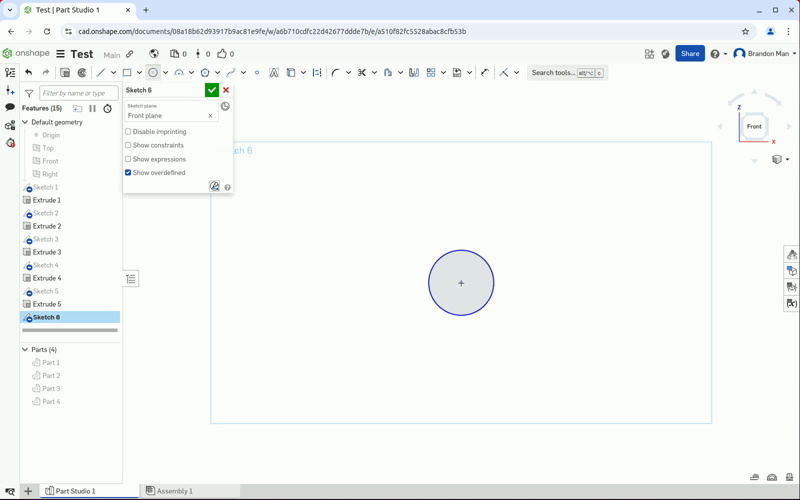
key_up(shift)
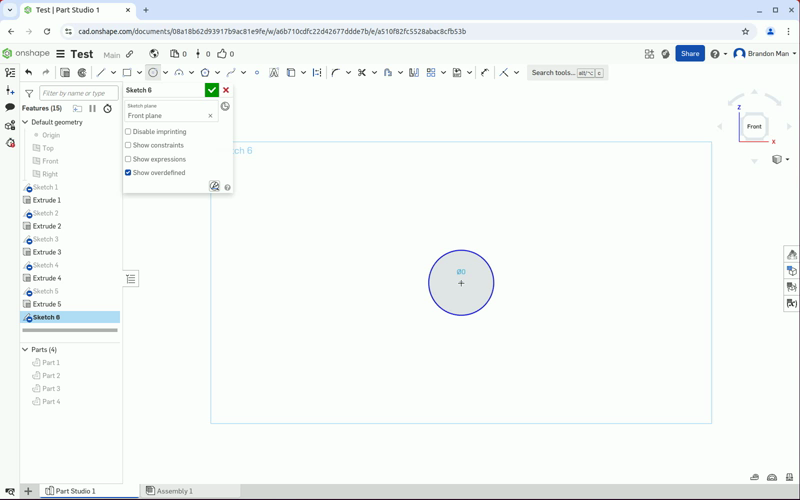
mouse_move(479, 282)
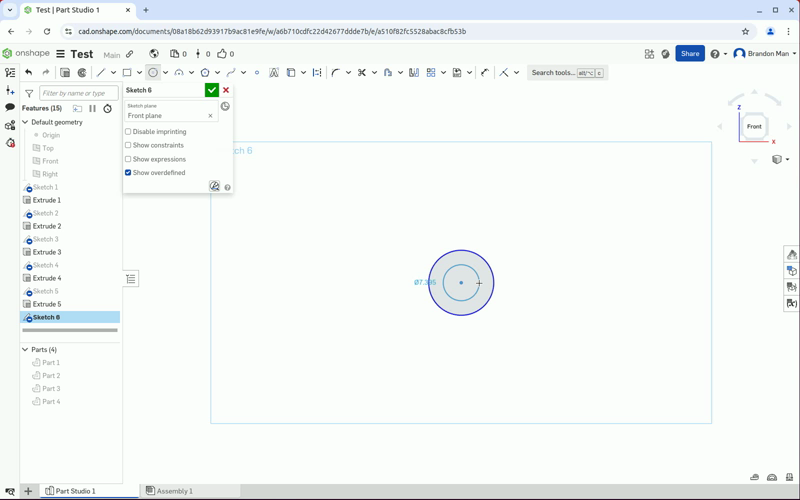
click(479, 282)
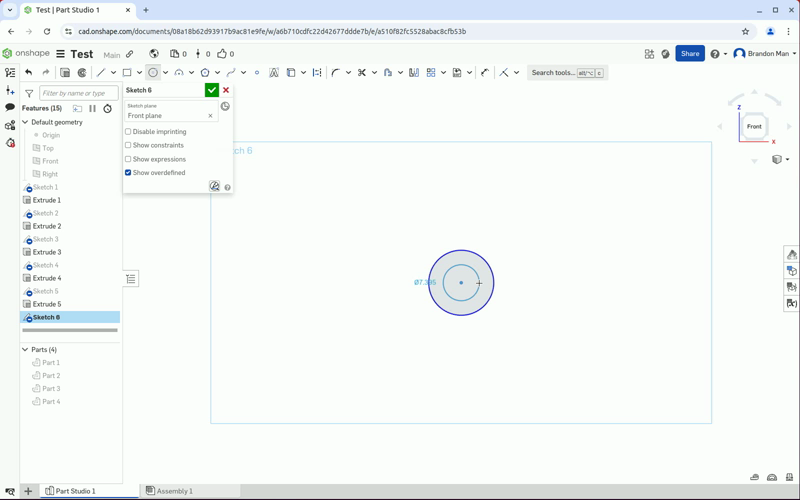
key(esc)
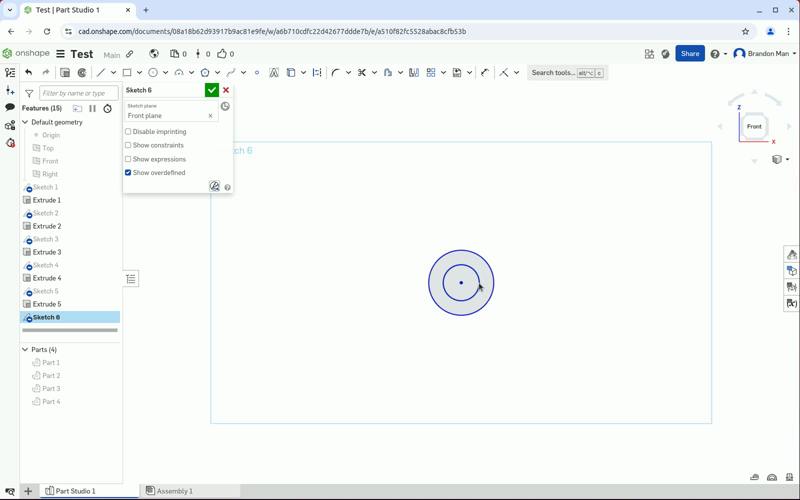
mouse_move(452, 301)
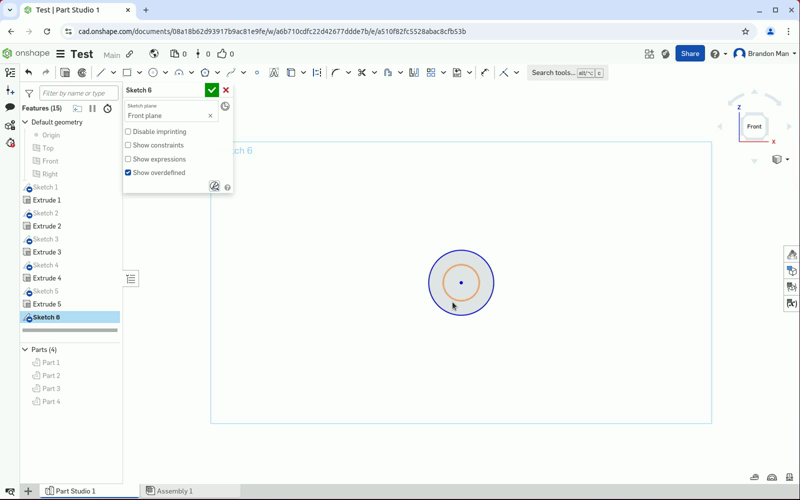
click(452, 301)
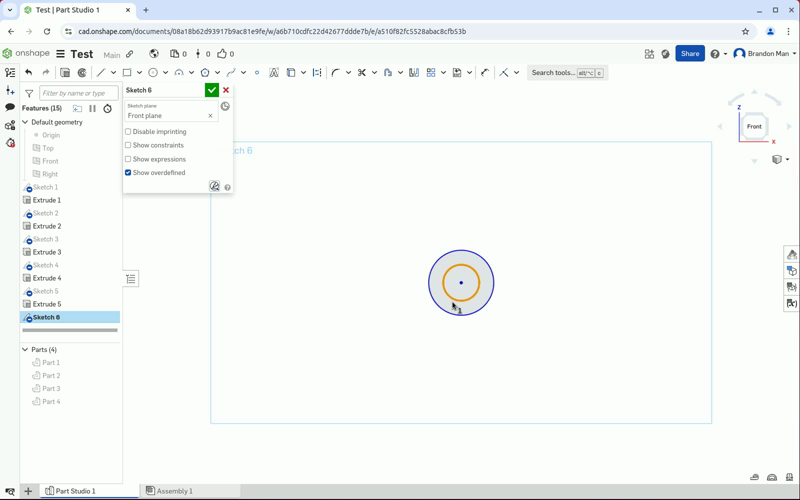
mouse_move(73, 352)
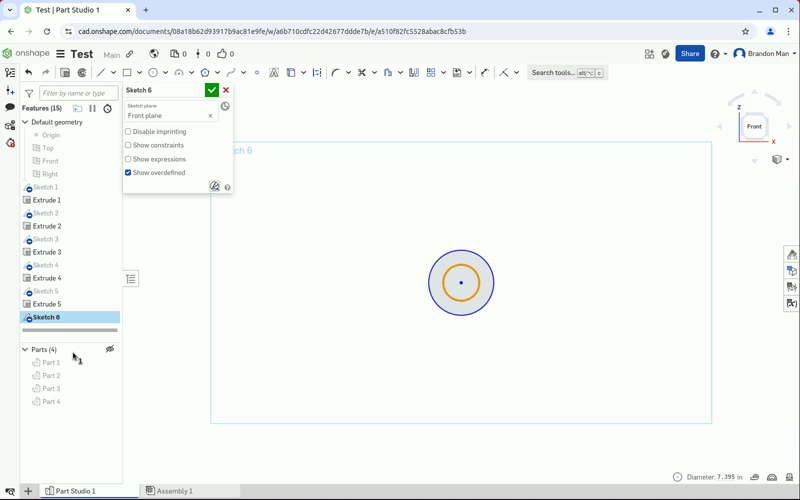
key(shift+y)
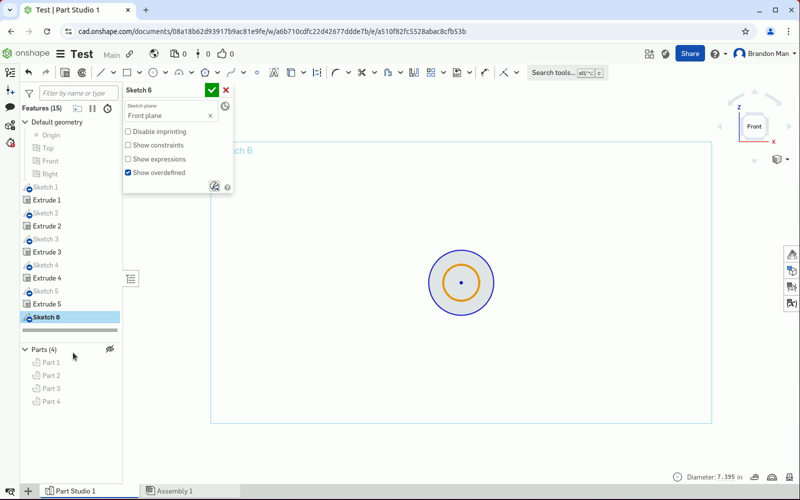
key(shift+e)
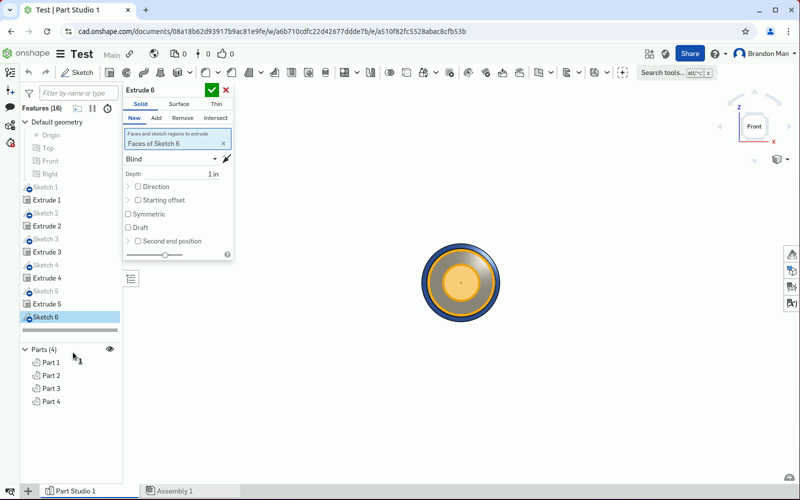
mouse_move(143, 106)
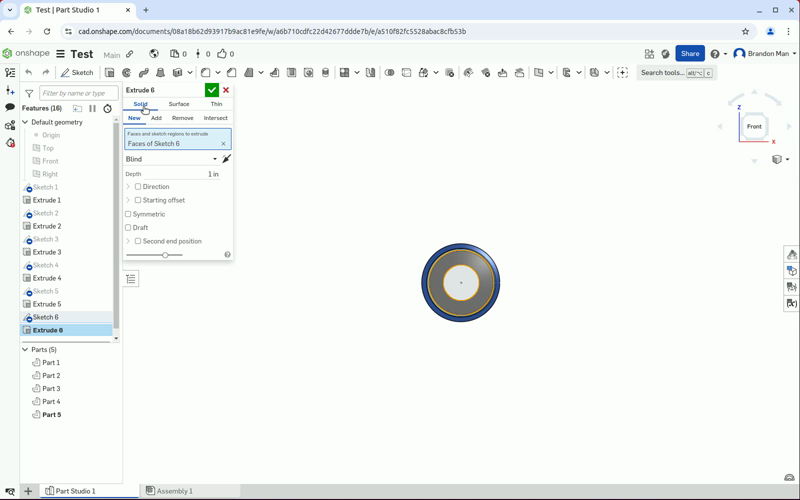
click(143, 106)
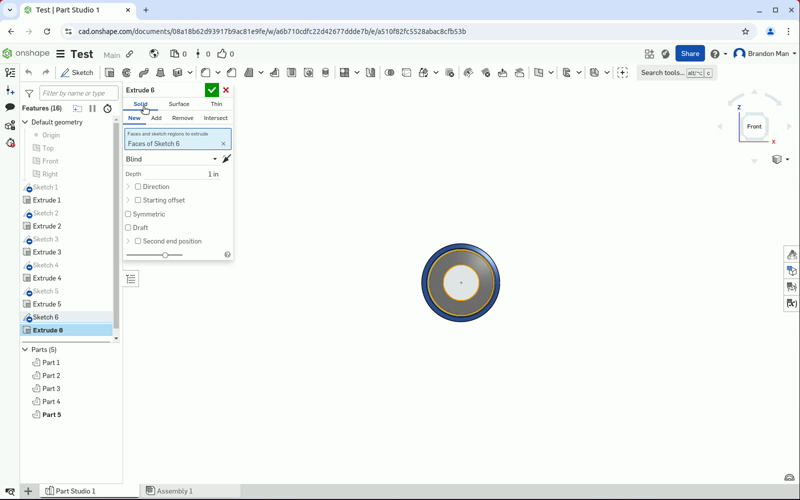
mouse_move(137, 120)
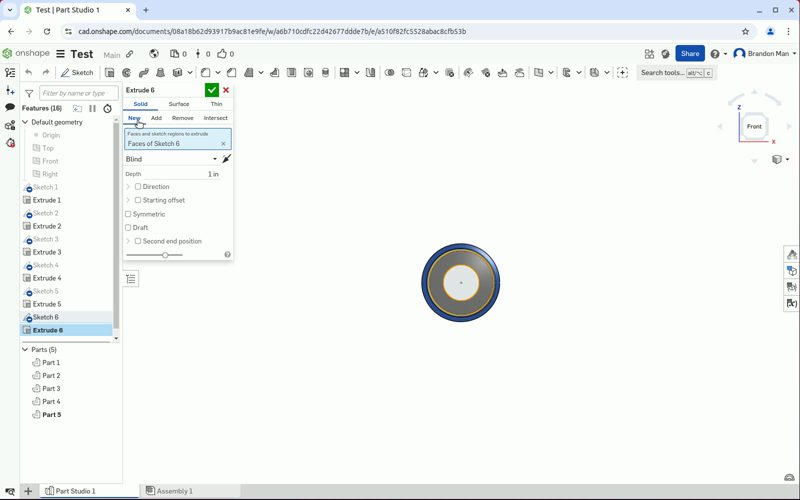
click(137, 120)
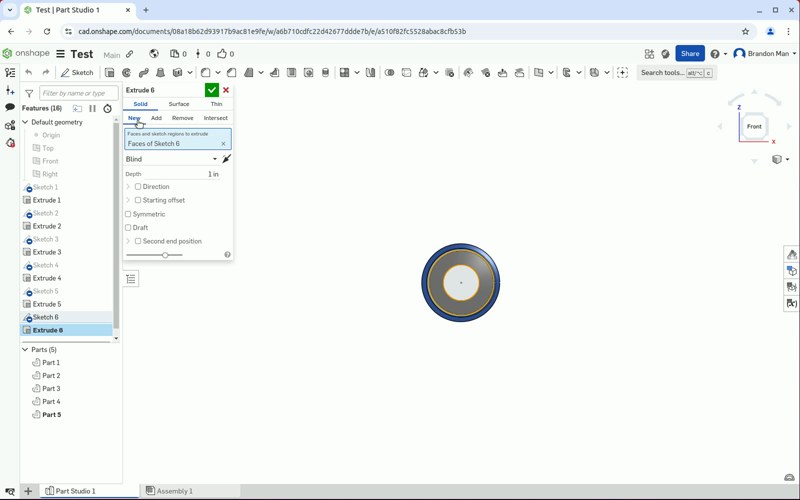
key(tab, 4)
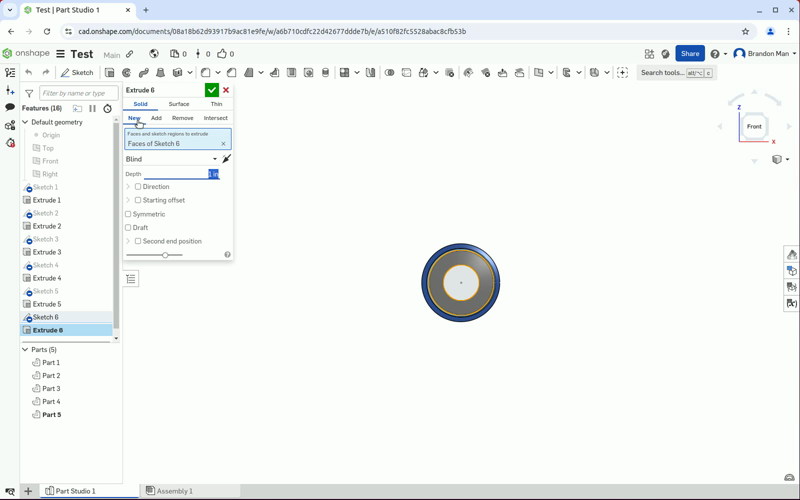
text(-1.926)
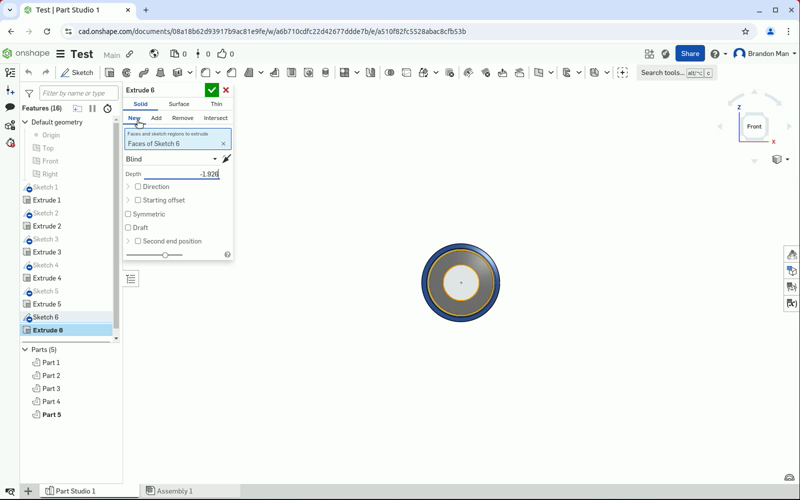
key(enter)
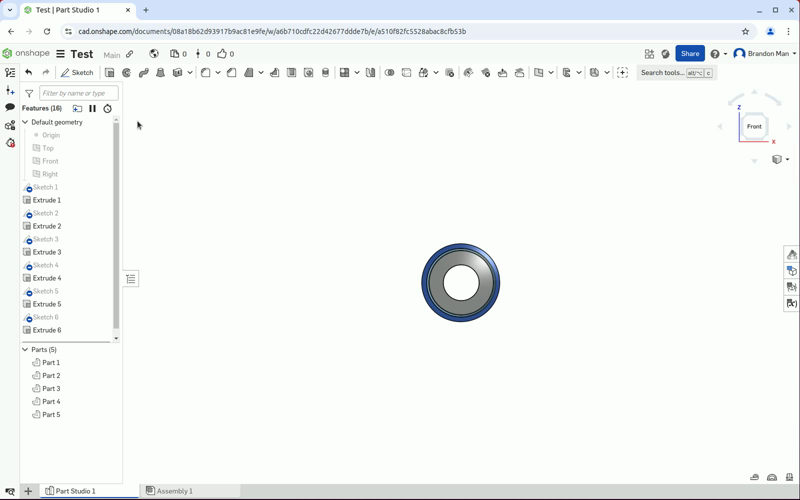
key(shift+h)
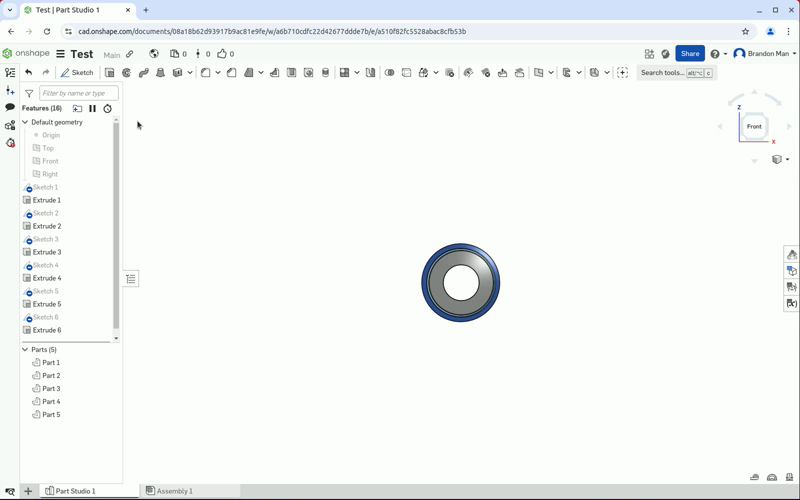
key(shift+h)
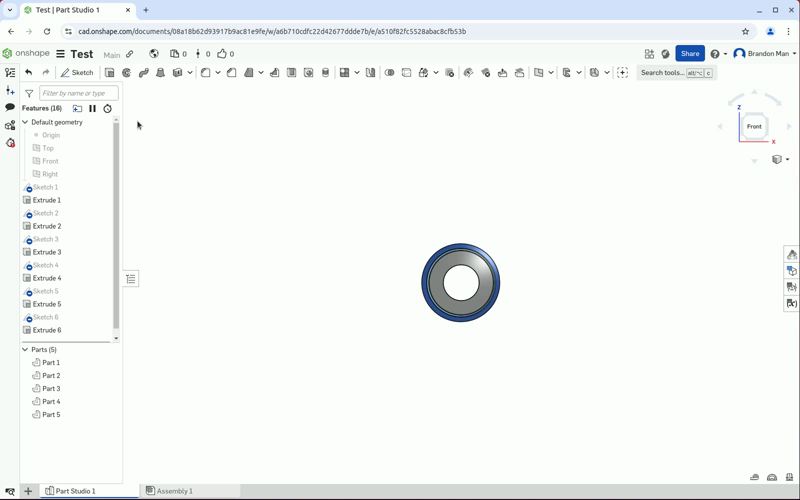
mouse_move(69, 189)
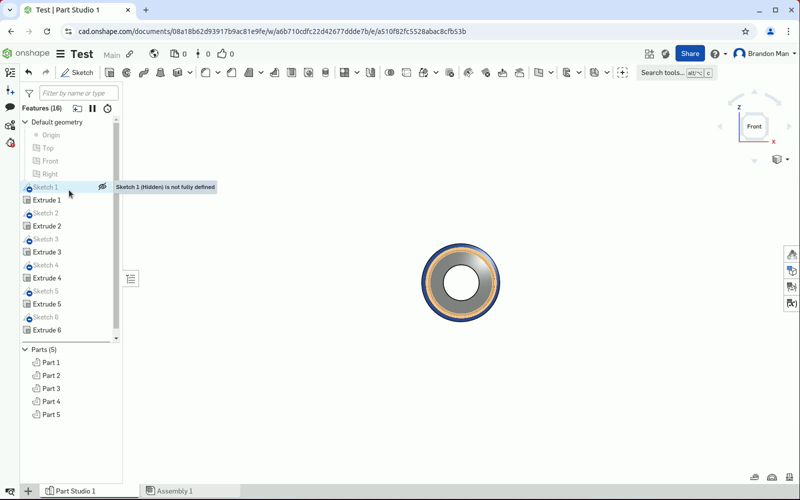
click(69, 189)
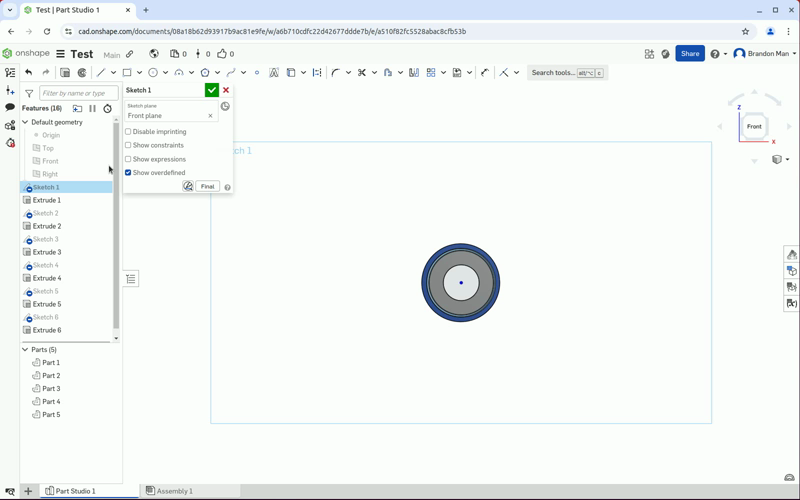
mouse_move(229, 92)
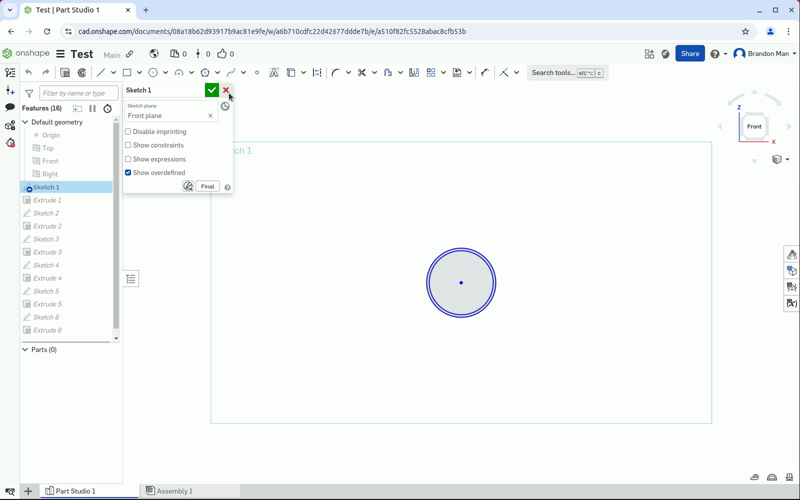
click(229, 92)
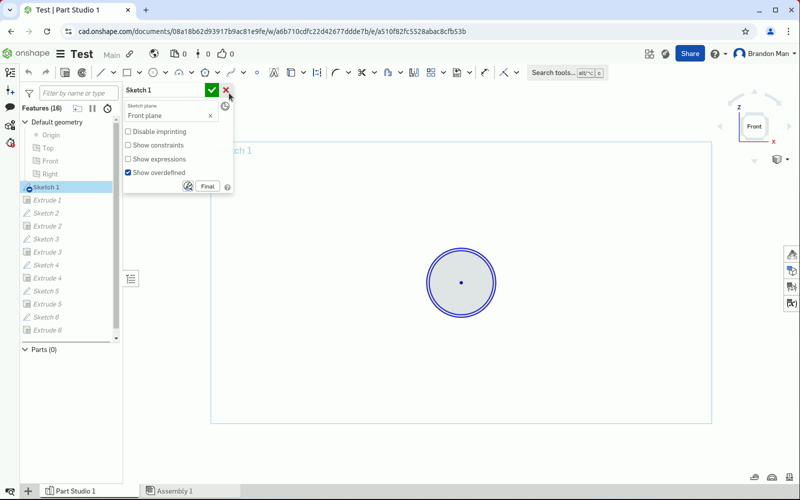
key(shift+s)
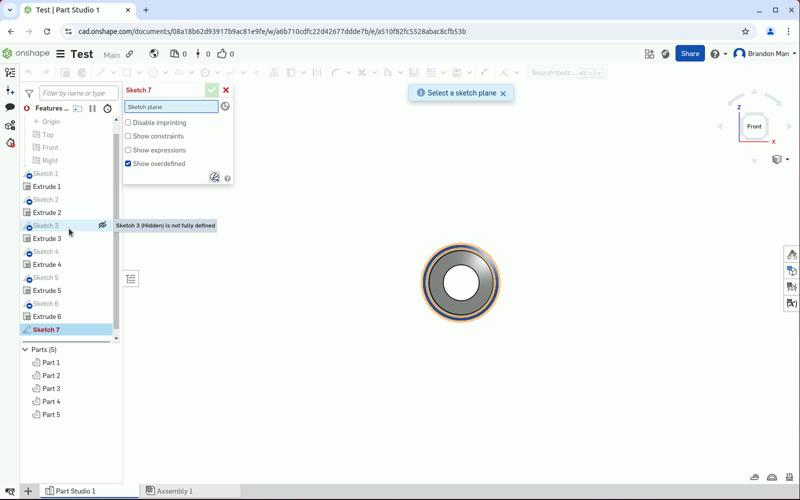
scroll(3)
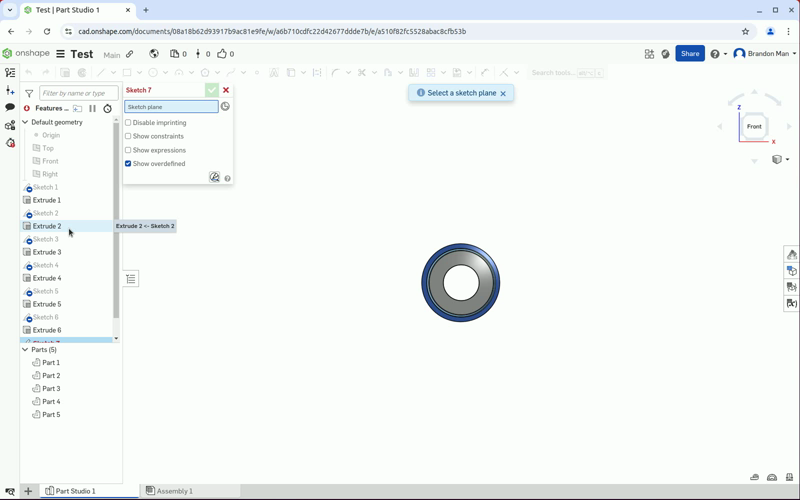
mouse_move(69, 163)
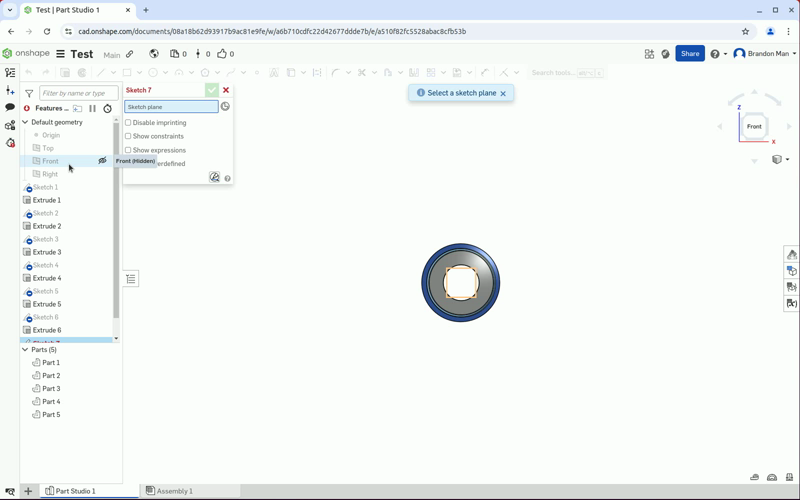
click(69, 163)
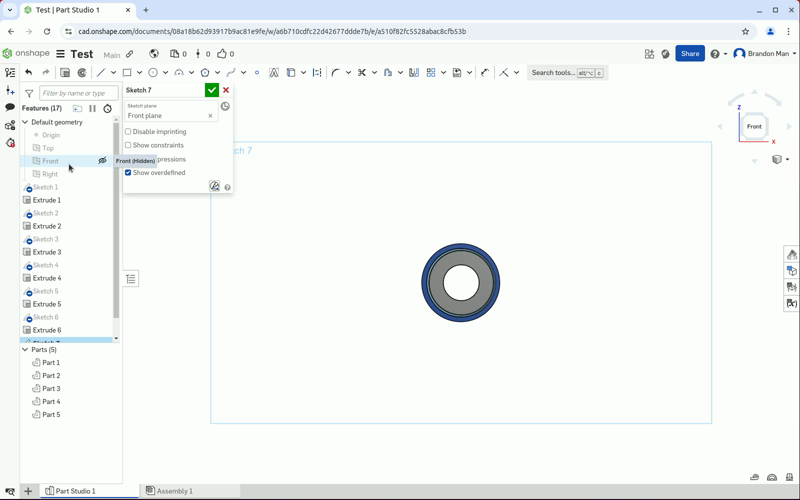
mouse_move(73, 352)
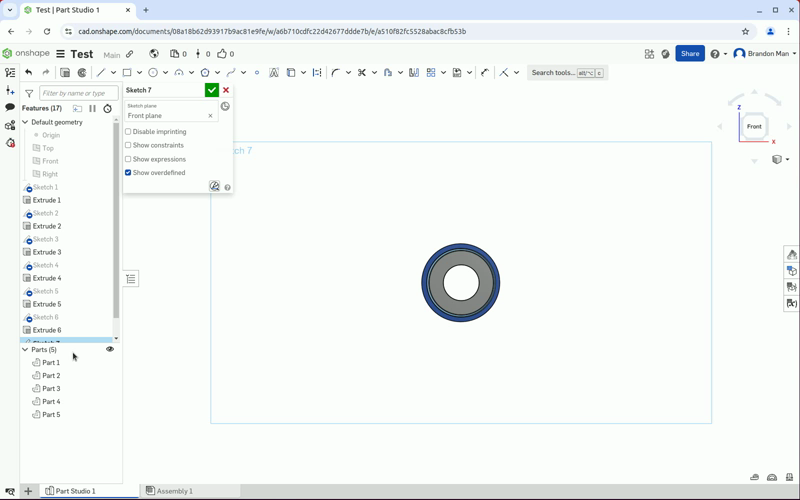
key(y)
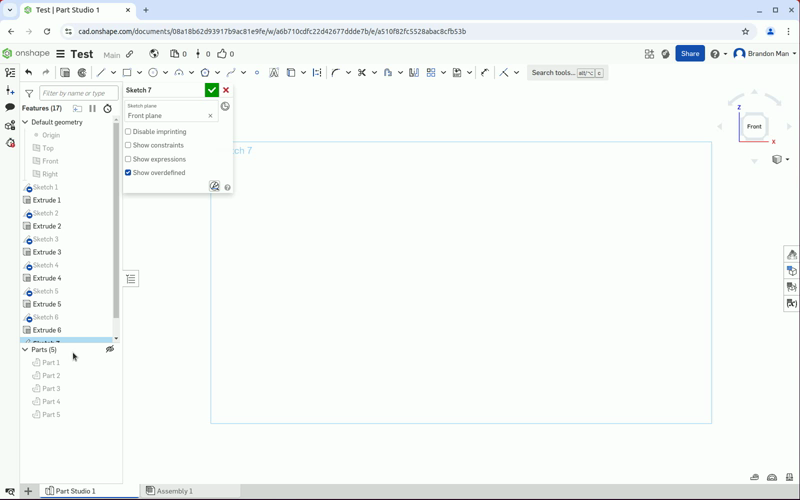
key(c)
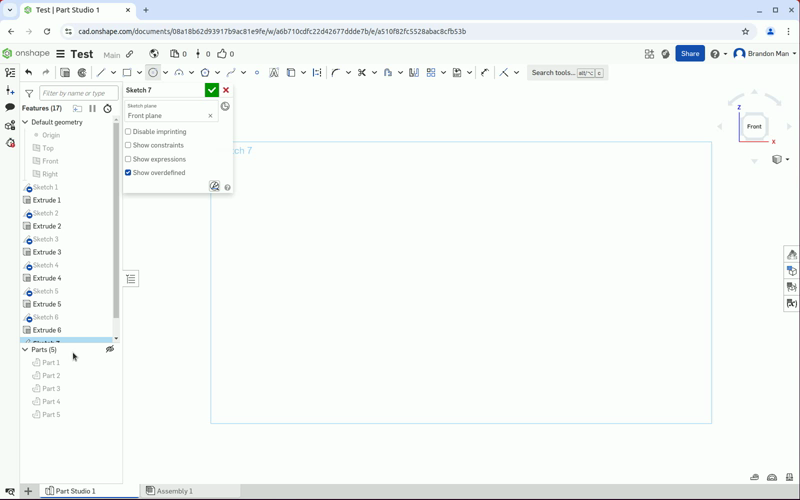
key_down(shift)
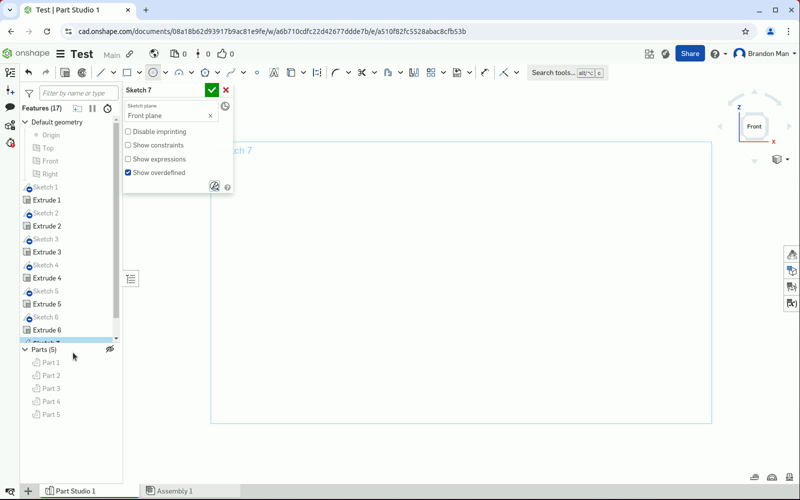
mouse_move(461, 282)
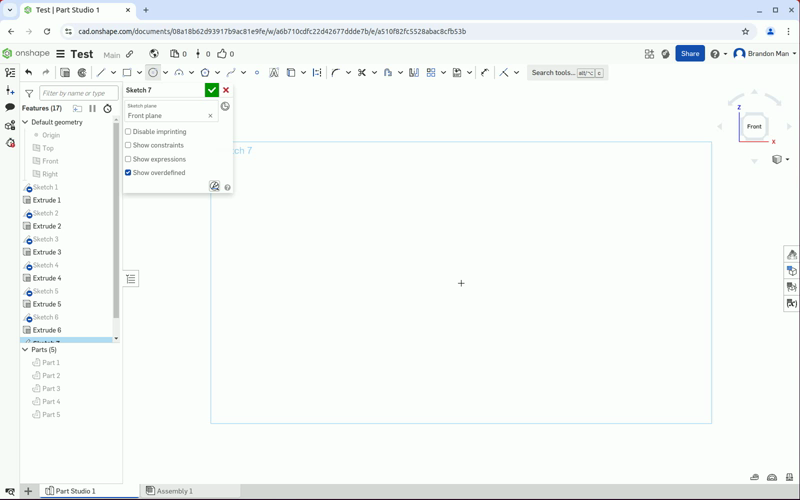
click(461, 282)
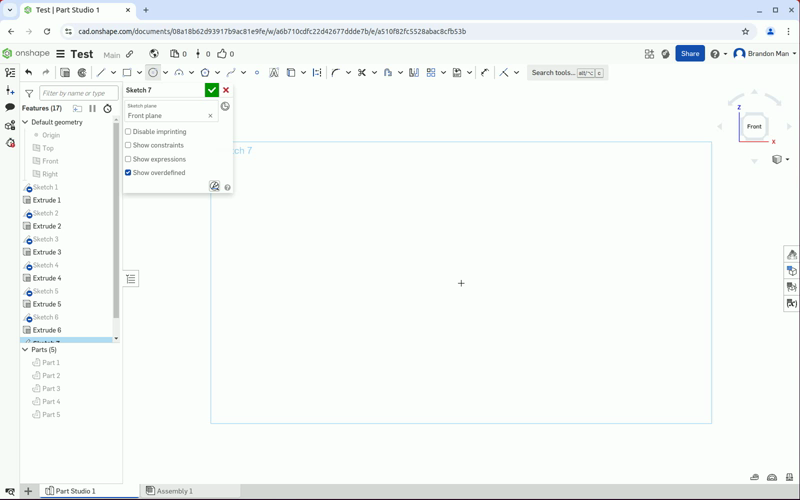
key_up(shift)
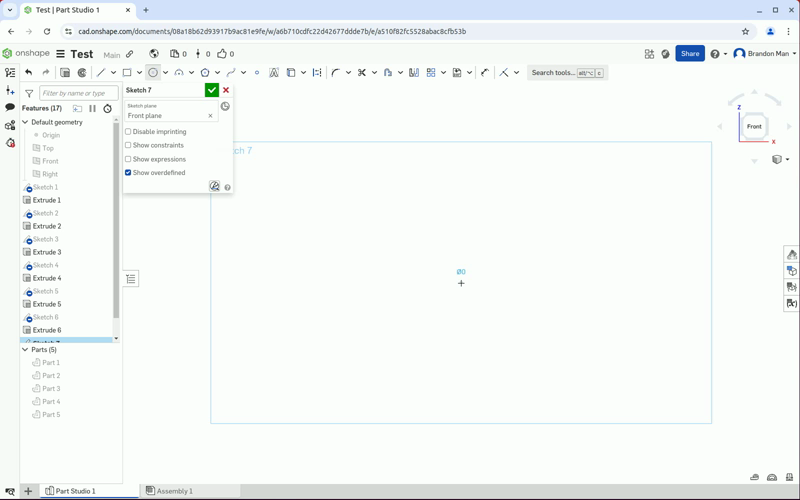
mouse_move(495, 282)
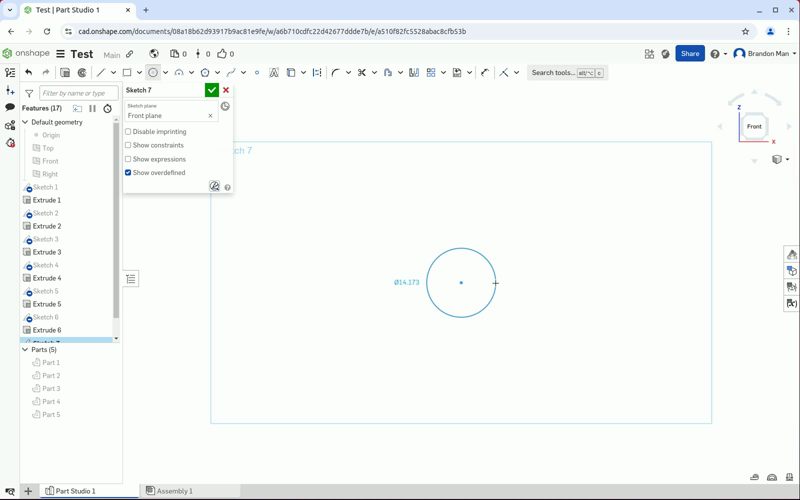
click(495, 282)
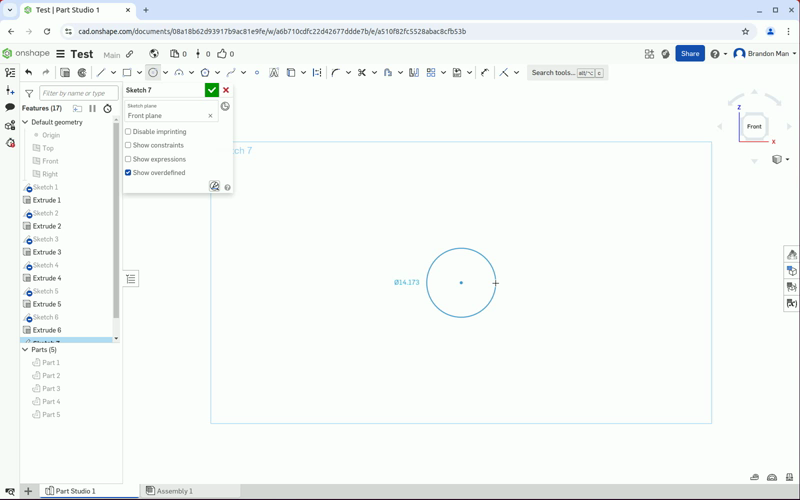
key(esc)
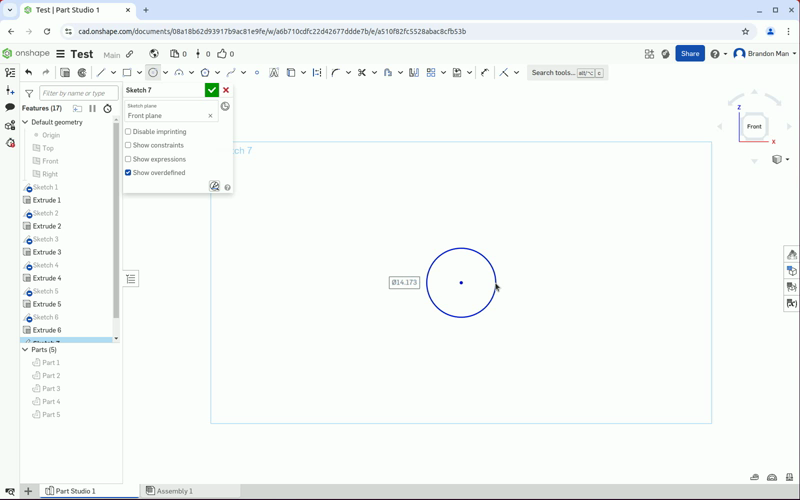
key(c)
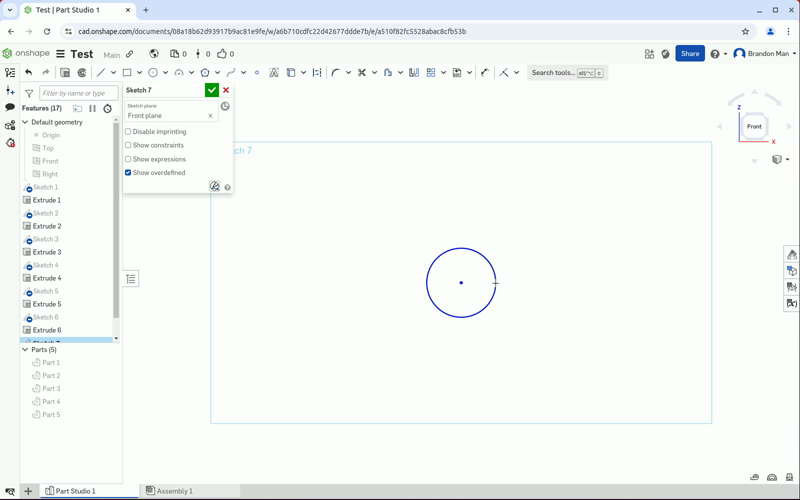
key_down(shift)
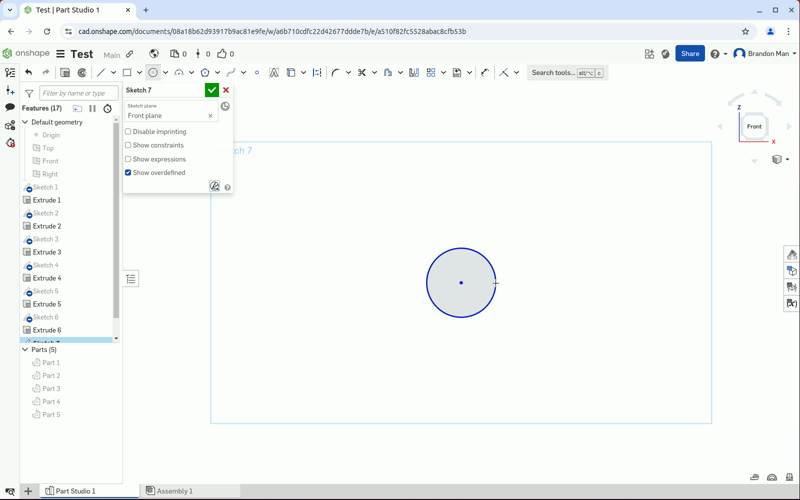
mouse_move(461, 282)
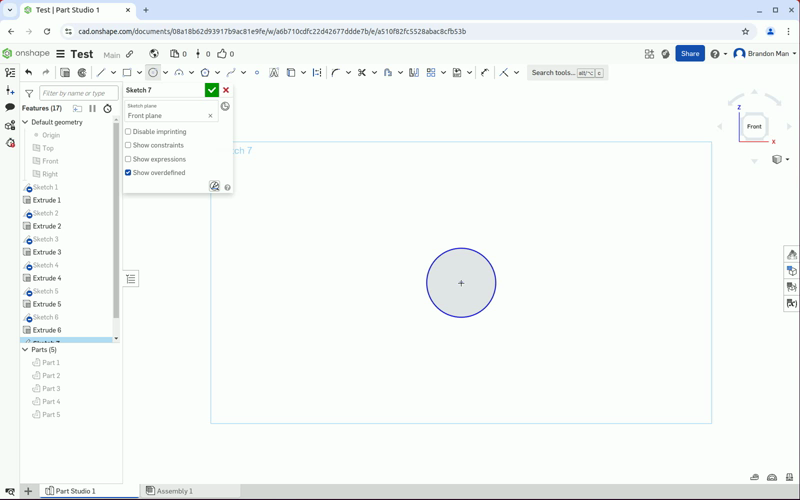
click(461, 282)
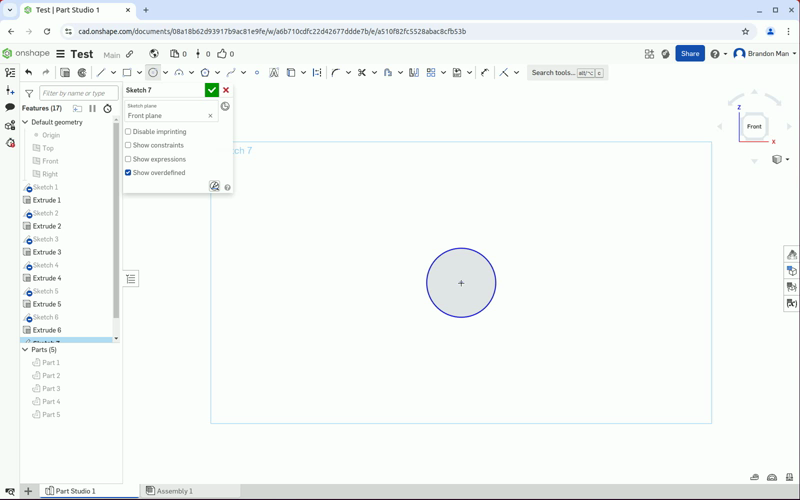
key_up(shift)
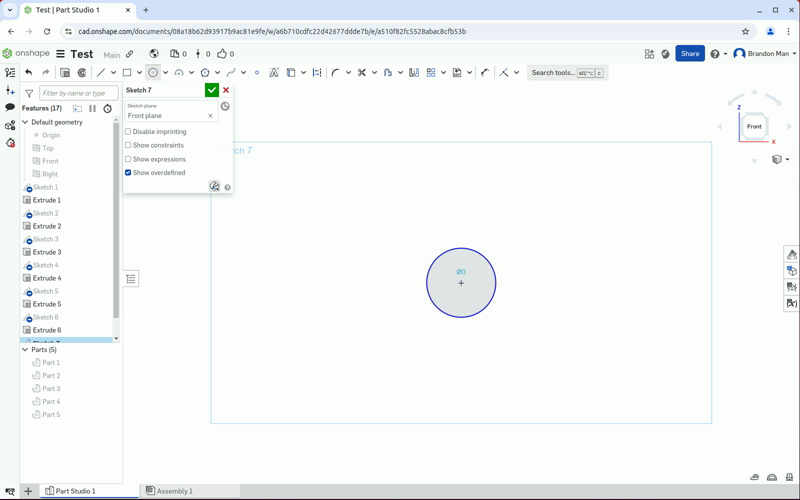
mouse_move(493, 282)
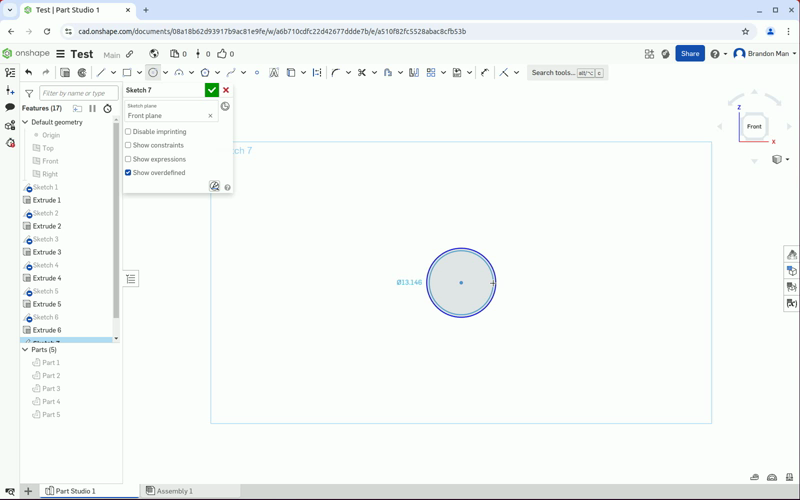
scroll(6)
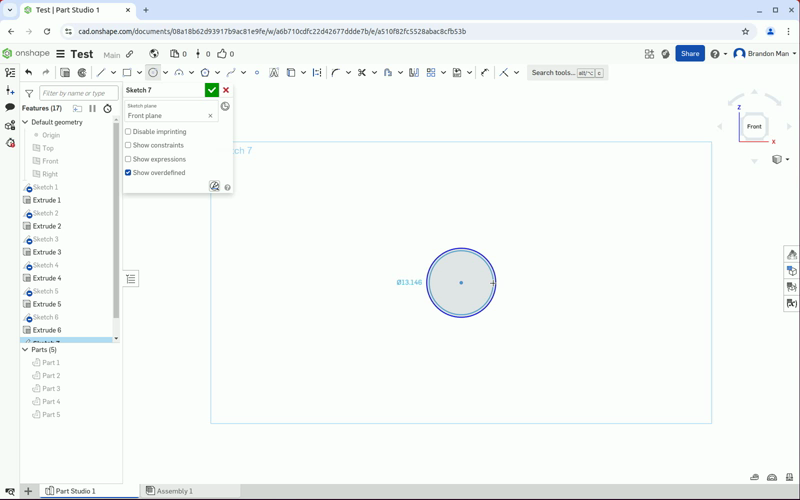
scroll(6)
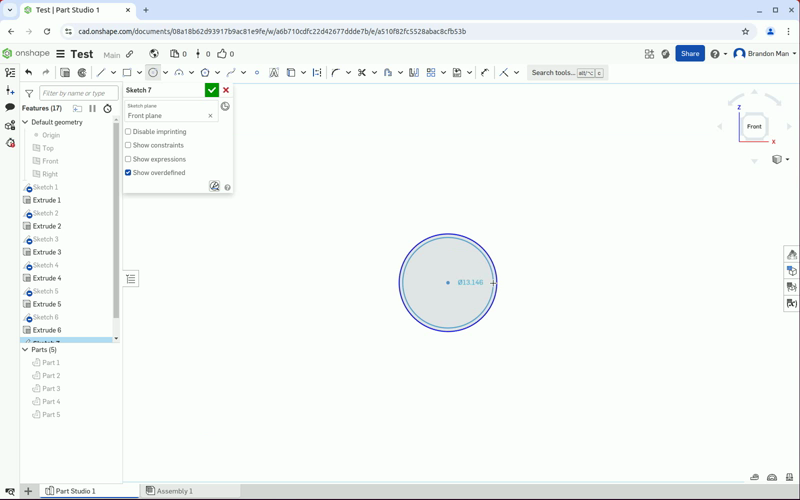
scroll(6)
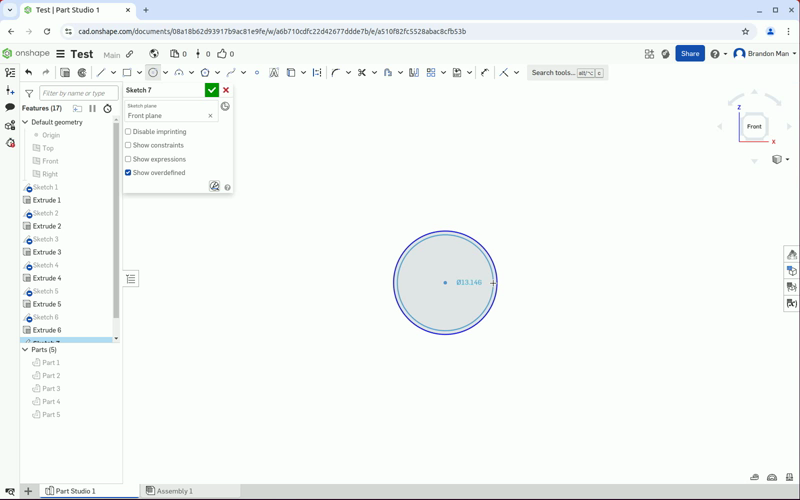
scroll(6)
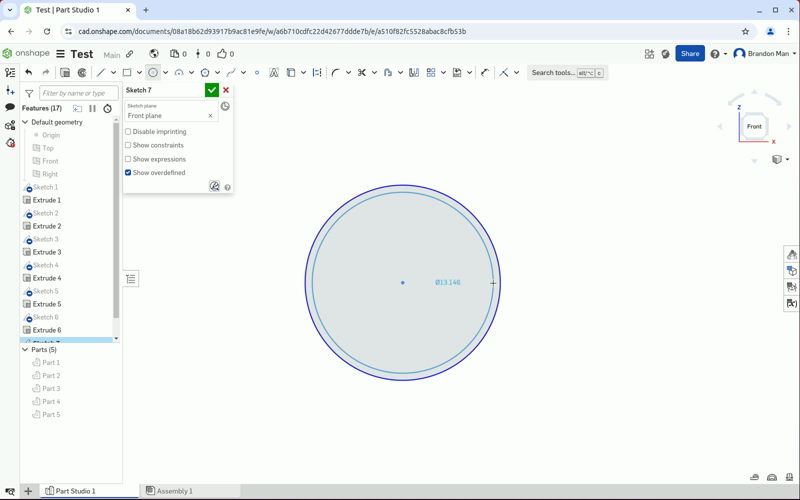
scroll(6)
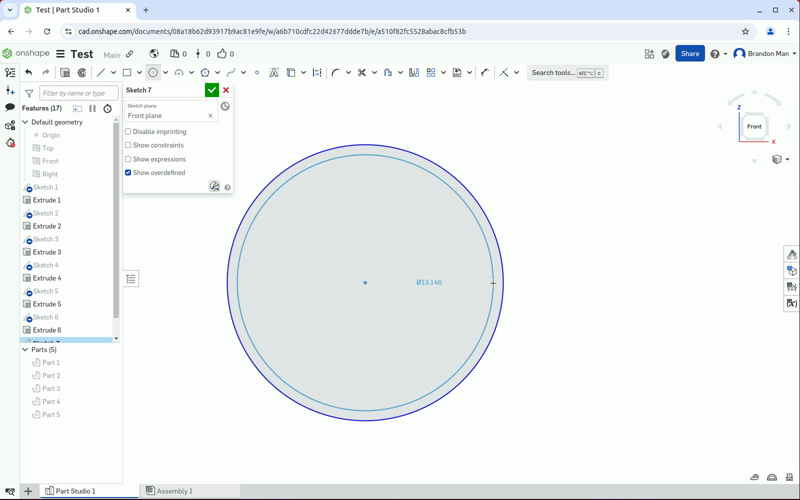
scroll(6)
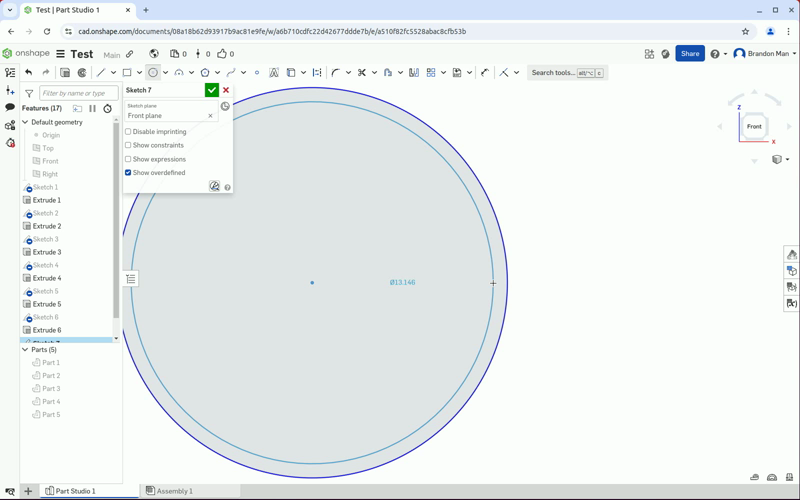
scroll(6)
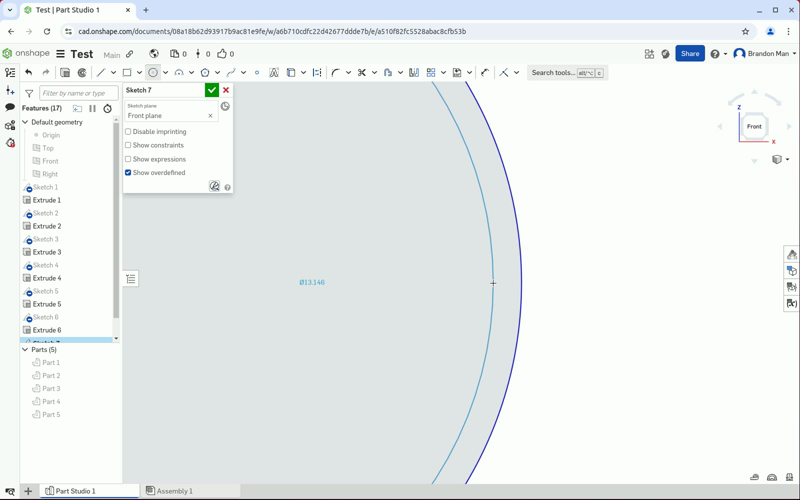
click(493, 282)
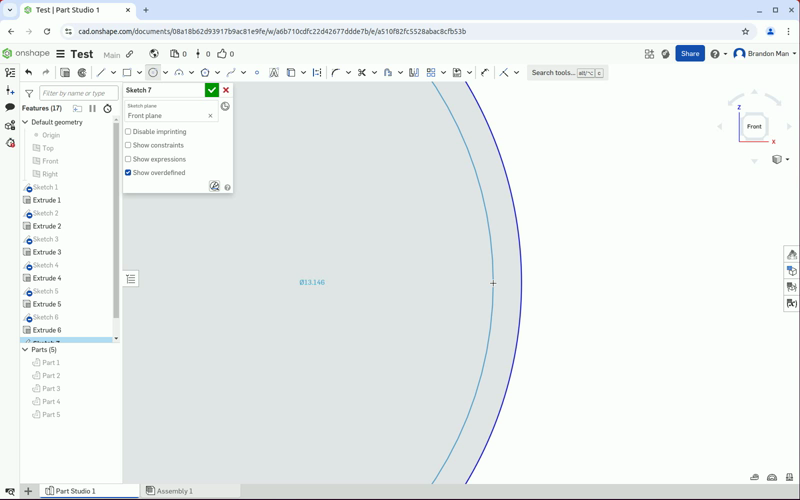
scroll(-6)
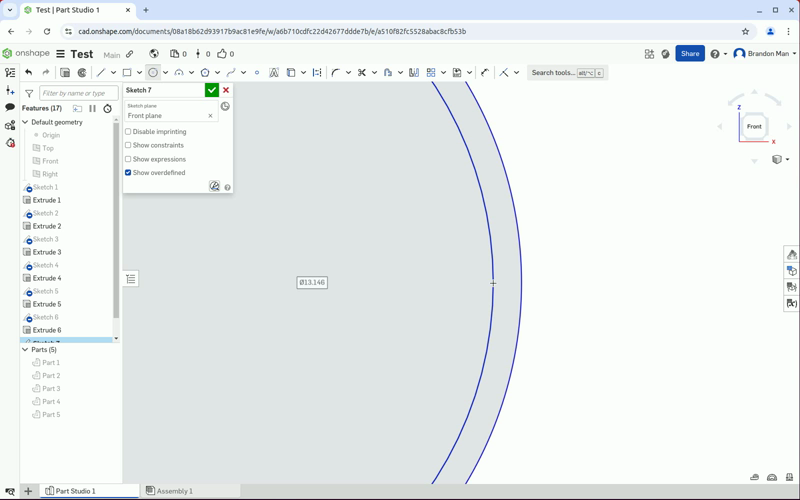
scroll(-6)
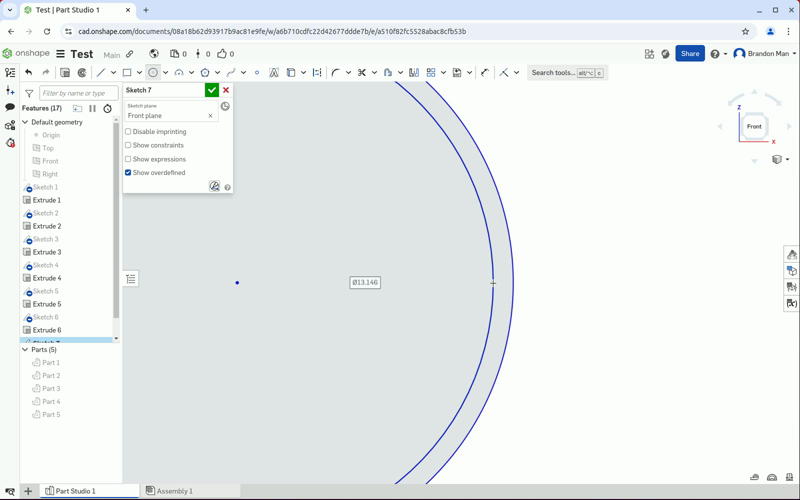
scroll(-6)
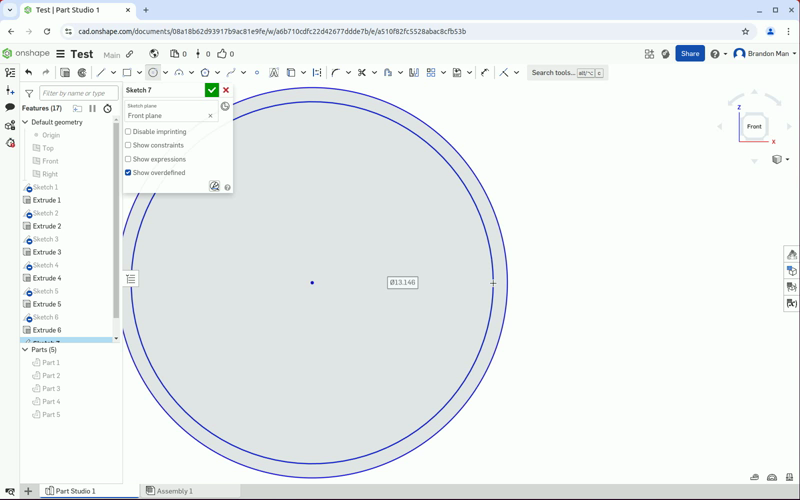
scroll(-6)
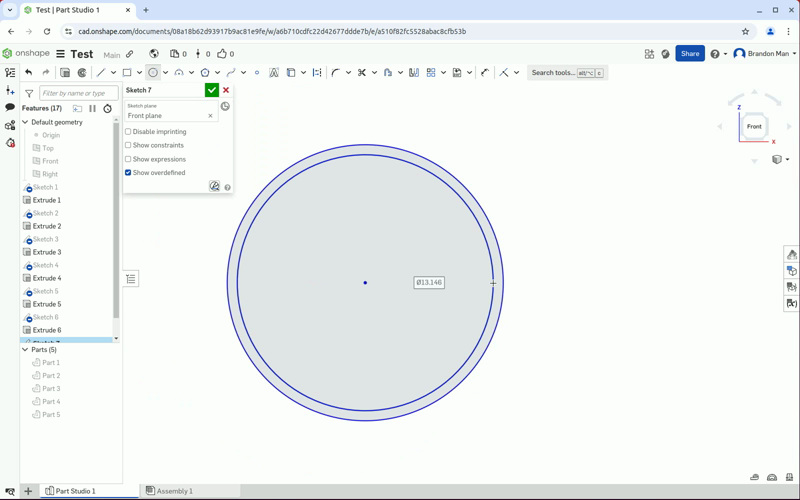
scroll(-6)
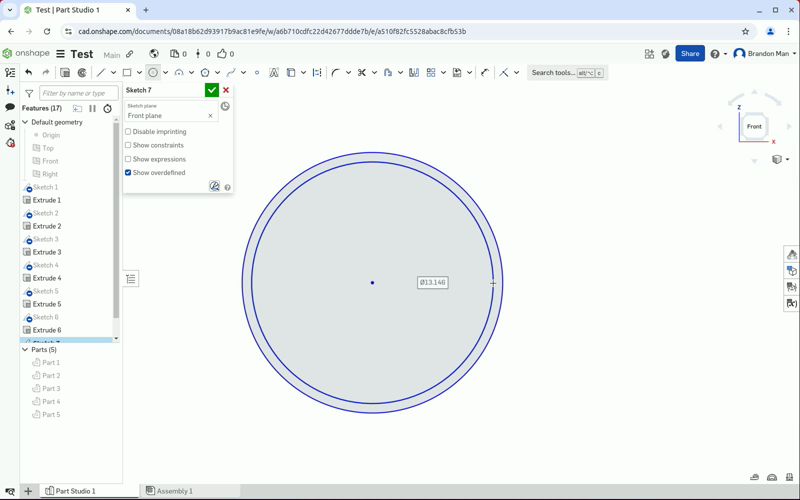
scroll(-6)
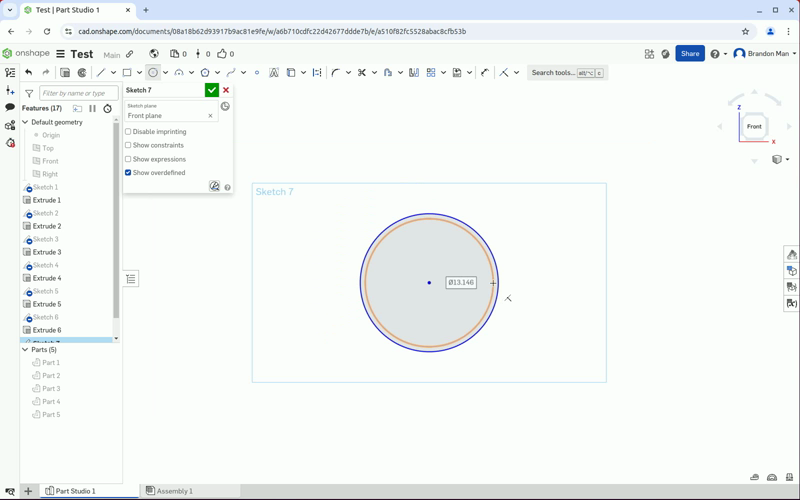
scroll(-6)
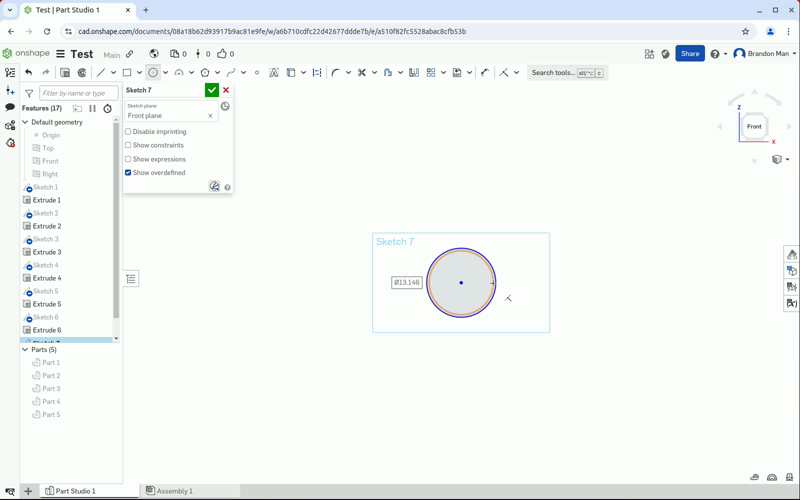
key(esc)
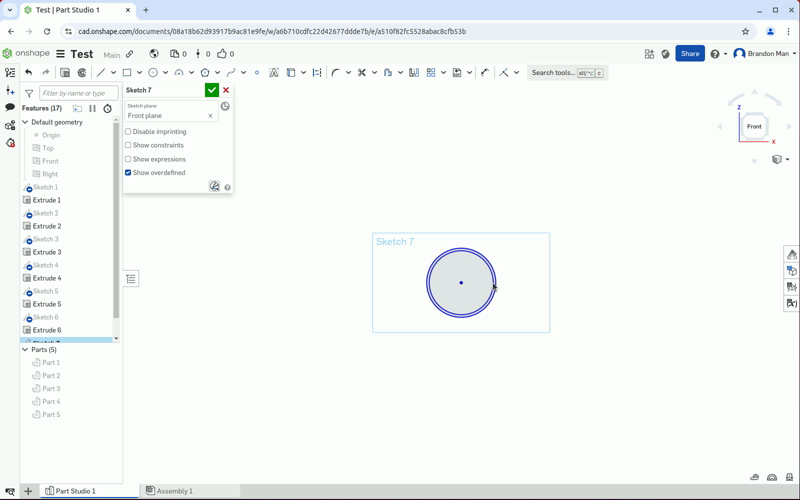
mouse_move(494, 275)
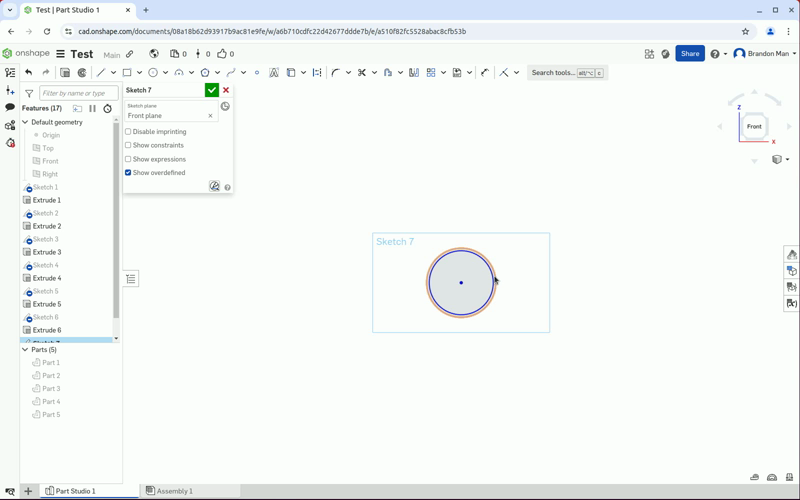
scroll(6)
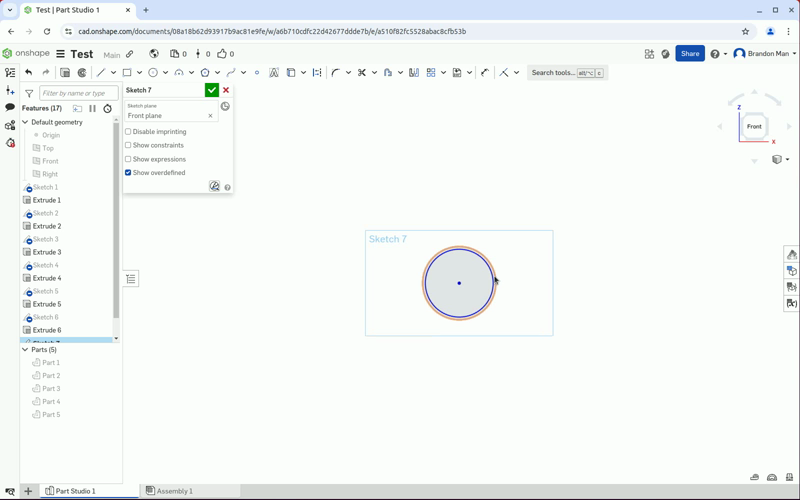
scroll(6)
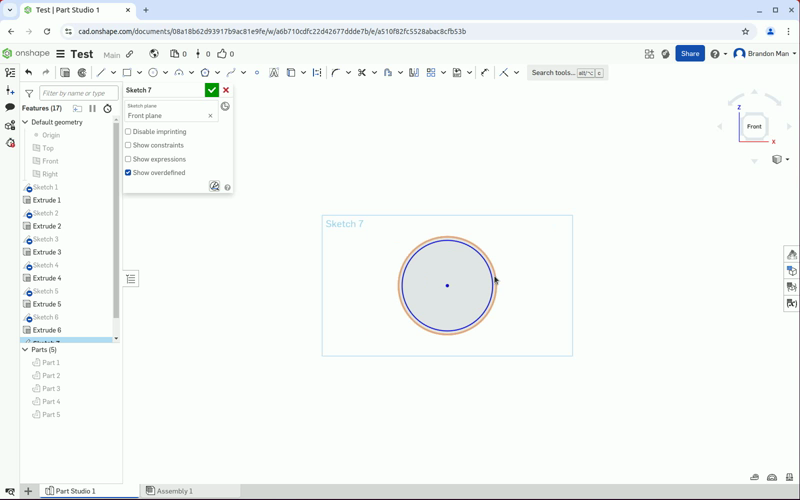
scroll(6)
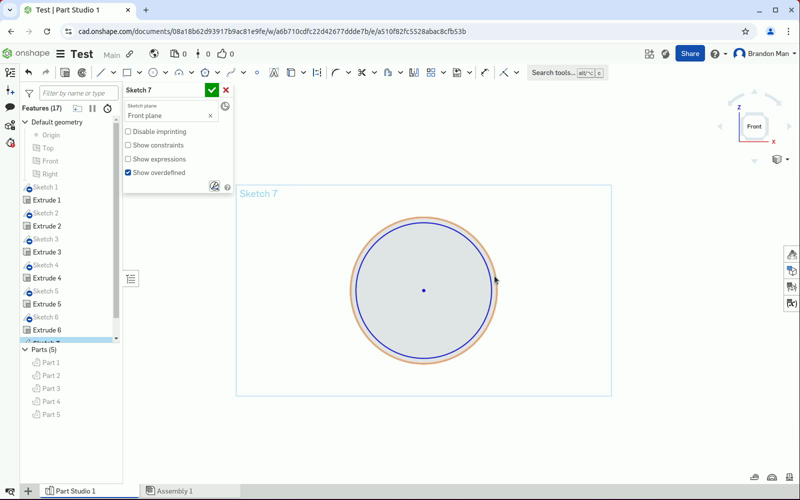
scroll(6)
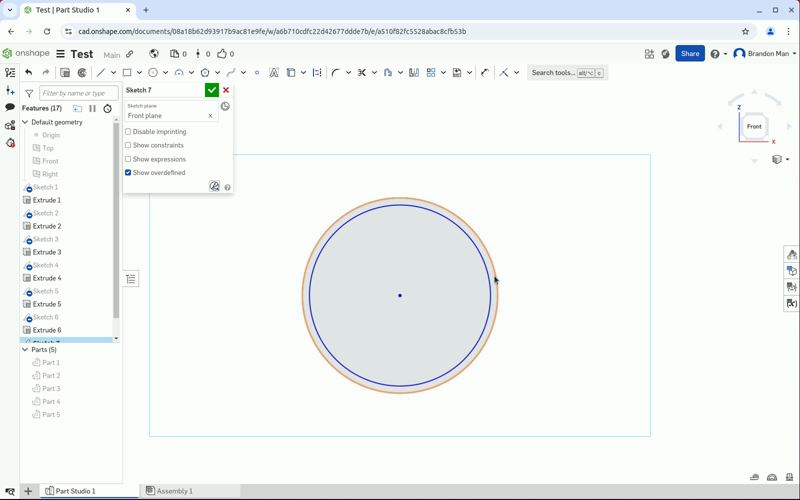
scroll(6)
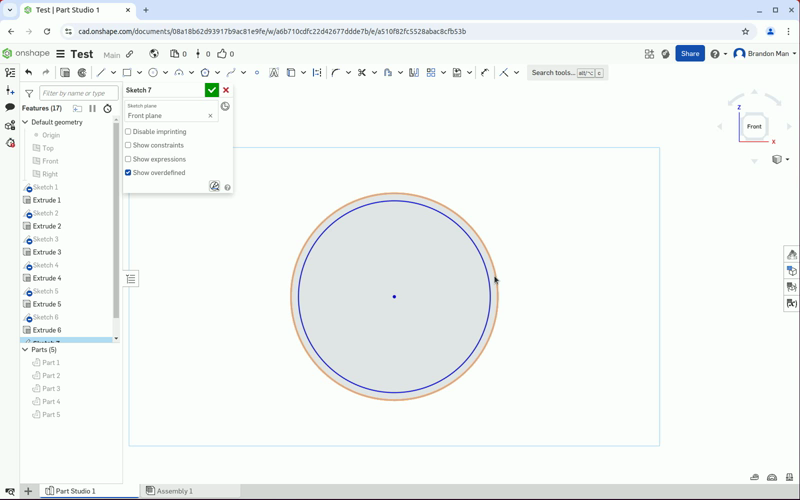
scroll(6)
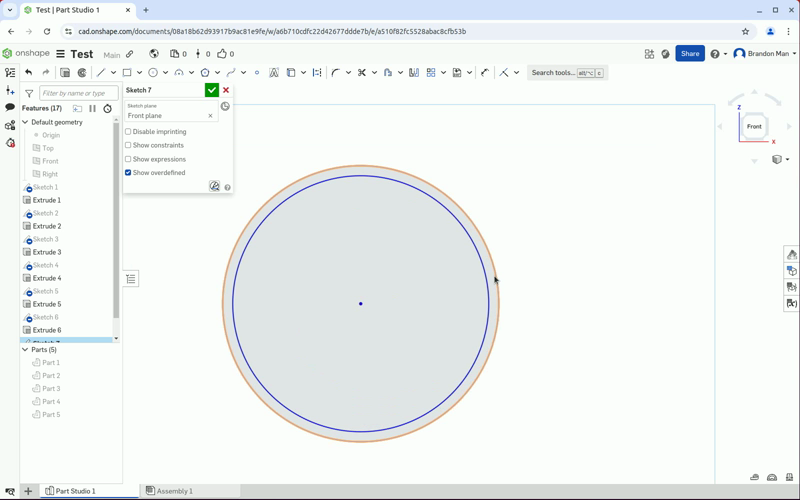
scroll(6)
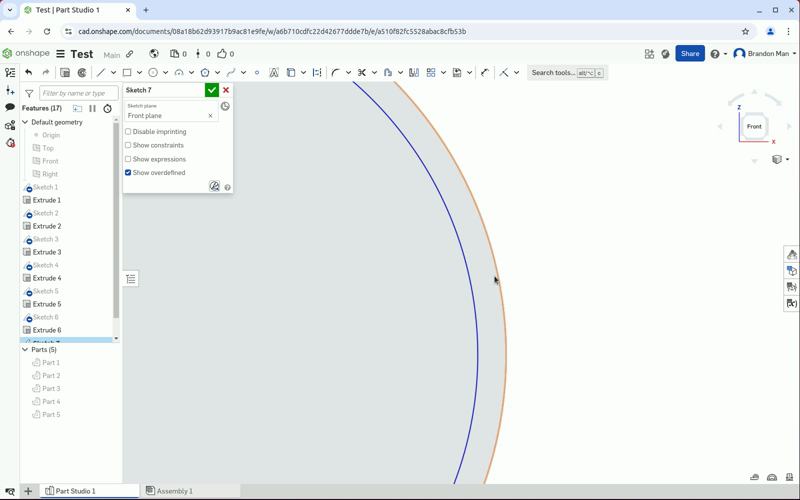
click(494, 275)
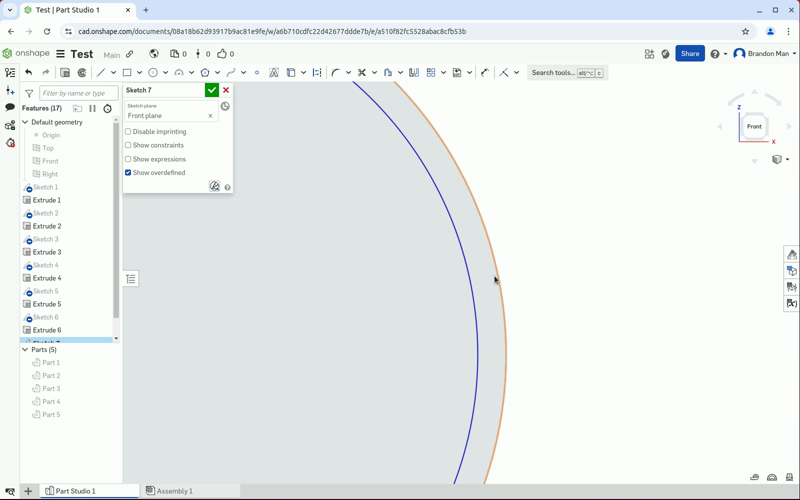
scroll(-6)
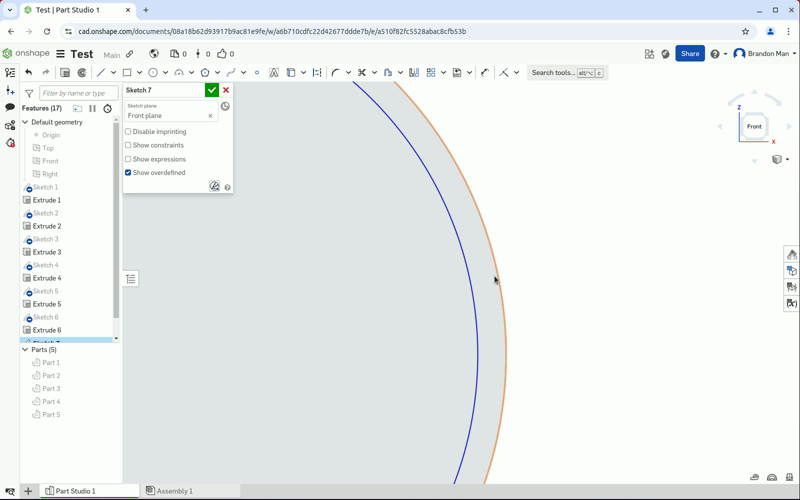
scroll(-6)
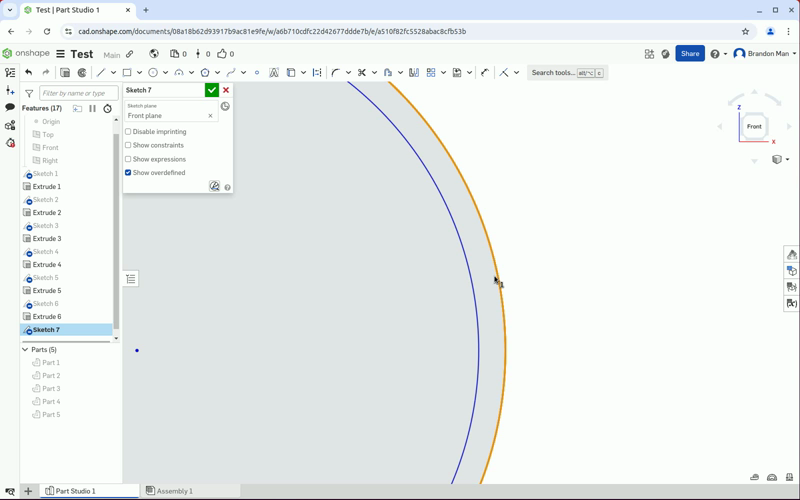
scroll(-6)
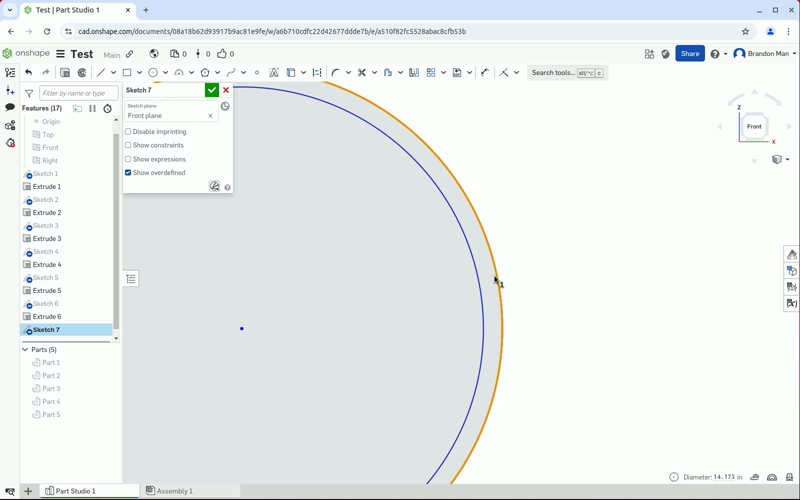
scroll(-6)
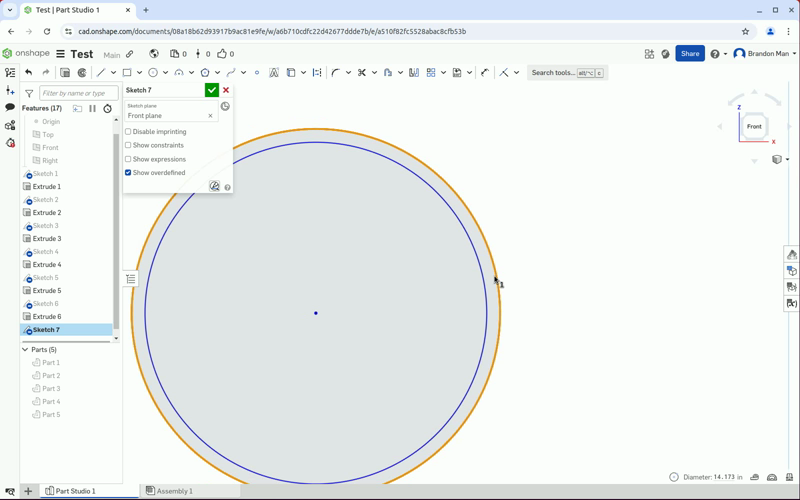
scroll(-6)
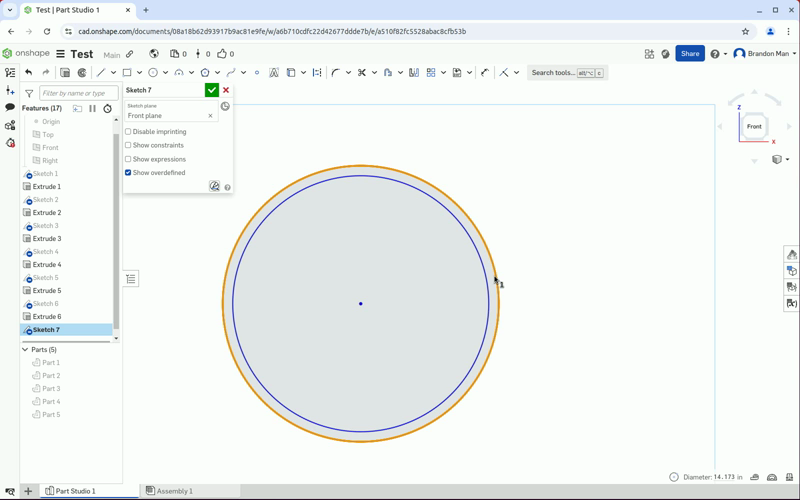
scroll(-6)
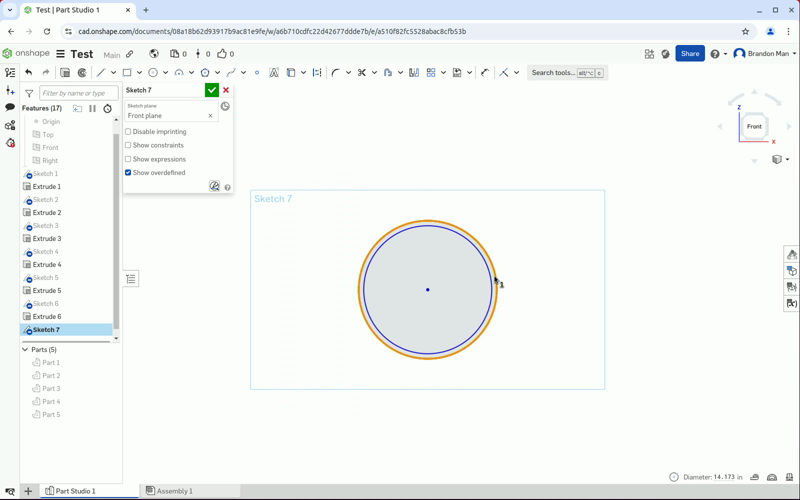
scroll(-6)
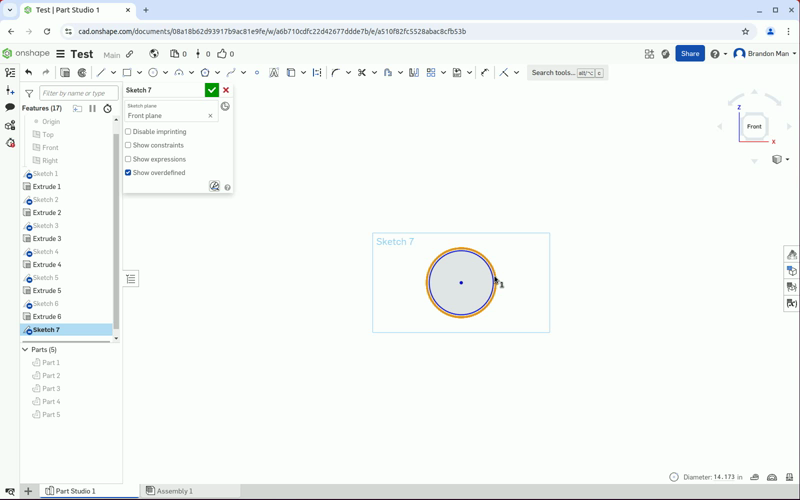
mouse_move(73, 352)
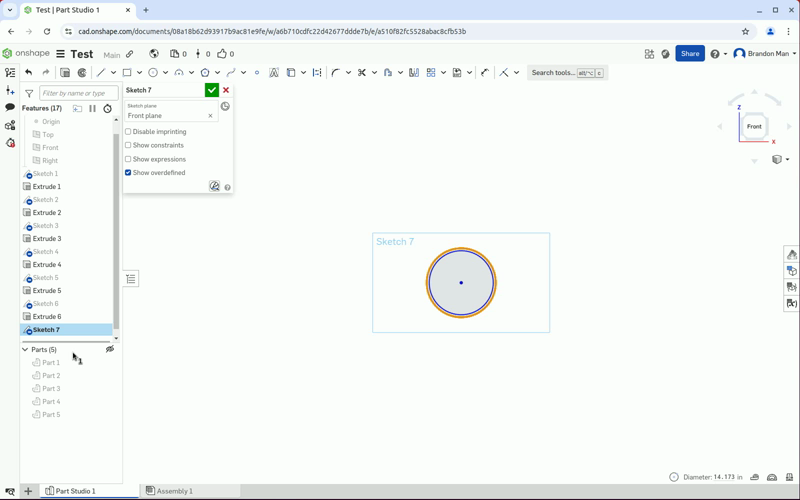
key(shift+y)
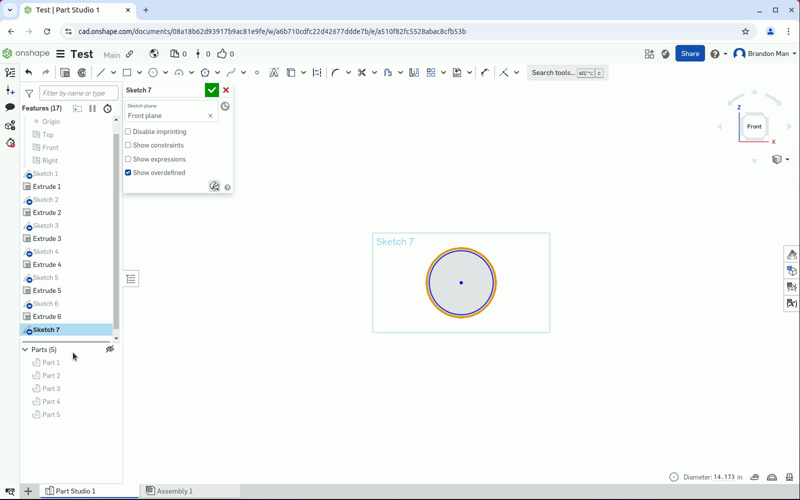
key(shift+e)
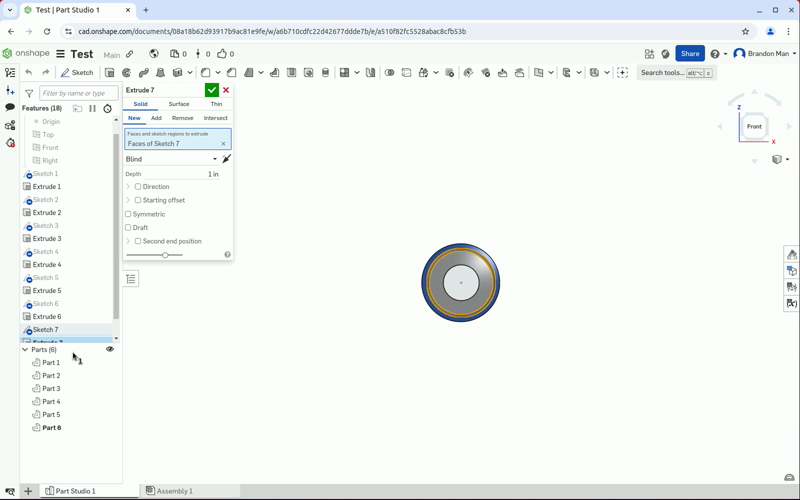
mouse_move(143, 106)
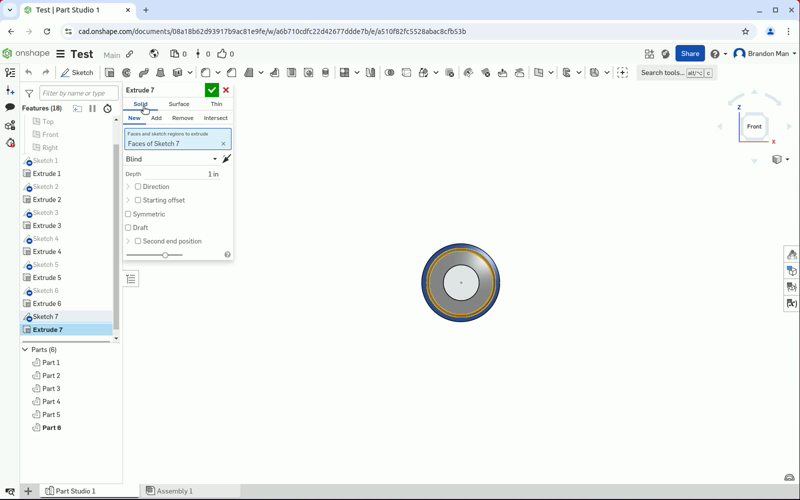
click(143, 106)
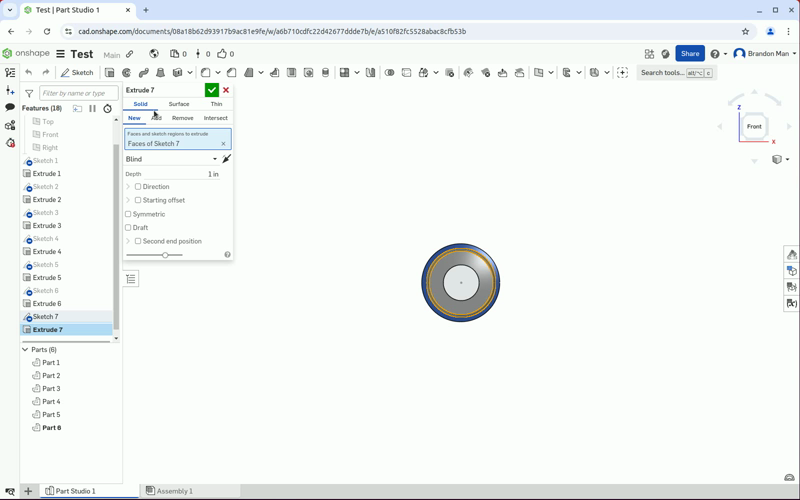
mouse_move(186, 120)
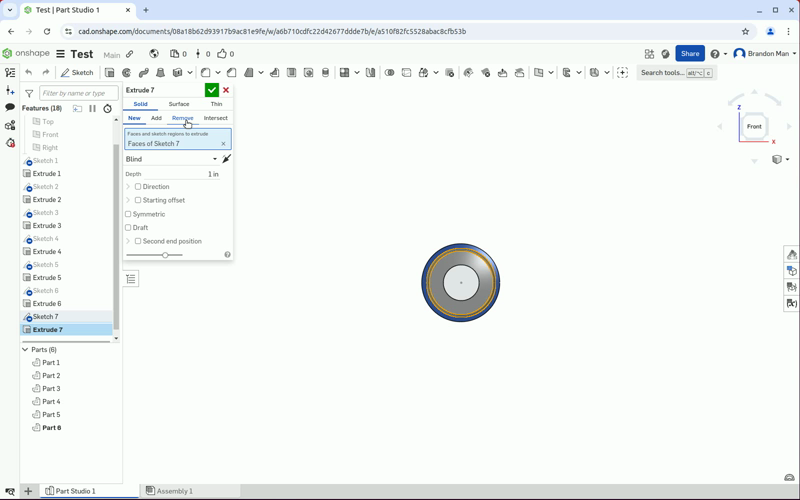
click(186, 120)
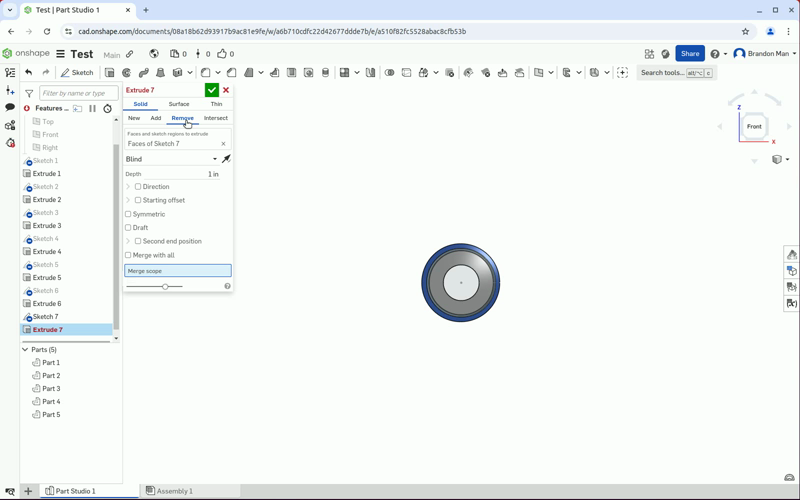
key(tab, 4)
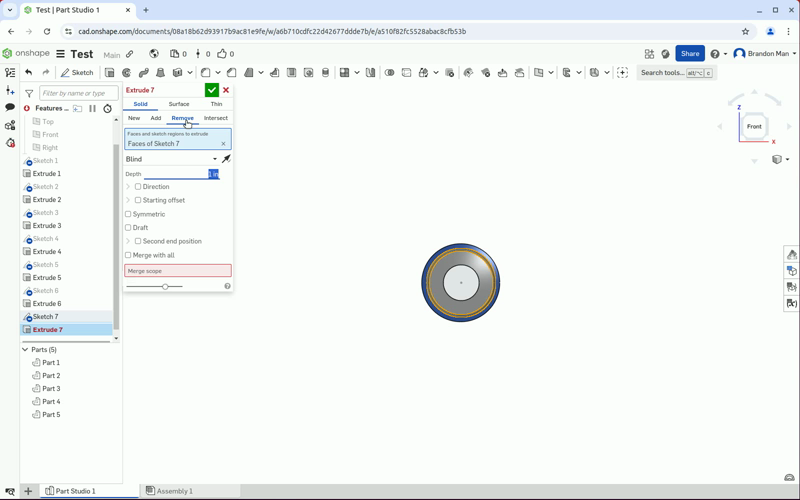
text(0.963)
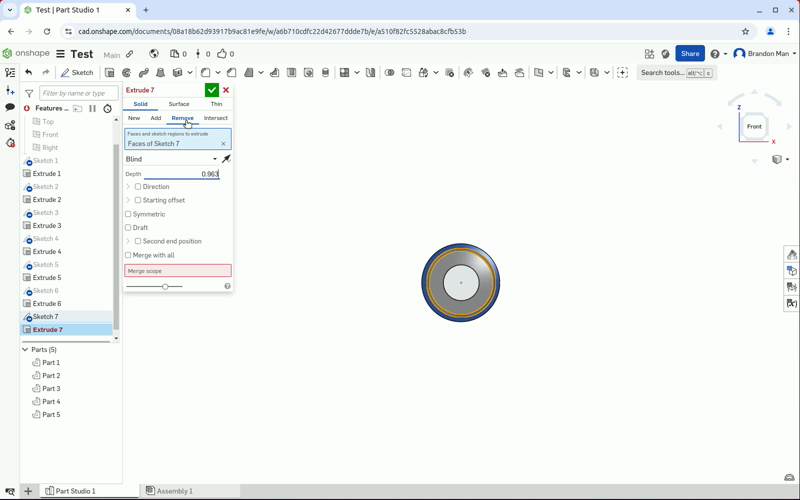
key(tab, 6)
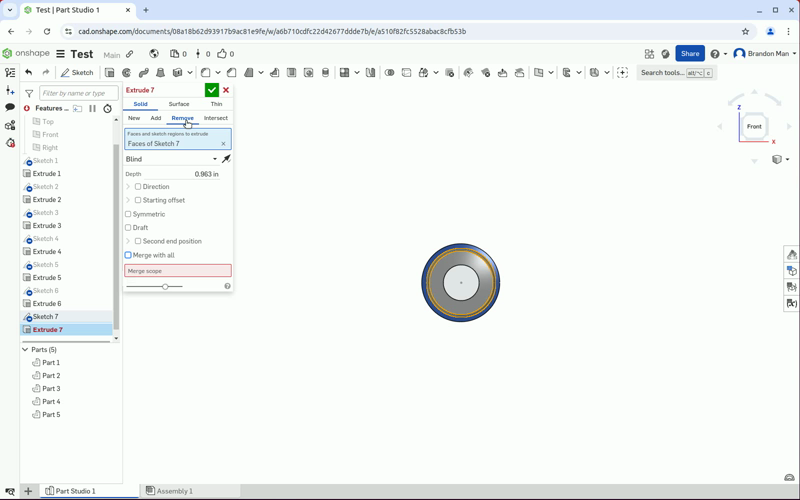
key(space)
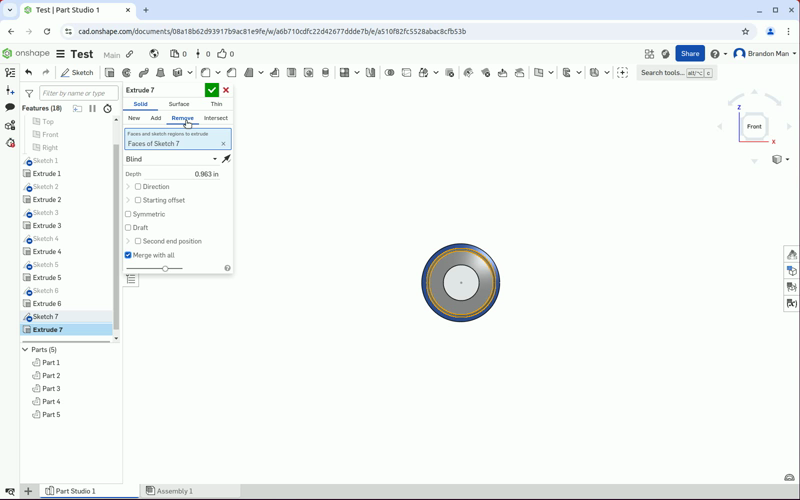
key(enter)
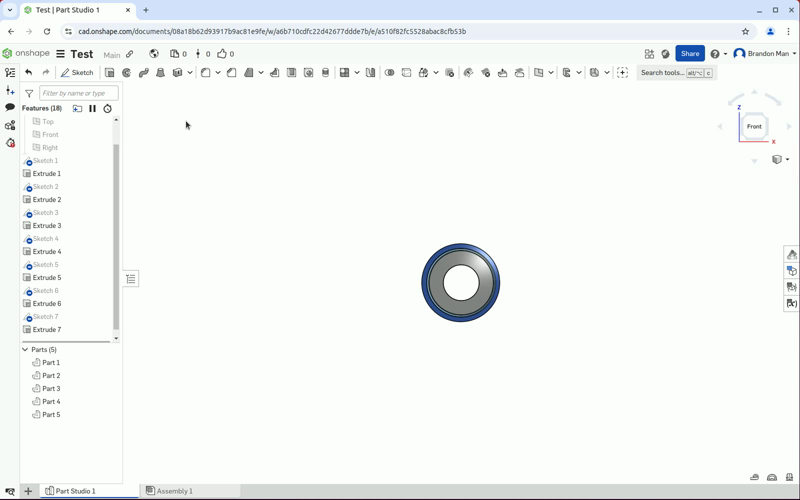
key(shift+h)
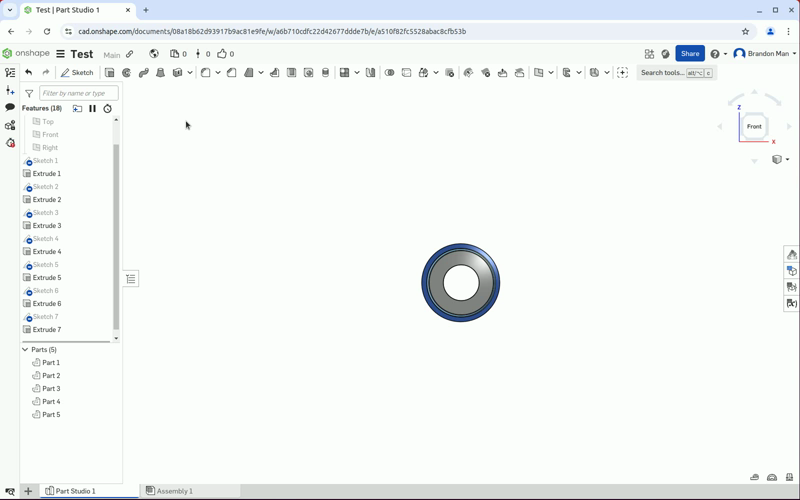
key(shift+h)
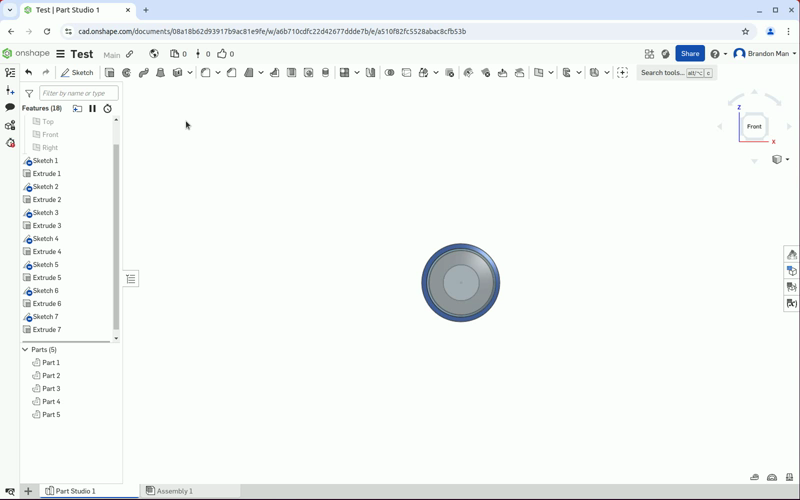
key(shift+7)
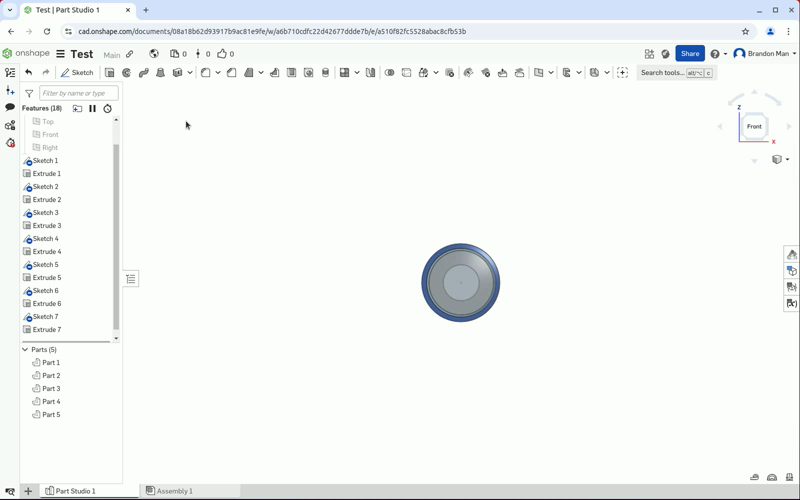
key(left, 2)
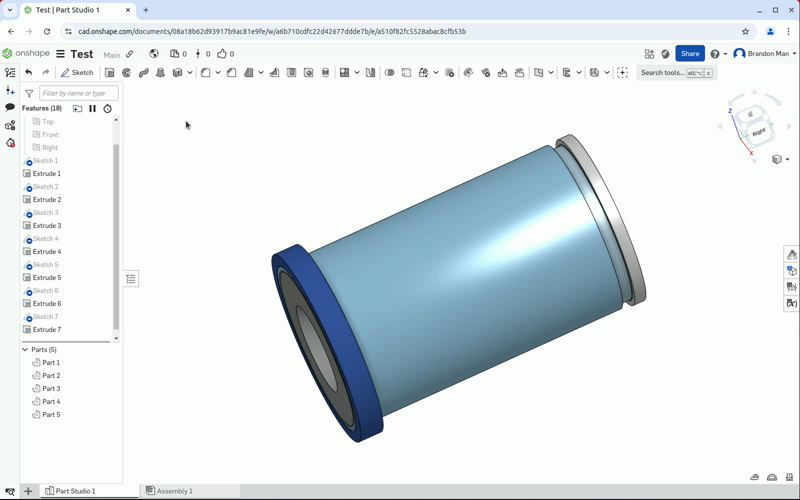
key(down, 2)
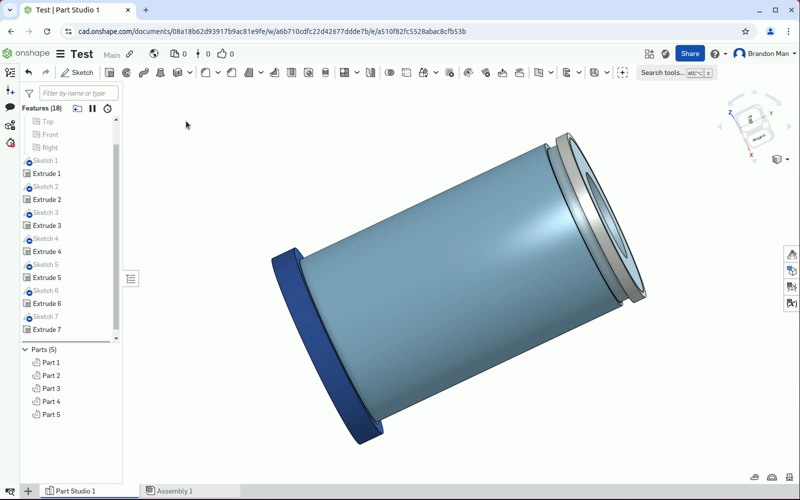
key(up, 2)
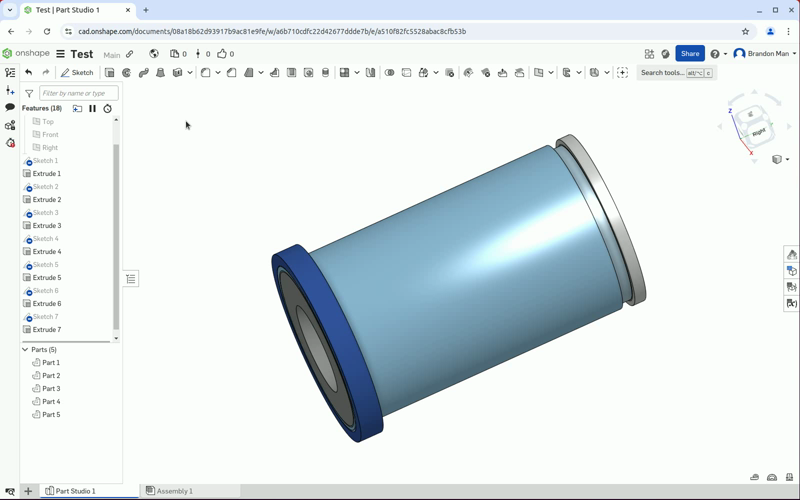
key(right, 2)
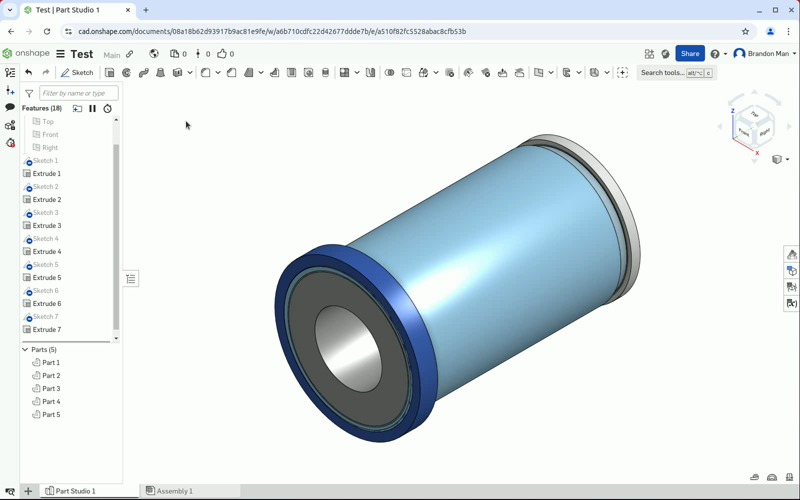
mouse_move(69, 163)
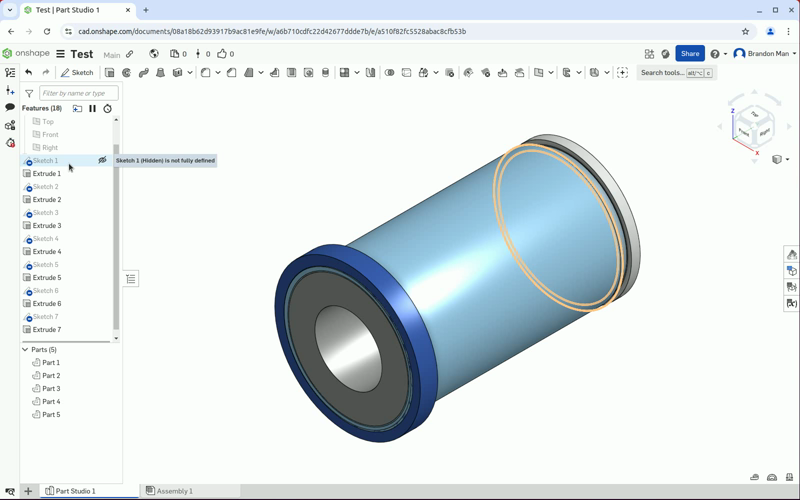
click(69, 163)